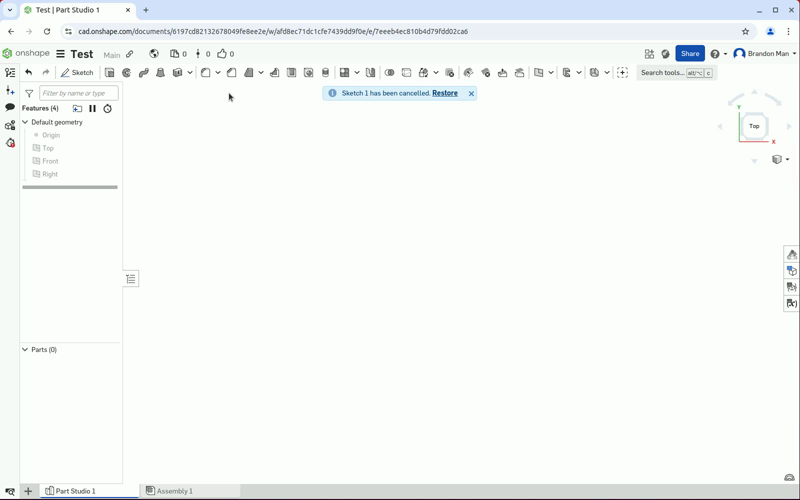
key(shift+h)
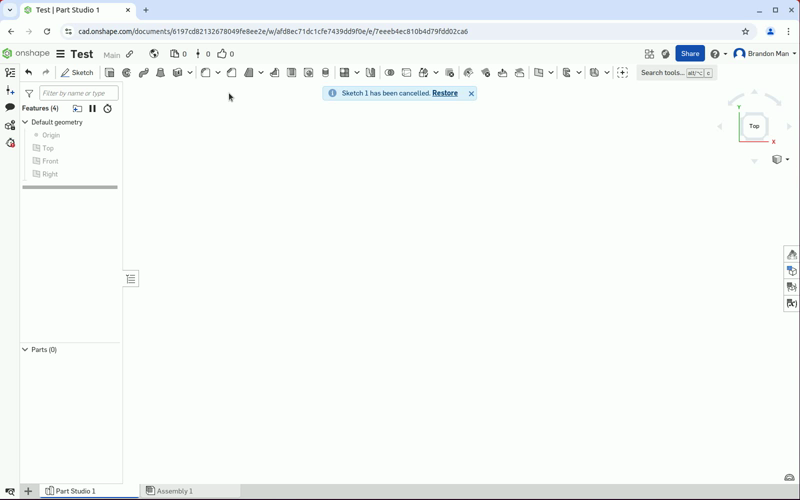
key(shift+s)
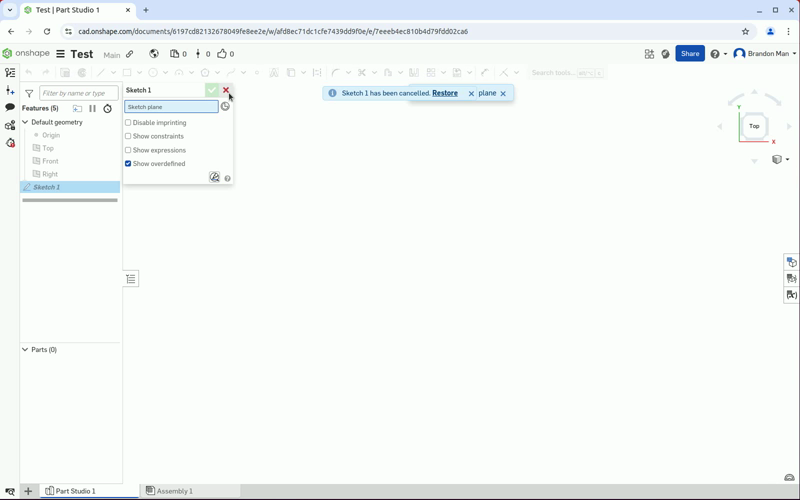
mouse_move(73, 150)
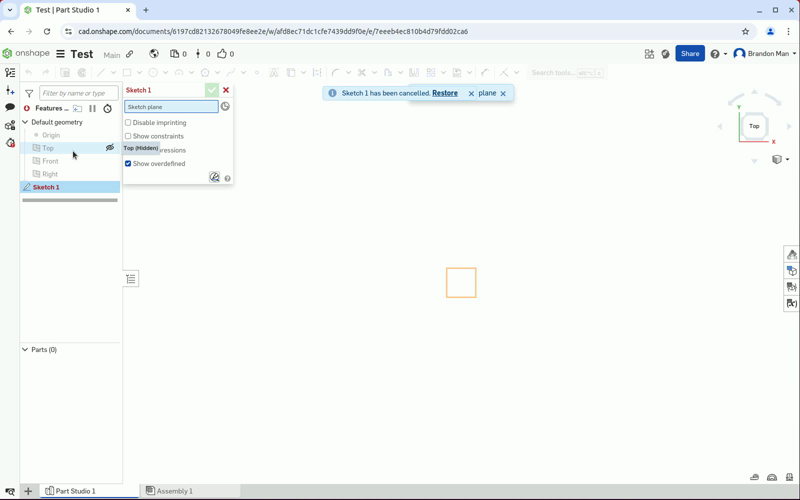
click(73, 150)
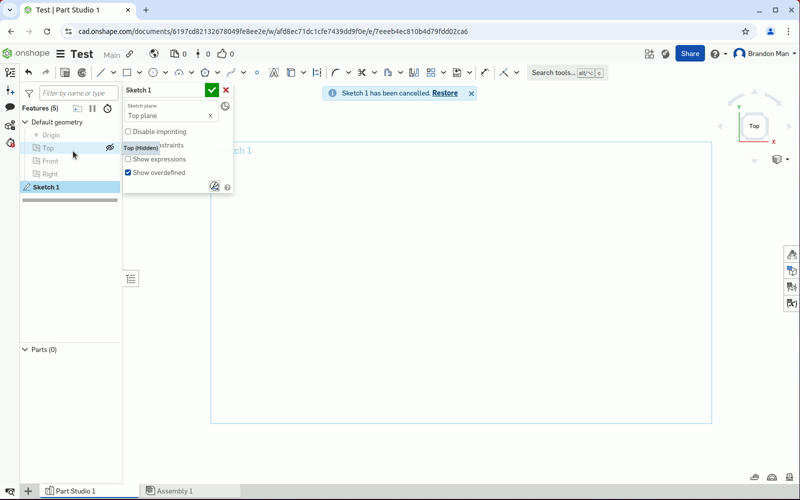
mouse_move(73, 352)
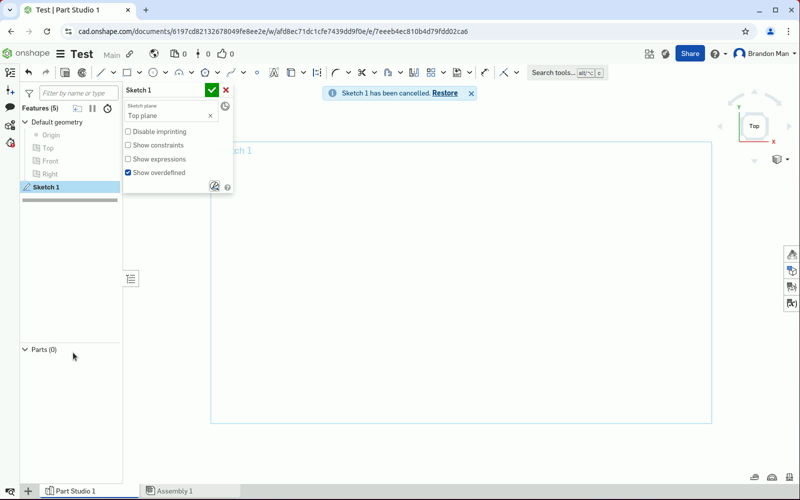
key(y)
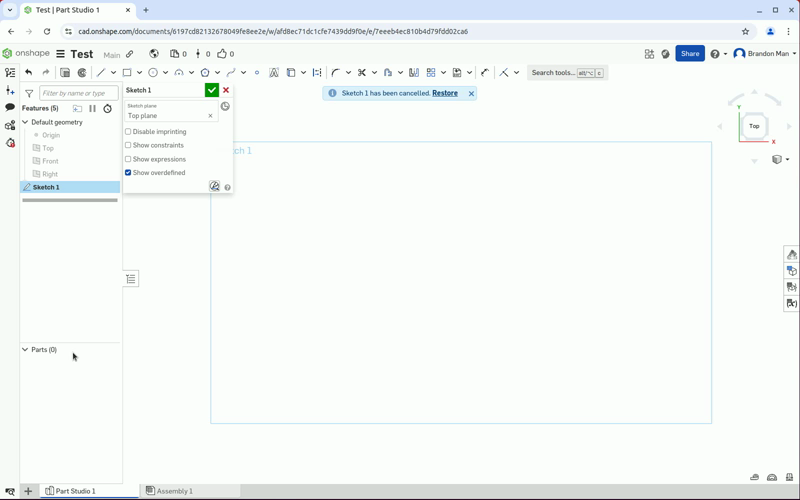
key(l)
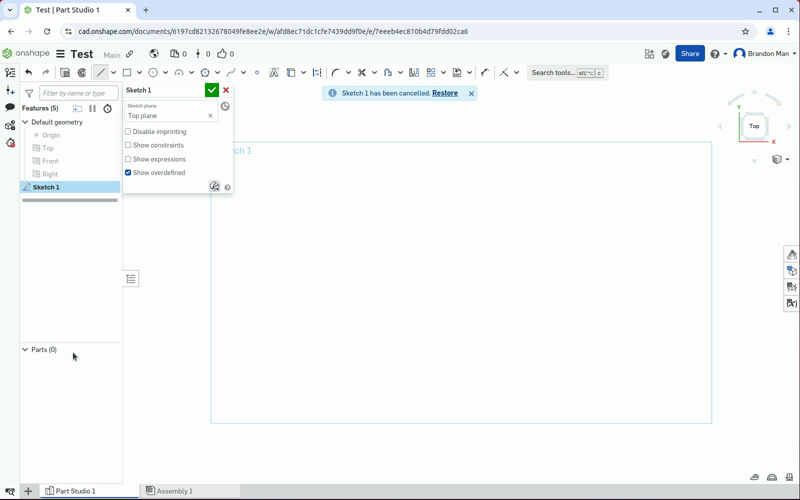
key_down(shift)
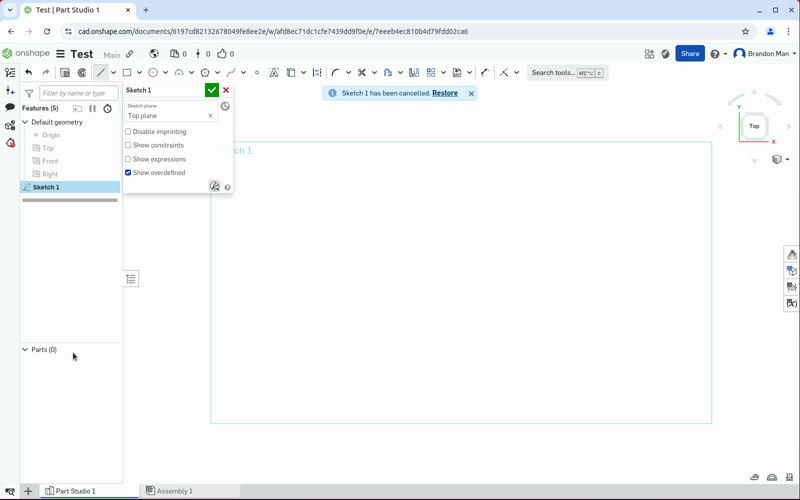
mouse_move(460, 284)
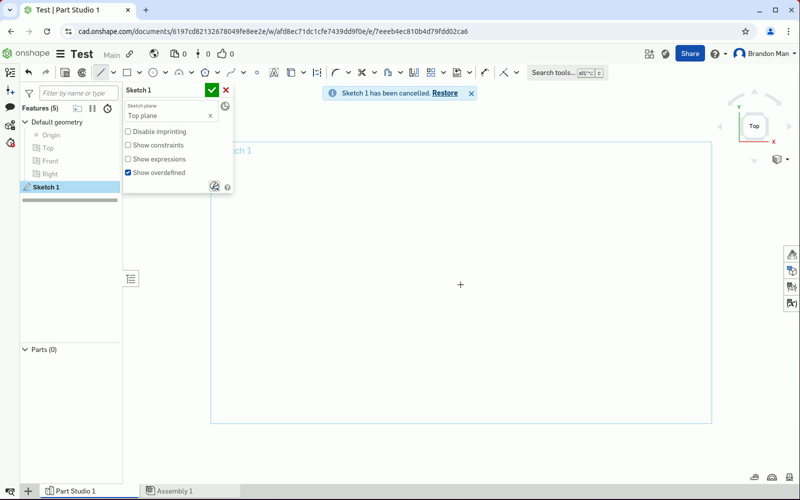
click(460, 284)
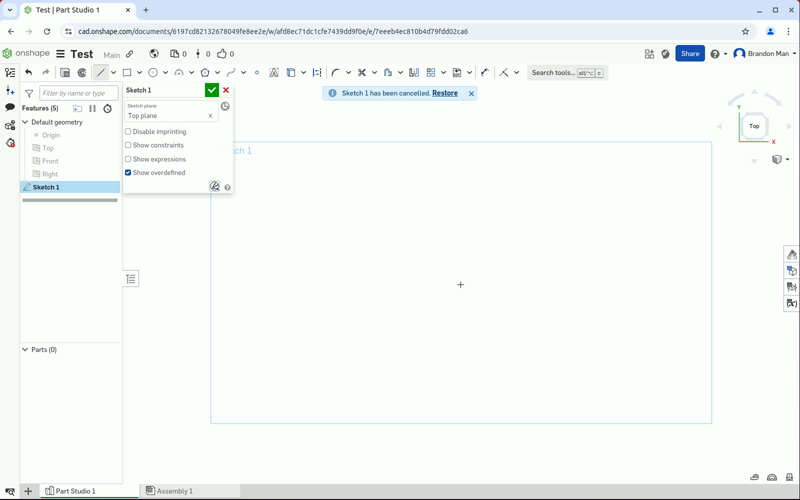
key_up(shift)
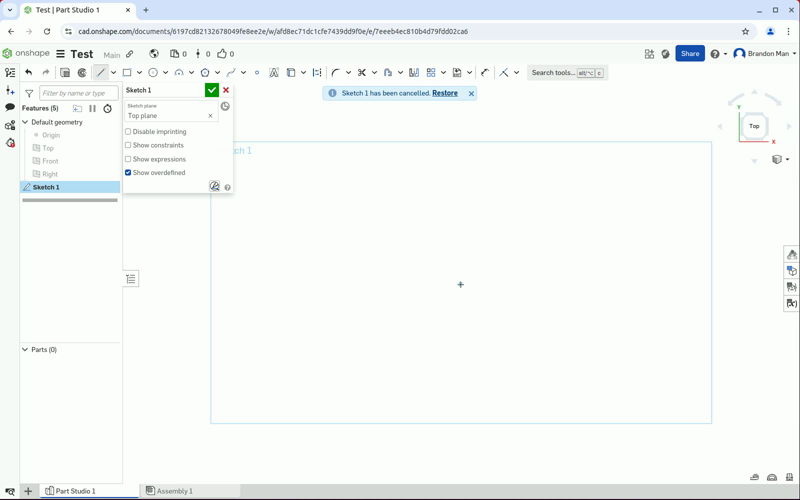
key_down(shift)
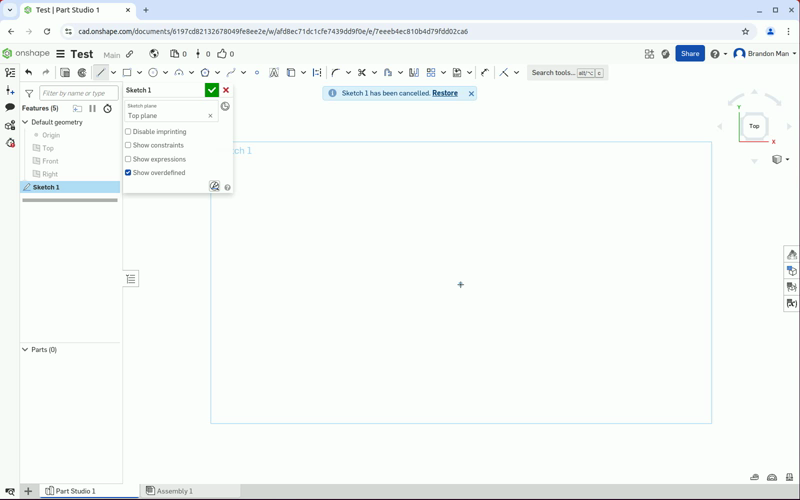
key_up(shift)
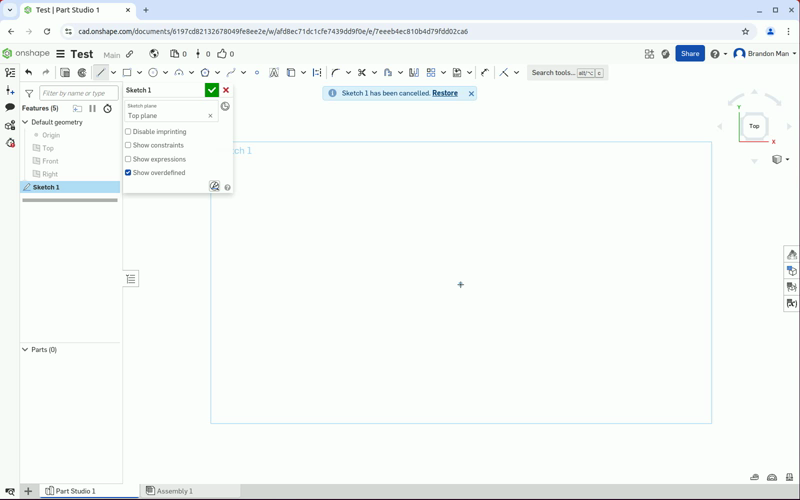
key_down(shift)
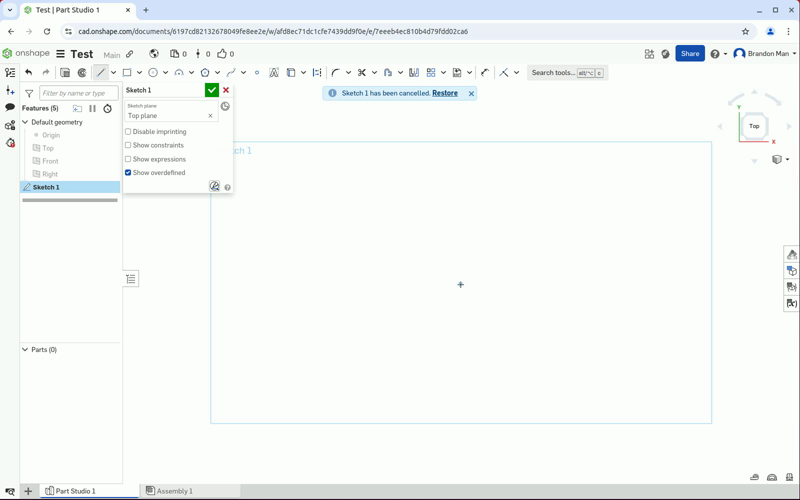
mouse_move(490, 284)
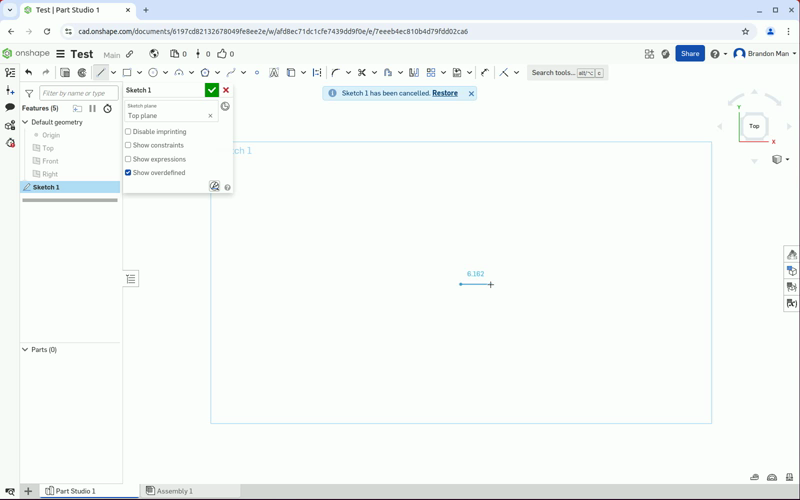
mouse_move(461, 284)
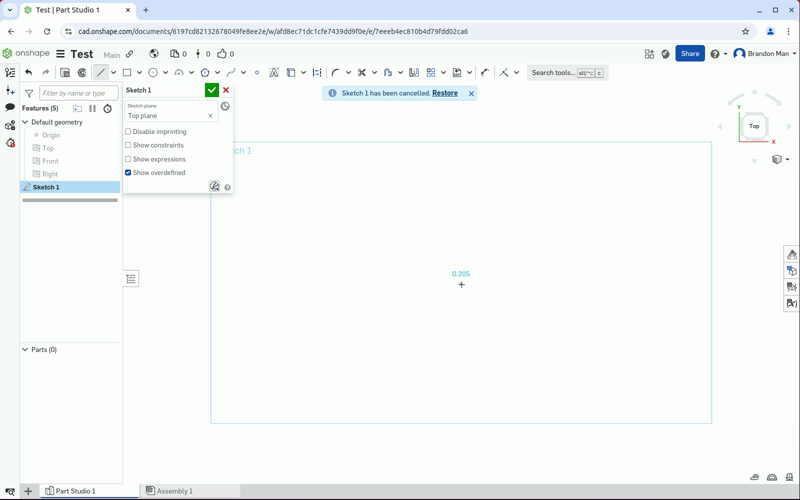
scroll(6)
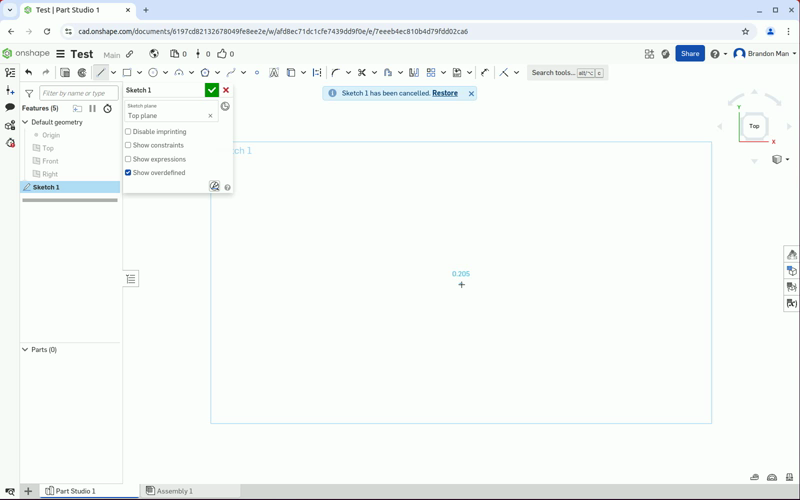
scroll(6)
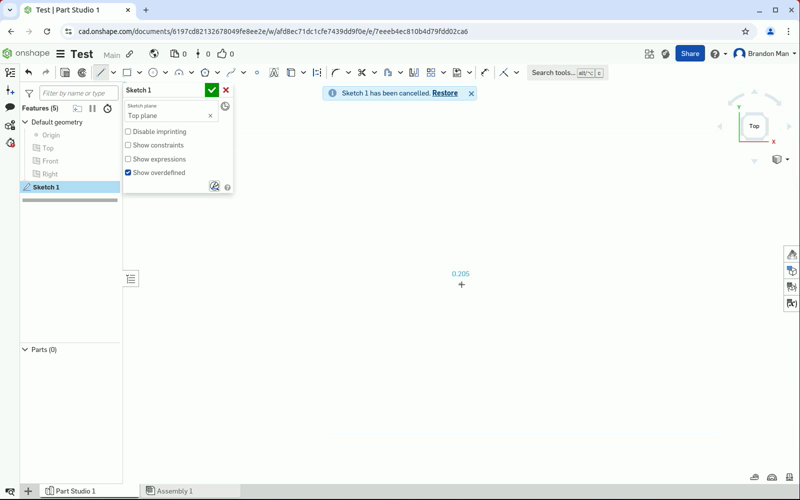
scroll(6)
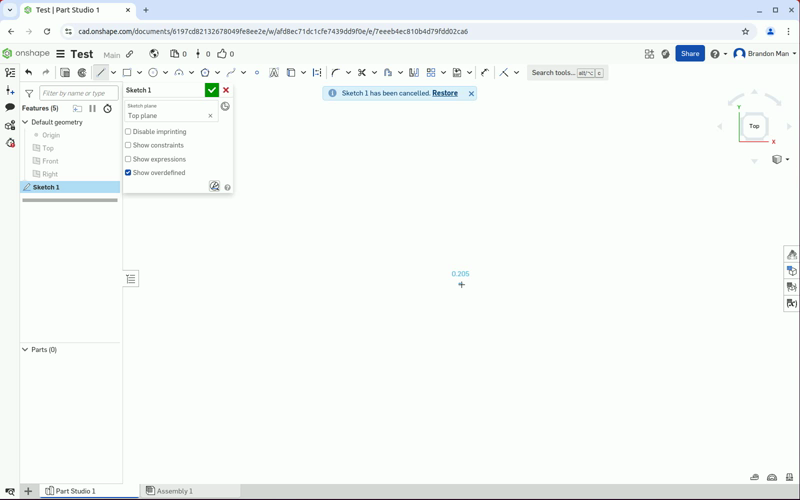
scroll(6)
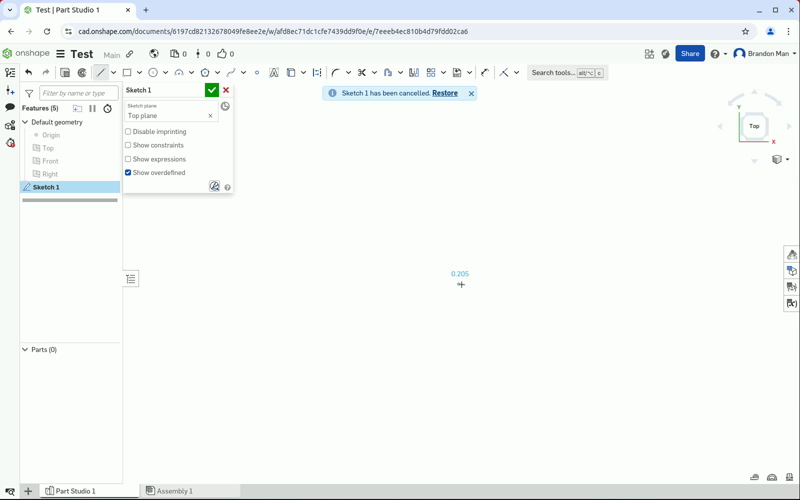
scroll(6)
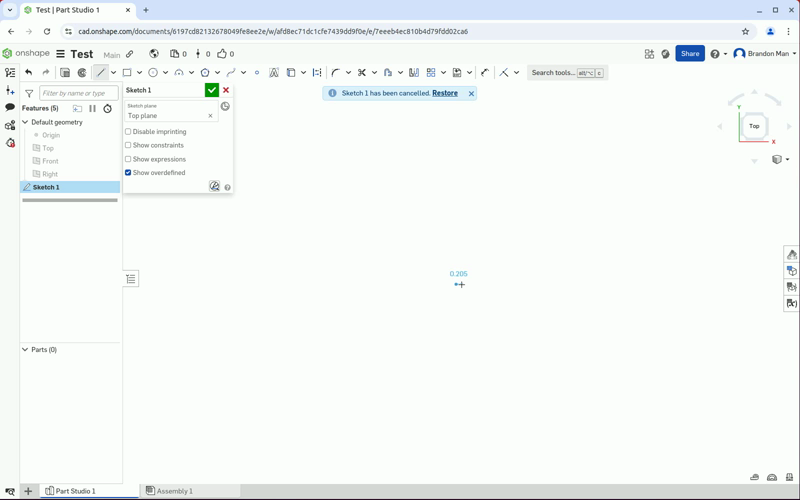
scroll(6)
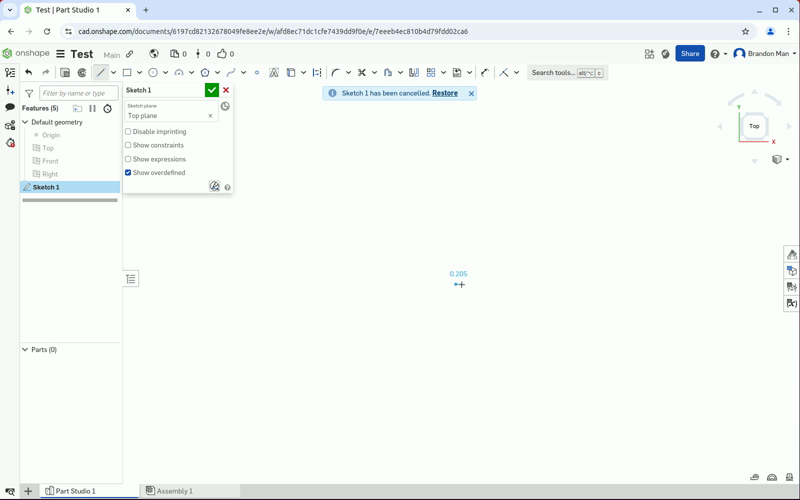
scroll(6)
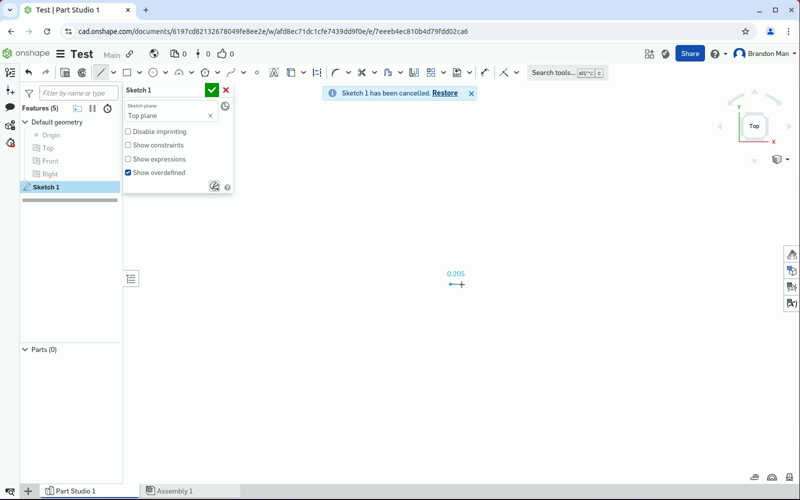
click(461, 284)
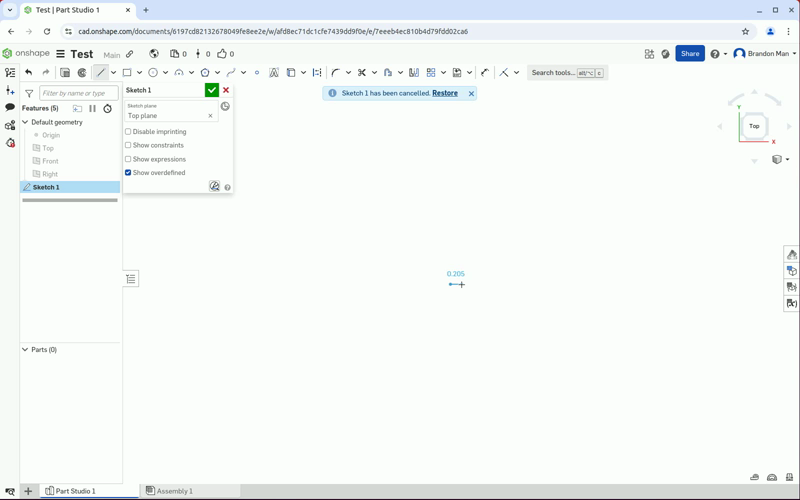
scroll(-6)
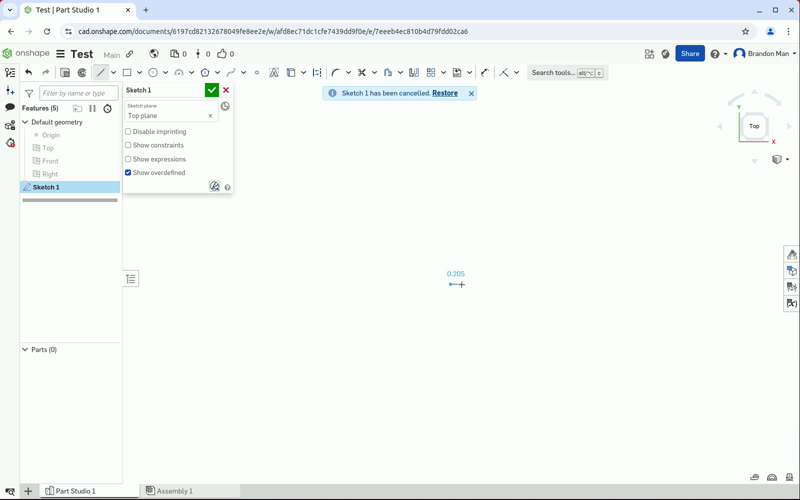
scroll(-6)
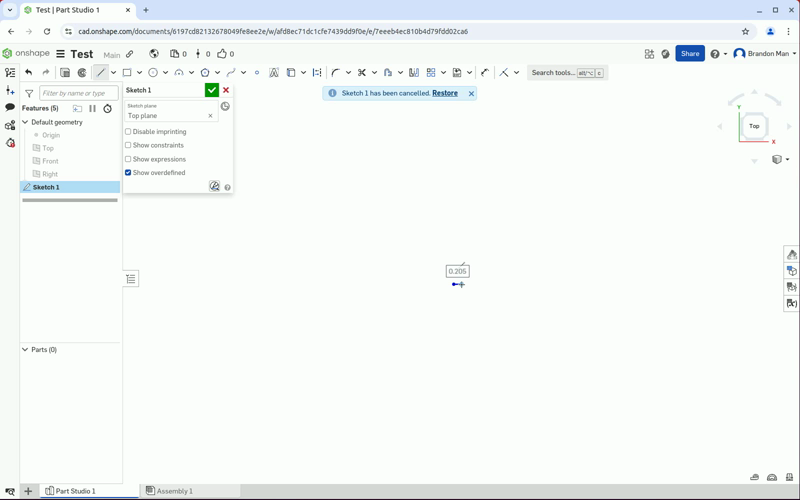
scroll(-6)
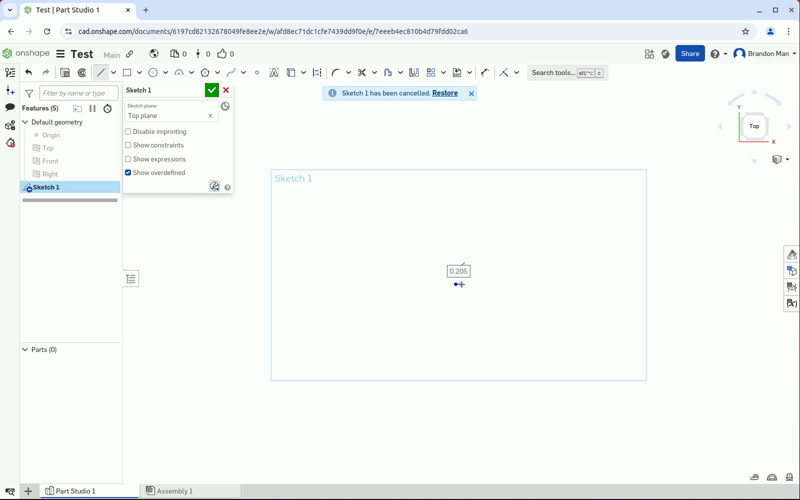
scroll(-6)
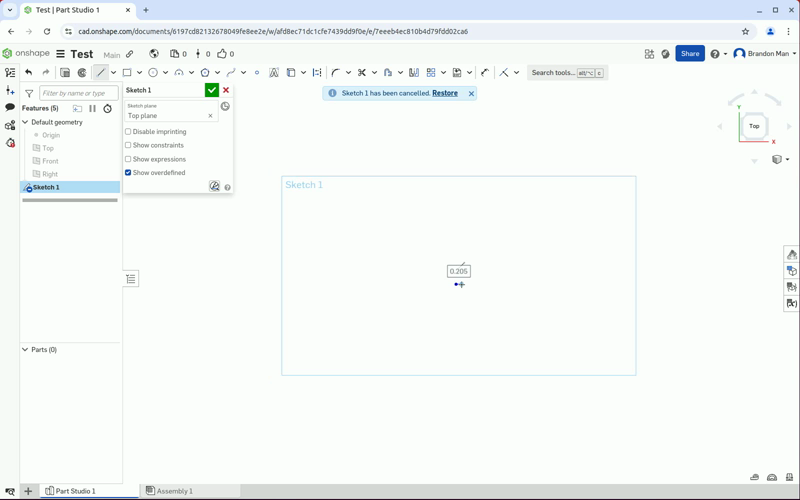
scroll(-6)
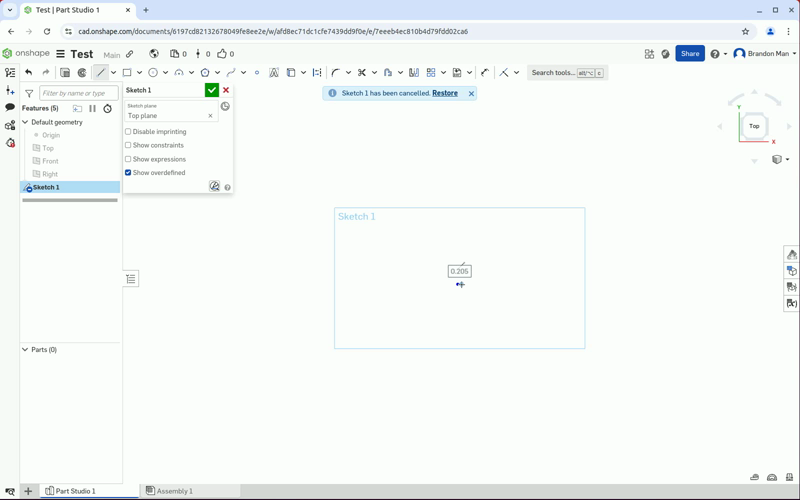
scroll(-6)
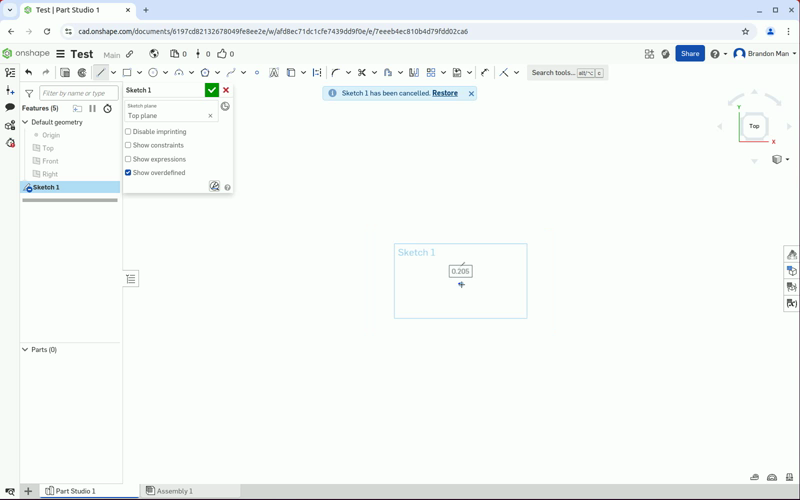
scroll(-6)
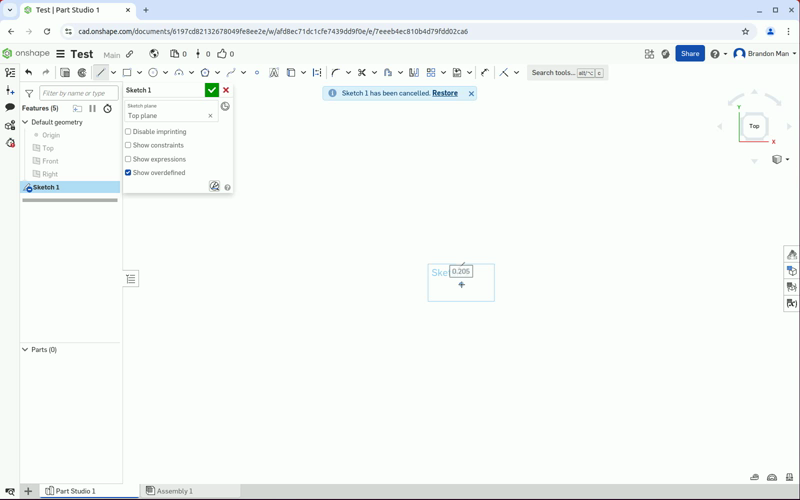
key_up(shift)
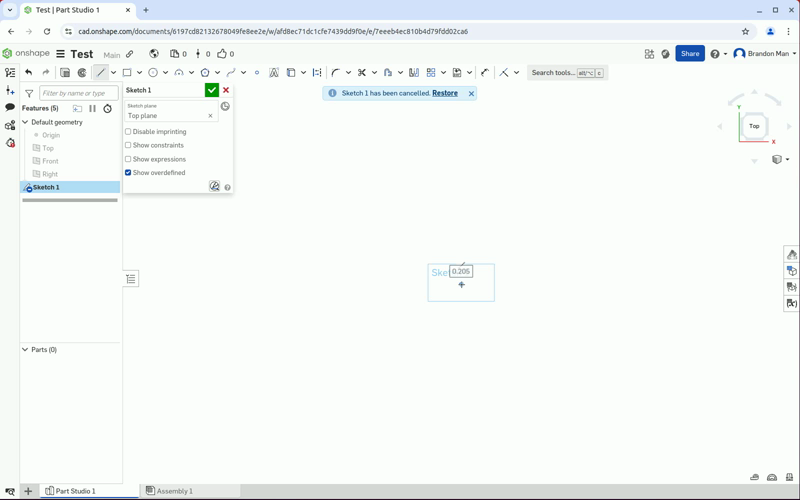
key_down(shift)
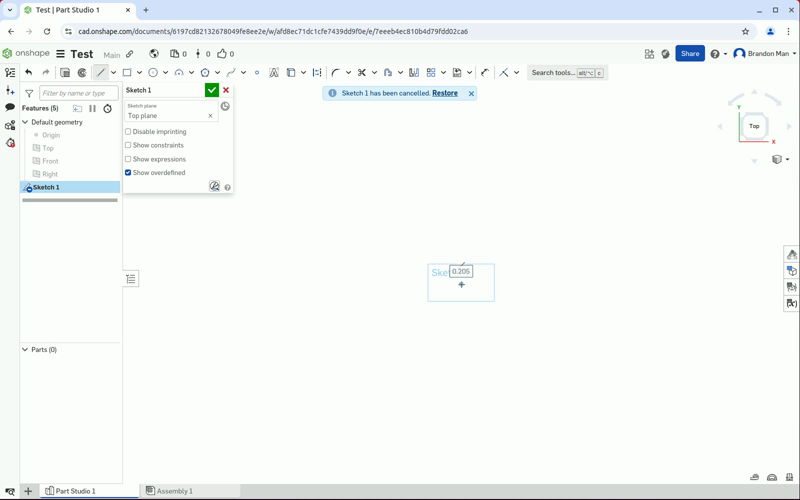
mouse_move(491, 284)
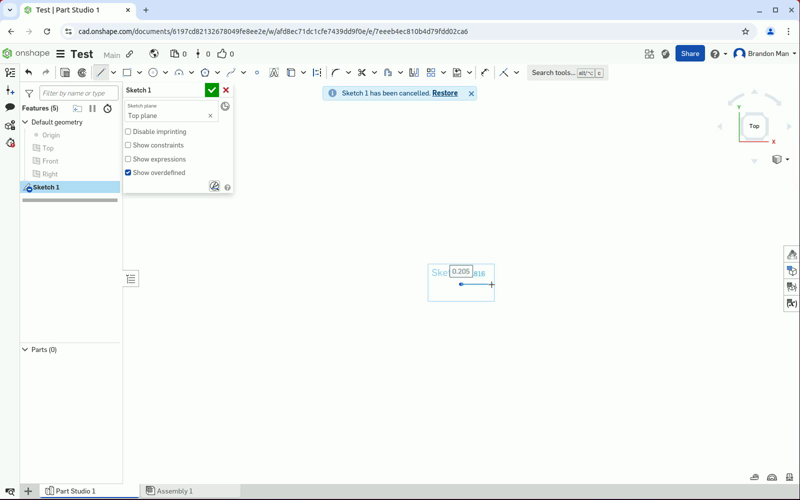
mouse_move(461, 282)
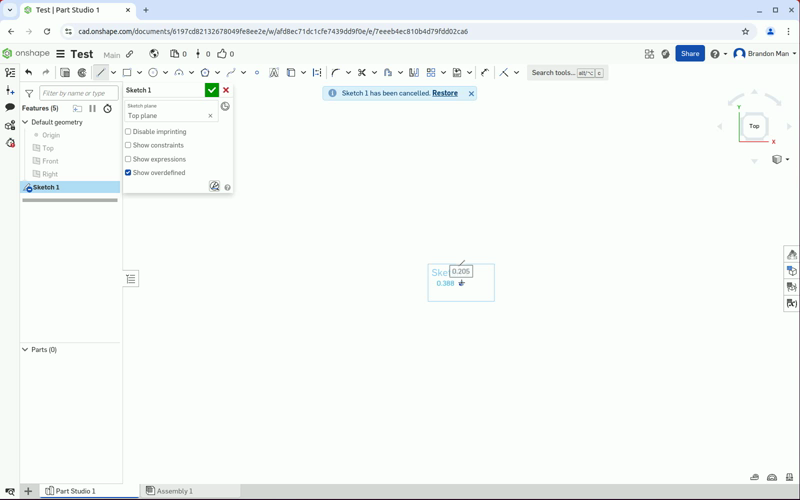
scroll(6)
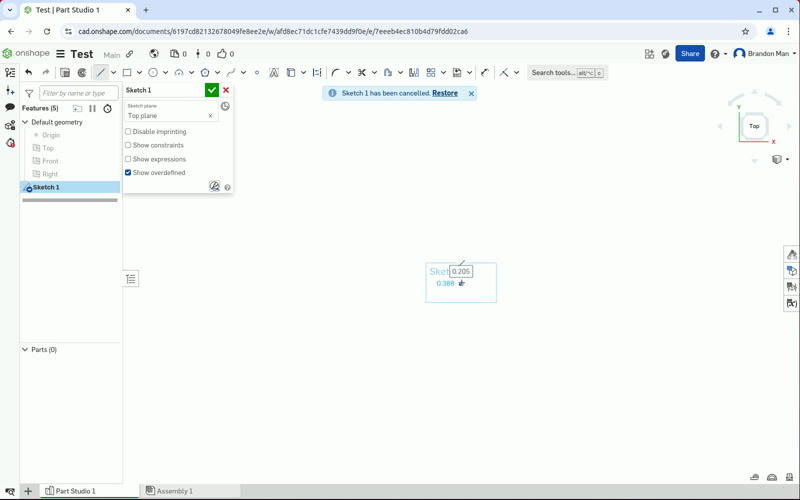
scroll(6)
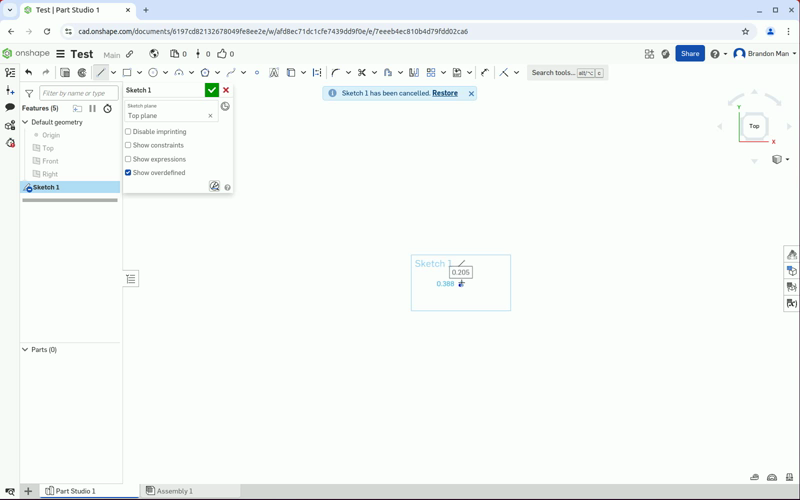
scroll(6)
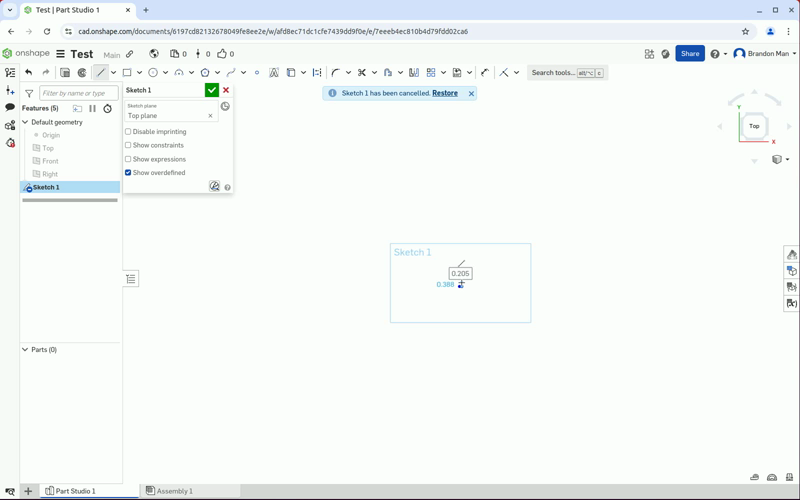
scroll(6)
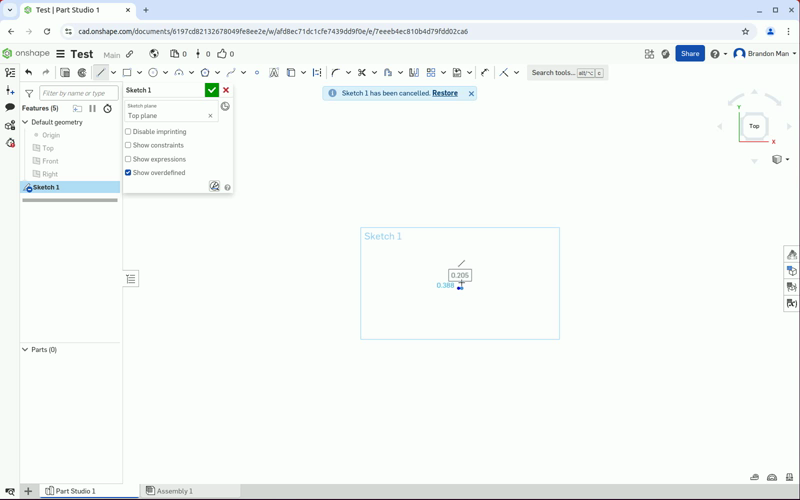
scroll(6)
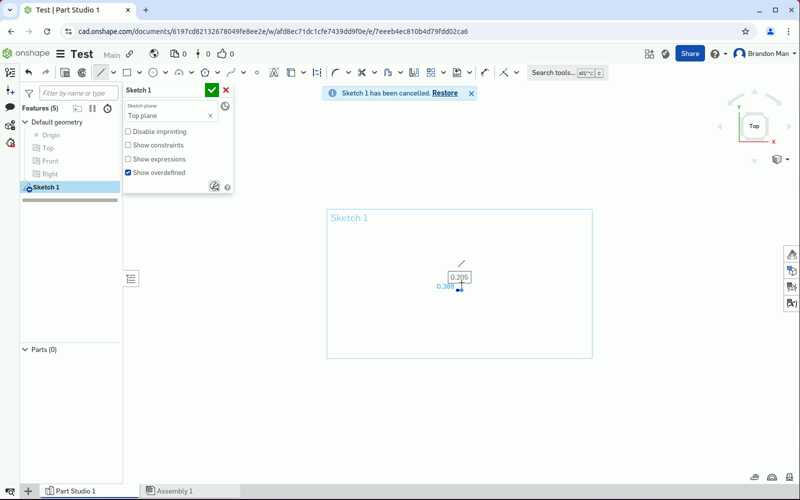
scroll(6)
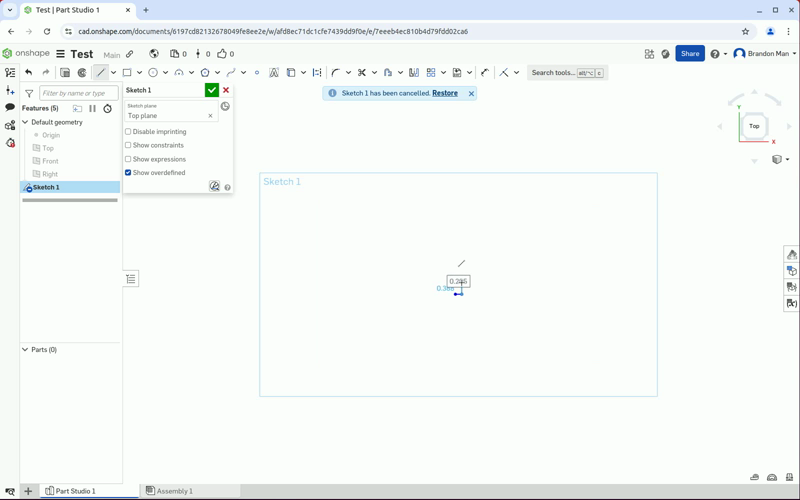
scroll(6)
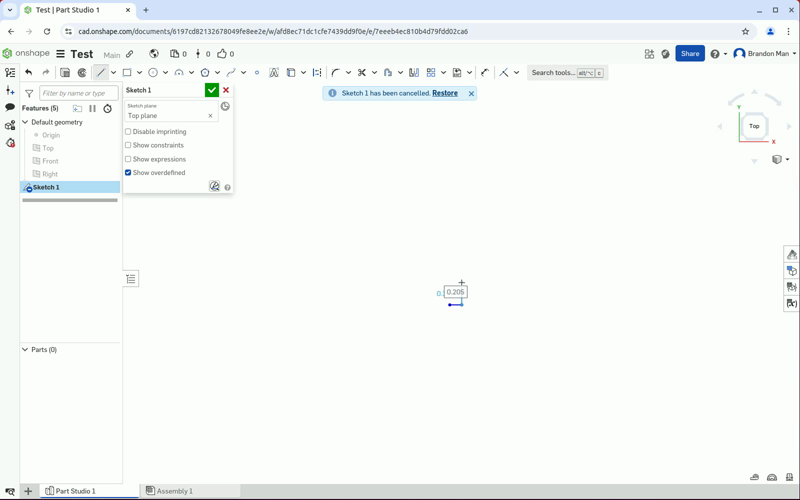
click(461, 282)
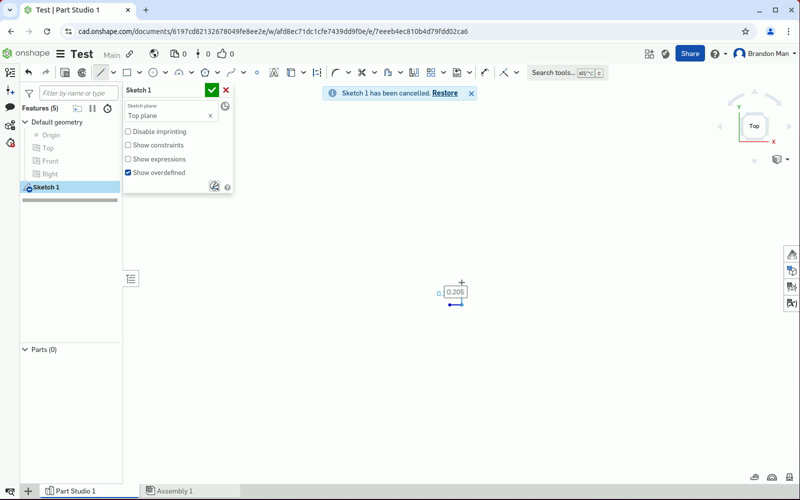
scroll(-6)
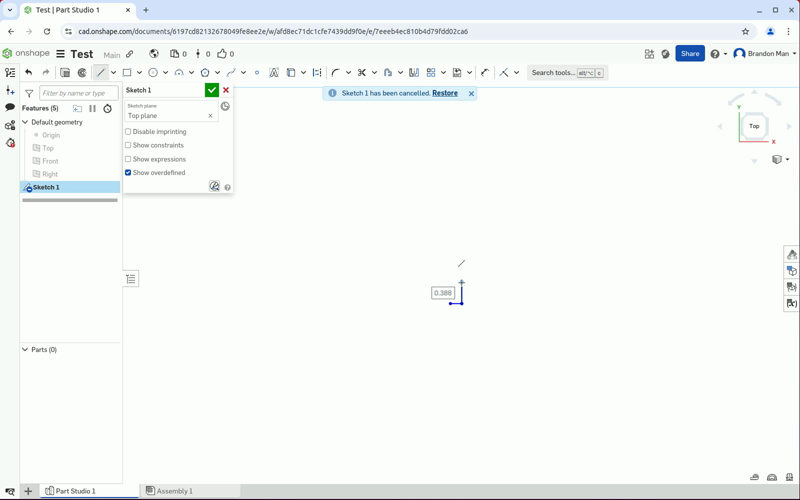
scroll(-6)
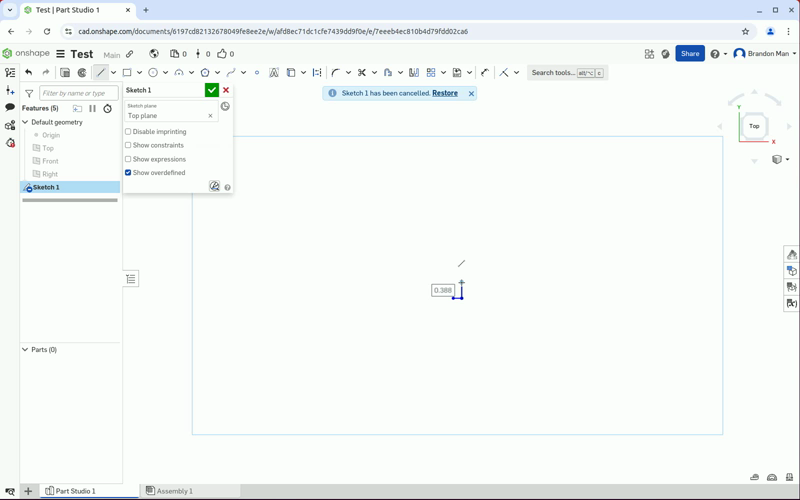
scroll(-6)
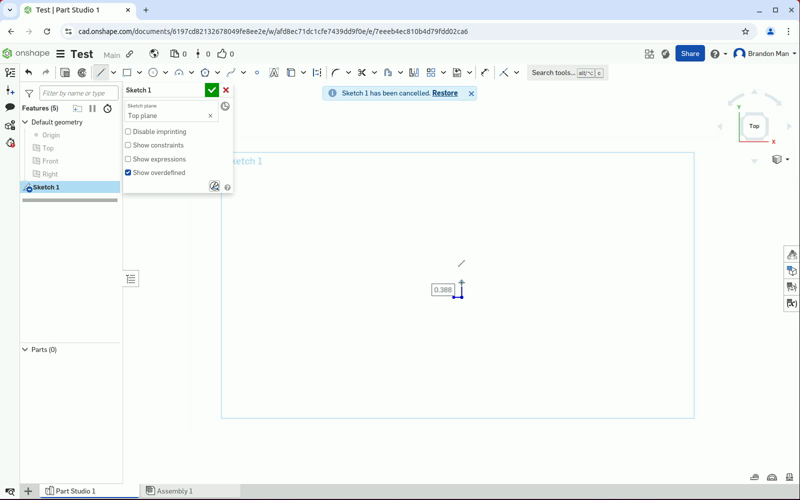
scroll(-6)
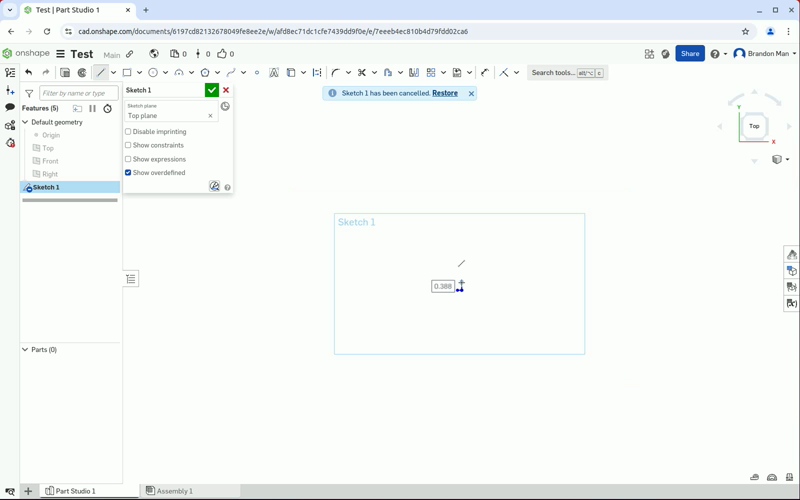
scroll(-6)
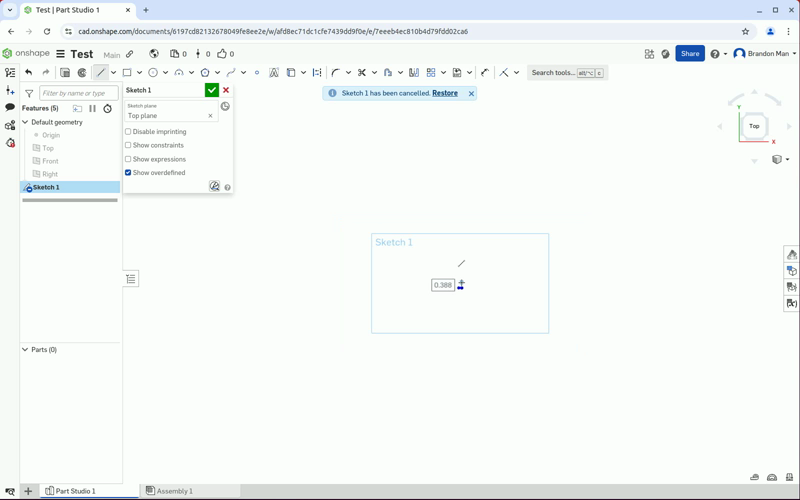
scroll(-6)
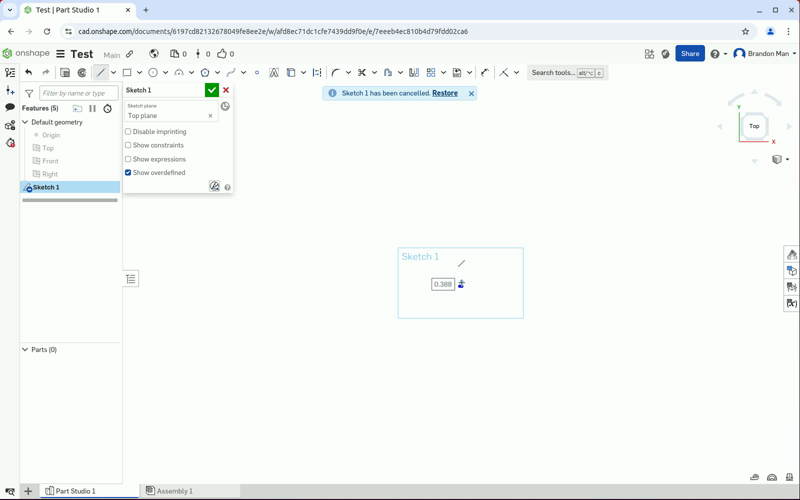
scroll(-6)
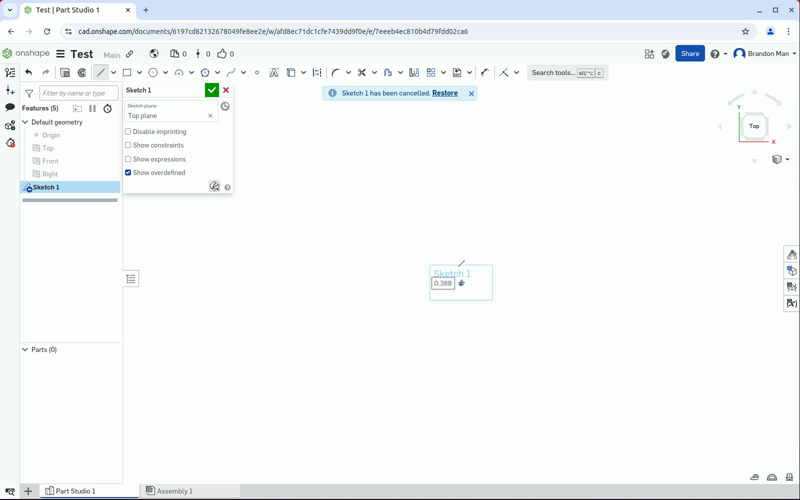
key_up(shift)
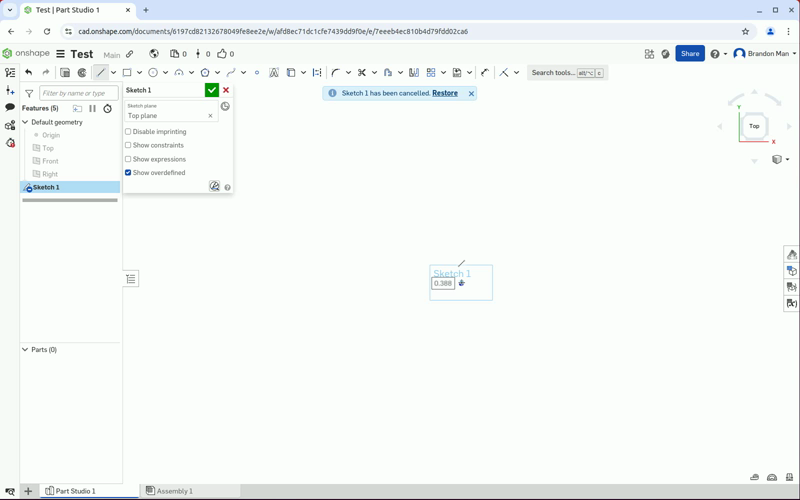
key_down(shift)
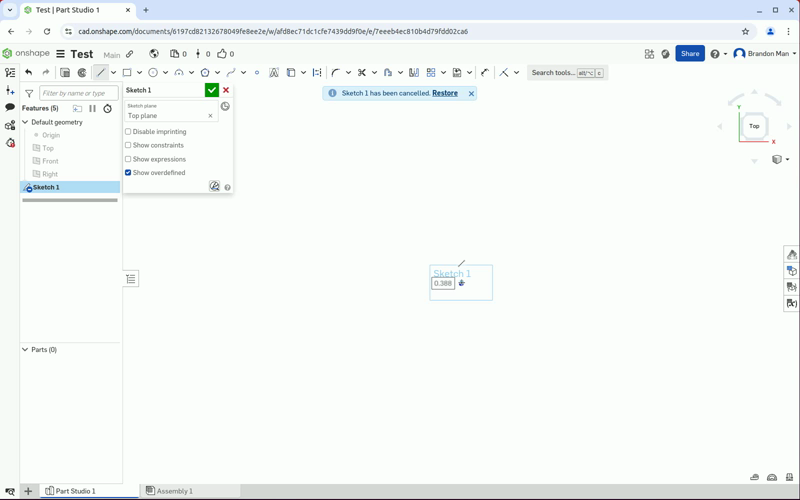
mouse_move(491, 282)
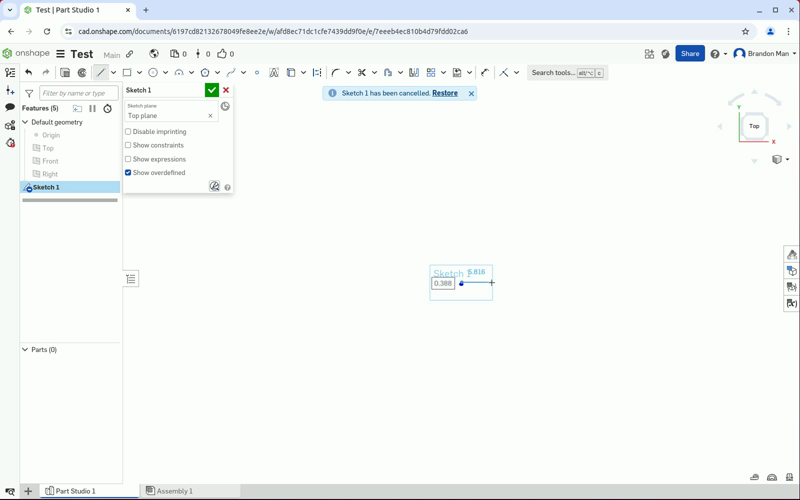
mouse_move(460, 282)
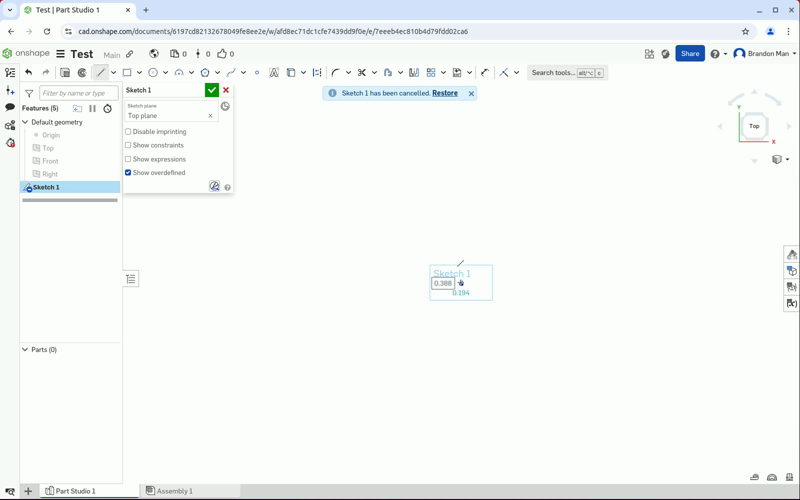
scroll(6)
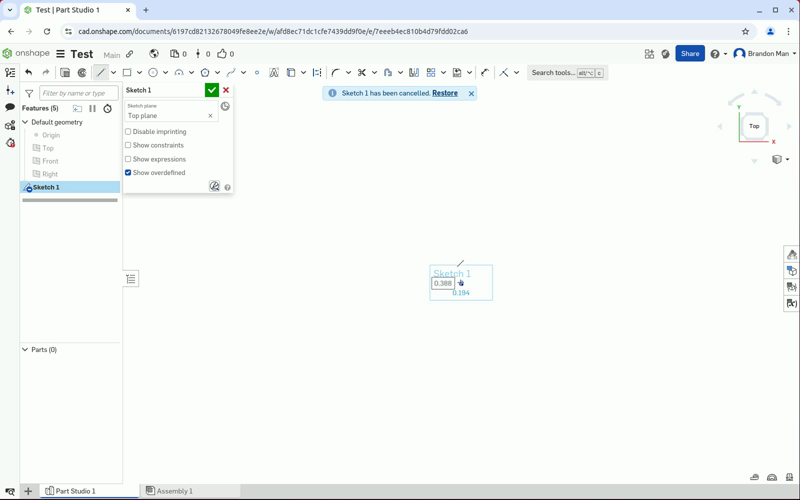
scroll(6)
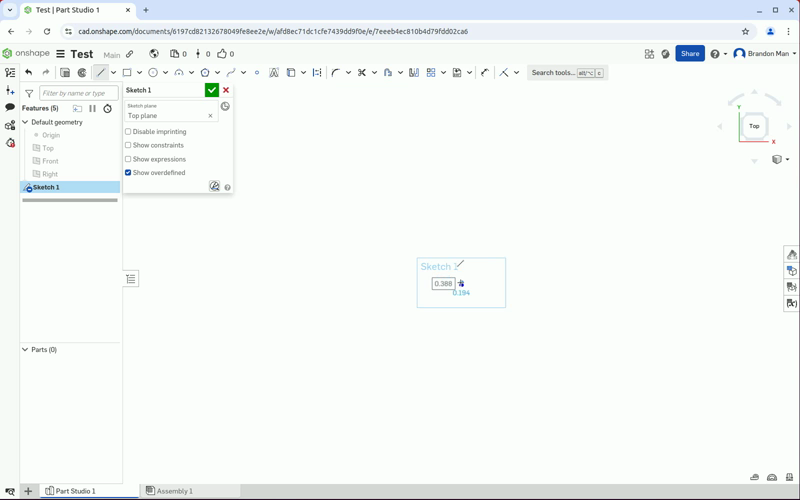
scroll(6)
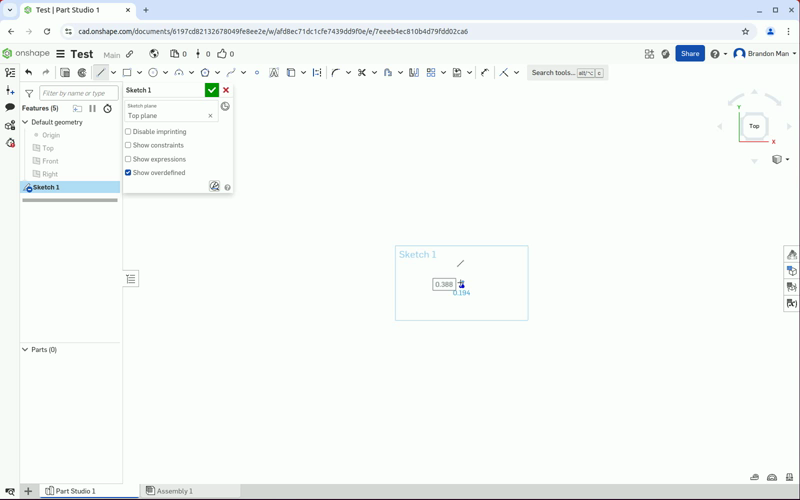
scroll(6)
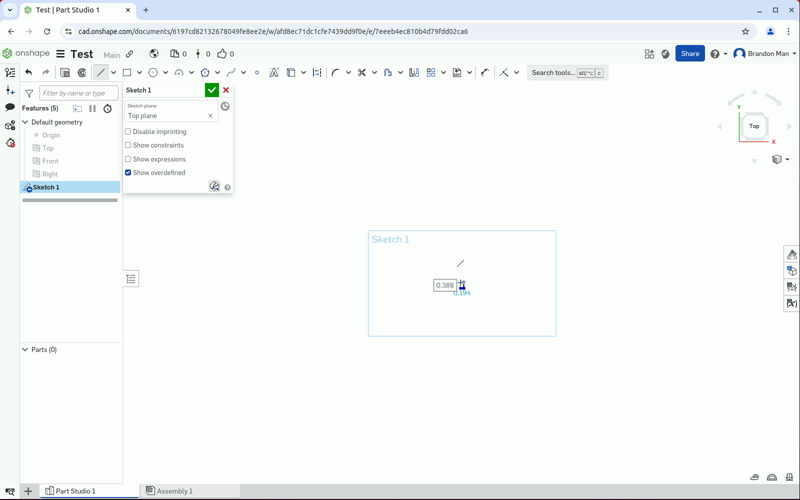
scroll(6)
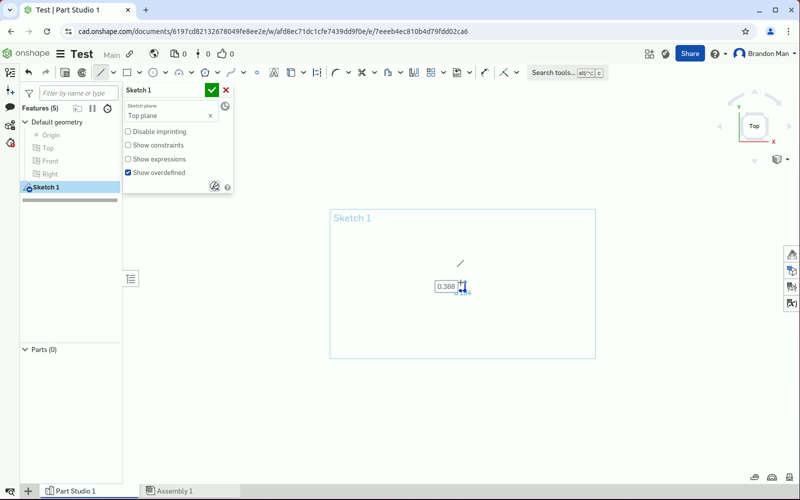
scroll(6)
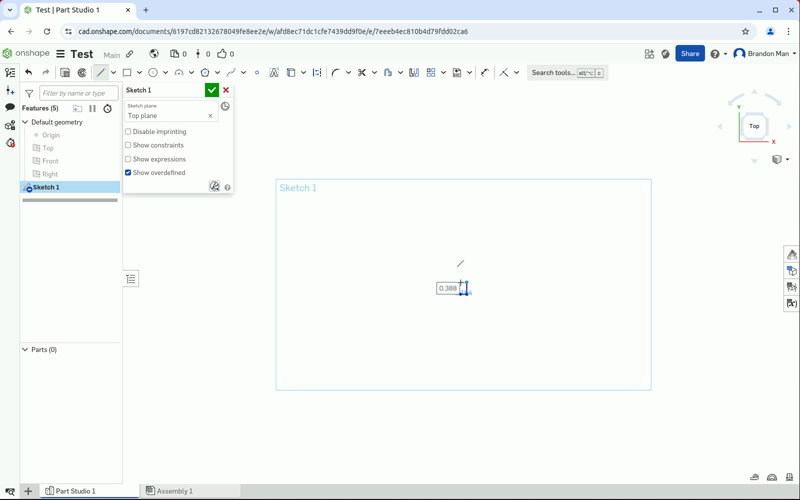
scroll(6)
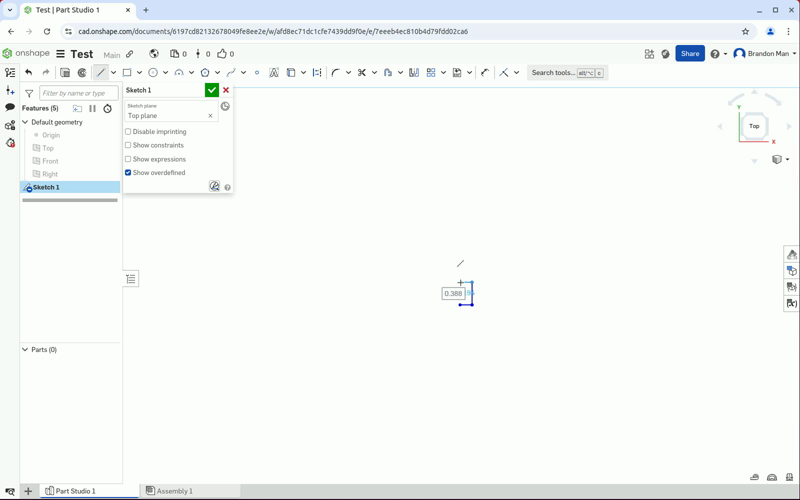
click(460, 282)
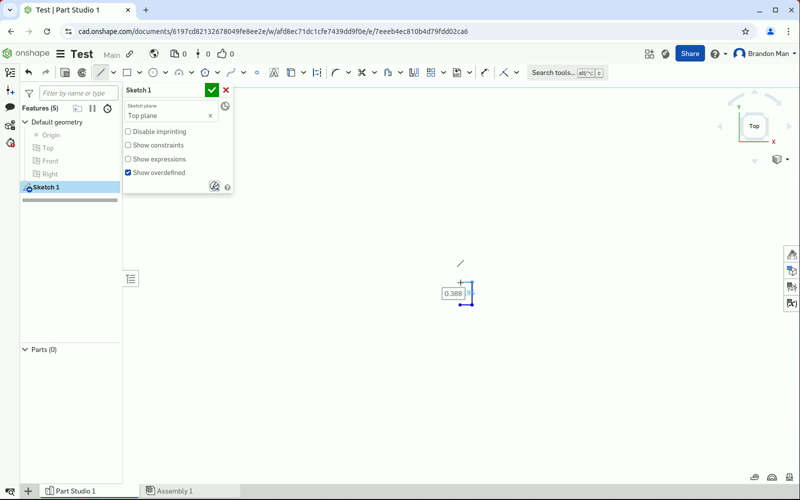
scroll(-6)
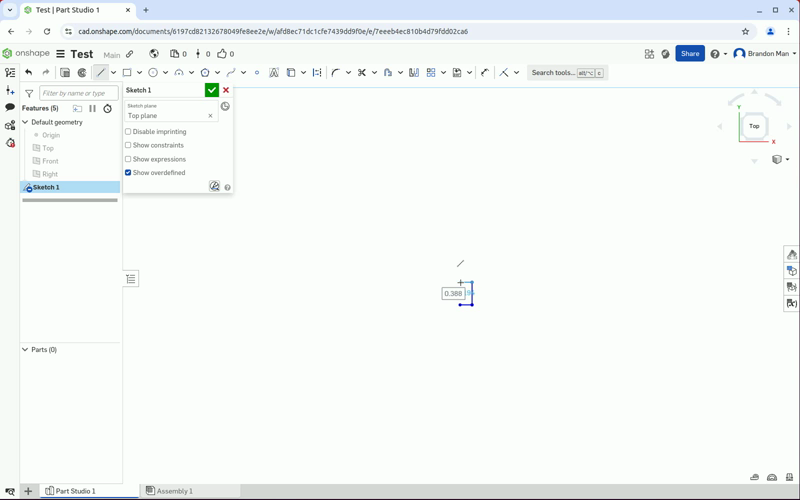
scroll(-6)
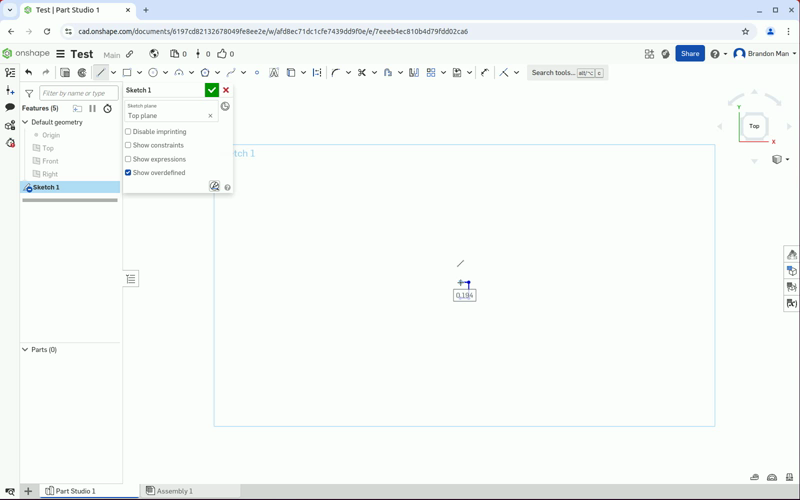
scroll(-6)
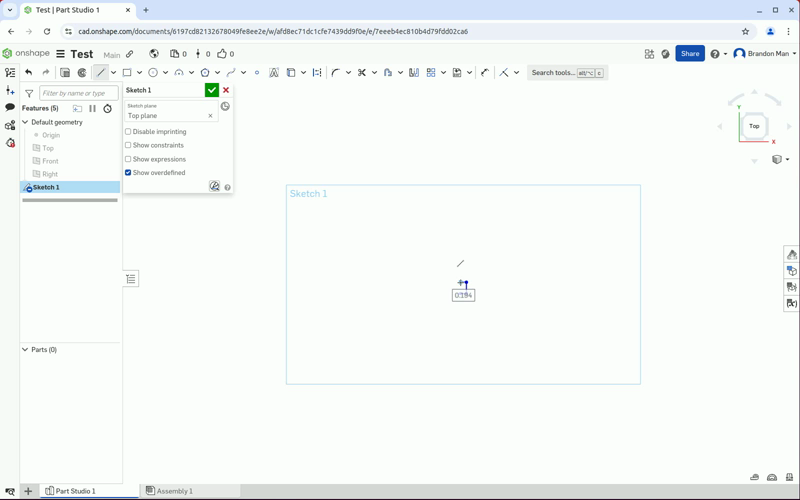
scroll(-6)
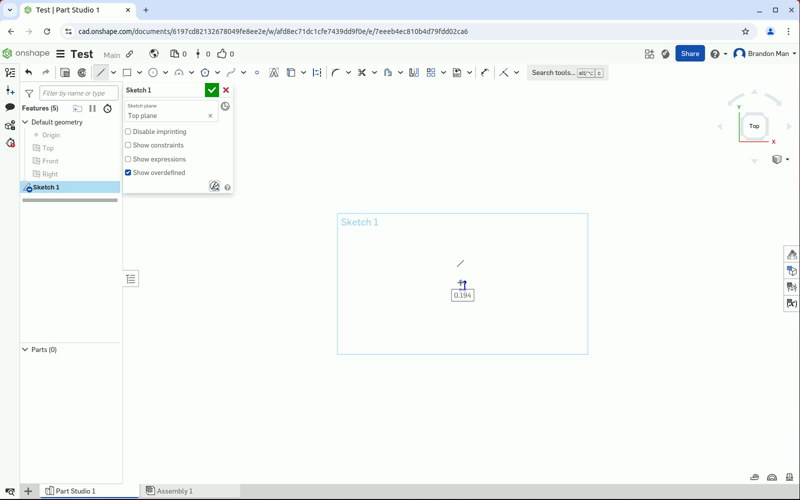
scroll(-6)
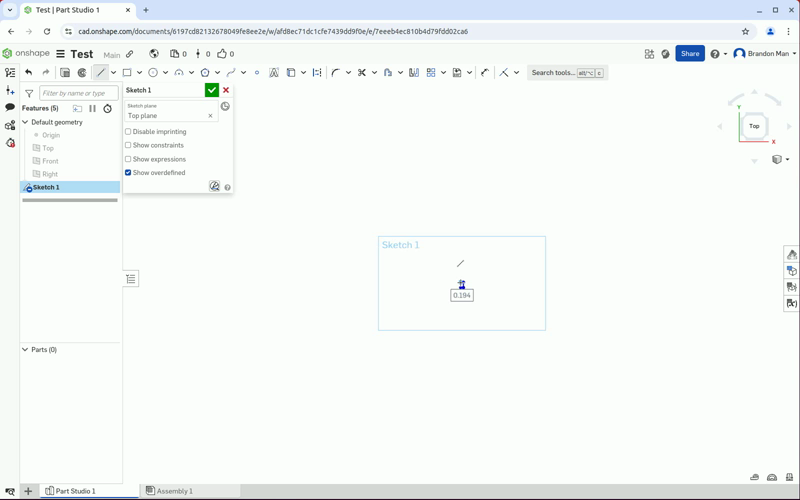
scroll(-6)
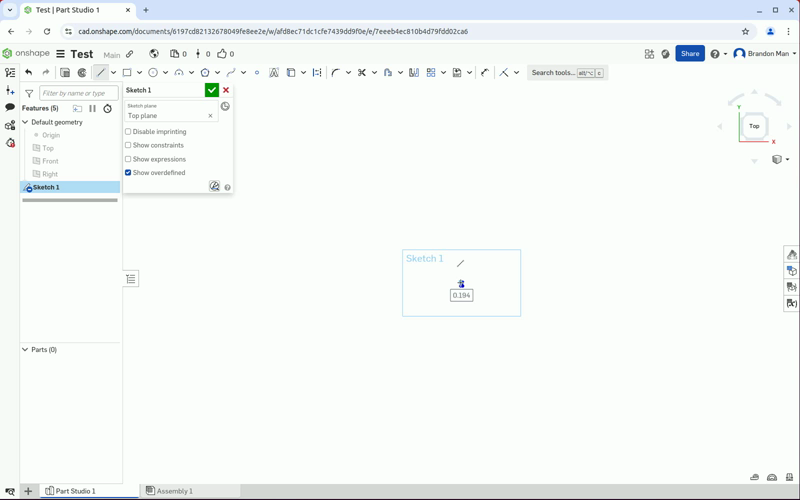
scroll(-6)
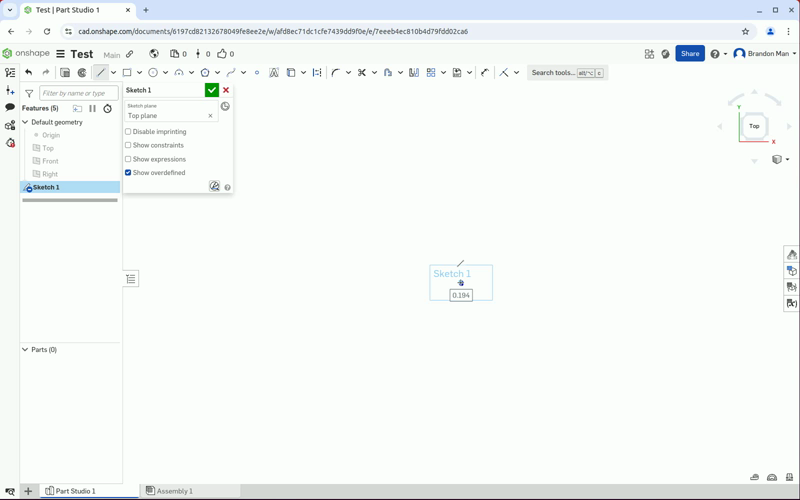
key_up(shift)
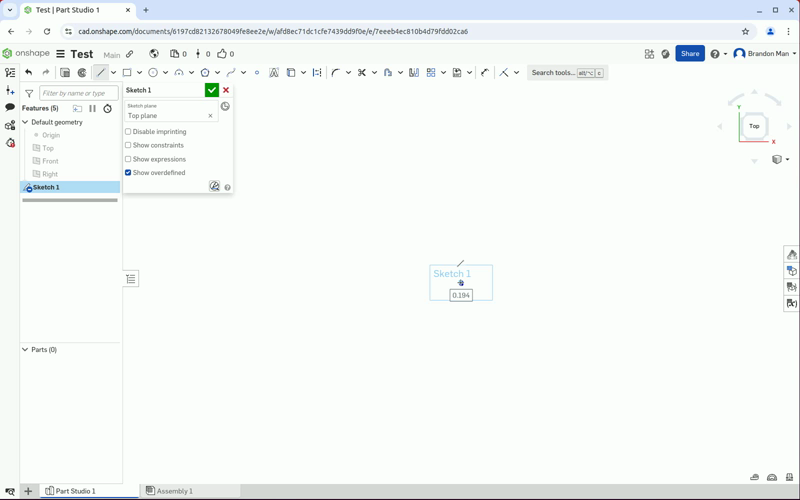
key_down(shift)
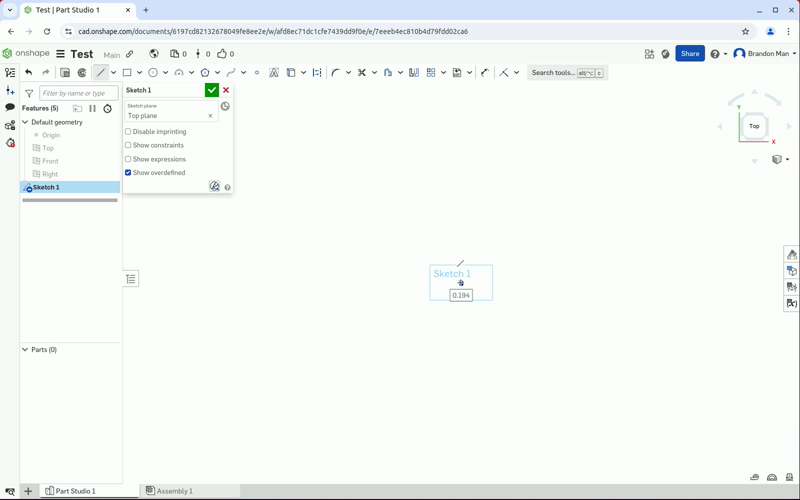
key_up(shift)
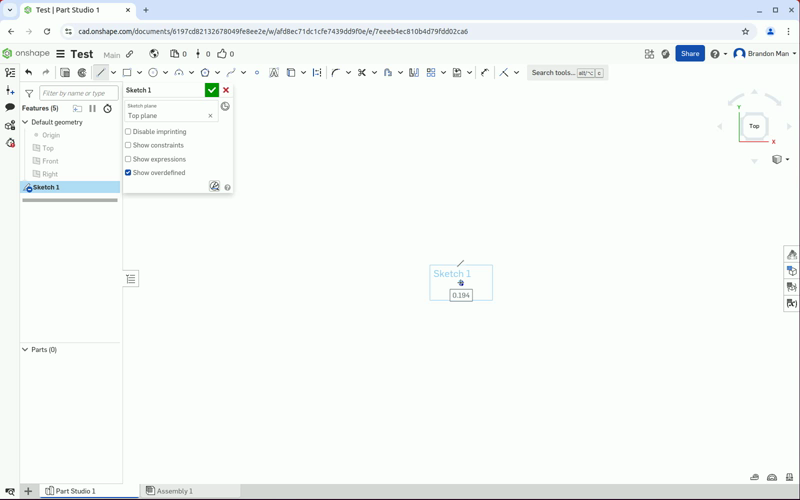
key_down(shift)
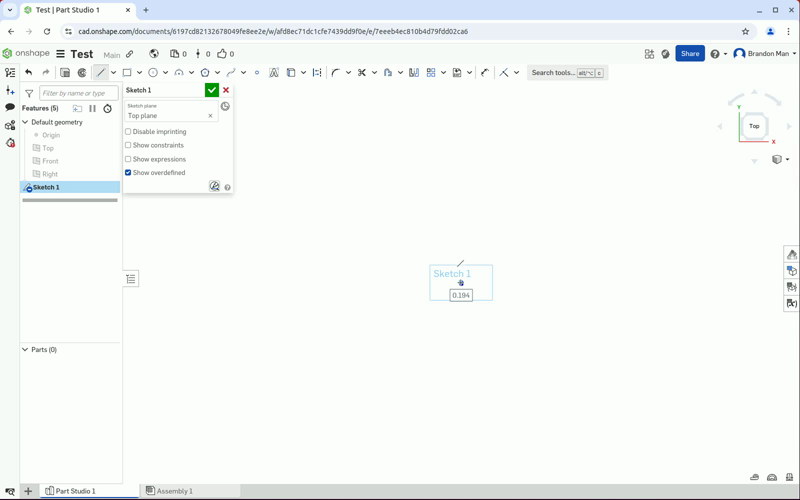
mouse_move(490, 281)
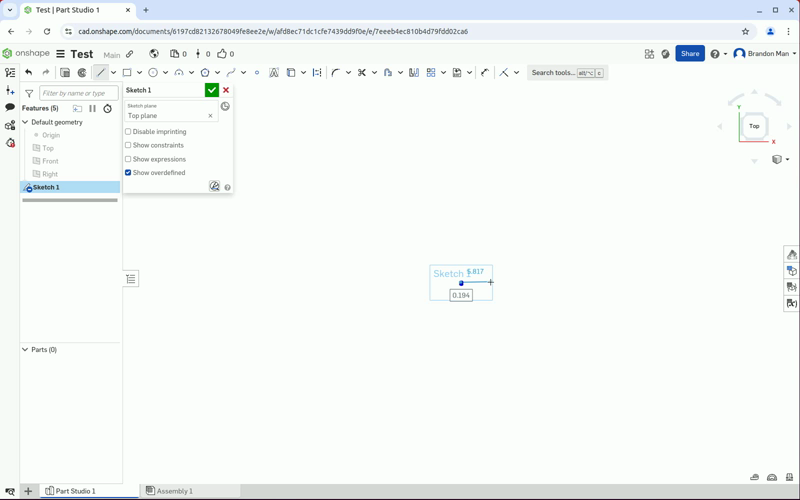
mouse_move(461, 281)
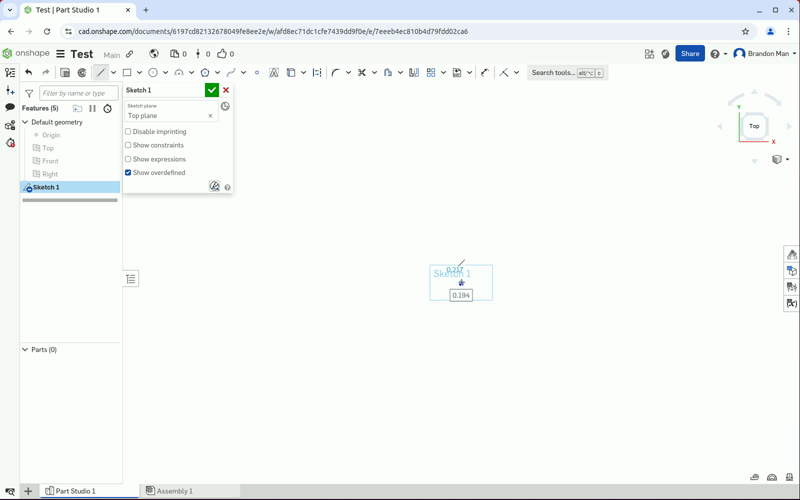
scroll(6)
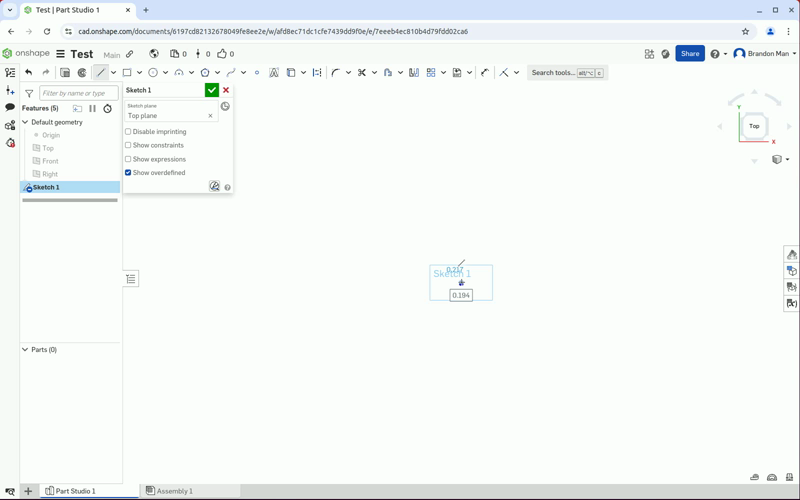
scroll(6)
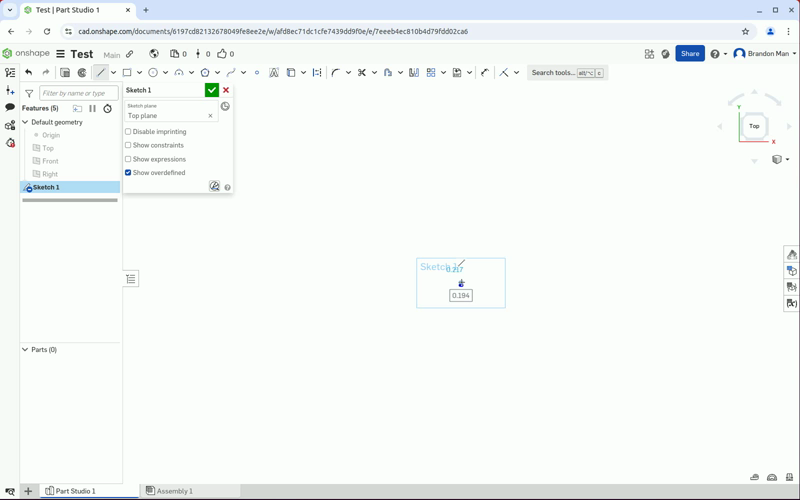
scroll(6)
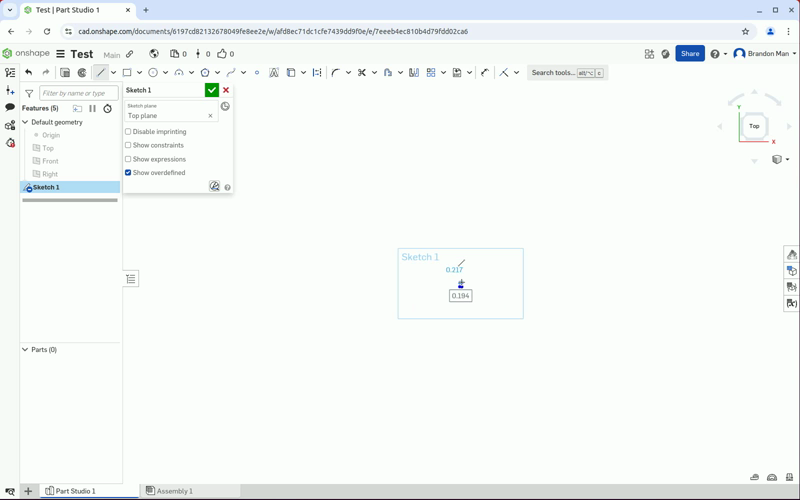
scroll(6)
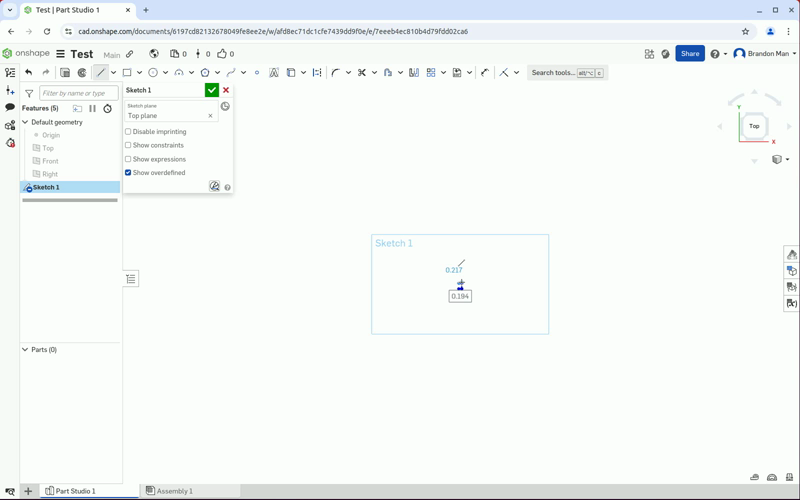
scroll(6)
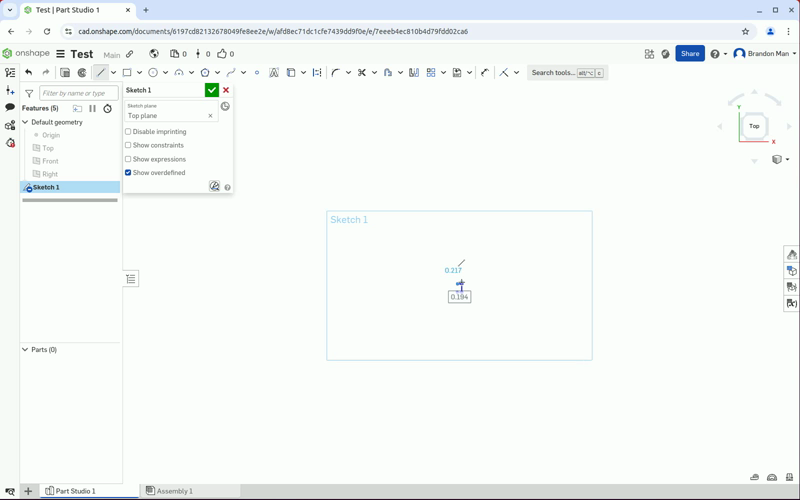
scroll(6)
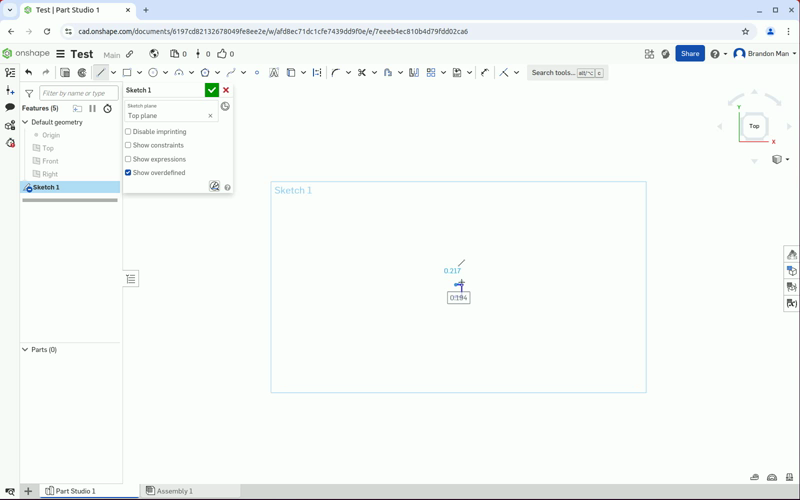
scroll(6)
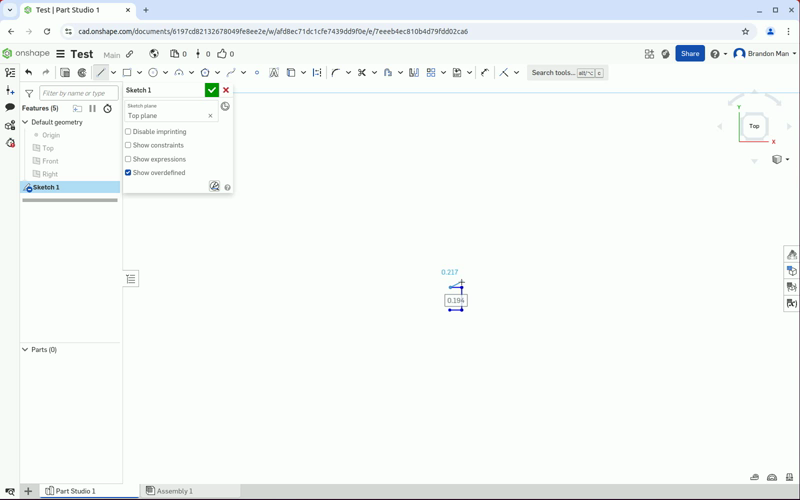
click(461, 281)
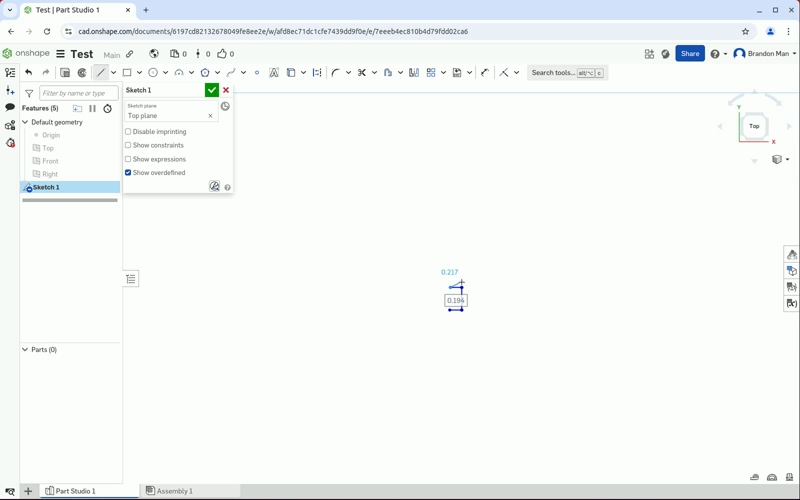
scroll(-6)
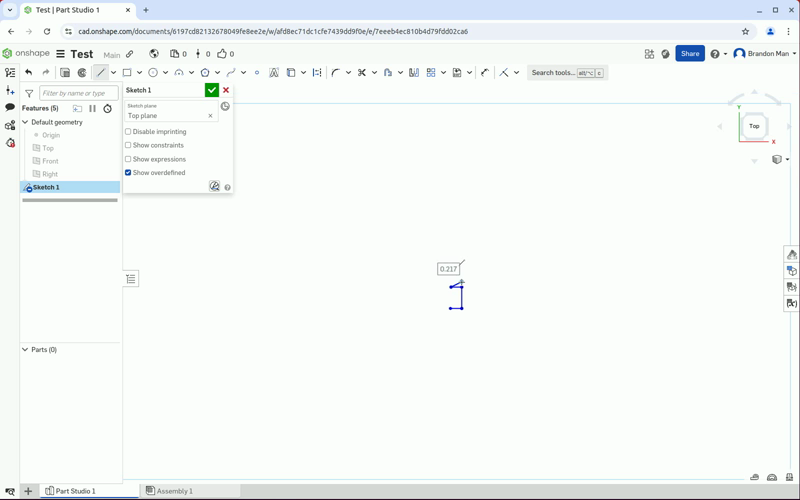
scroll(-6)
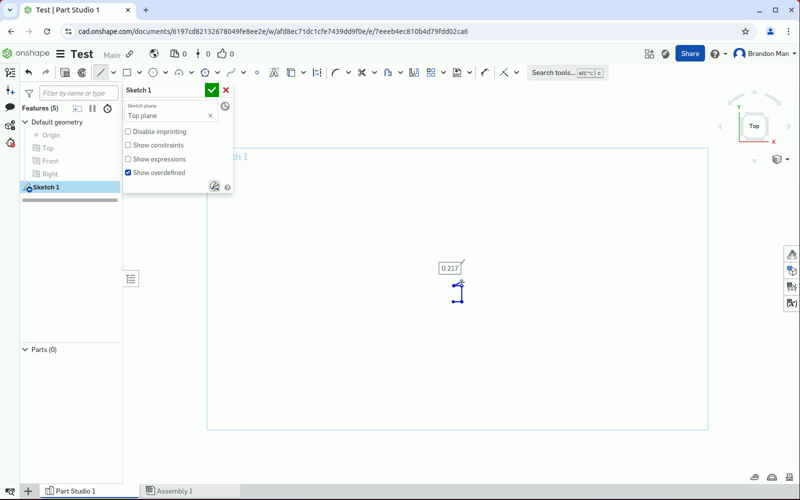
scroll(-6)
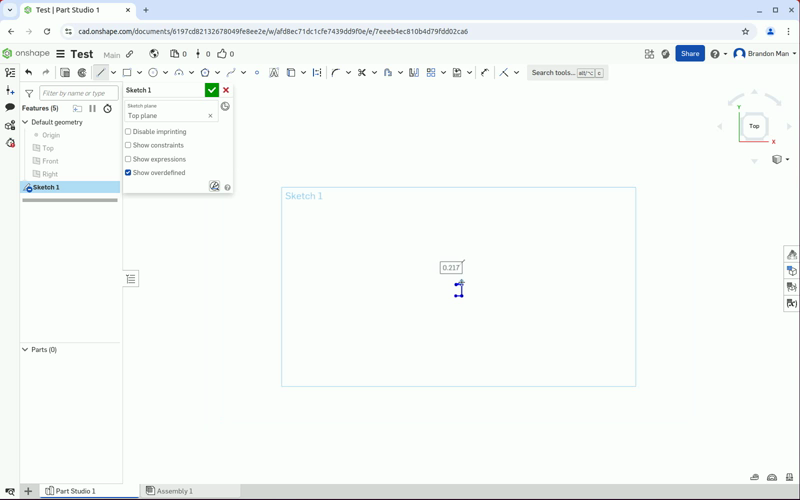
scroll(-6)
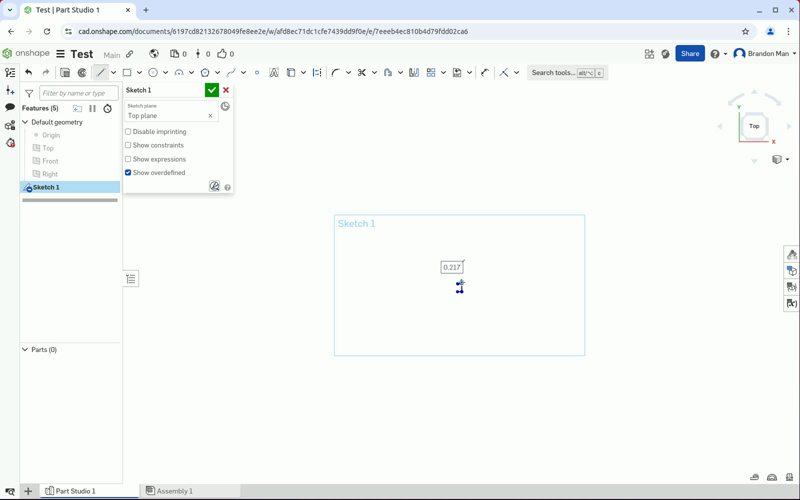
scroll(-6)
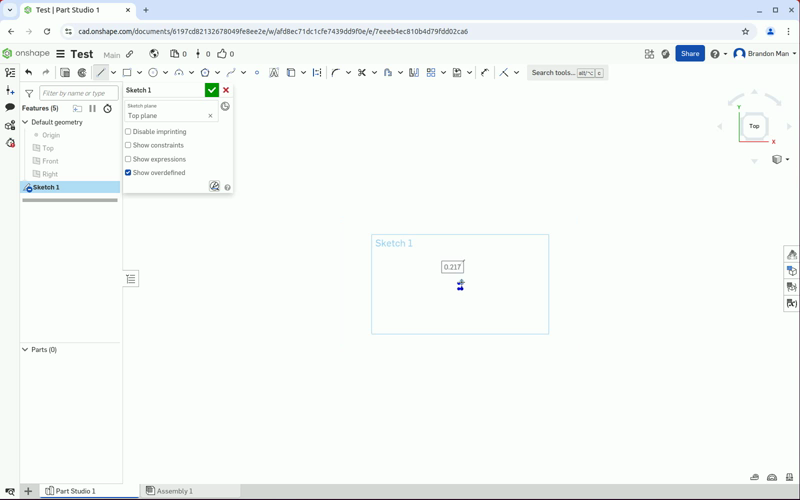
scroll(-6)
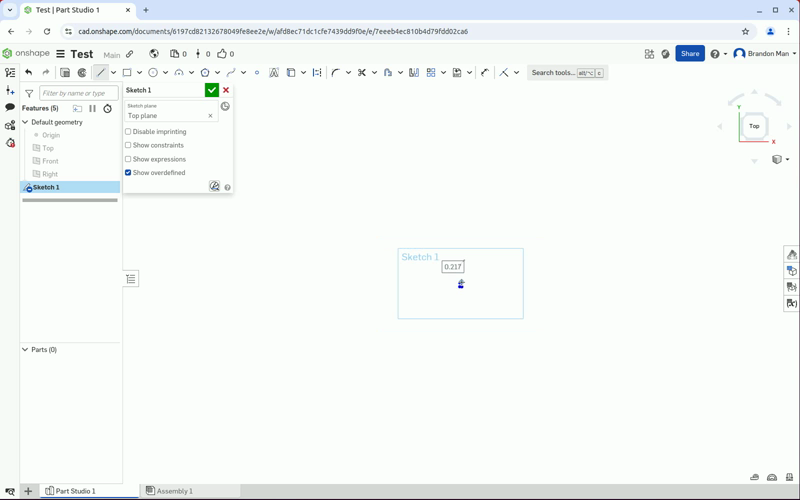
scroll(-6)
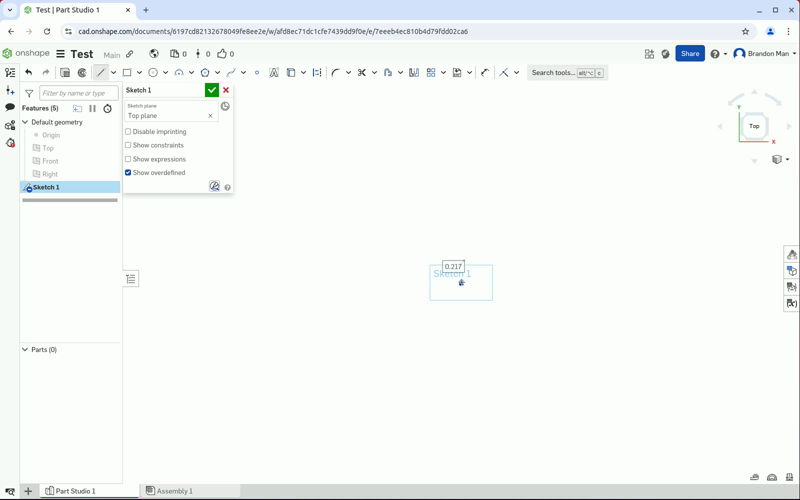
key_up(shift)
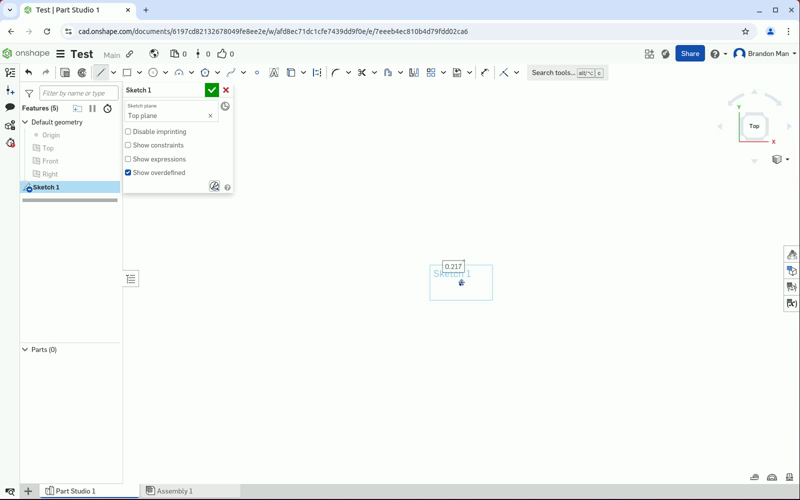
key_down(shift)
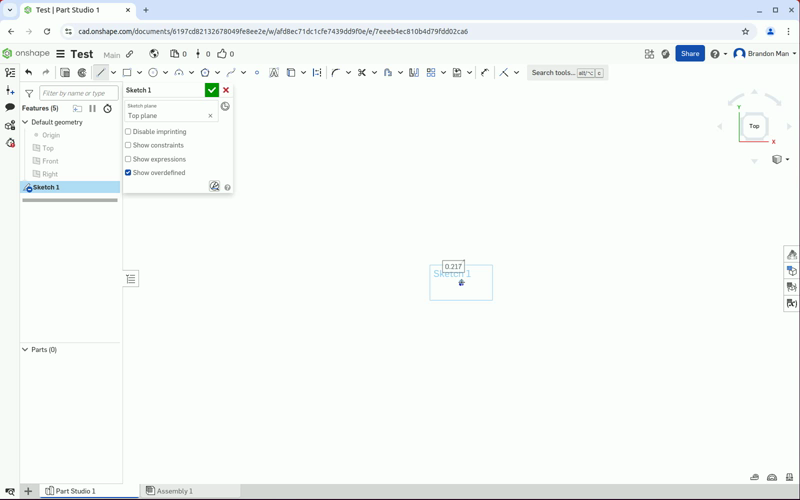
mouse_move(492, 281)
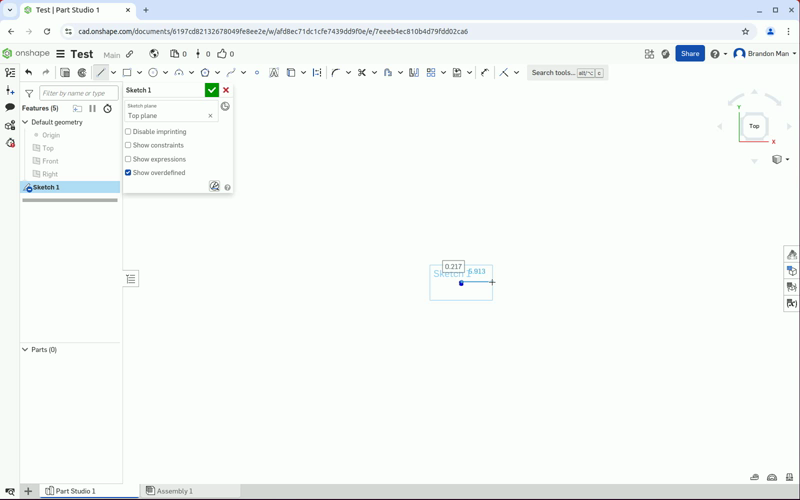
mouse_move(461, 284)
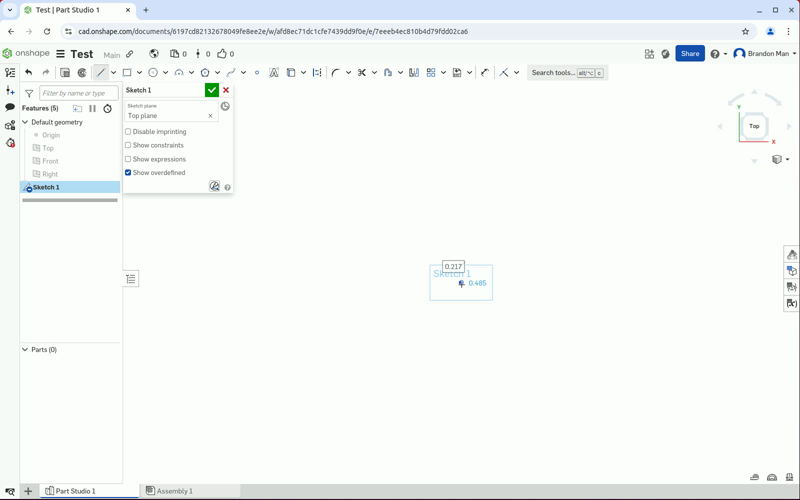
scroll(6)
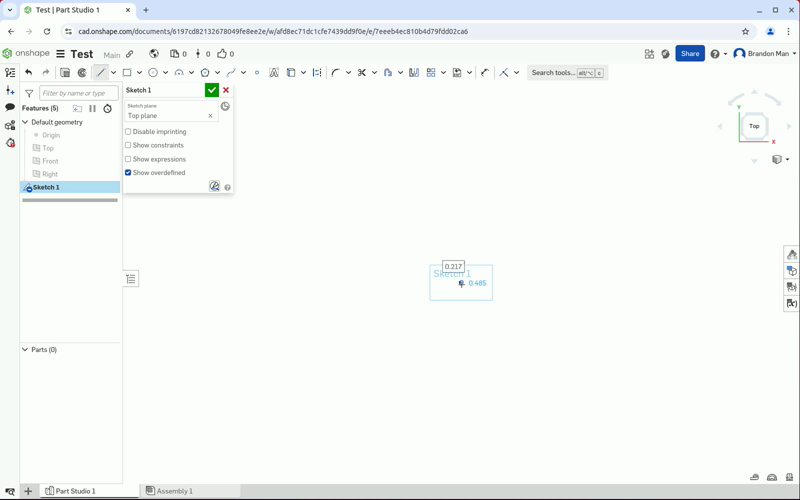
scroll(6)
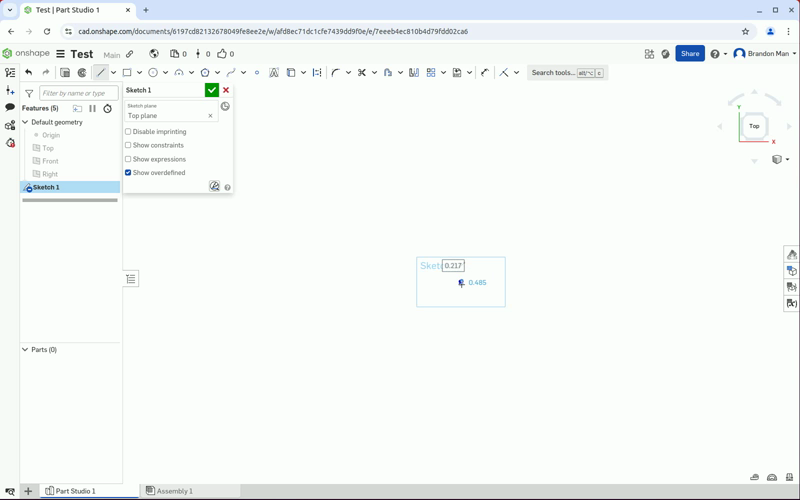
scroll(6)
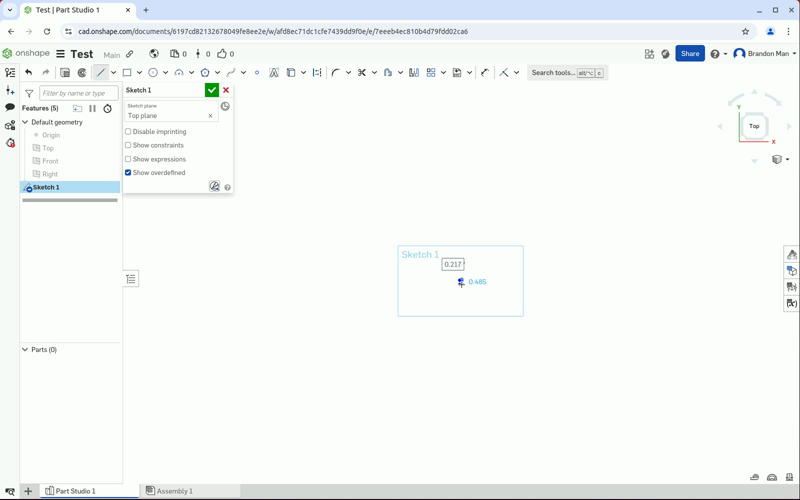
scroll(6)
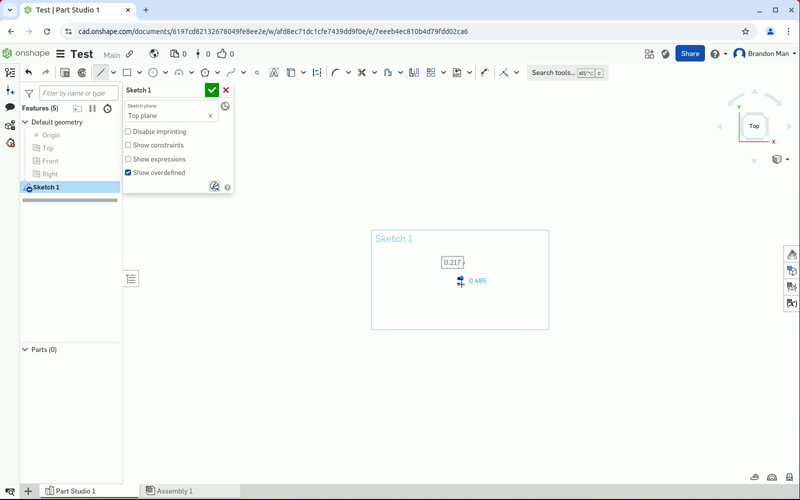
scroll(6)
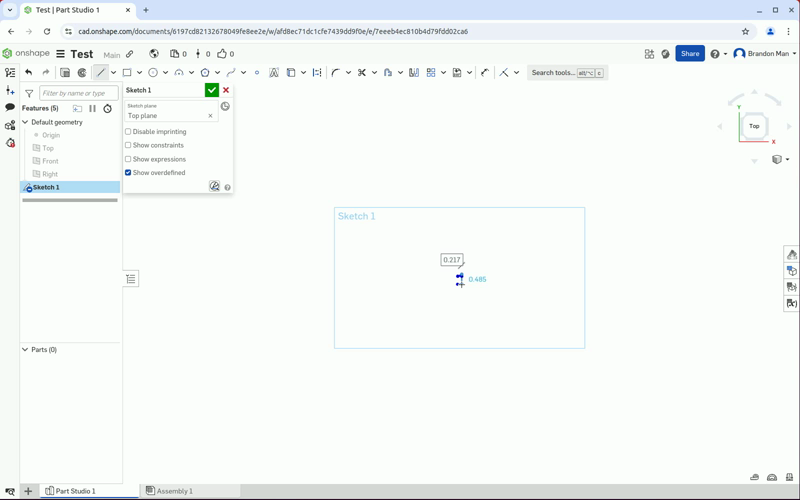
scroll(6)
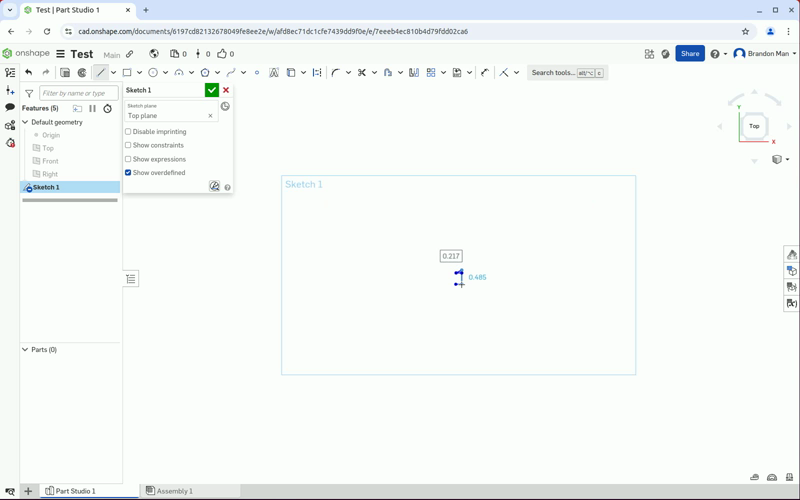
scroll(6)
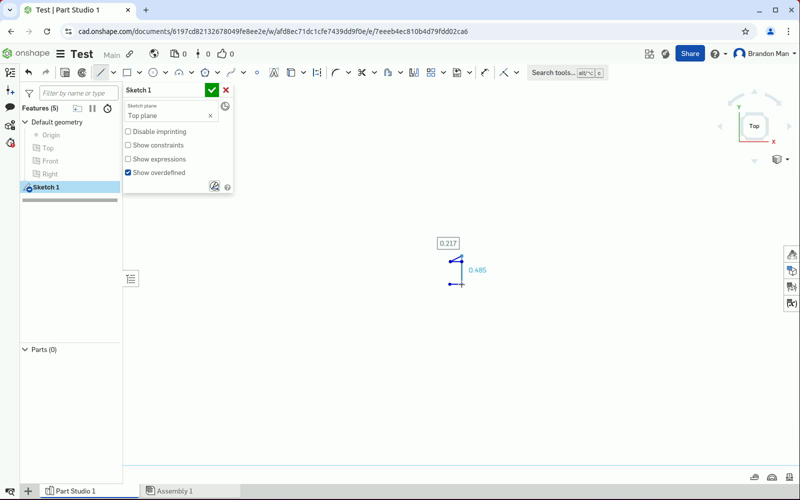
click(461, 284)
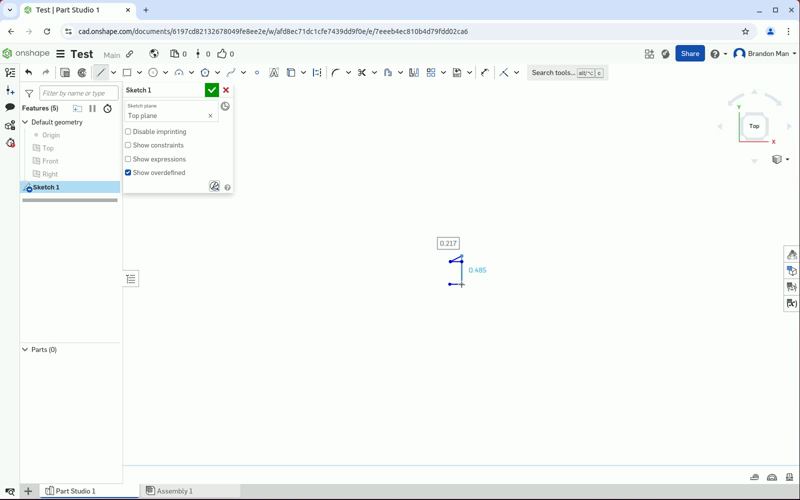
scroll(-6)
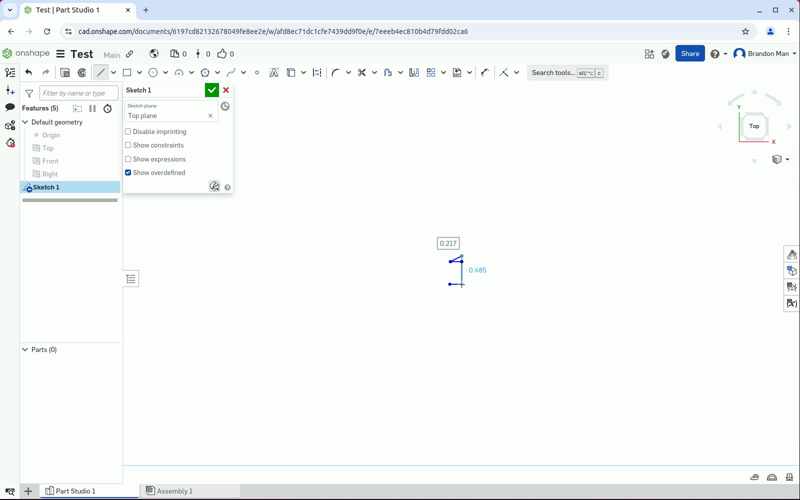
scroll(-6)
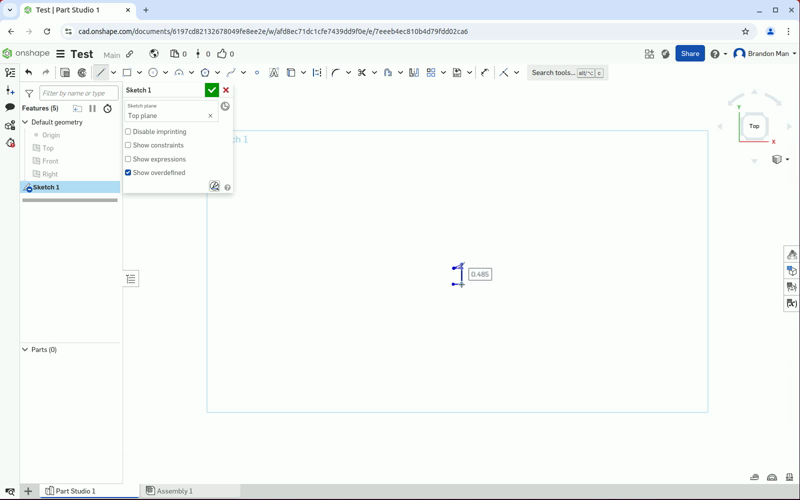
scroll(-6)
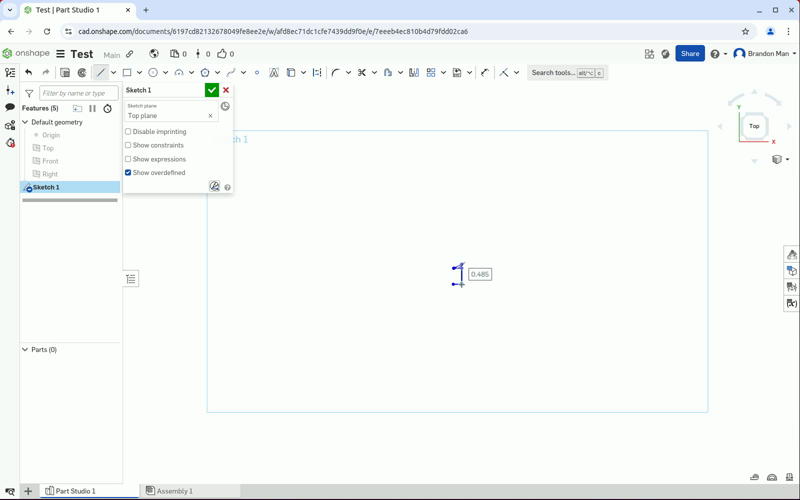
scroll(-6)
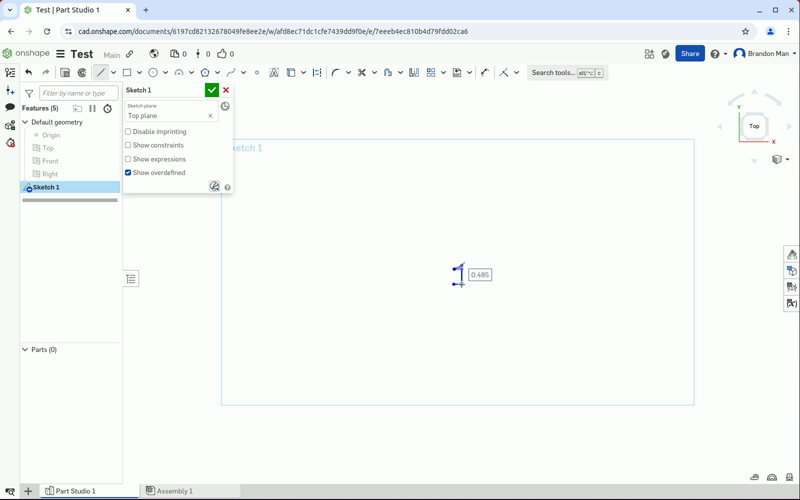
scroll(-6)
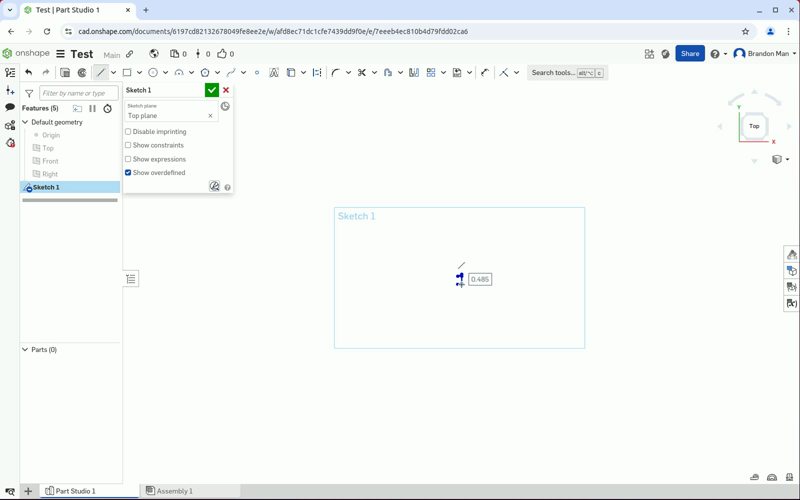
scroll(-6)
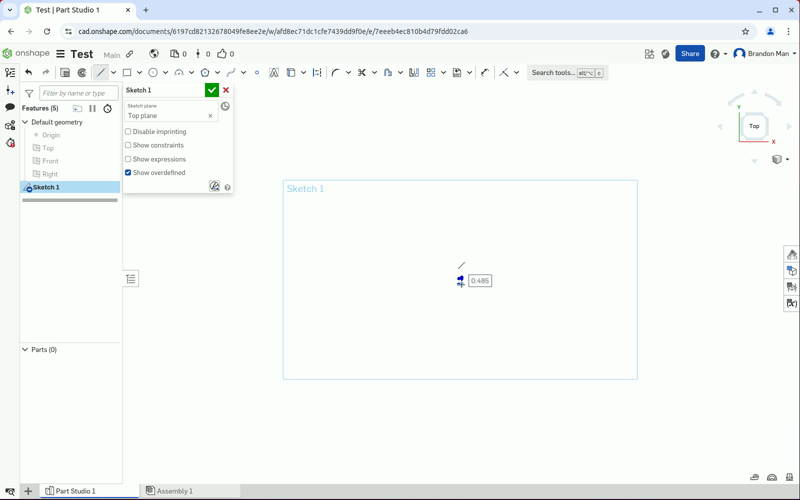
scroll(-6)
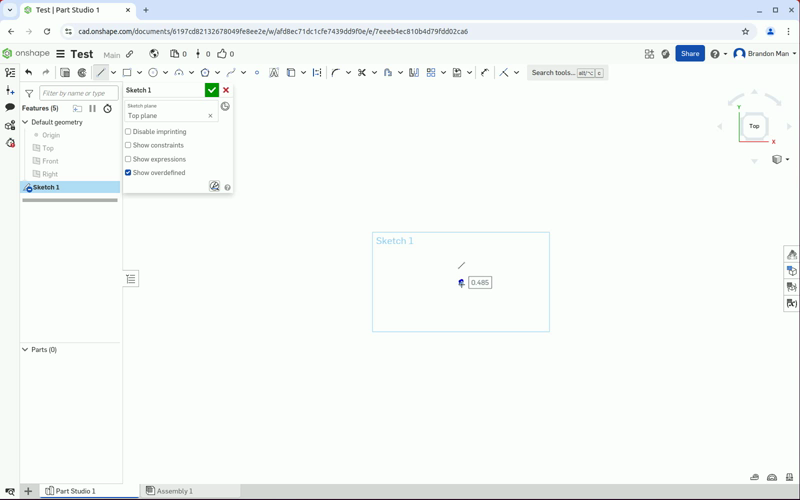
key_up(shift)
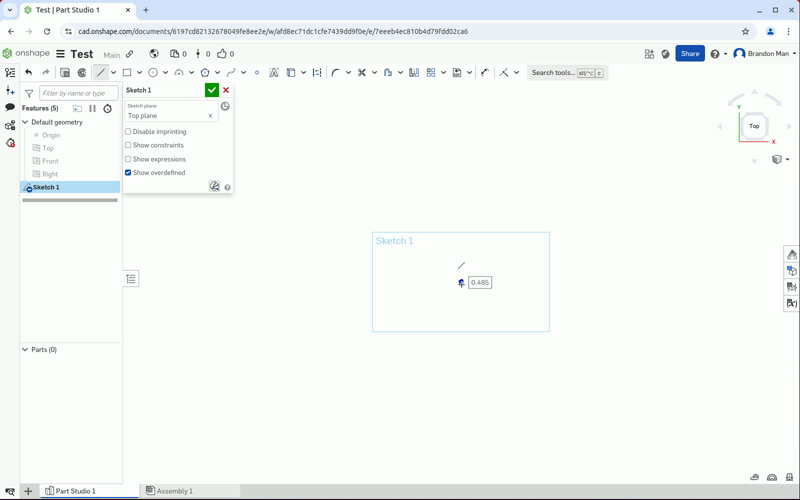
mouse_move(492, 284)
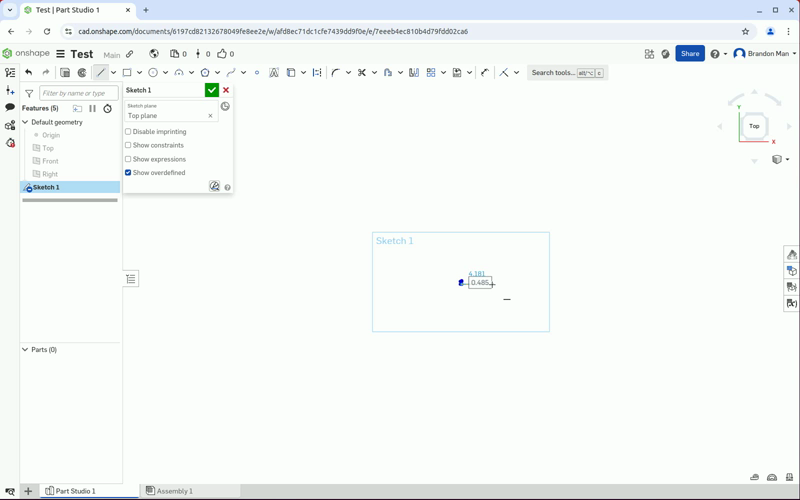
key_down(shift)
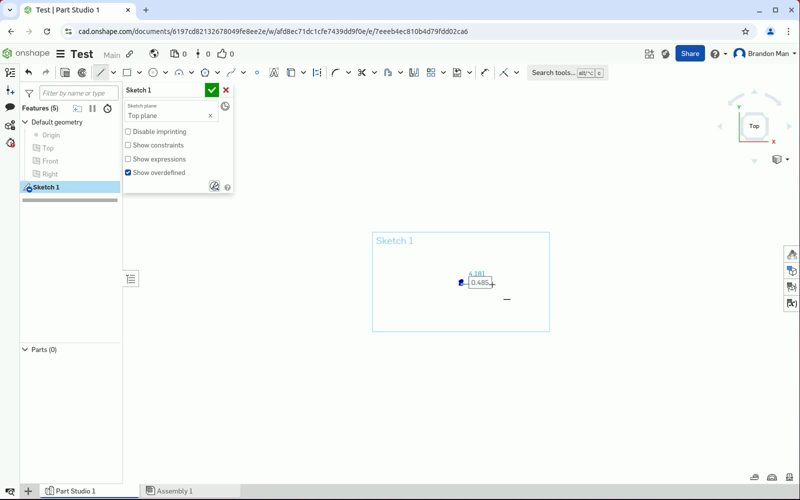
mouse_move(460, 284)
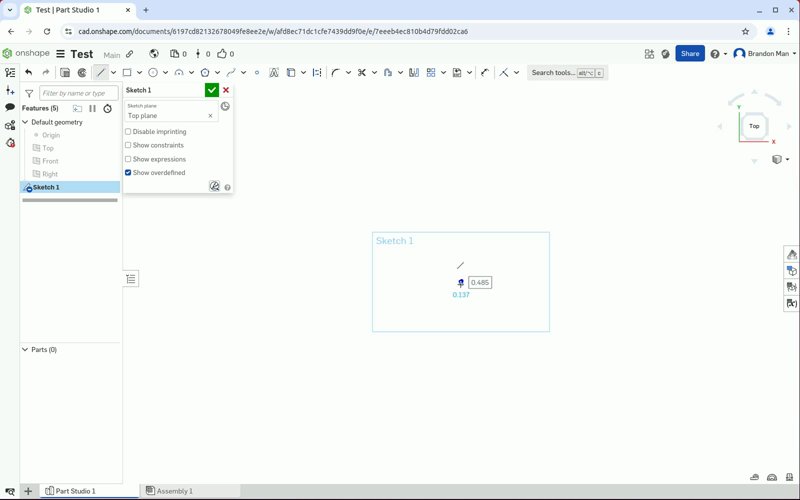
scroll(6)
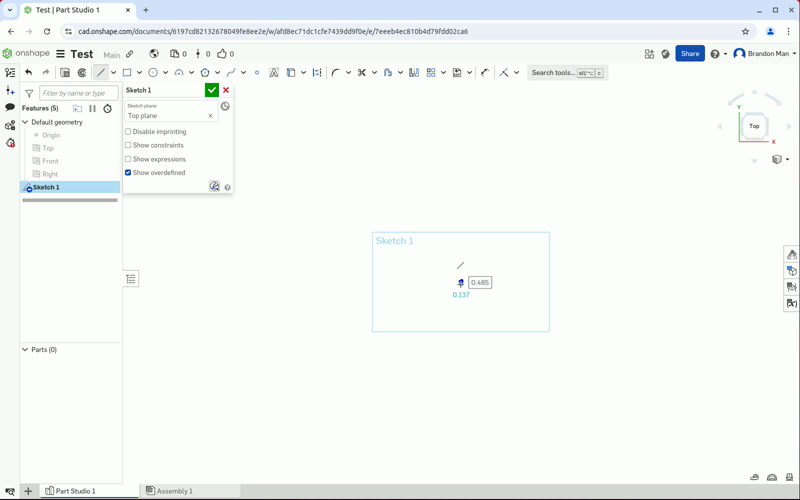
scroll(6)
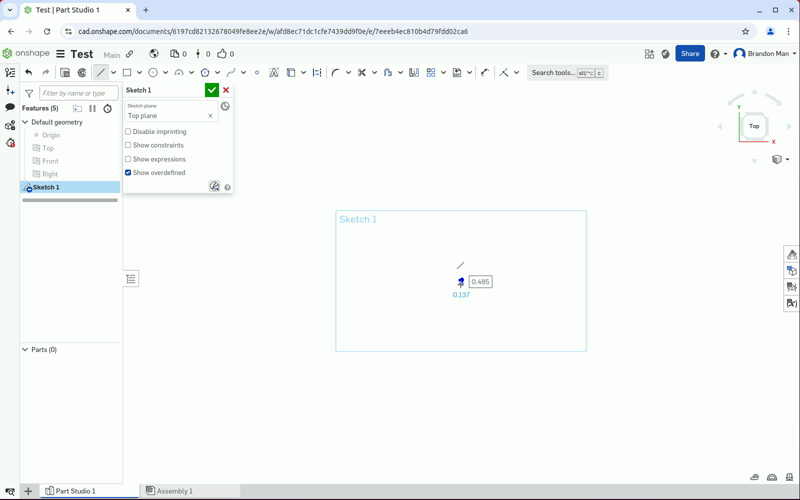
scroll(6)
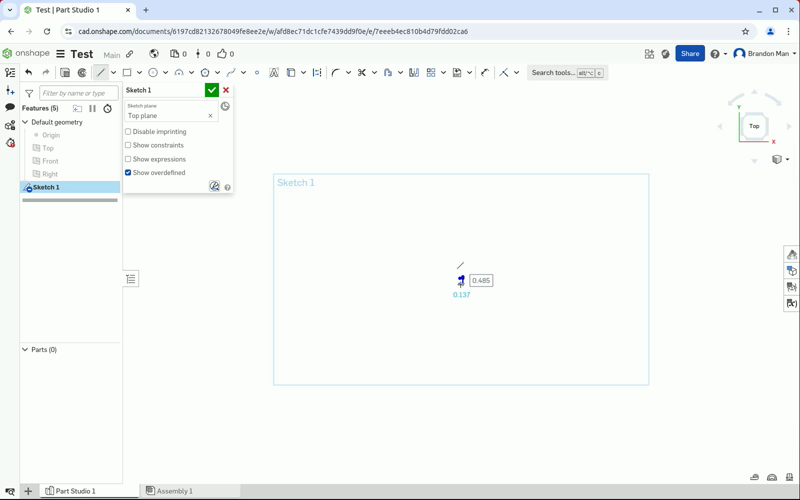
scroll(6)
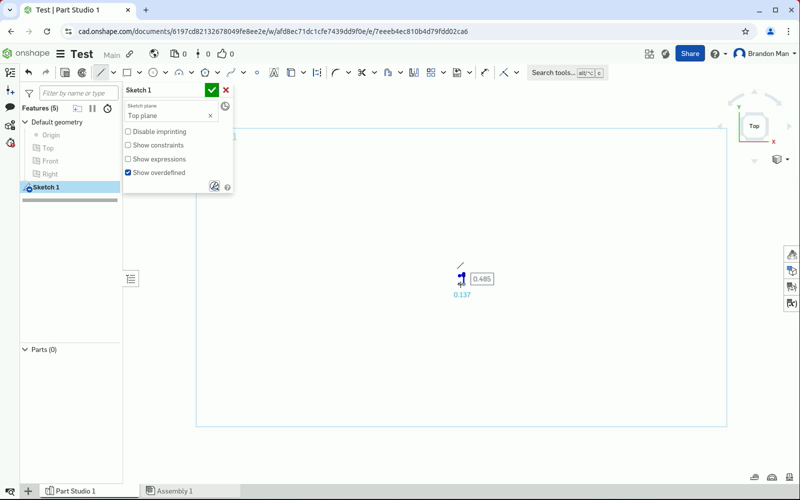
scroll(6)
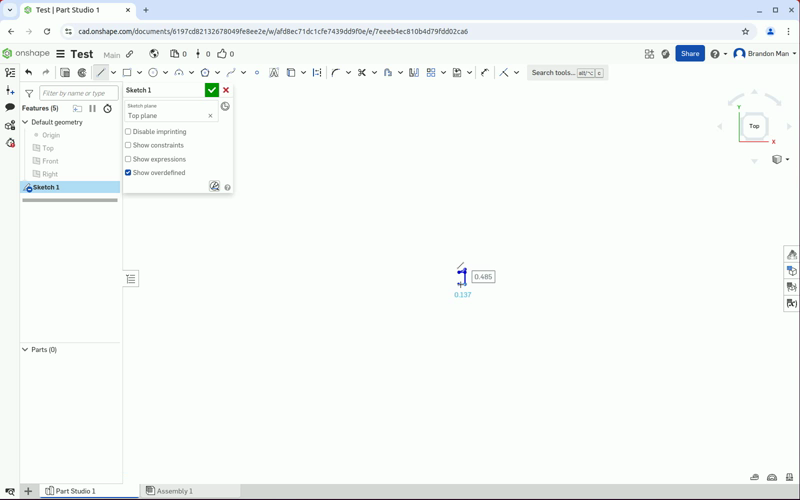
scroll(6)
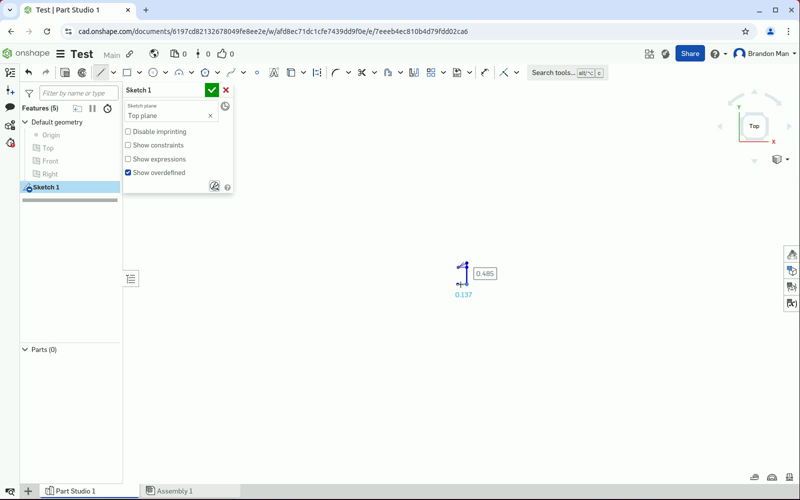
scroll(6)
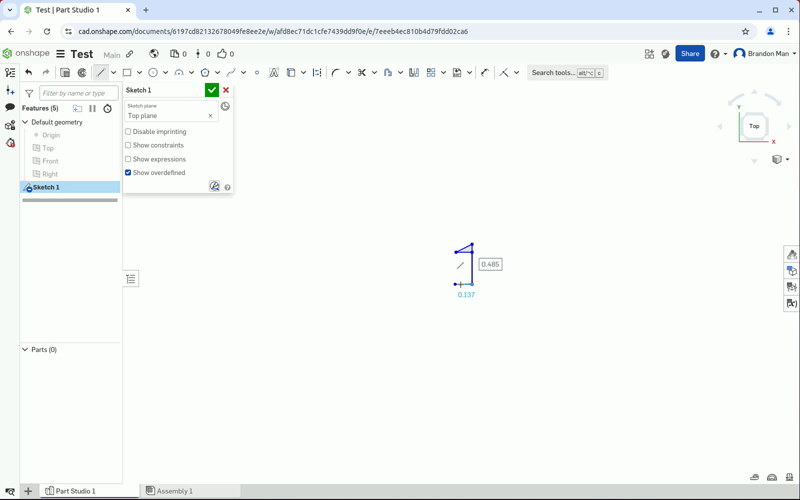
key_up(shift)
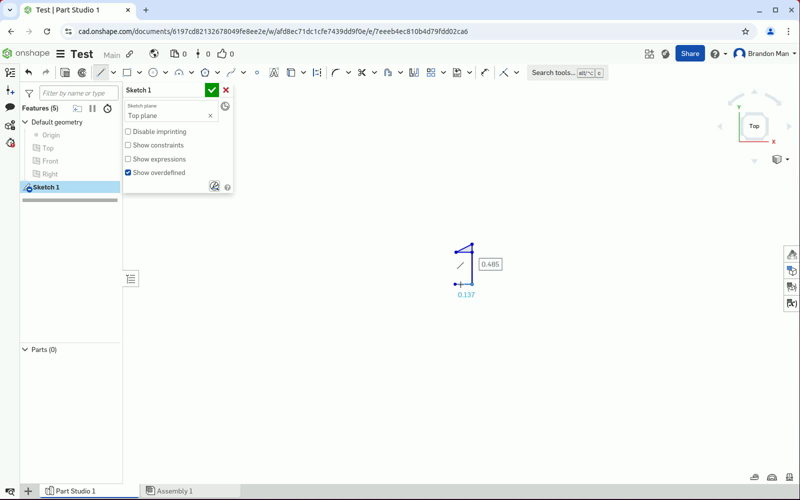
click(460, 284)
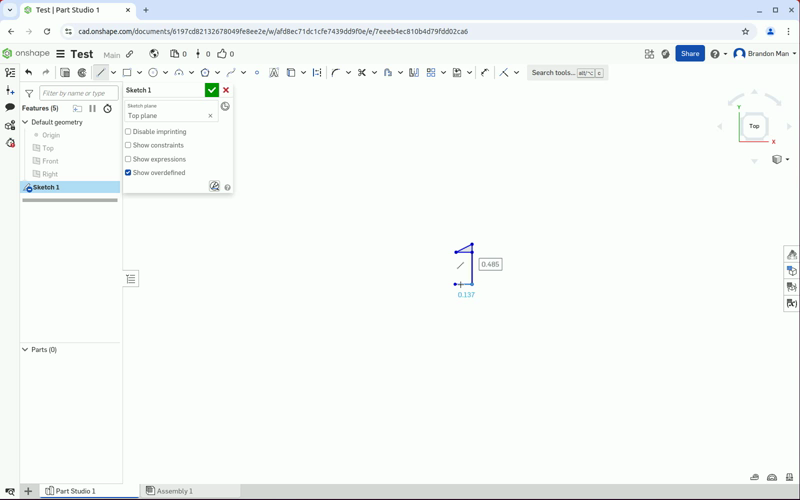
scroll(-6)
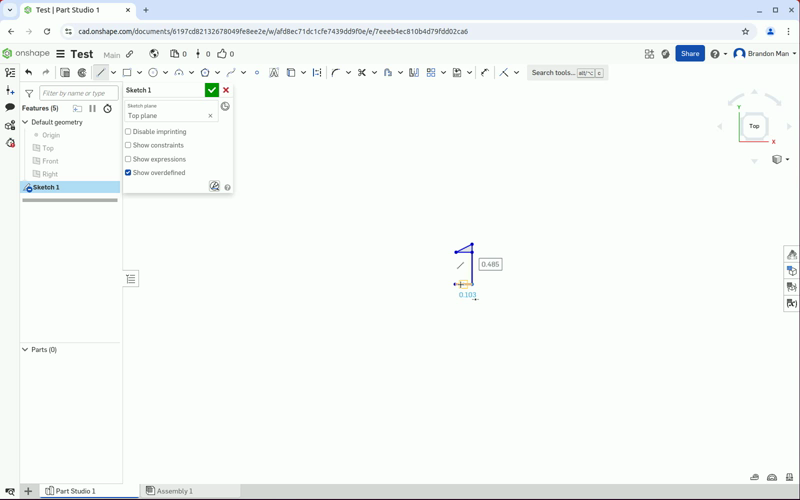
scroll(-6)
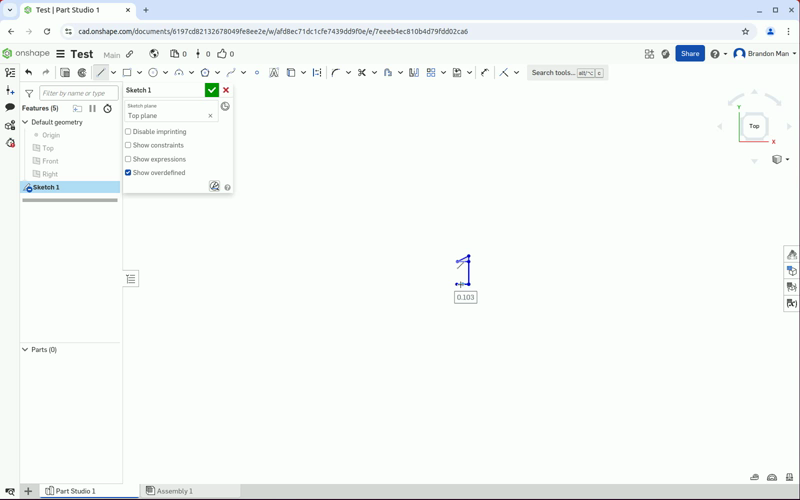
scroll(-6)
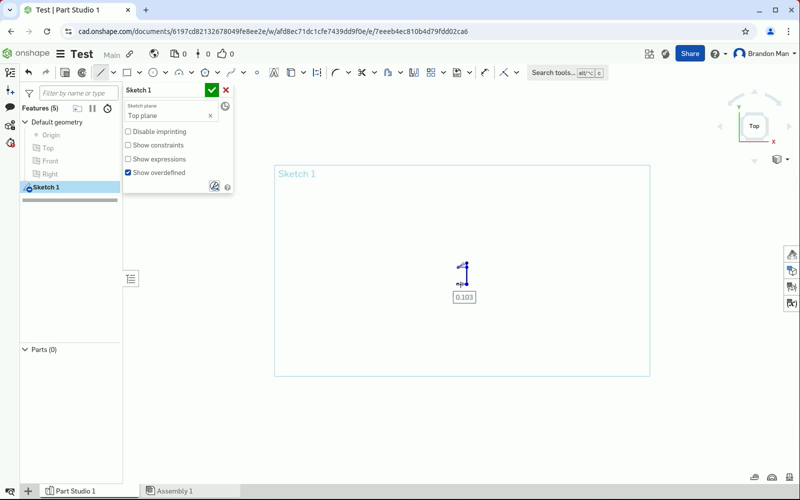
scroll(-6)
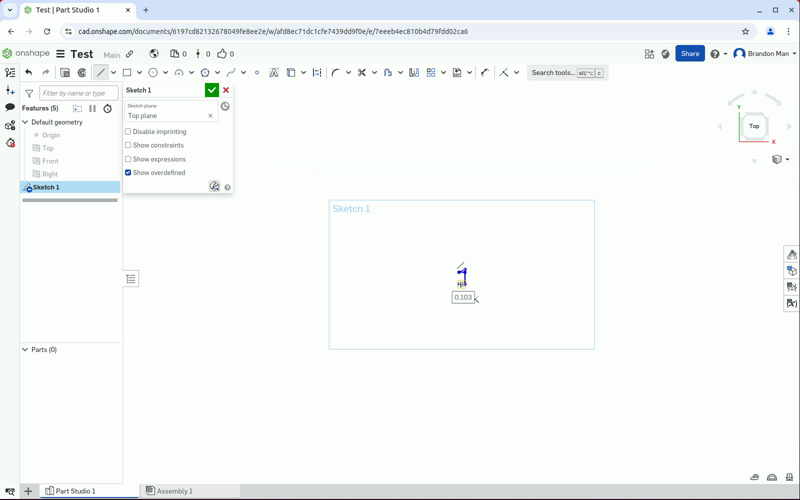
scroll(-6)
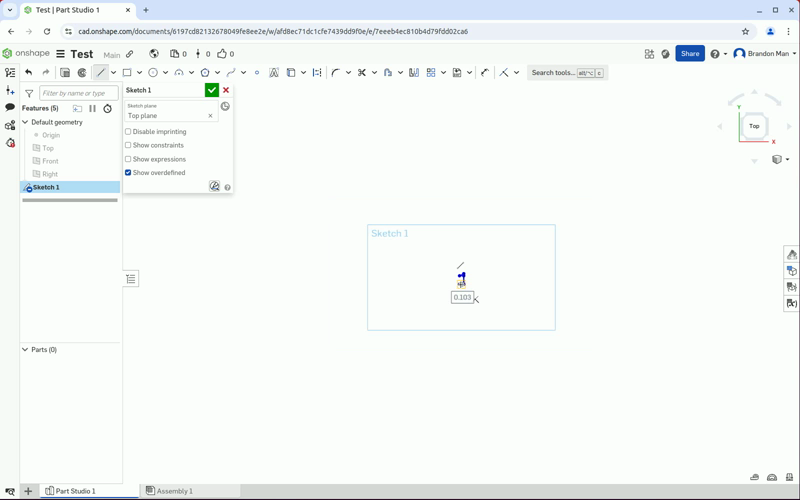
scroll(-6)
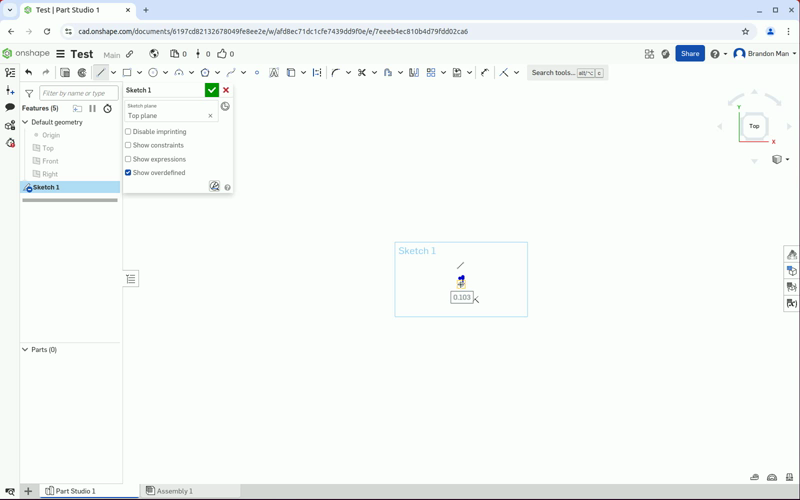
scroll(-6)
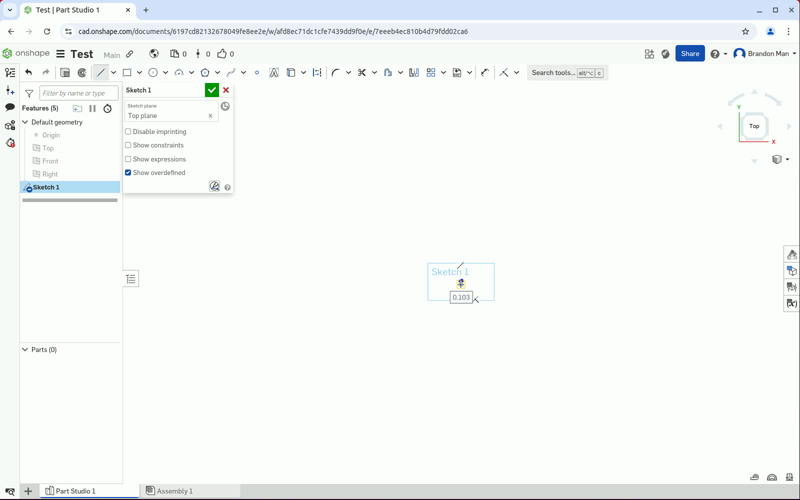
key(esc)
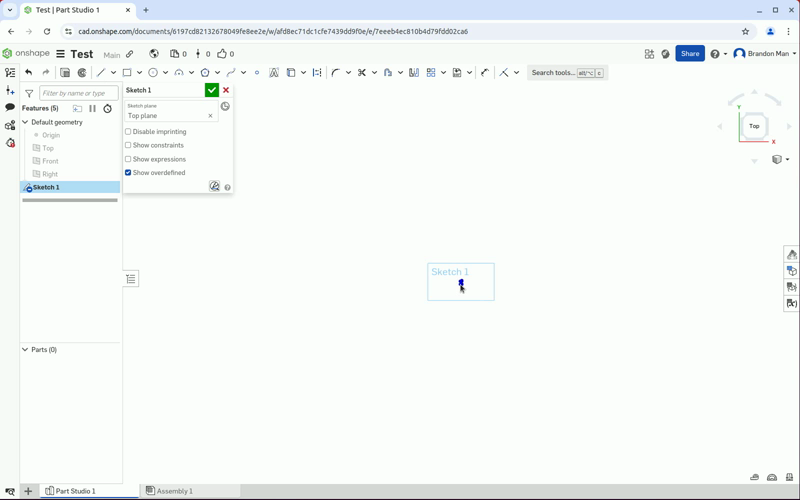
mouse_move(461, 283)
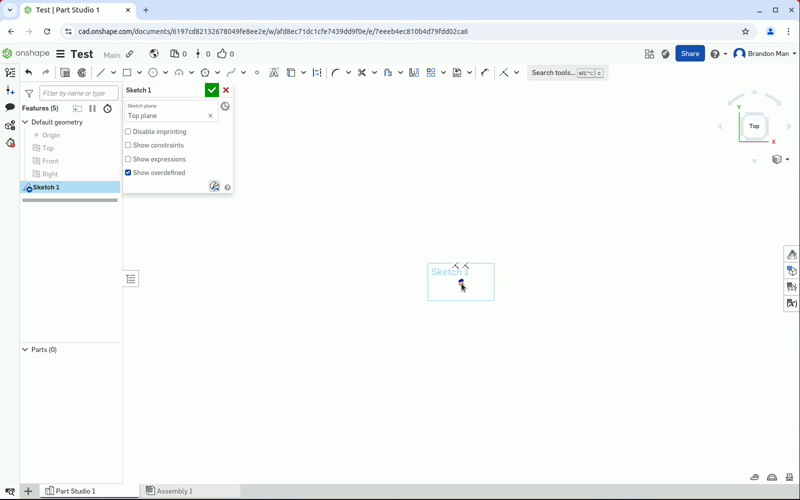
scroll(6)
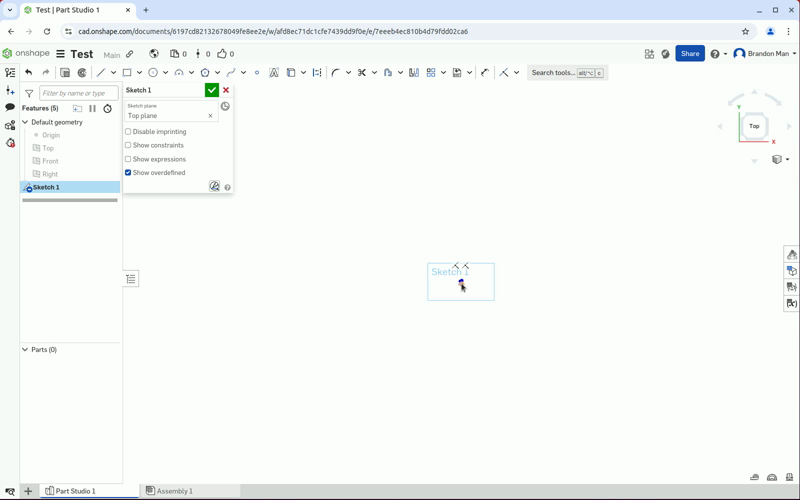
scroll(6)
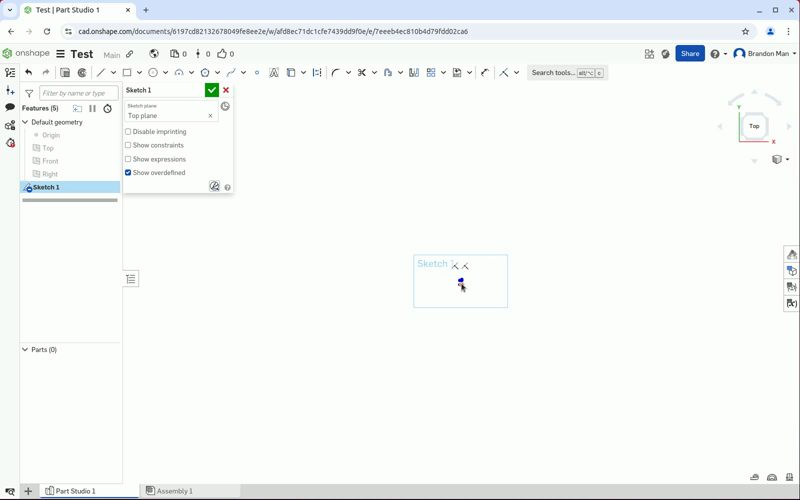
scroll(6)
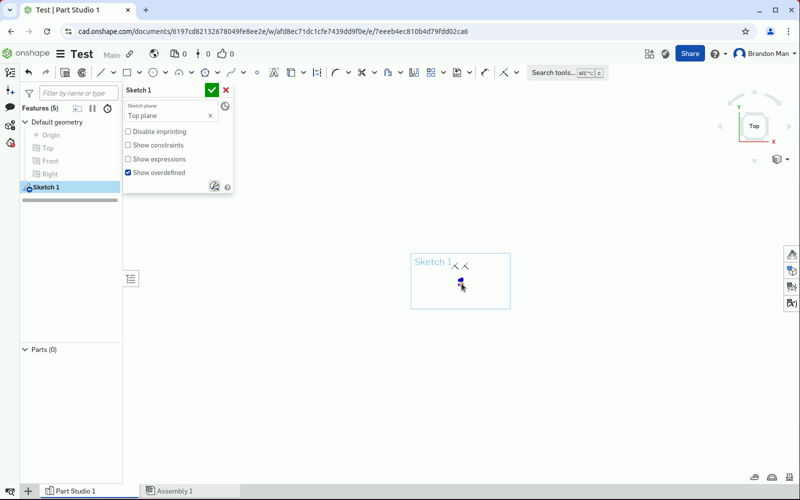
scroll(6)
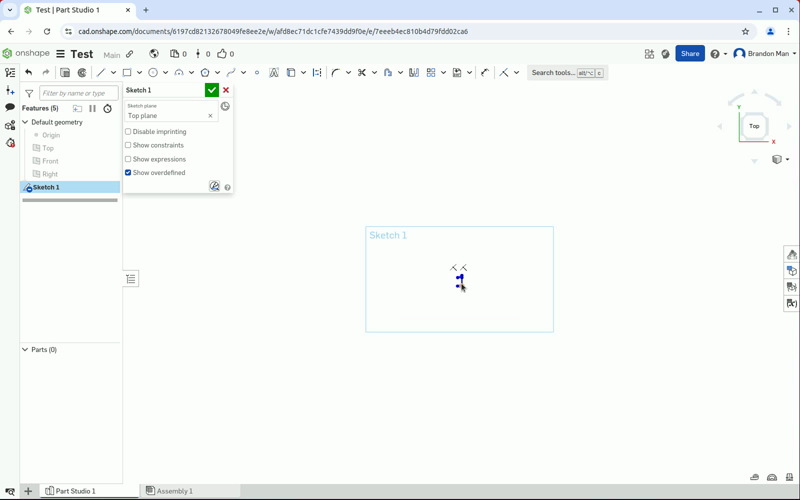
scroll(6)
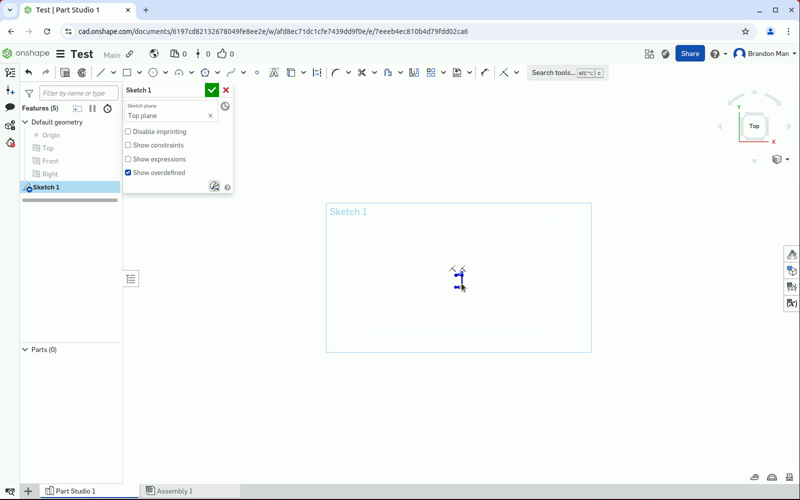
scroll(6)
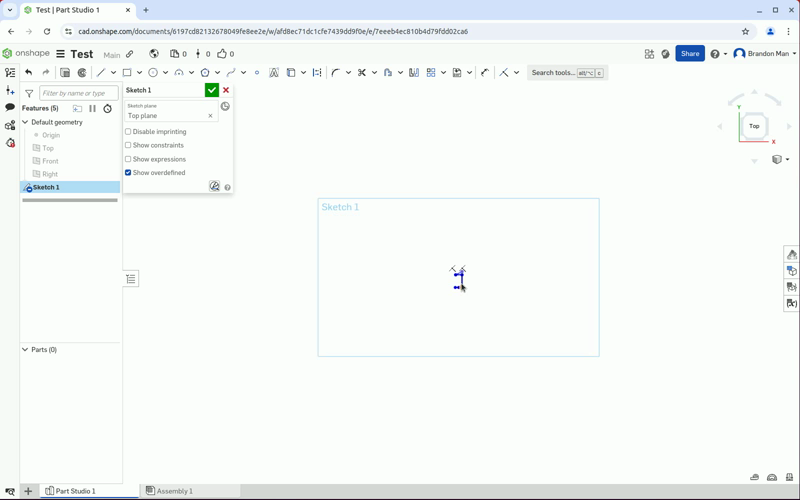
scroll(6)
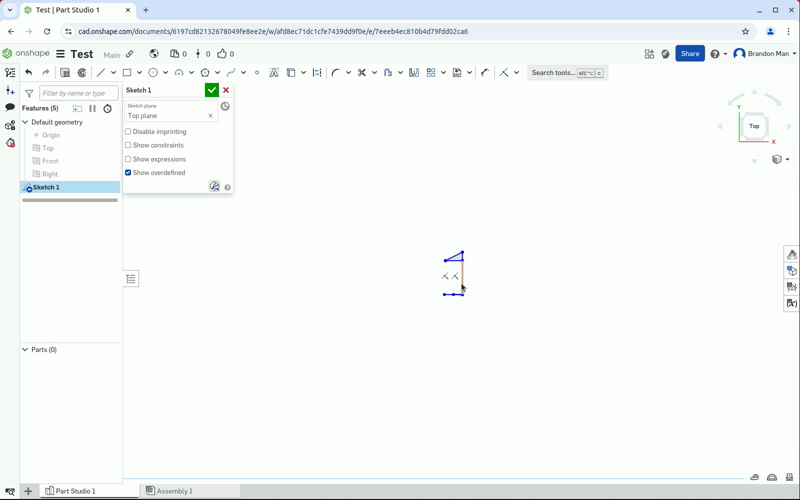
click(461, 283)
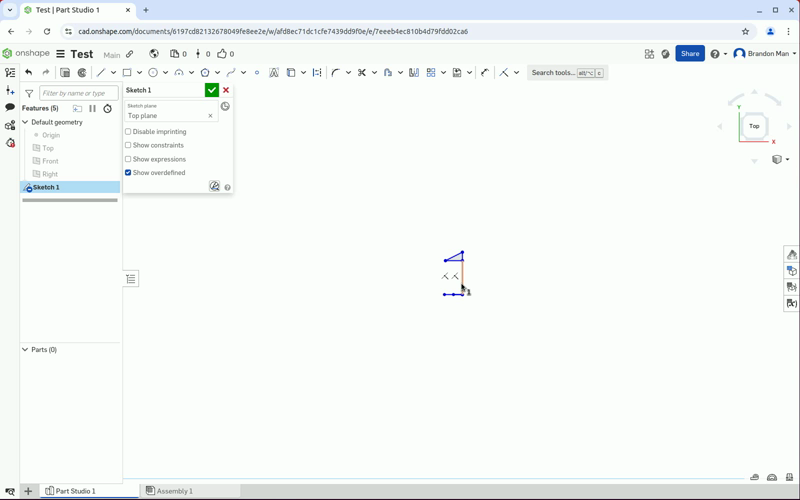
scroll(-6)
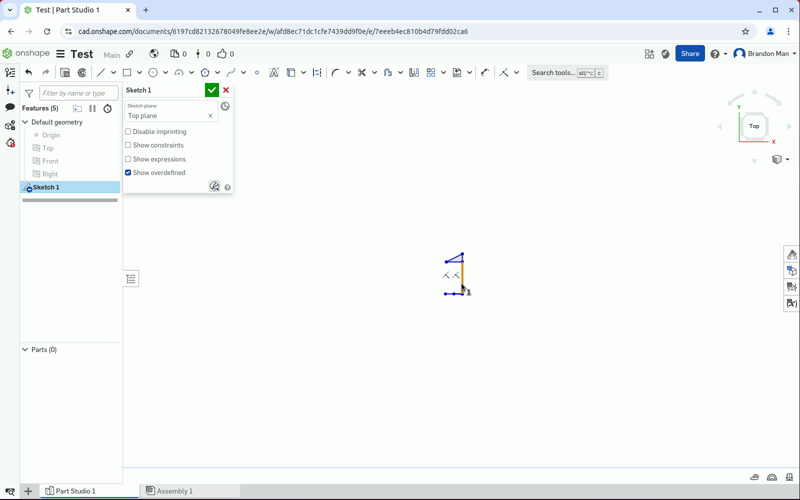
scroll(-6)
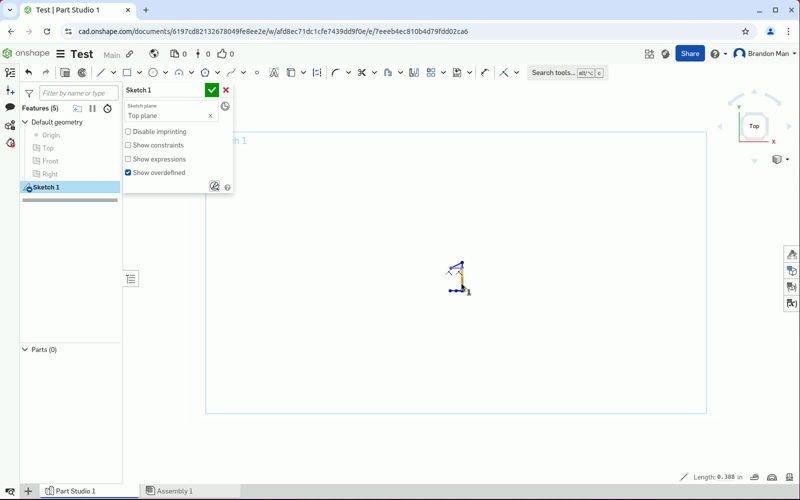
scroll(-6)
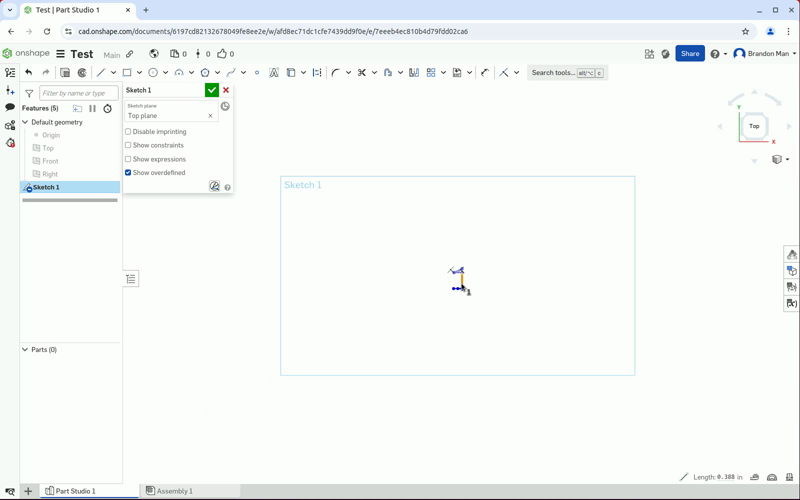
scroll(-6)
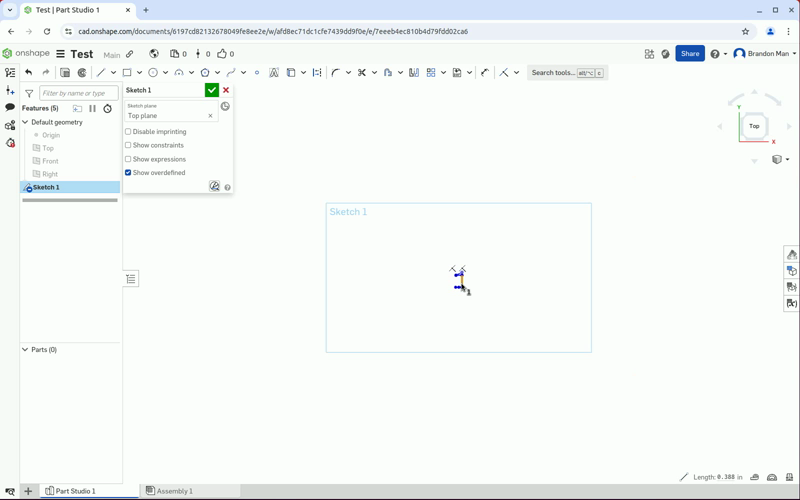
scroll(-6)
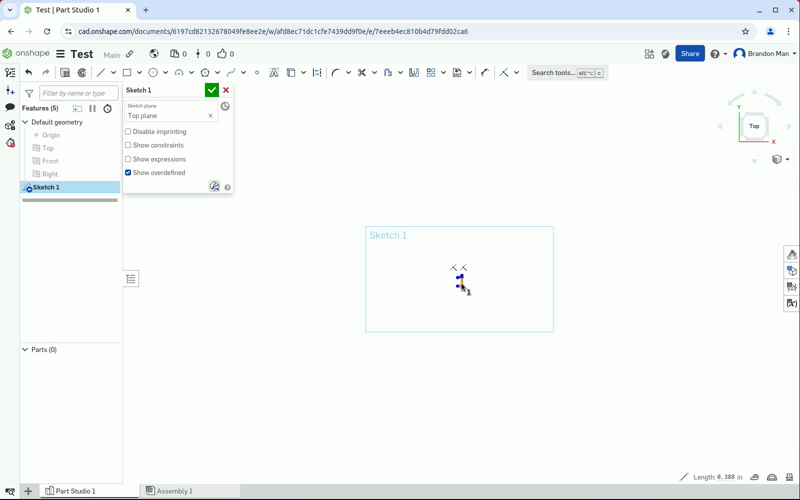
scroll(-6)
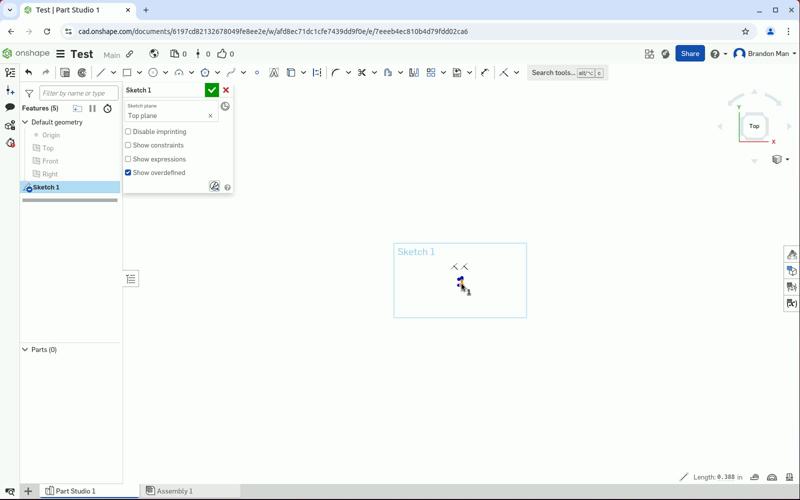
scroll(-6)
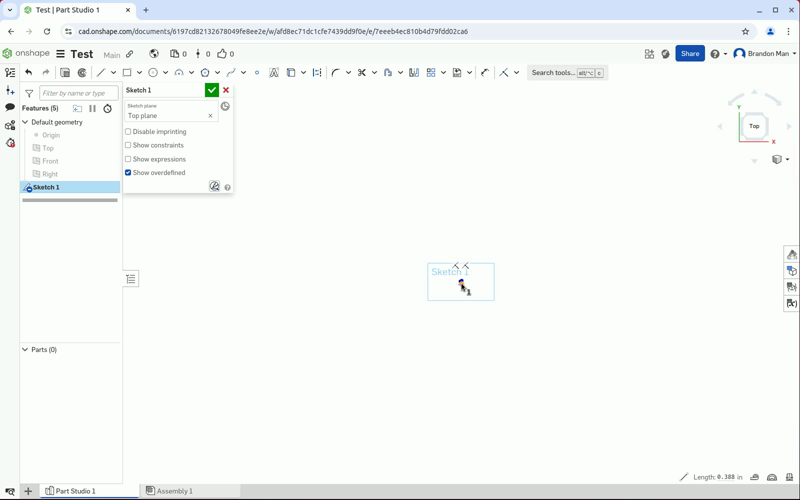
mouse_move(73, 352)
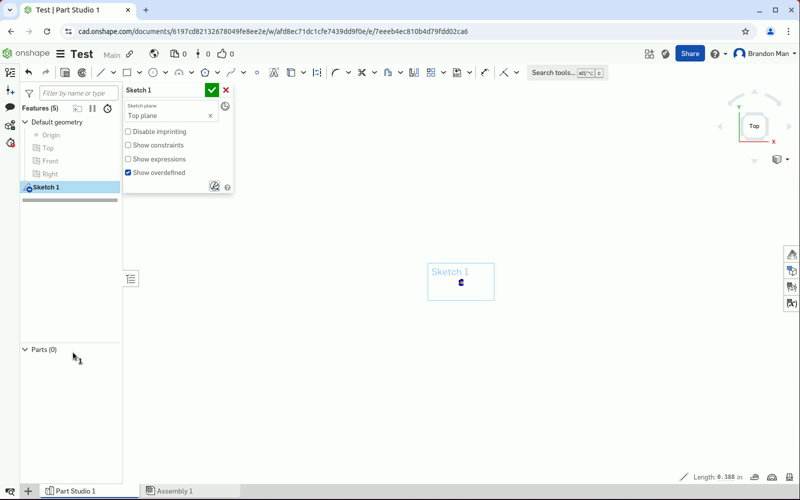
key(shift+y)
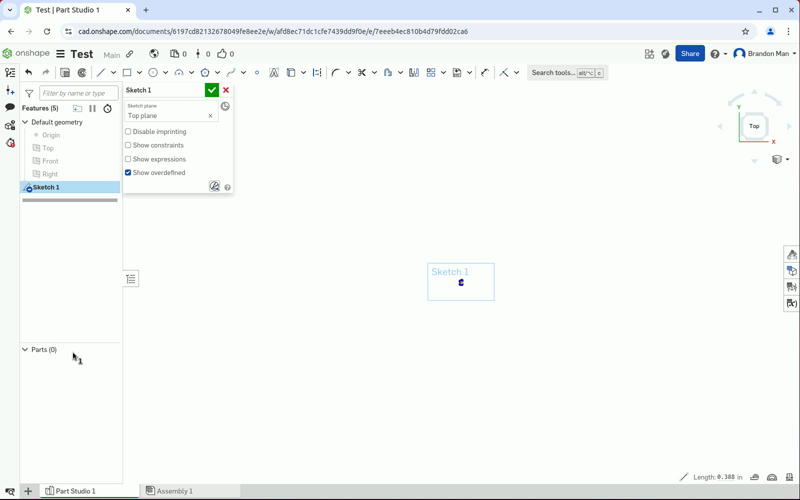
key(shift+e)
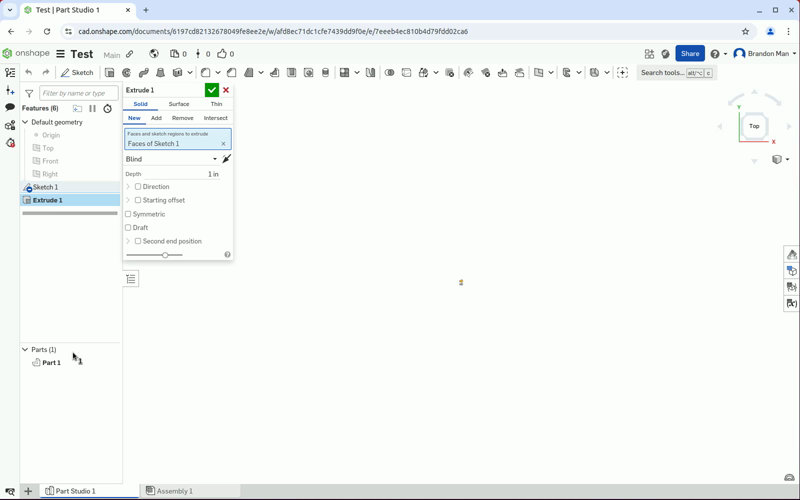
mouse_move(143, 106)
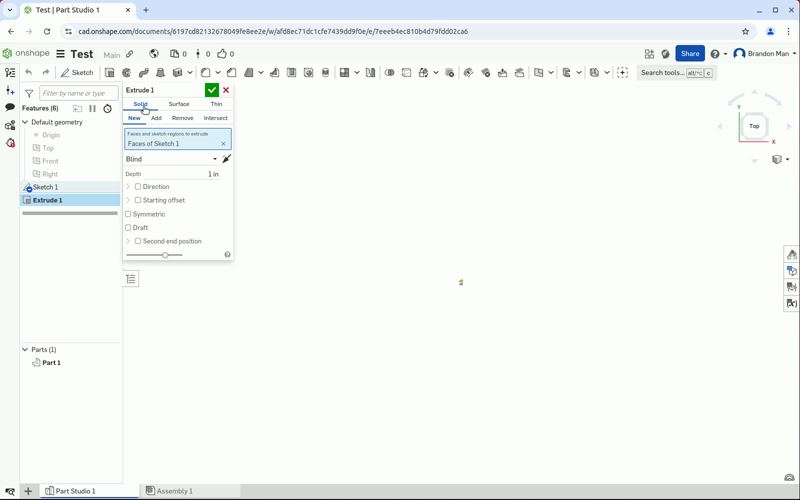
click(143, 106)
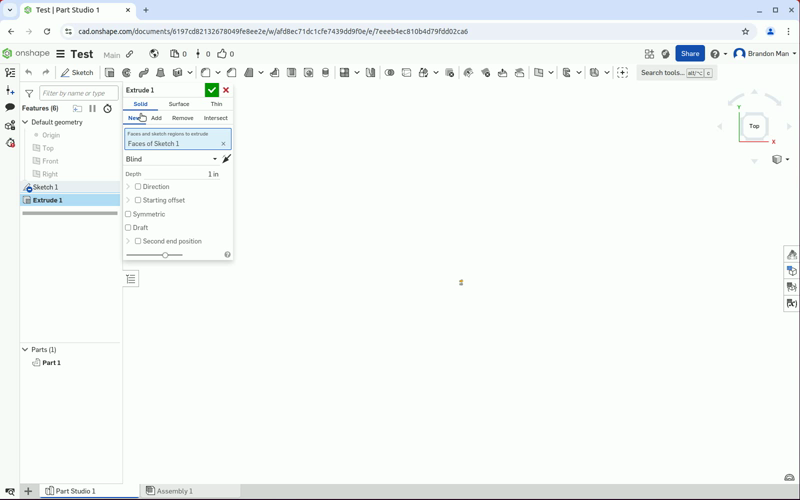
mouse_move(137, 120)
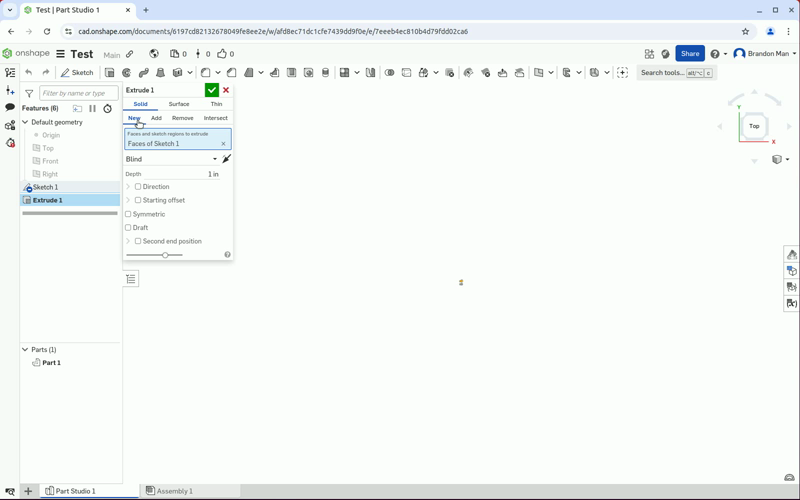
click(137, 120)
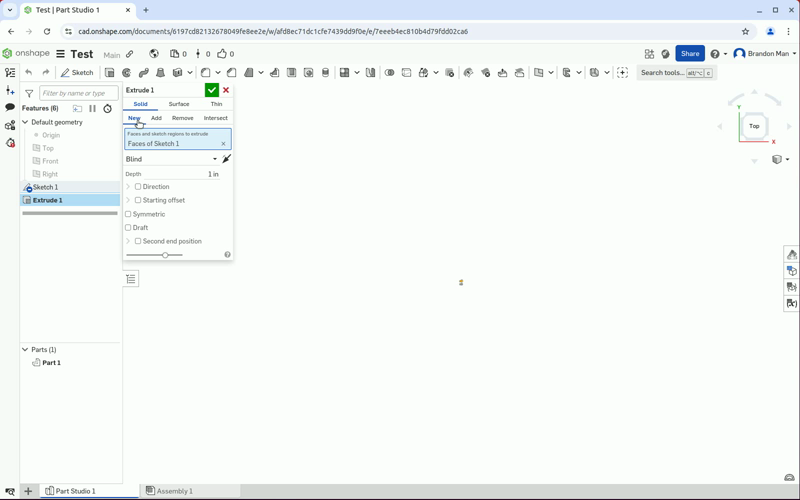
key(tab, 4)
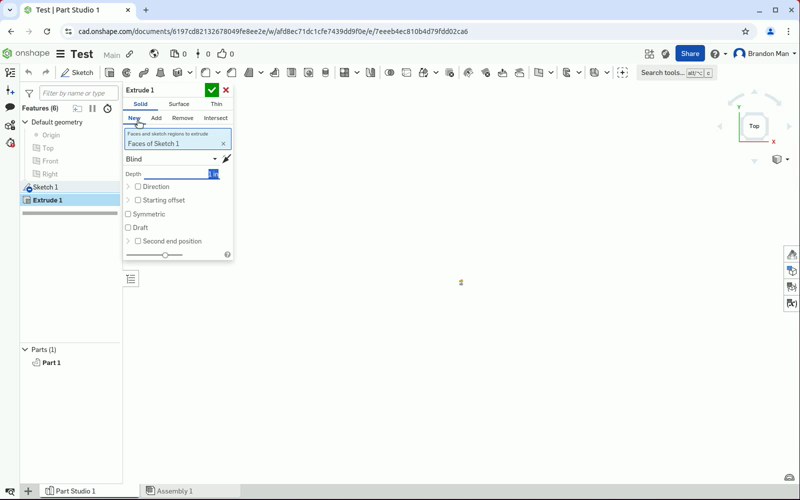
text(21.905)
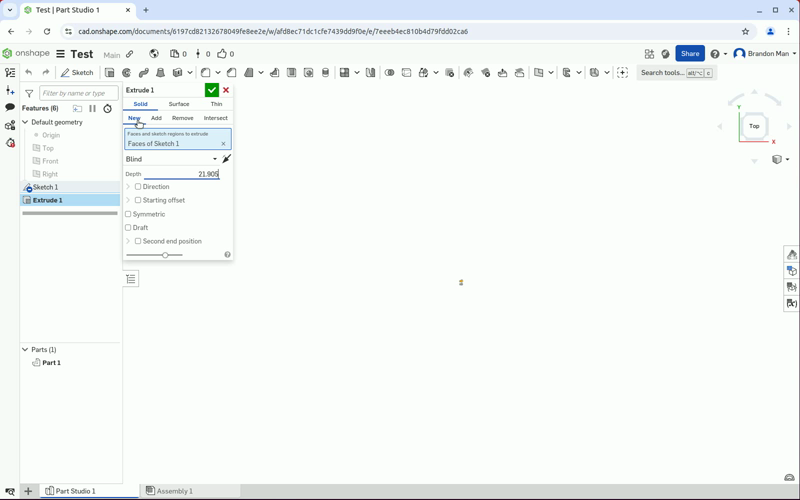
key(enter)
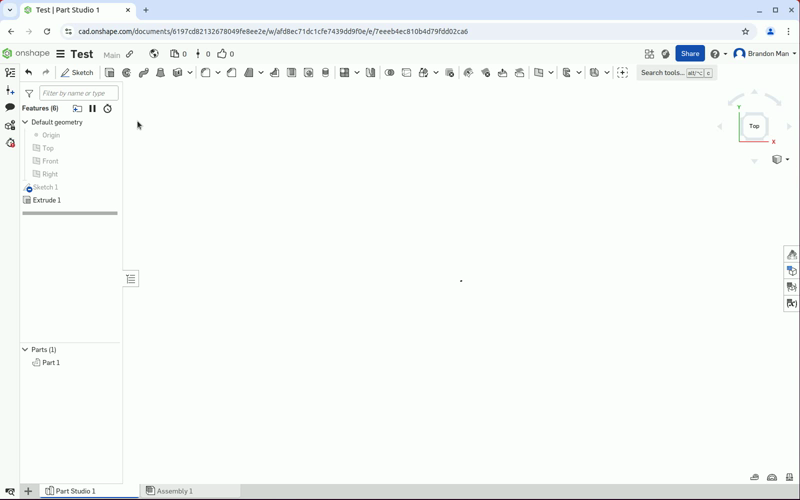
key(shift+h)
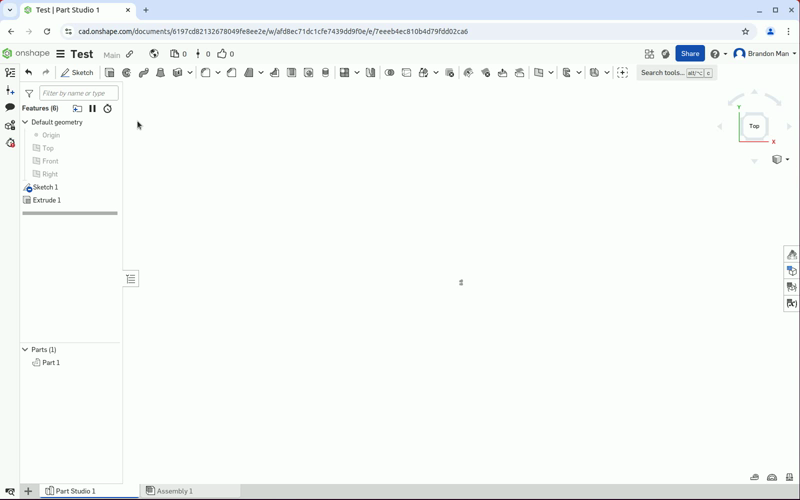
key(shift+h)
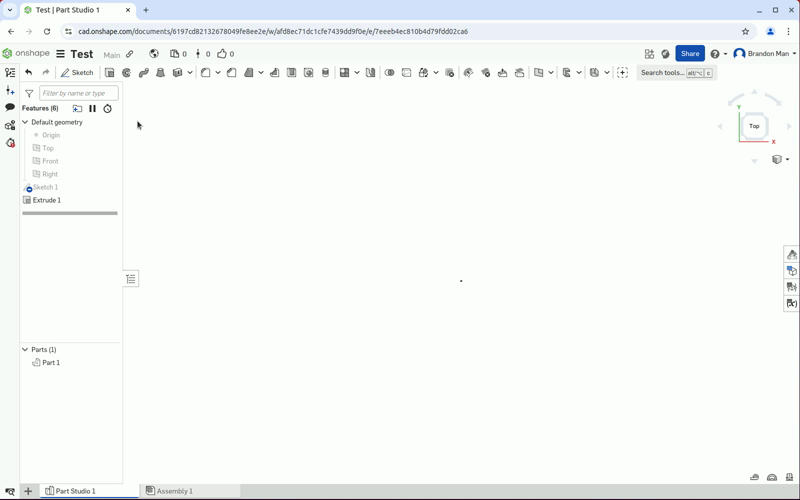
mouse_move(73, 189)
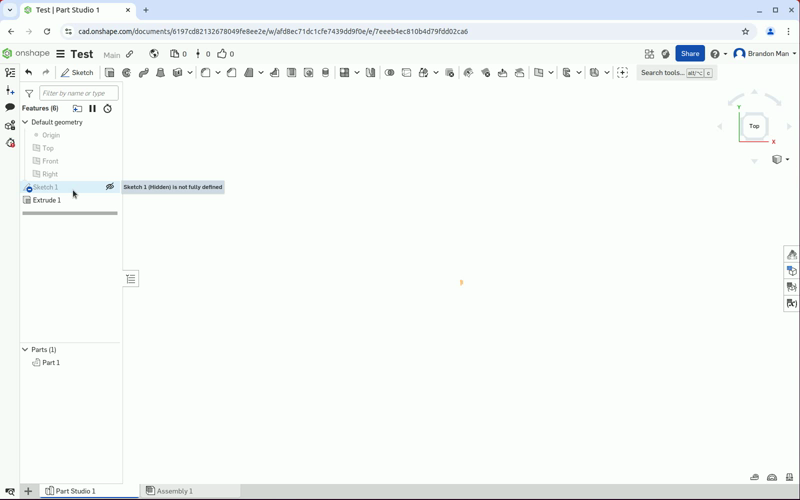
click(73, 189)
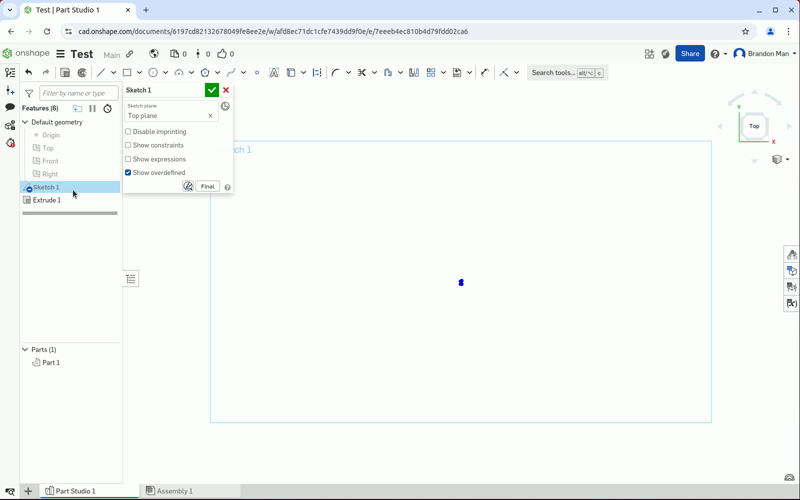
mouse_move(229, 92)
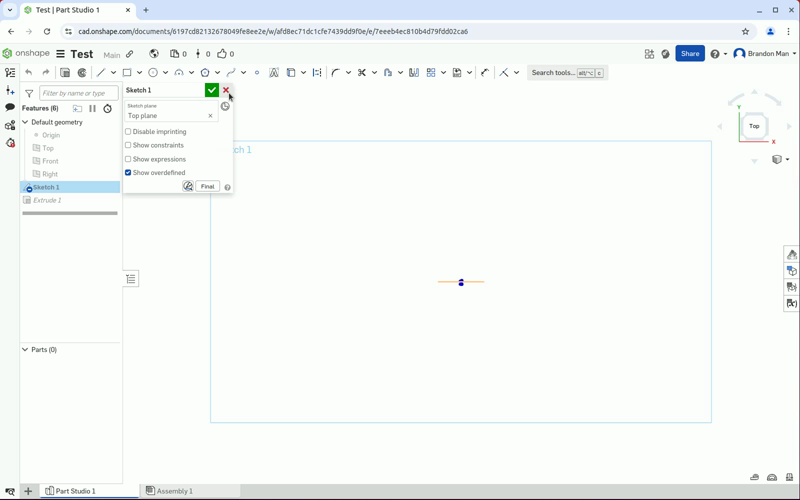
click(229, 92)
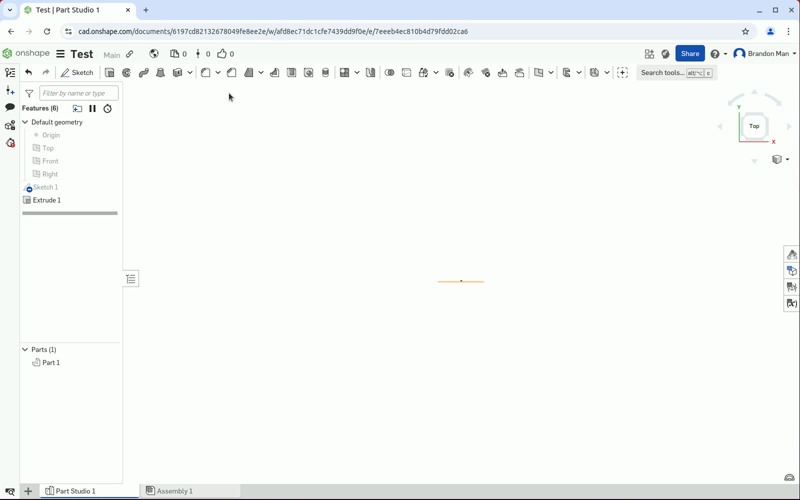
mouse_move(73, 352)
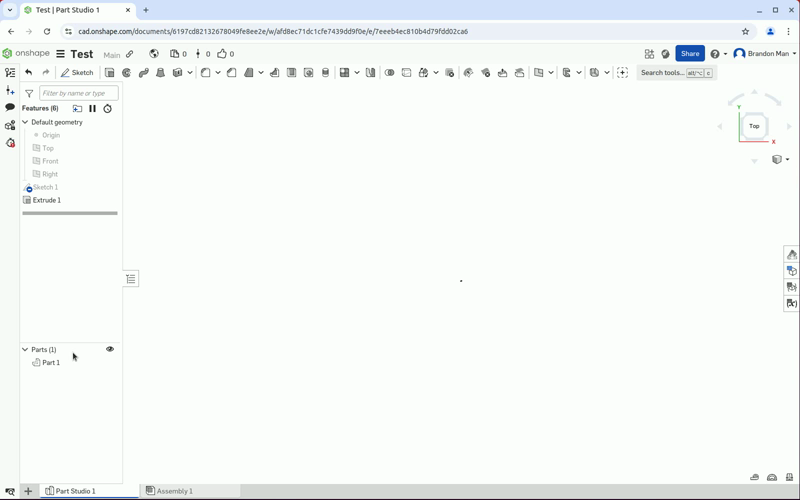
key(y)
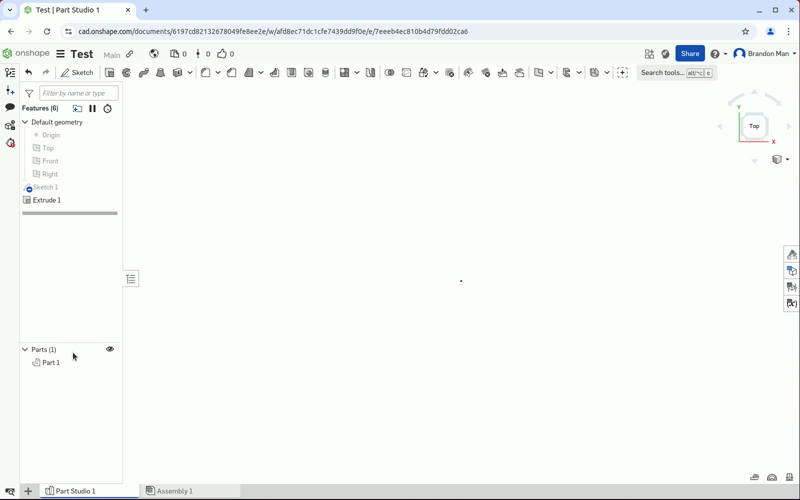
key(shift+p)
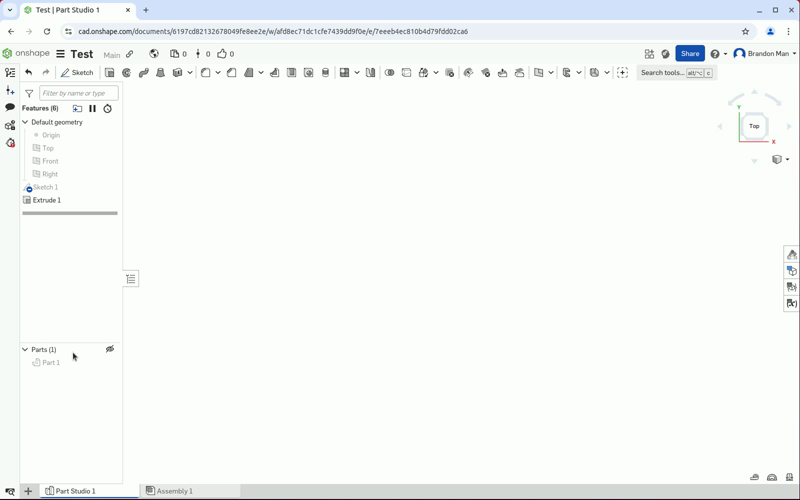
key(space)
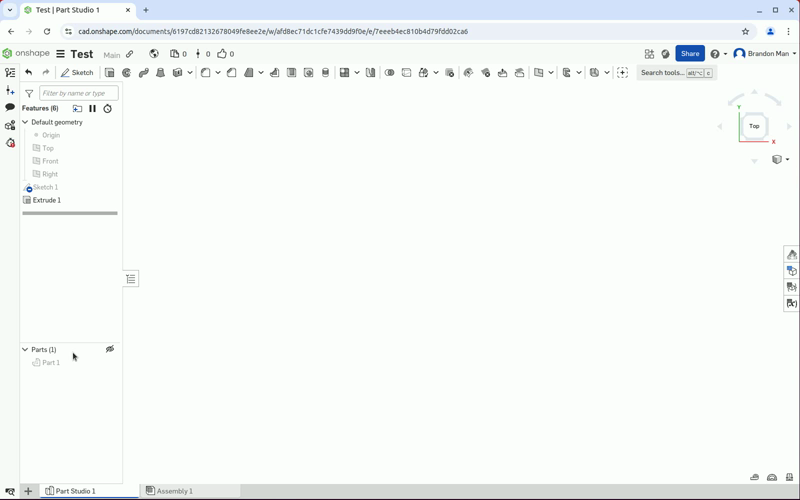
key_down(shift)
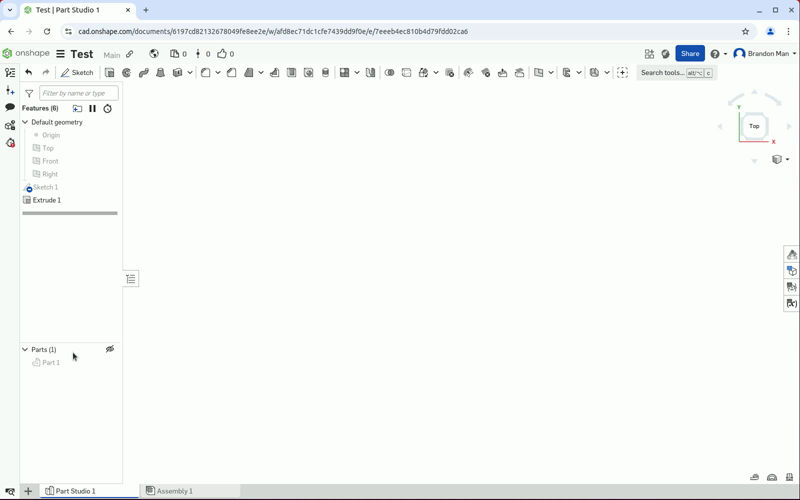
key(up)
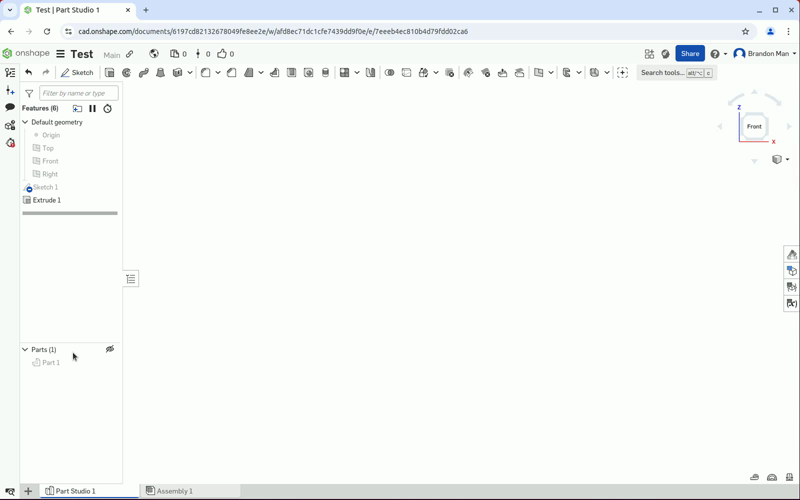
key_up(shift)
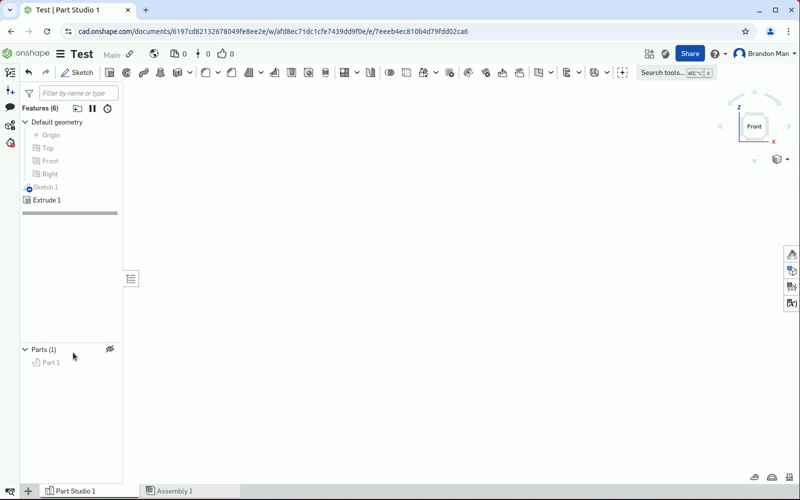
key(space)
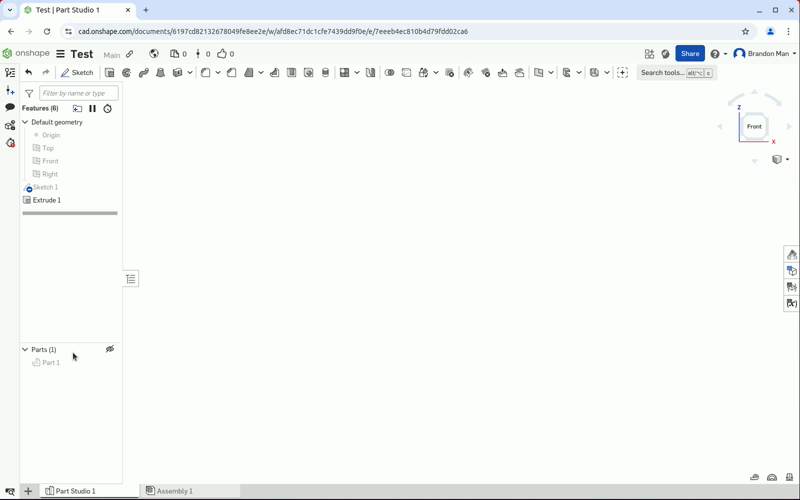
key_down(shift)
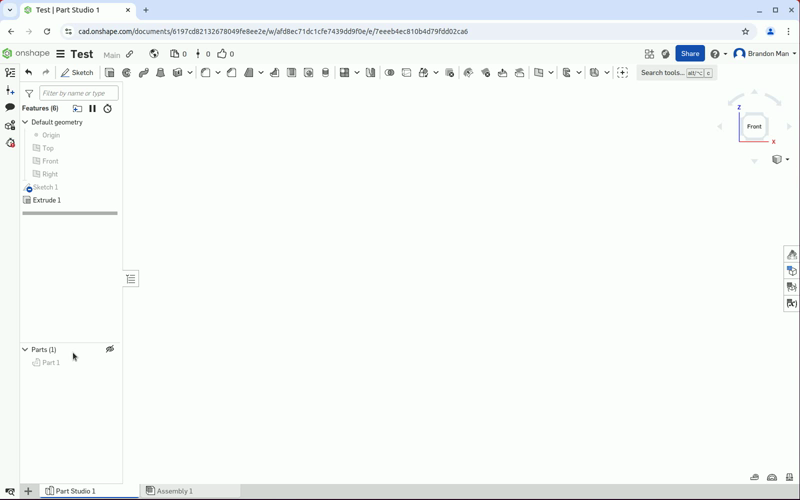
key(left)
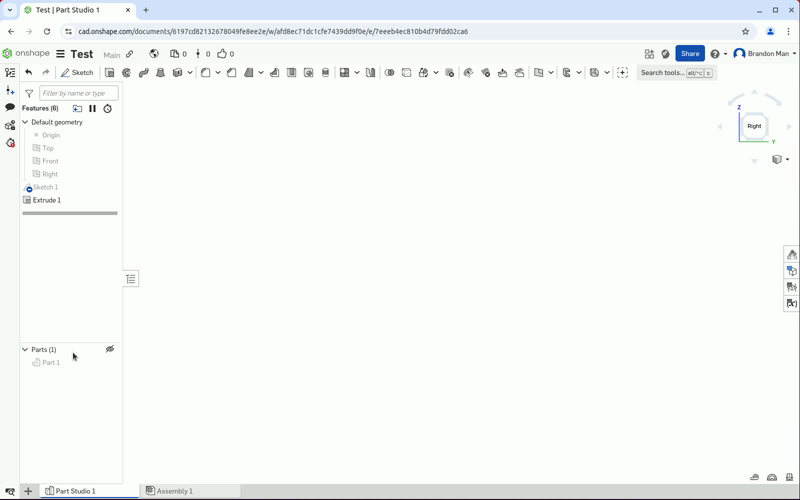
key_up(shift)
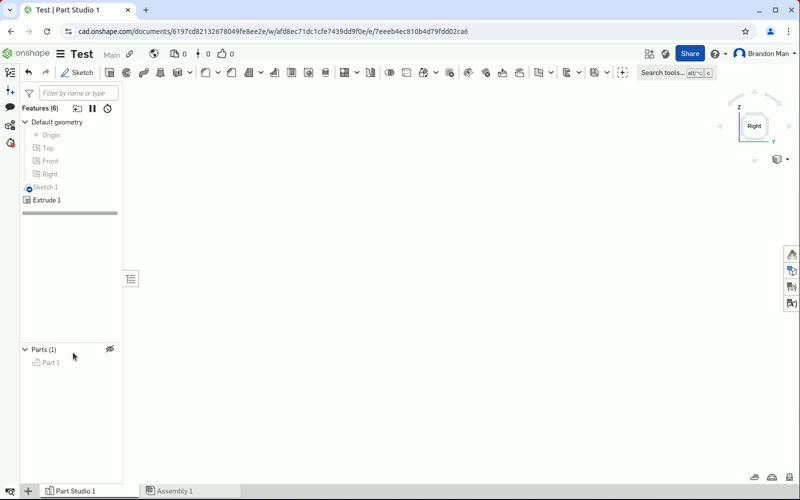
mouse_move(73, 352)
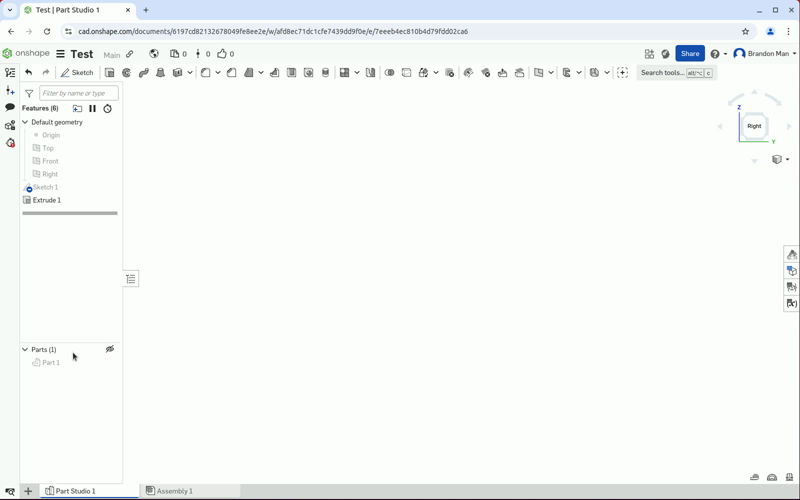
key(shift+y)
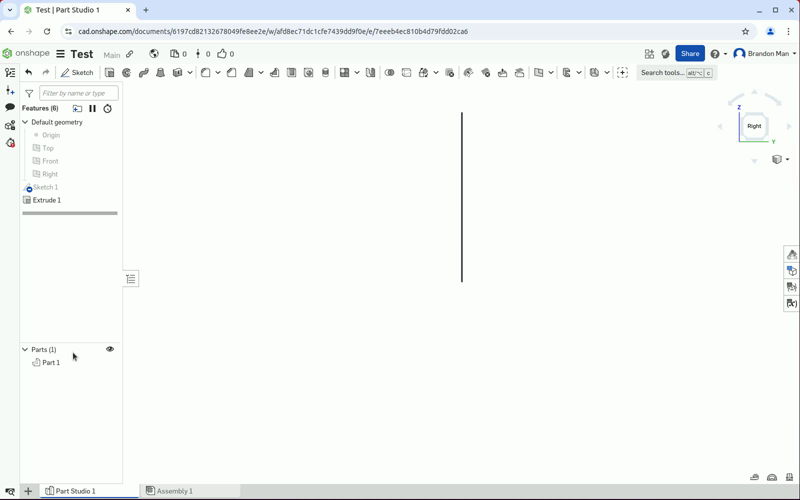
mouse_move(541, 75)
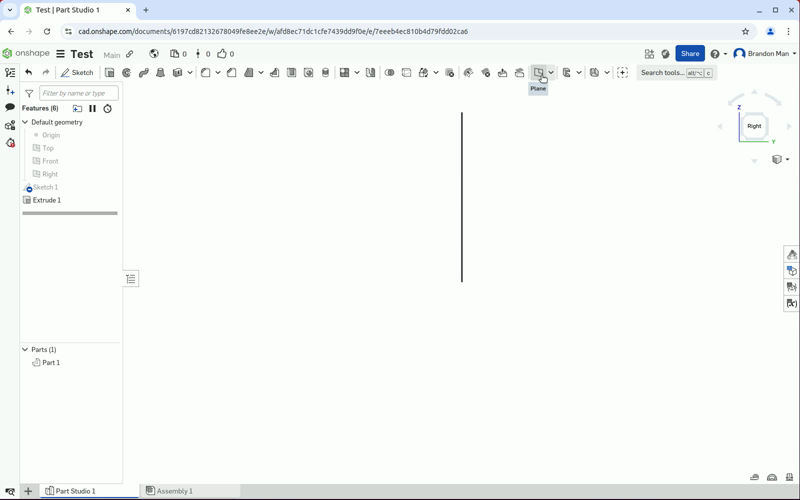
click(541, 75)
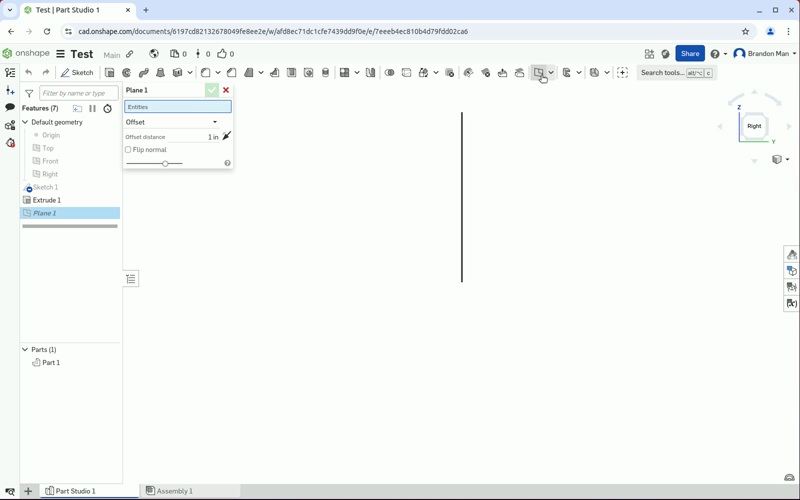
mouse_move(73, 176)
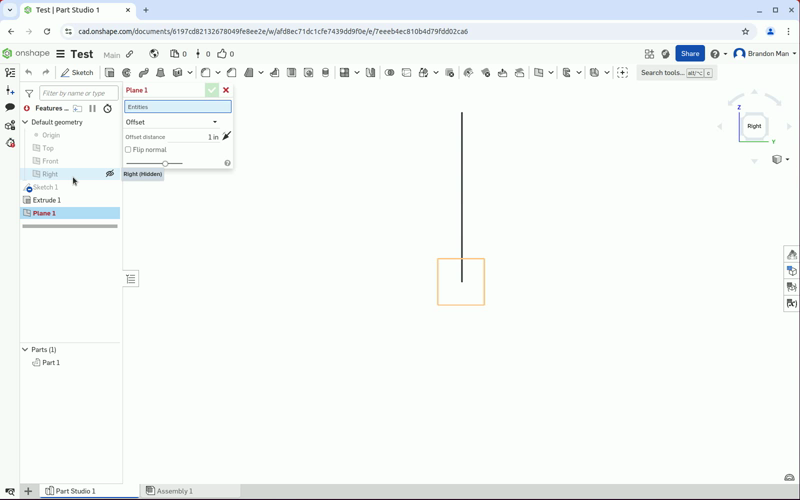
click(73, 176)
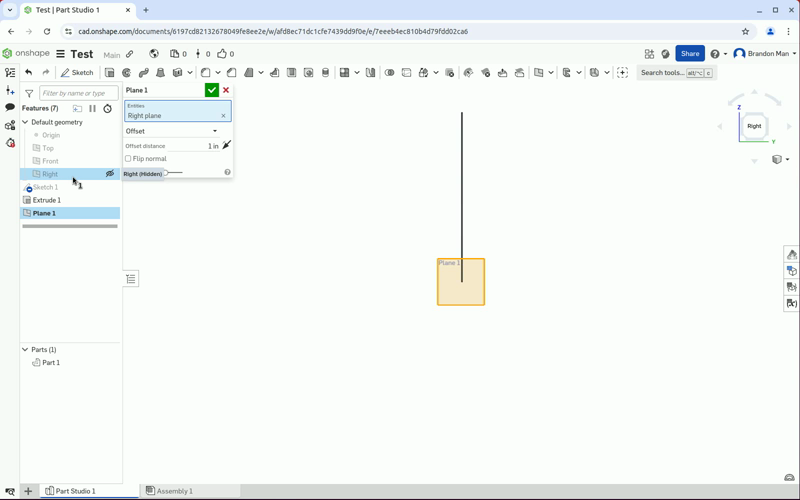
key(tab, 2)
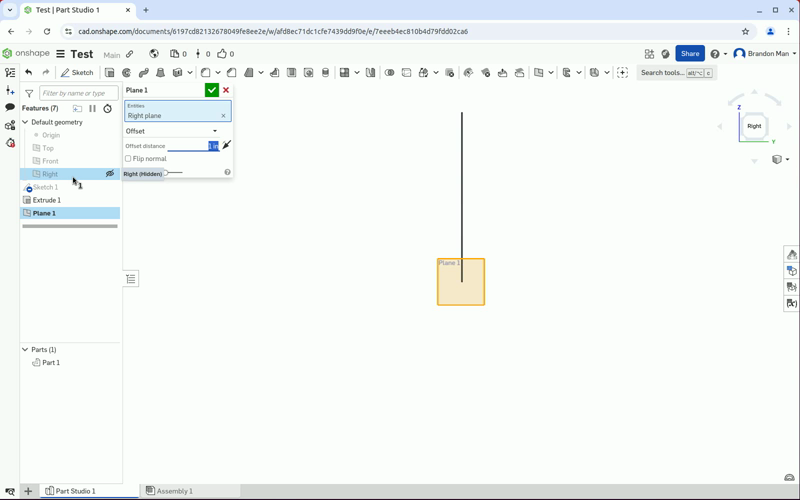
text(0.246)
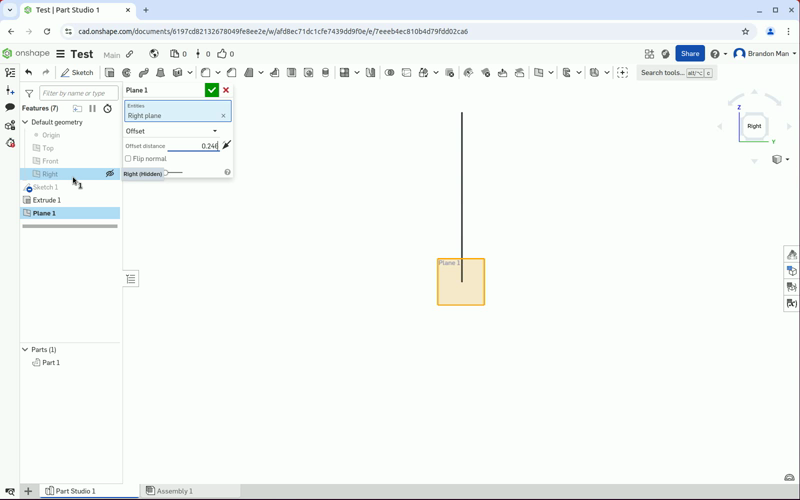
key(enter, 2)
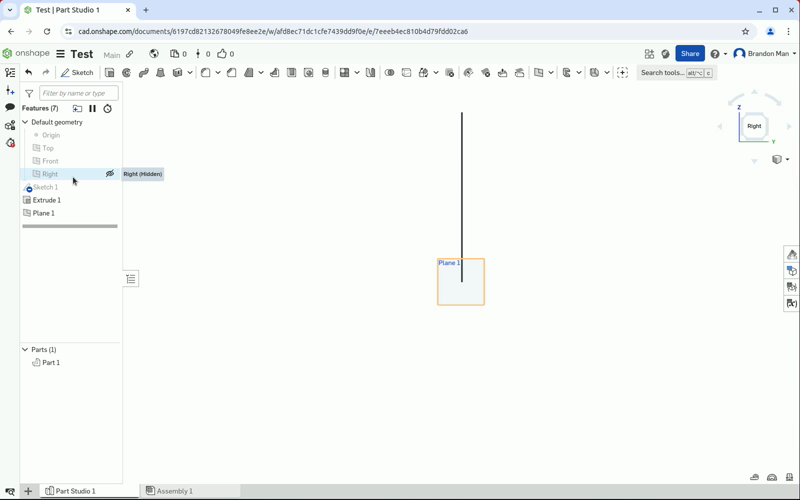
key(shift+s)
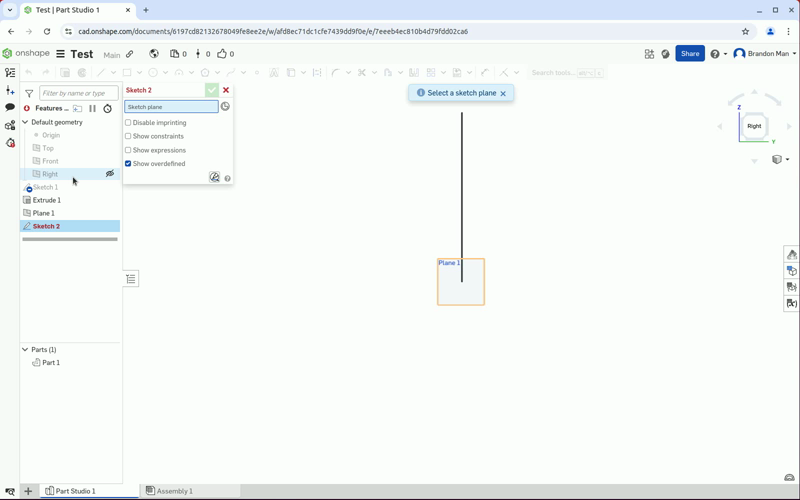
mouse_move(73, 215)
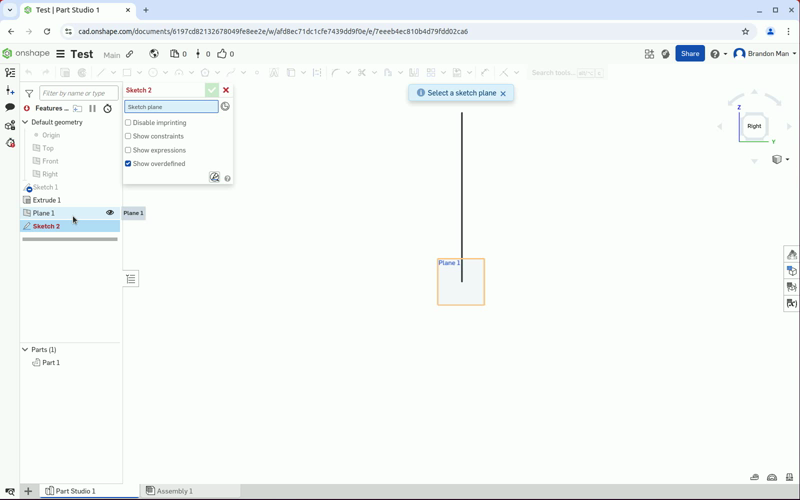
click(73, 215)
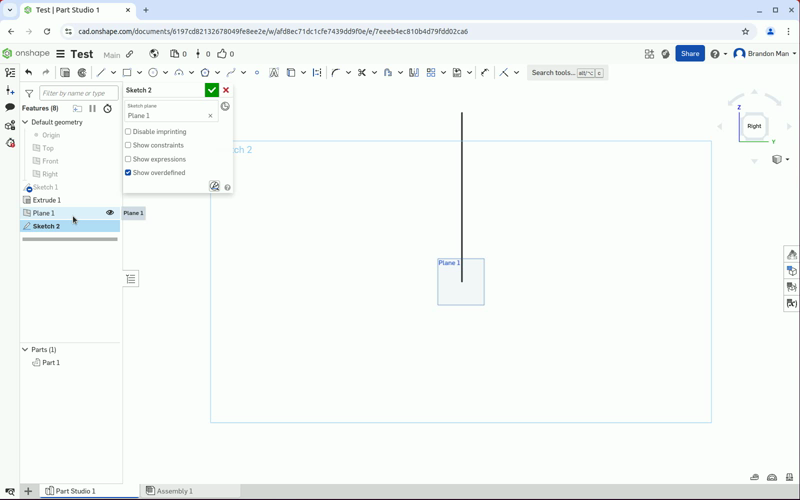
mouse_move(73, 352)
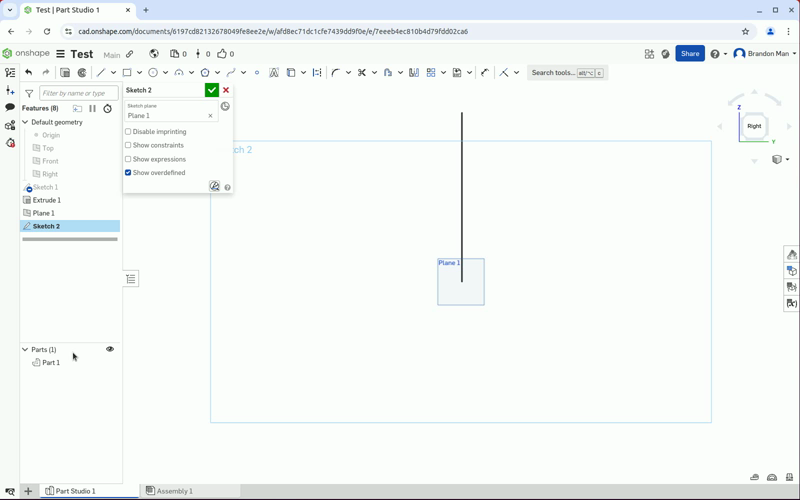
key(y)
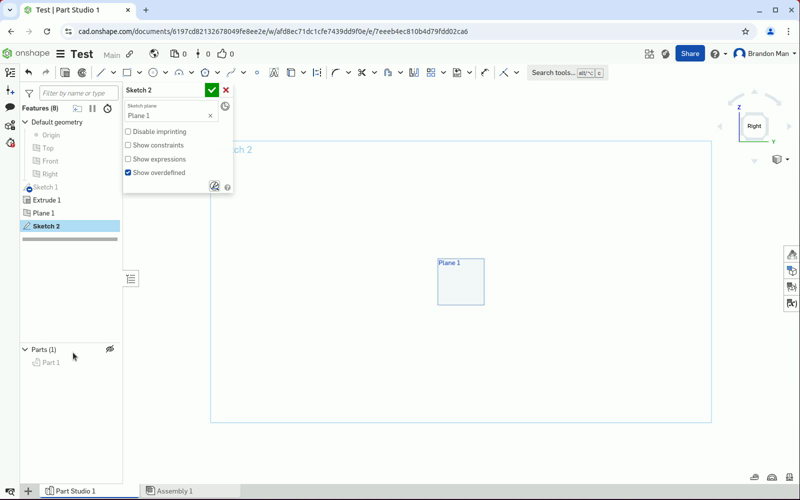
key(l)
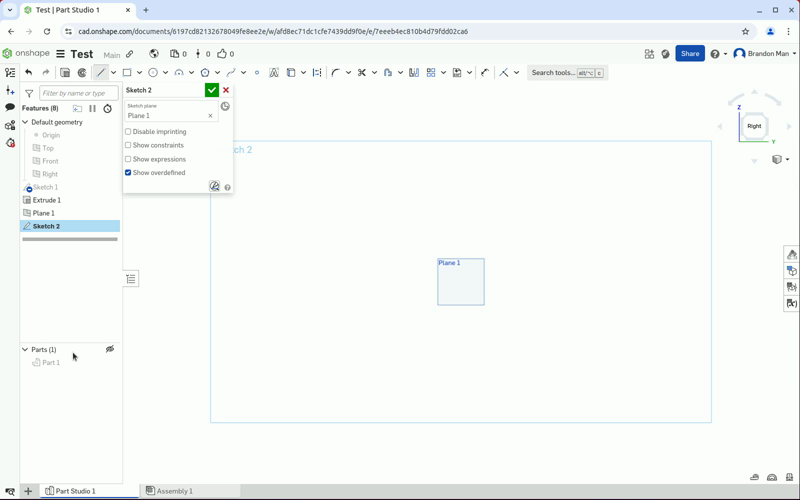
key_down(shift)
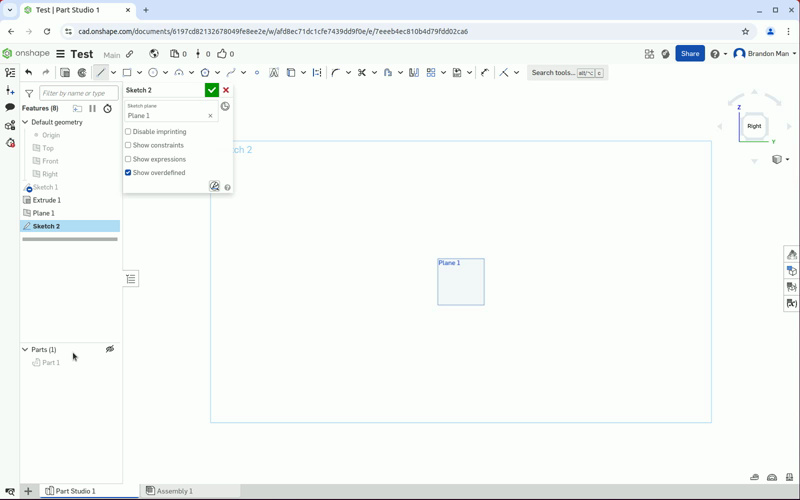
mouse_move(459, 176)
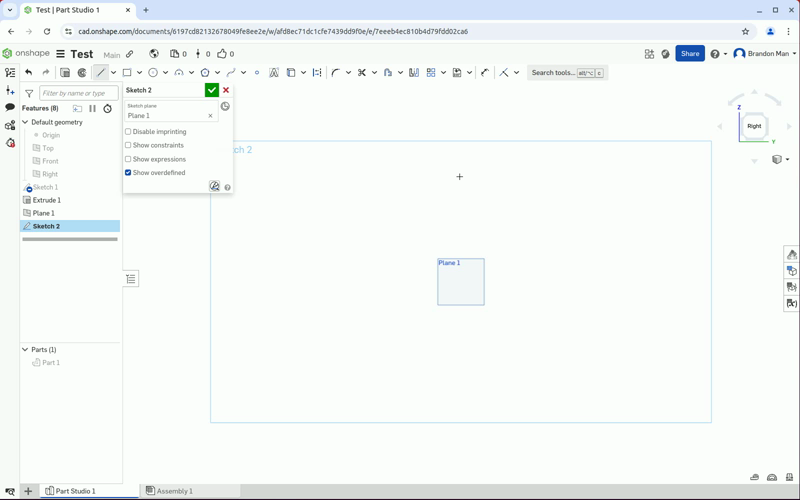
click(459, 176)
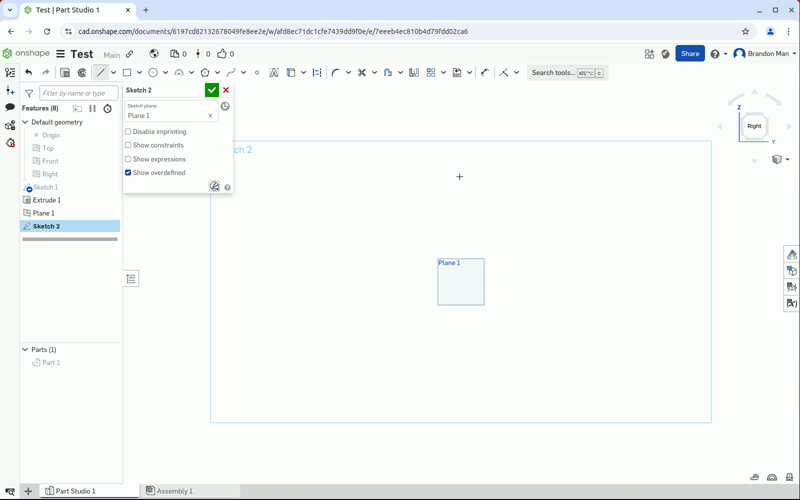
key_up(shift)
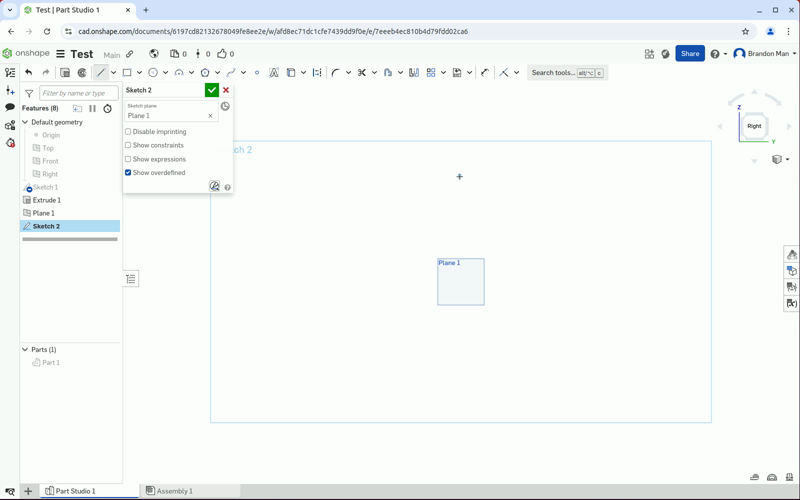
key_down(shift)
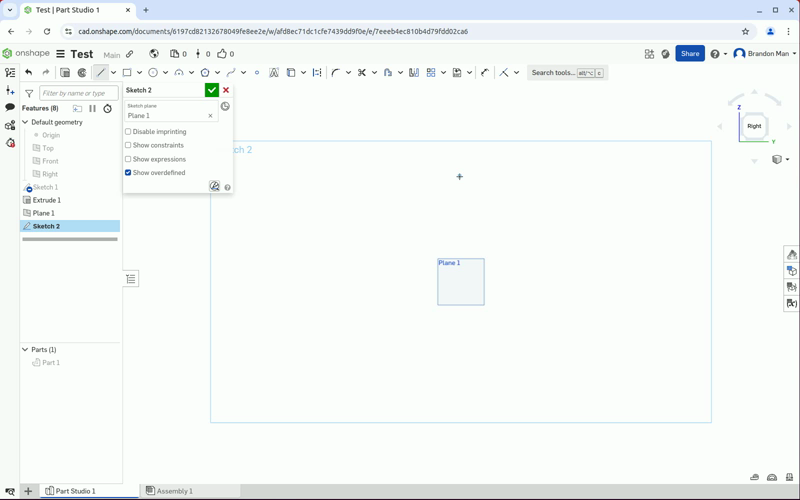
mouse_move(489, 176)
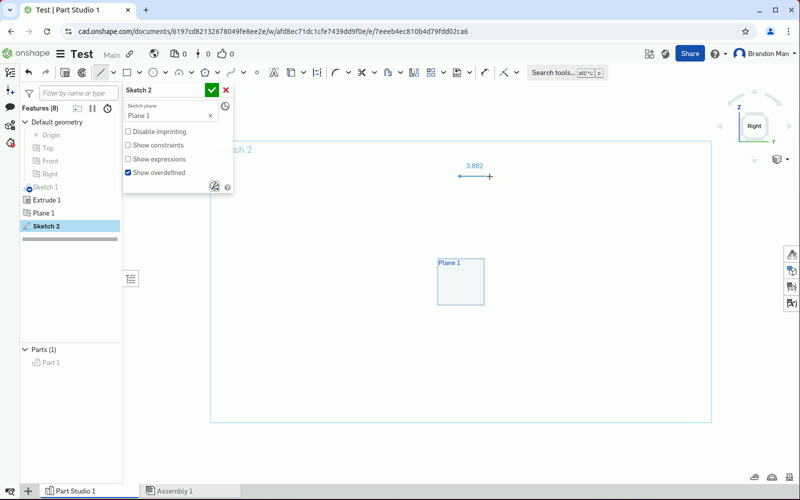
mouse_move(461, 176)
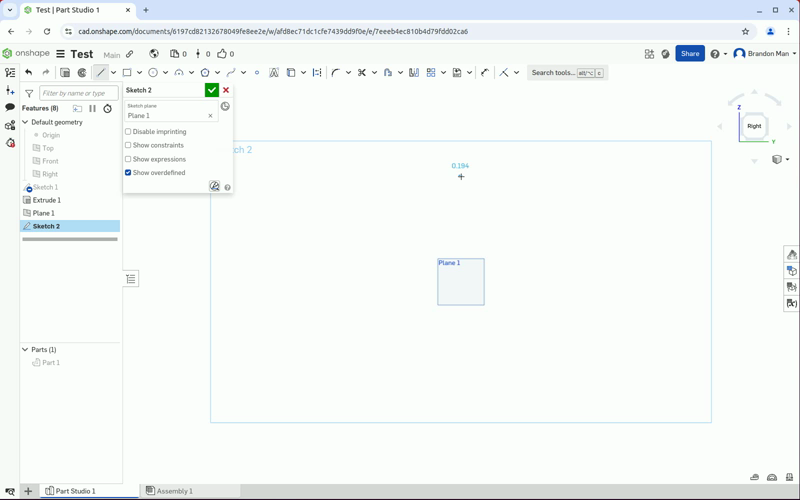
scroll(6)
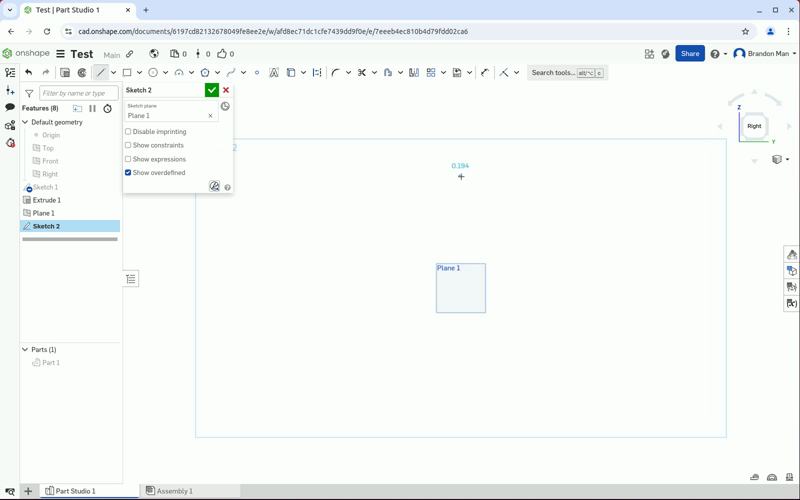
scroll(6)
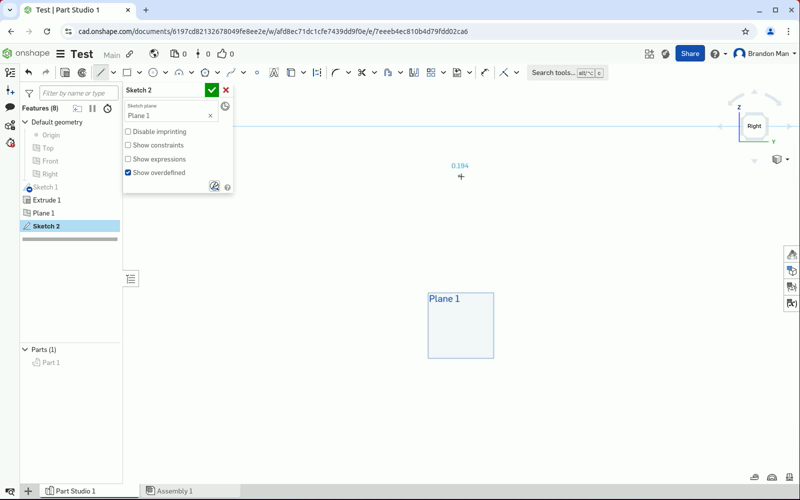
scroll(6)
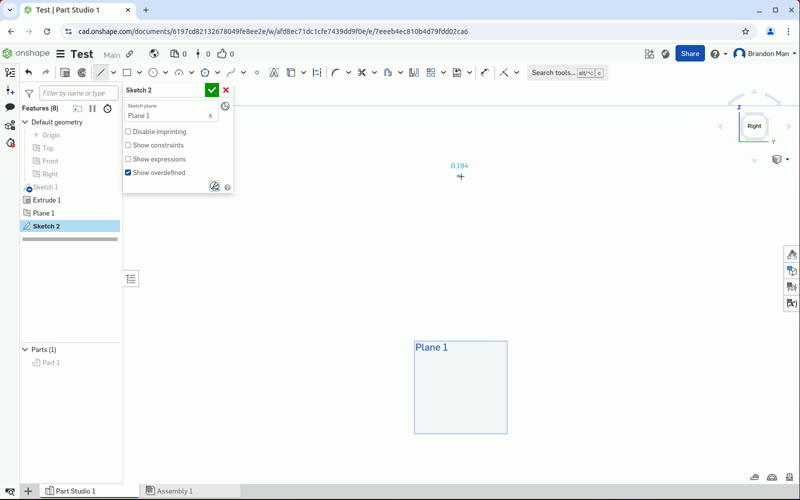
scroll(6)
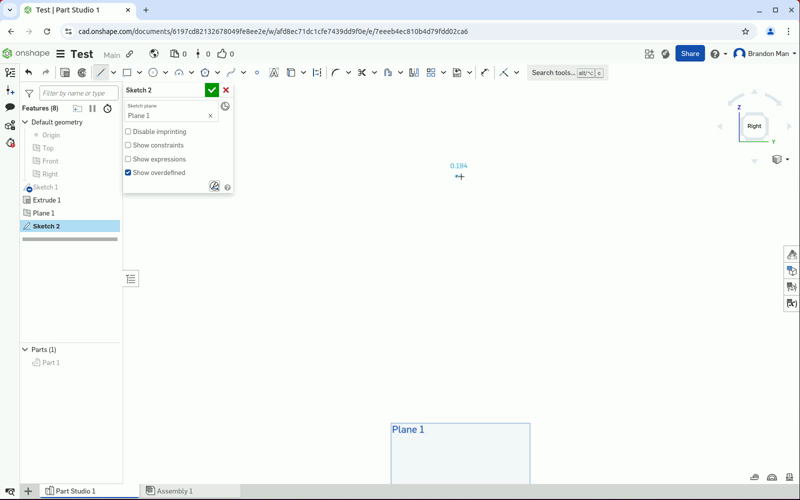
scroll(6)
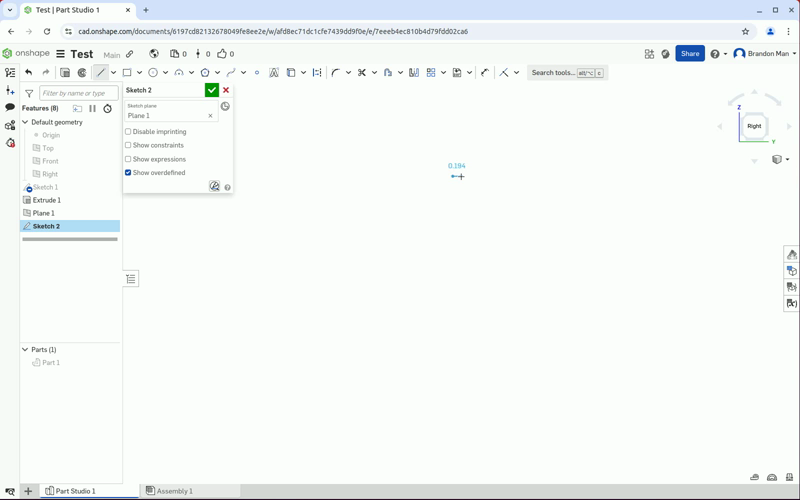
scroll(6)
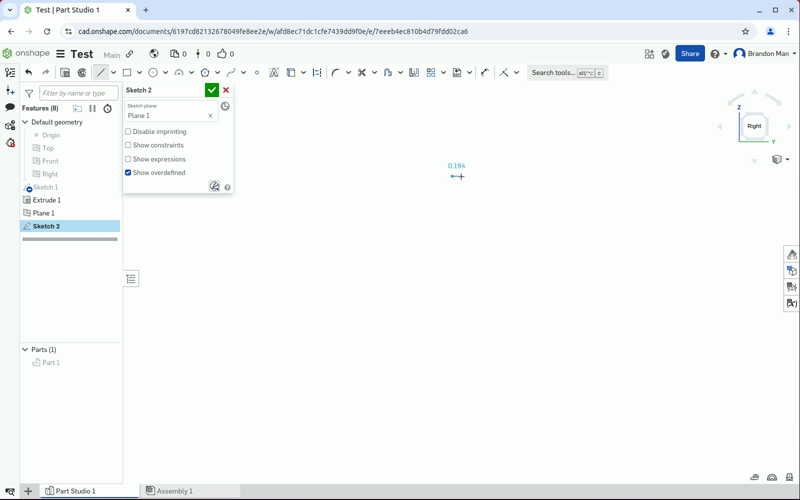
scroll(6)
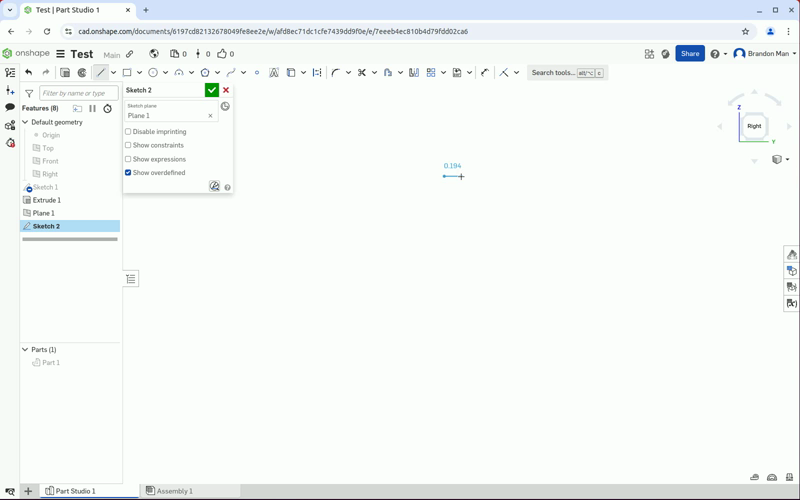
click(461, 176)
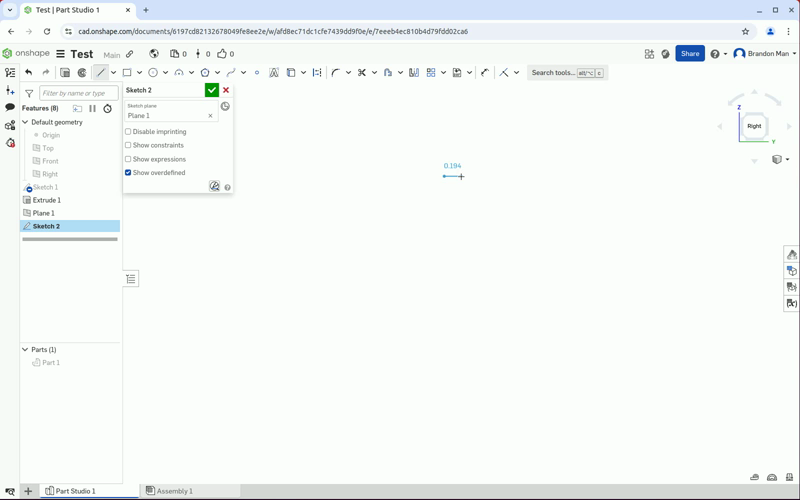
scroll(-6)
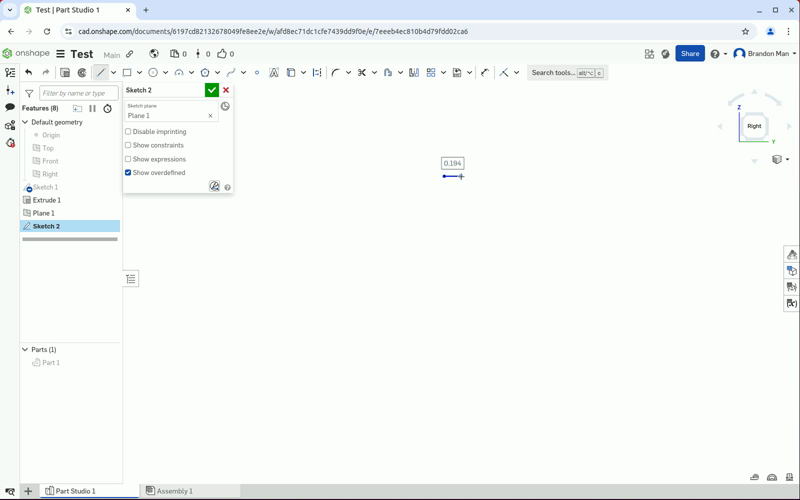
scroll(-6)
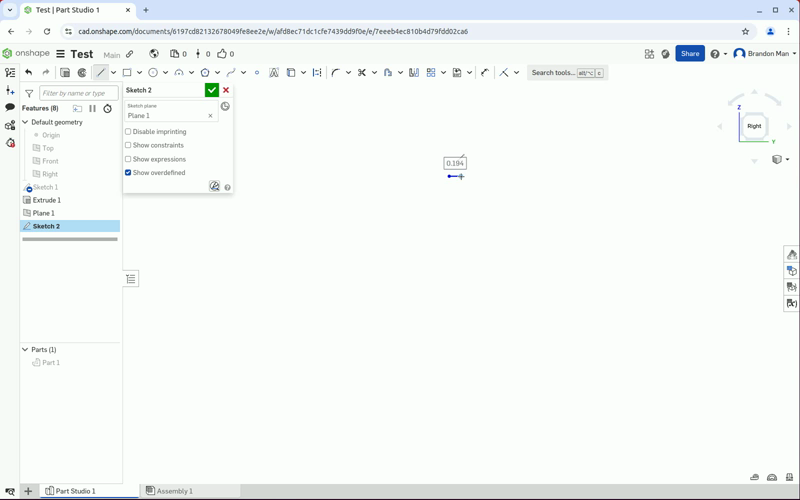
scroll(-6)
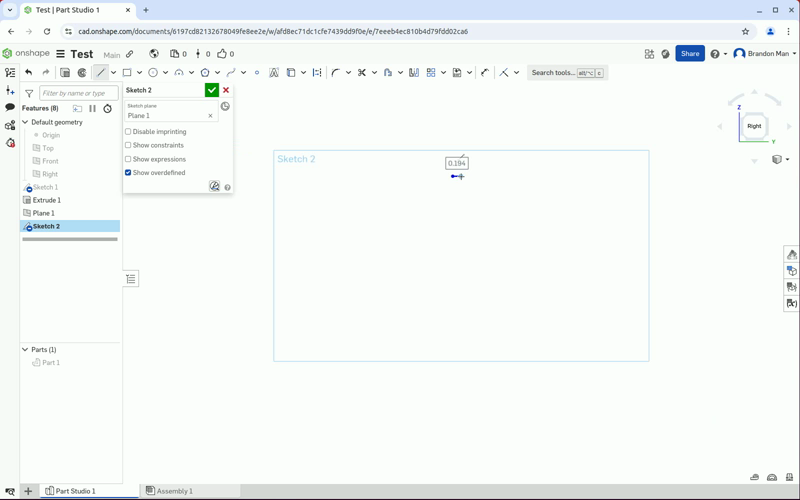
scroll(-6)
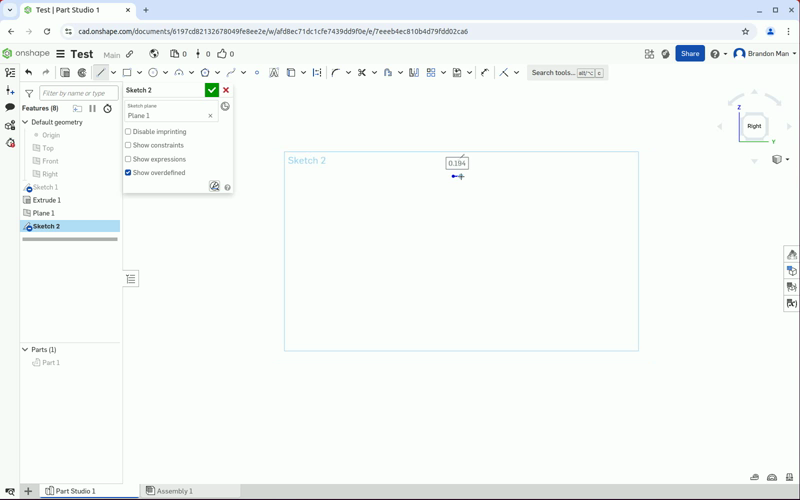
scroll(-6)
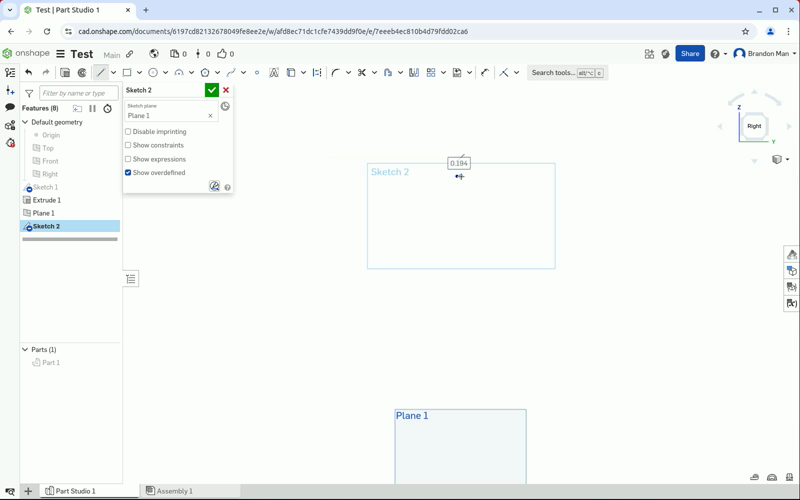
scroll(-6)
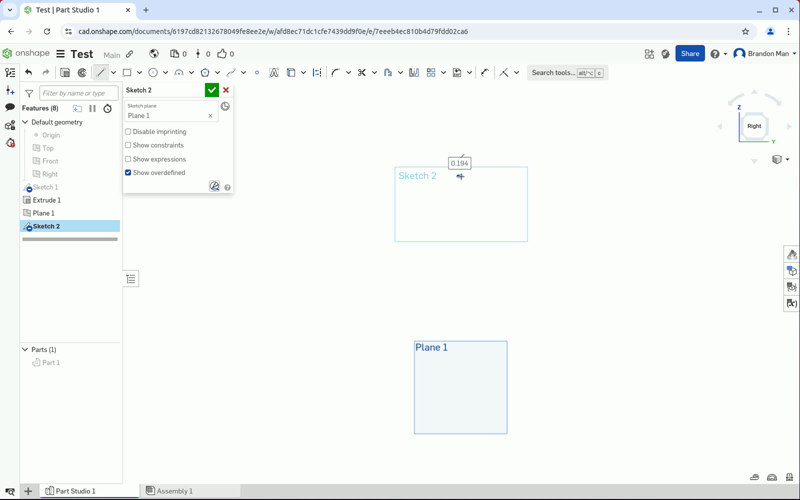
scroll(-6)
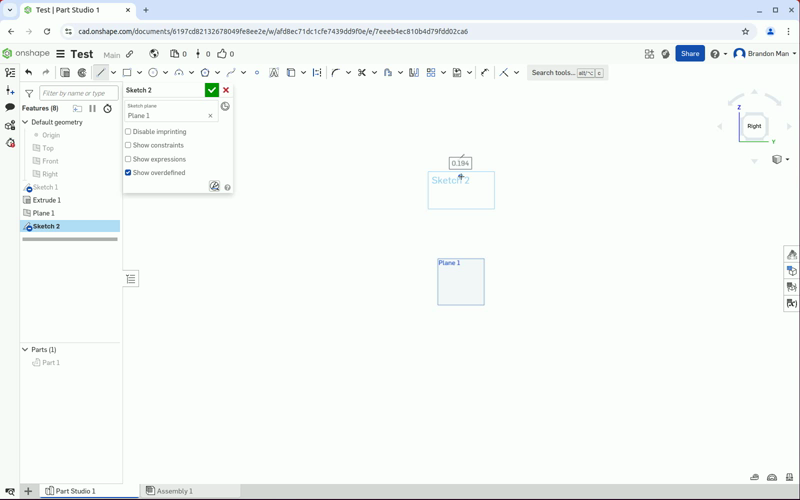
key_up(shift)
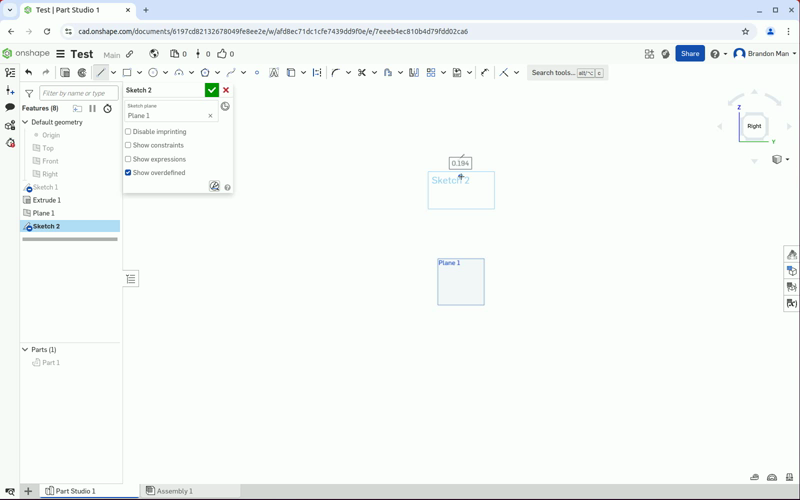
key(esc)
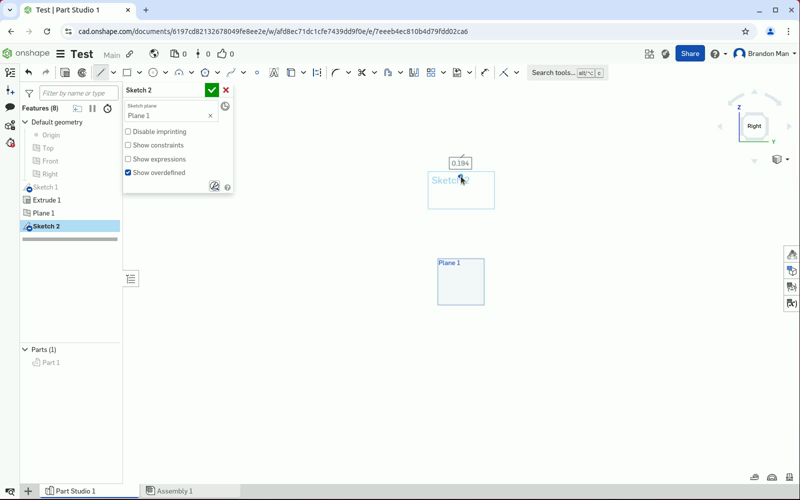
key(a)
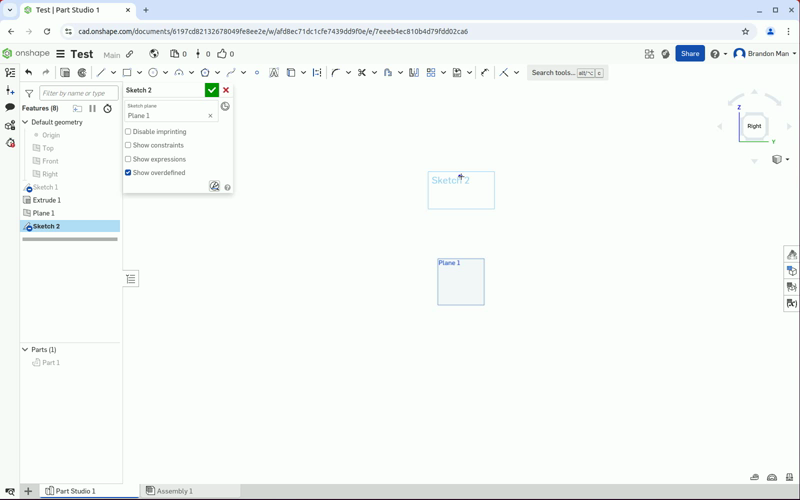
mouse_move(461, 176)
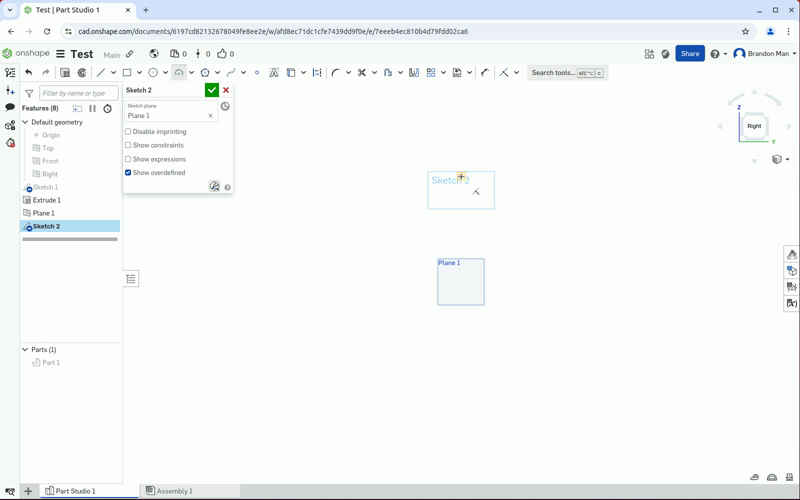
scroll(6)
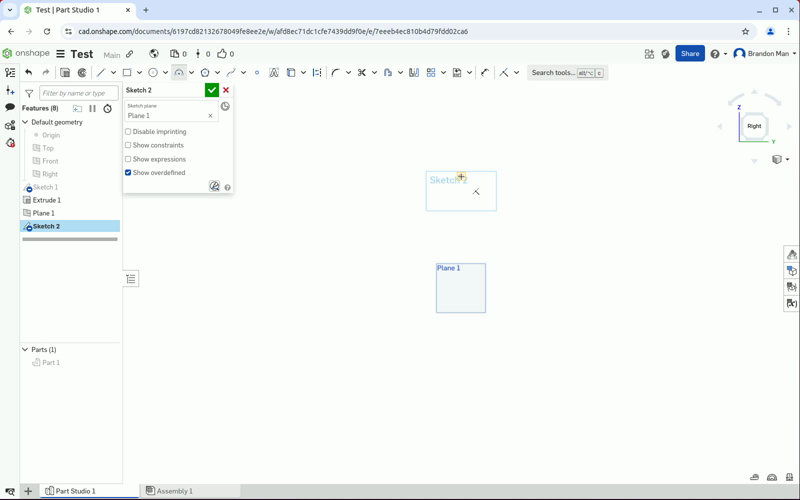
scroll(6)
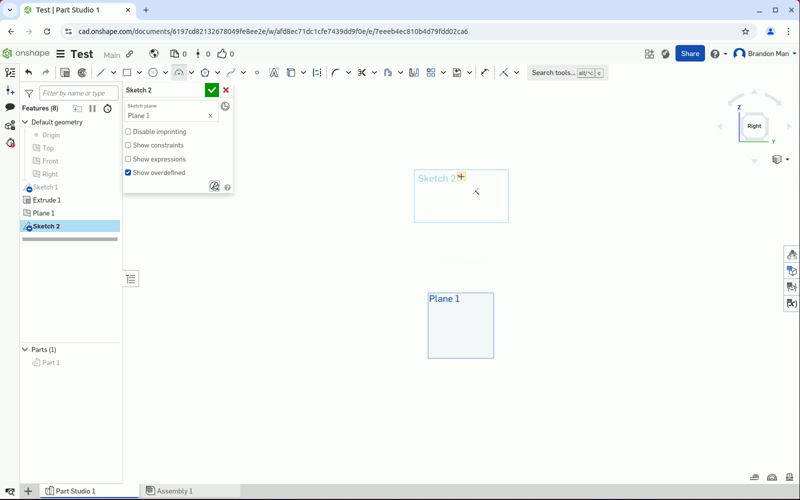
scroll(6)
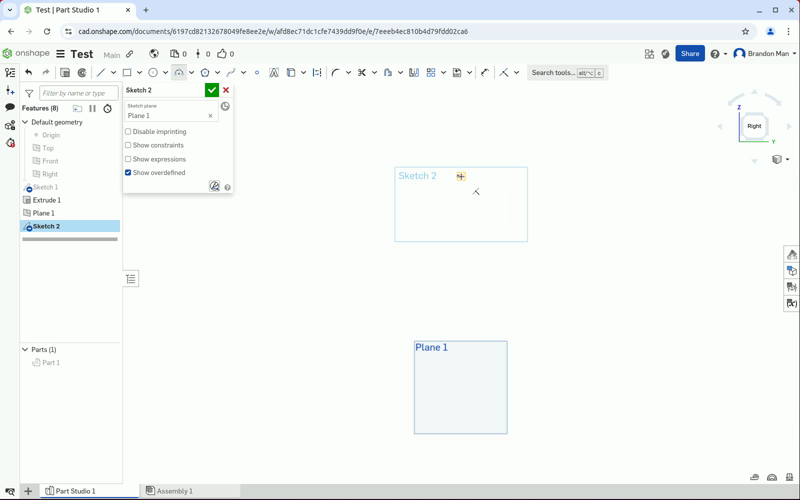
scroll(6)
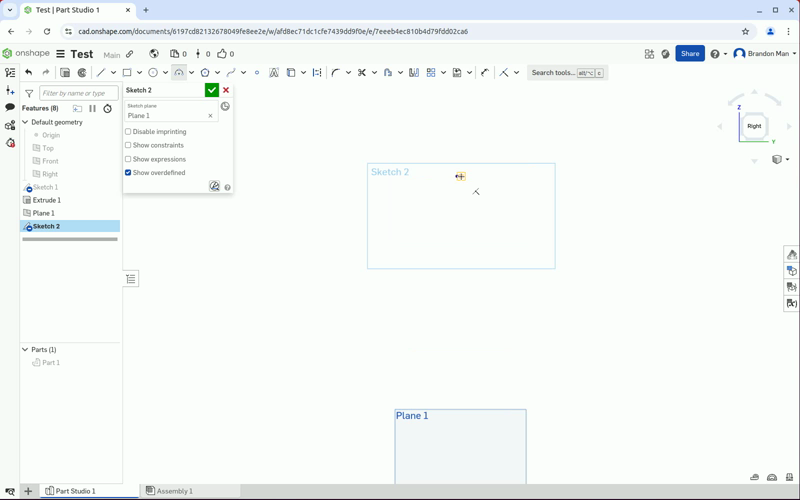
scroll(6)
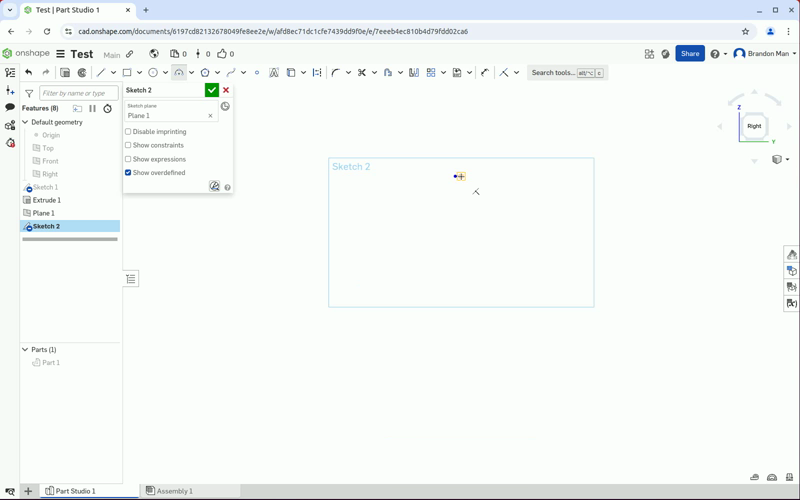
scroll(6)
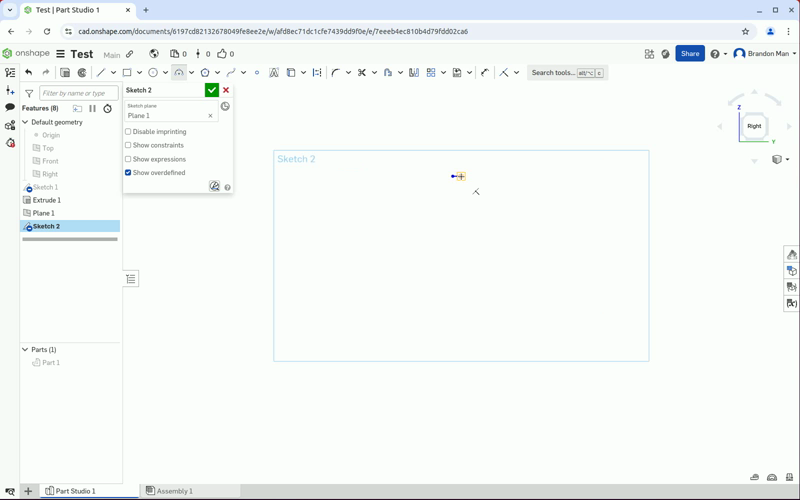
scroll(6)
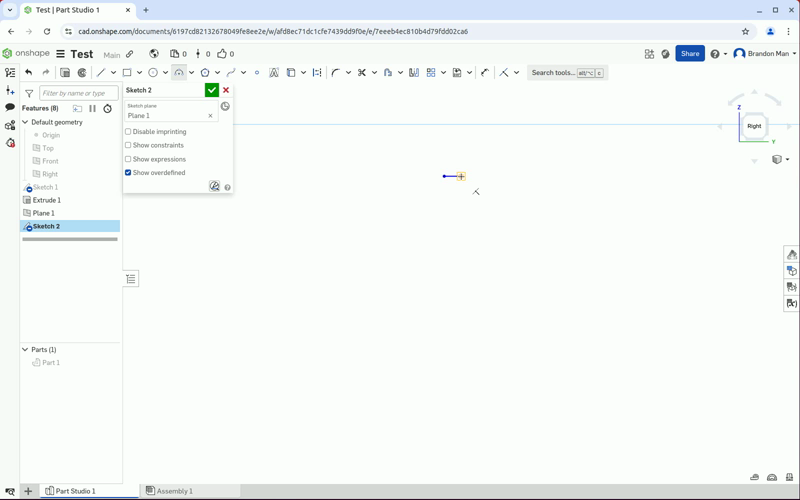
click(461, 176)
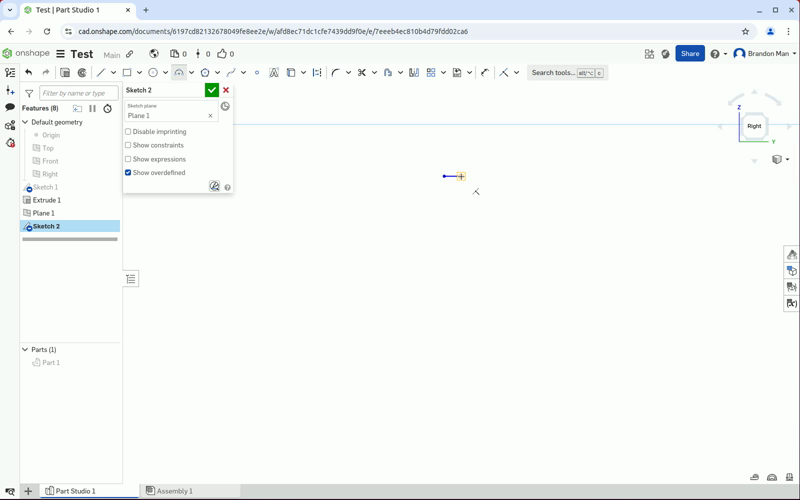
scroll(-6)
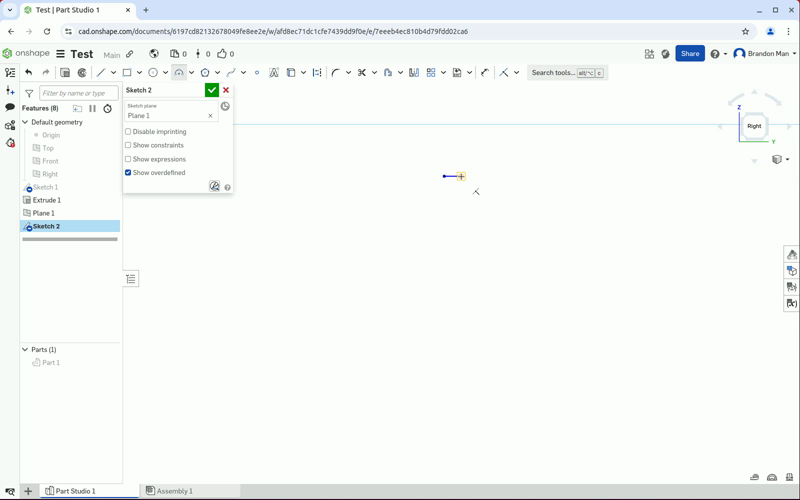
scroll(-6)
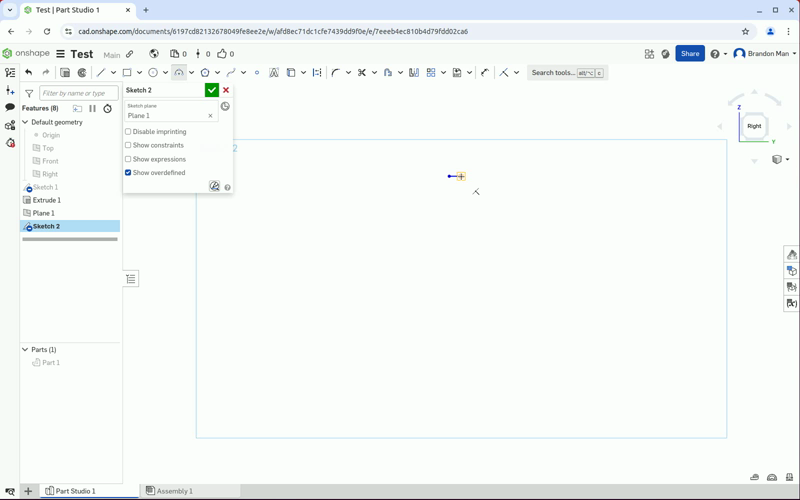
scroll(-6)
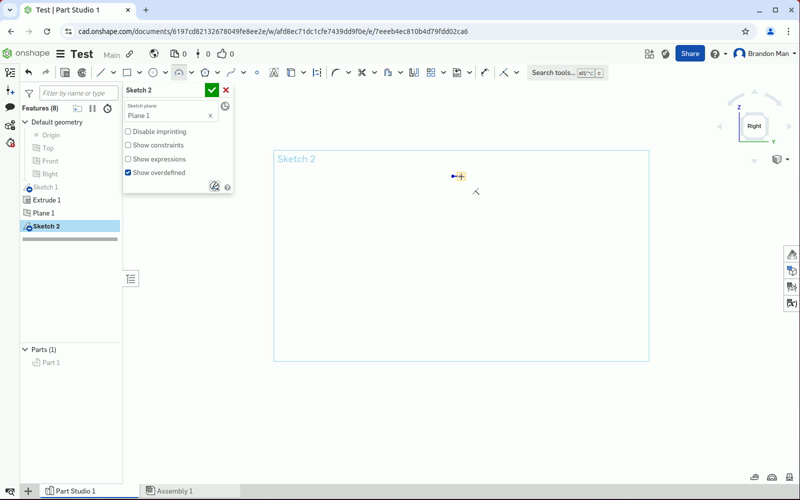
scroll(-6)
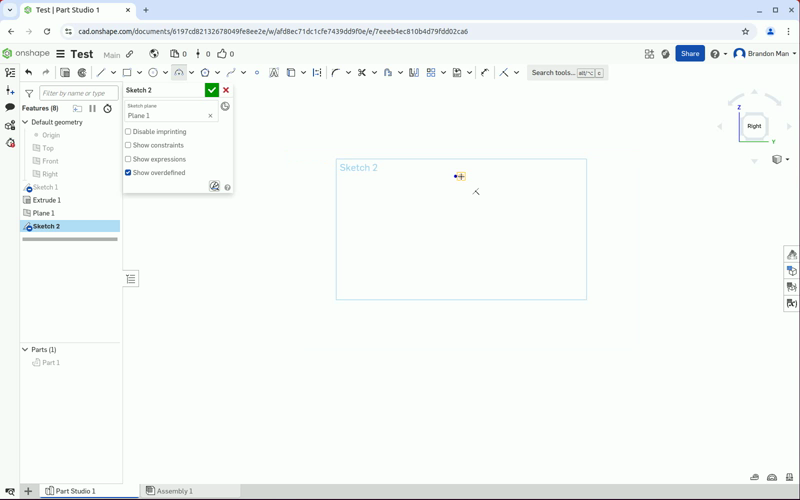
scroll(-6)
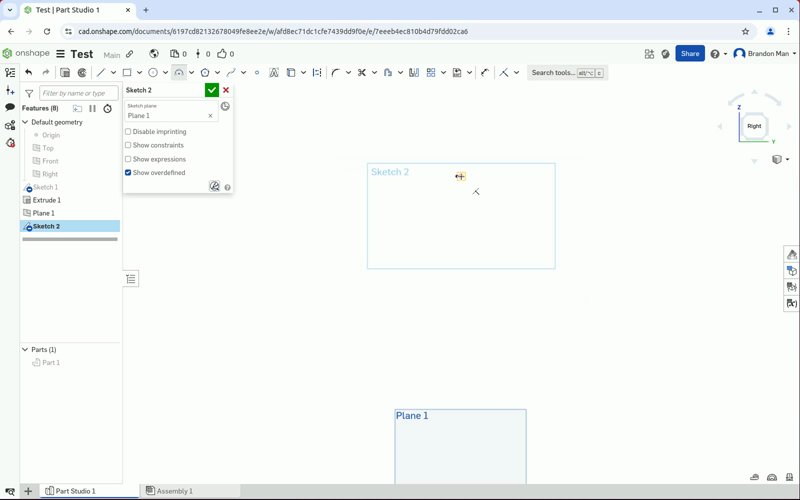
scroll(-6)
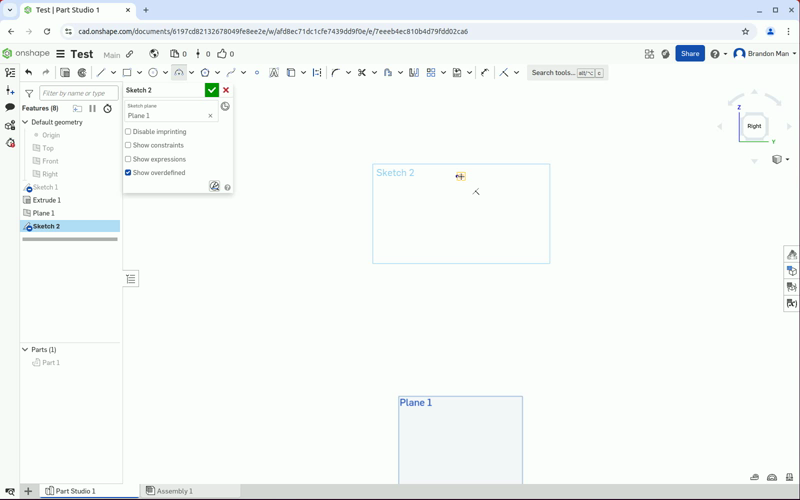
scroll(-6)
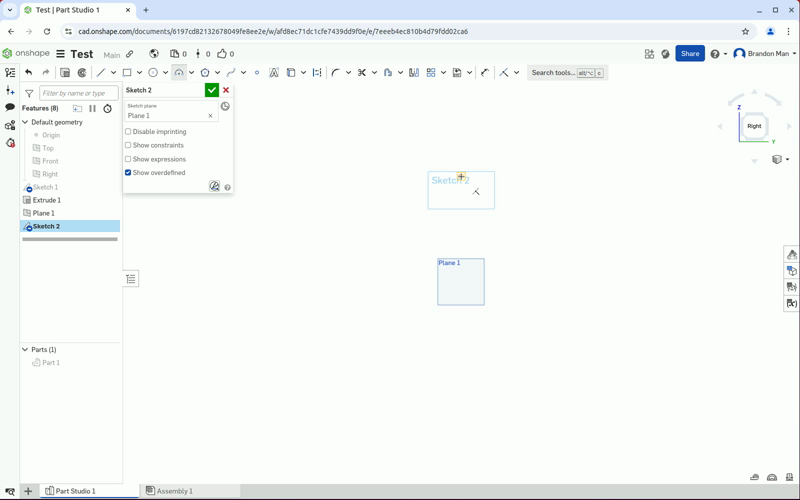
key_down(shift)
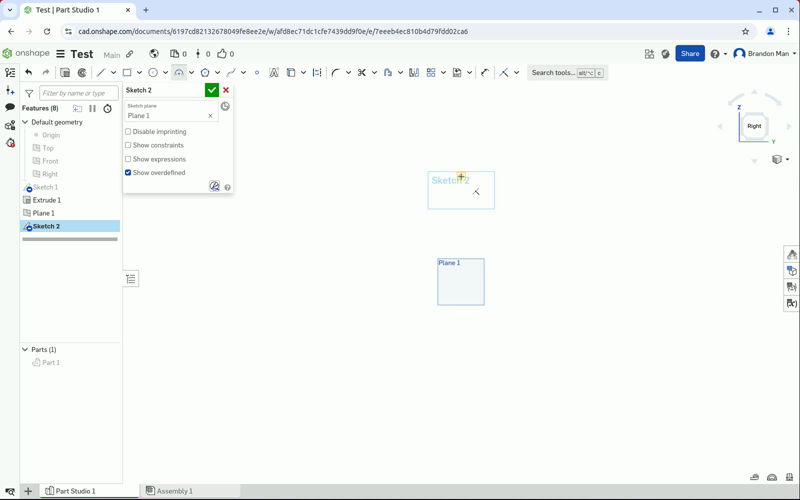
mouse_move(466, 170)
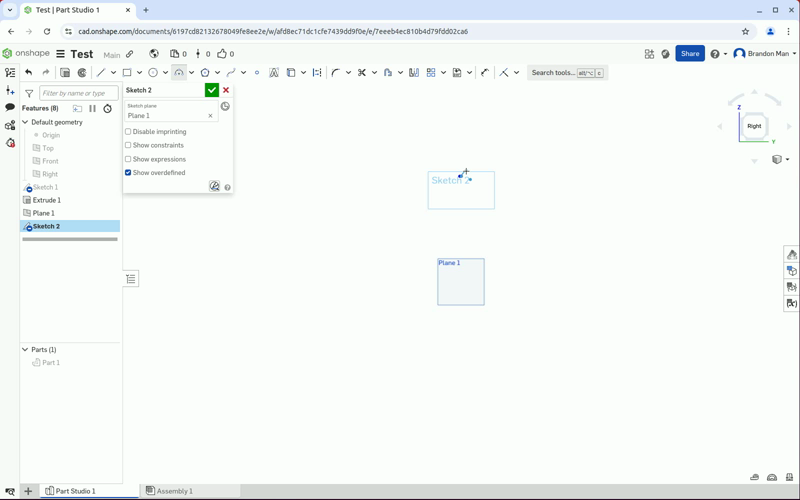
scroll(6)
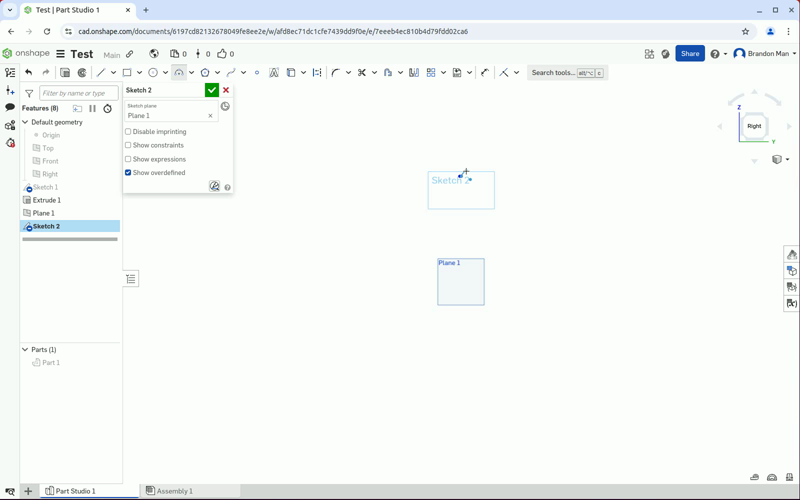
scroll(6)
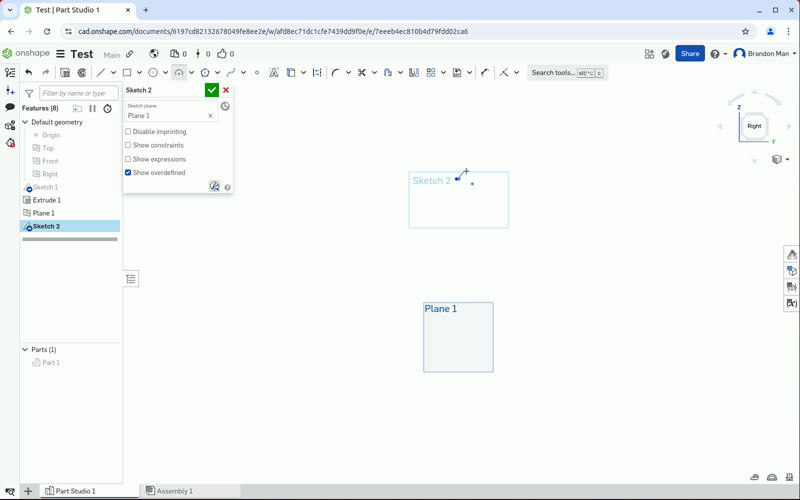
scroll(6)
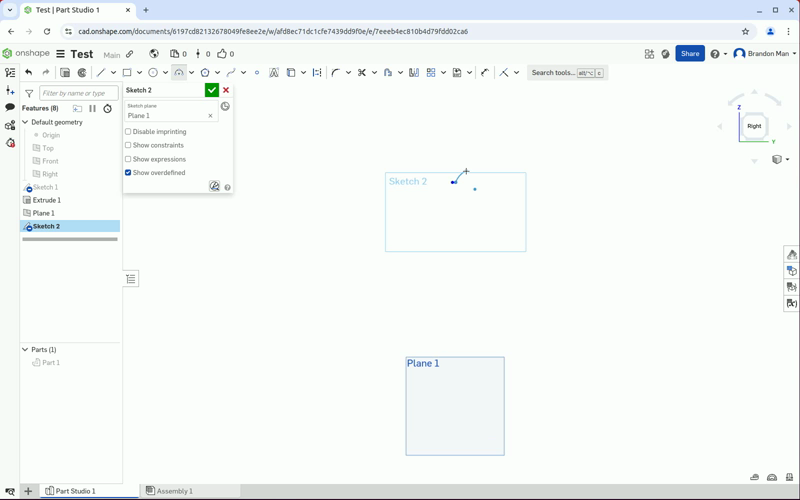
scroll(6)
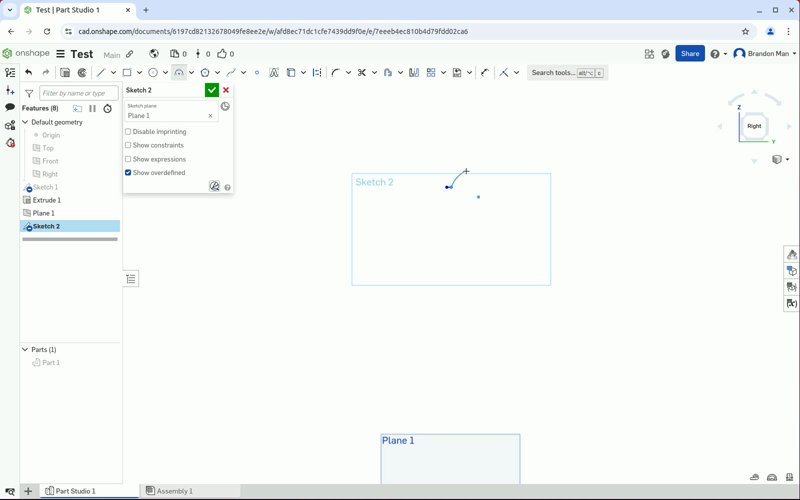
scroll(6)
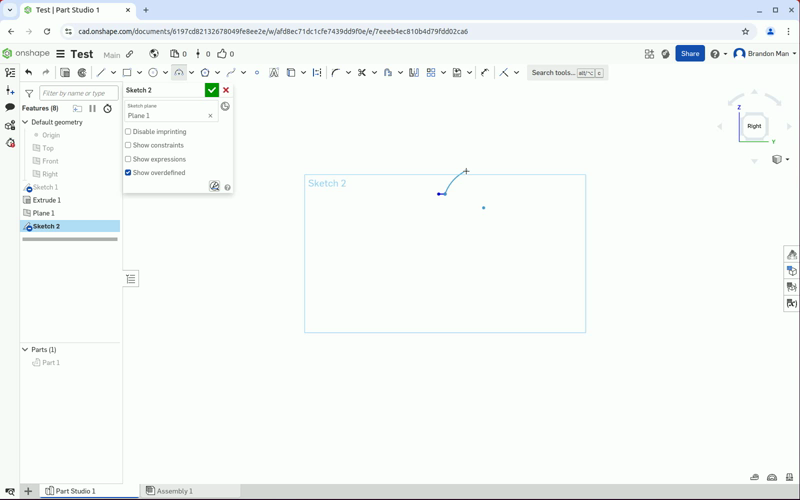
scroll(6)
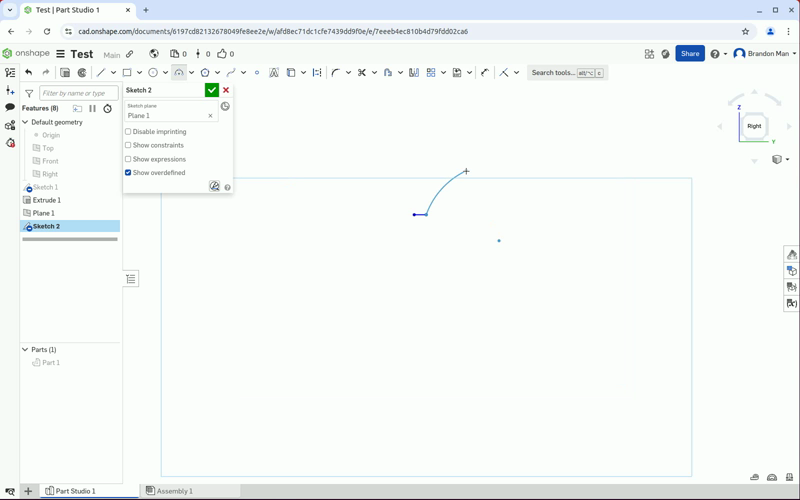
scroll(6)
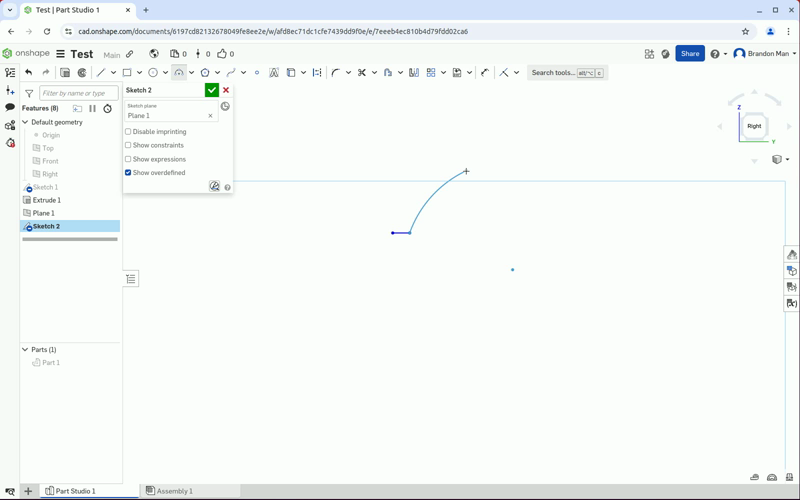
click(466, 170)
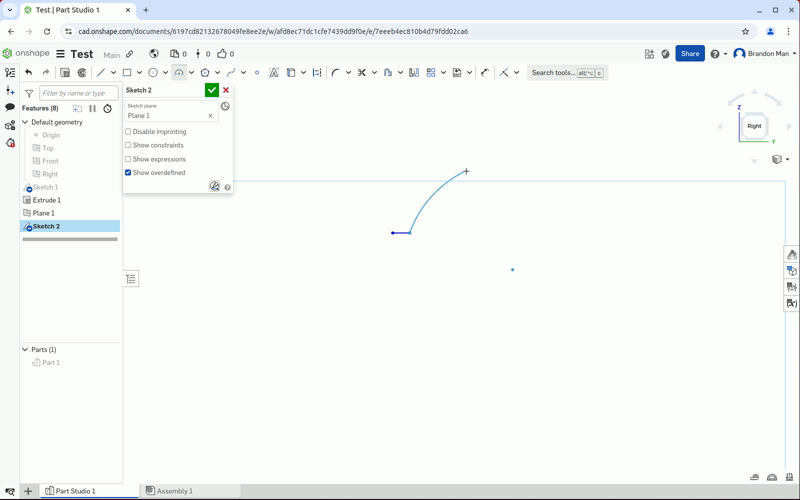
scroll(-6)
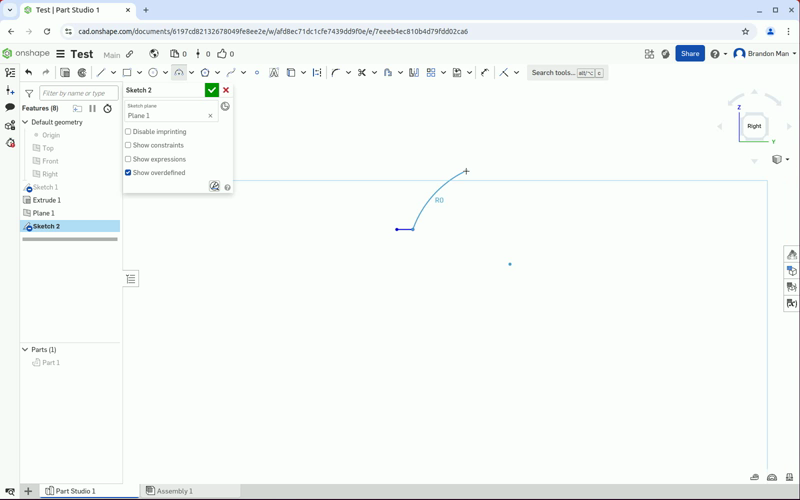
scroll(-6)
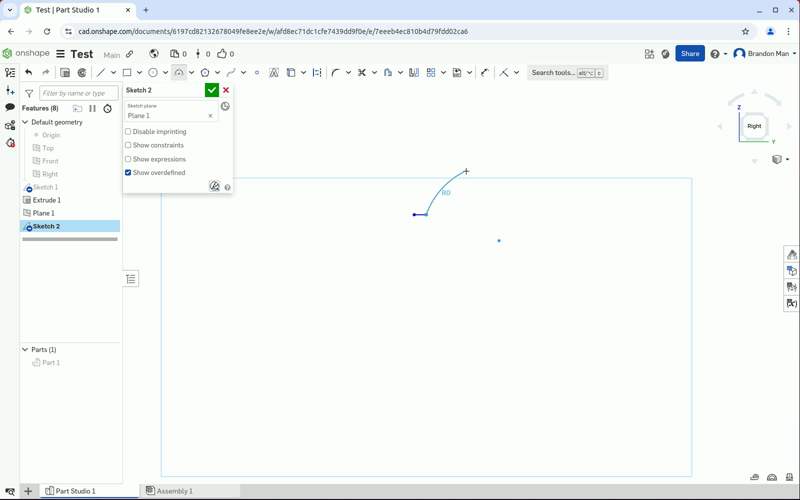
scroll(-6)
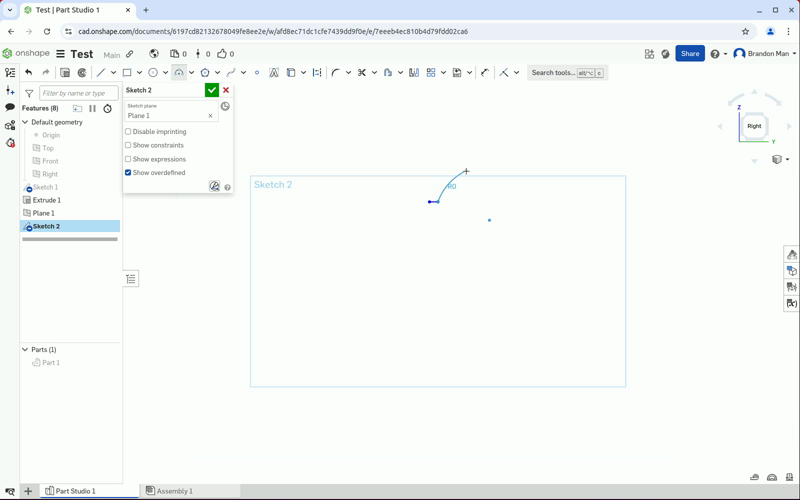
scroll(-6)
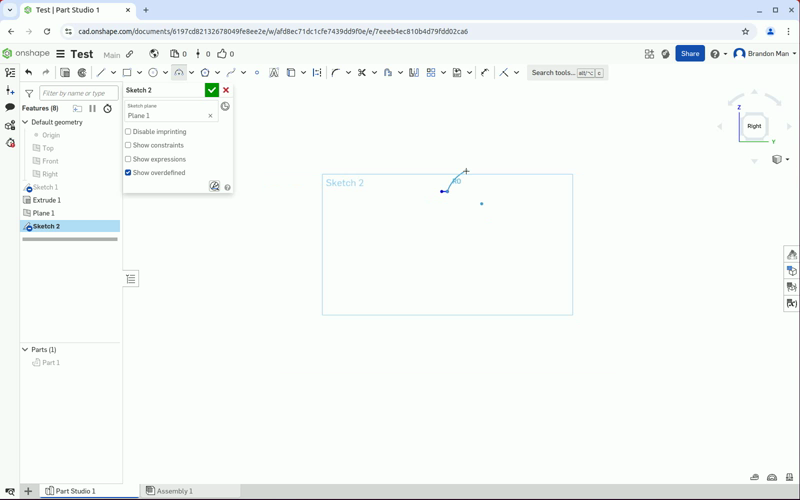
scroll(-6)
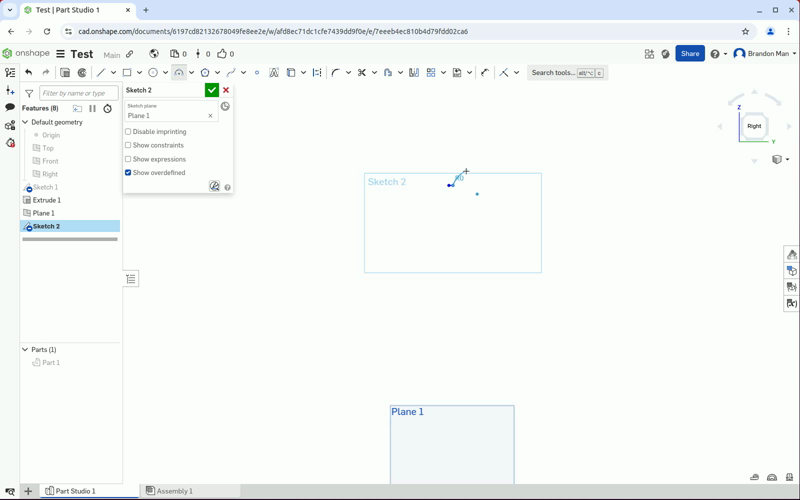
scroll(-6)
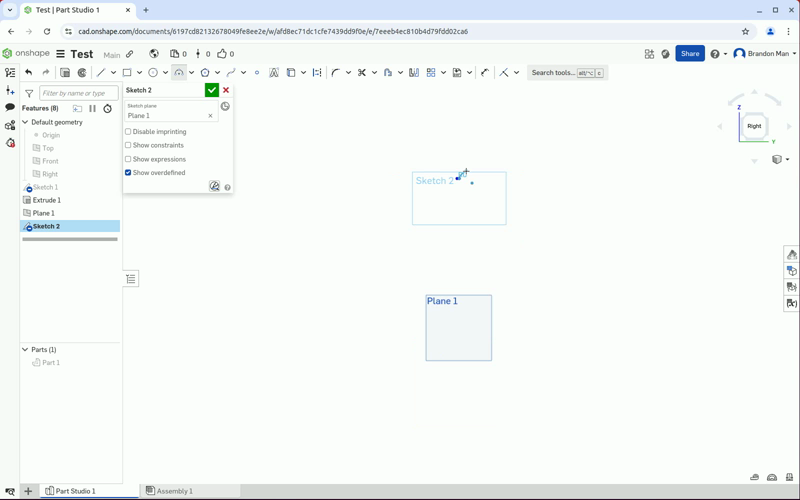
scroll(-6)
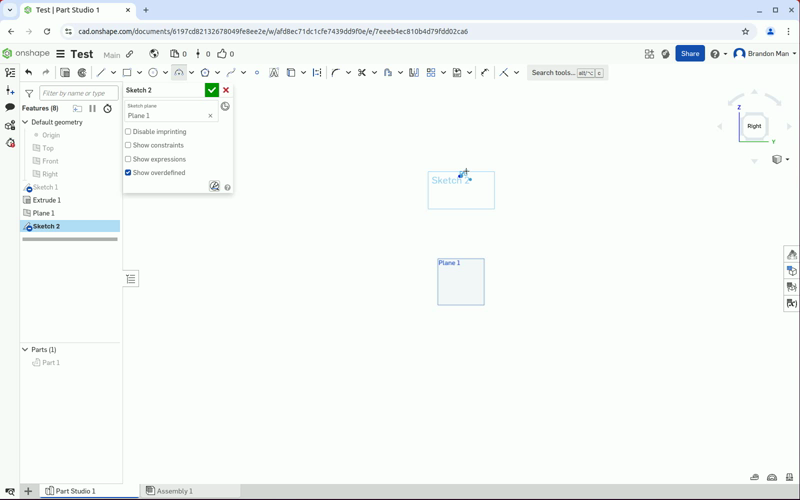
mouse_move(462, 172)
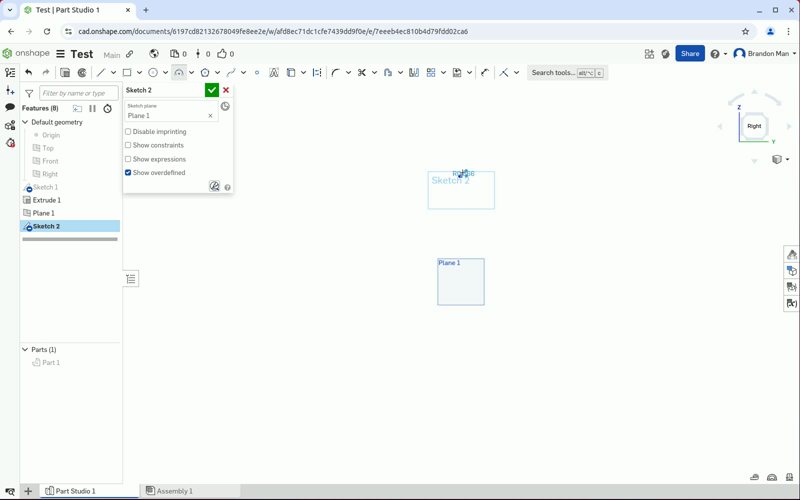
scroll(6)
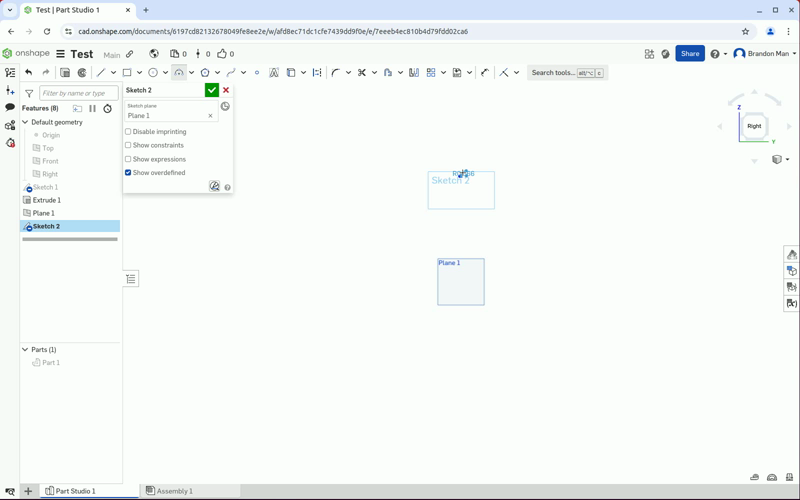
scroll(6)
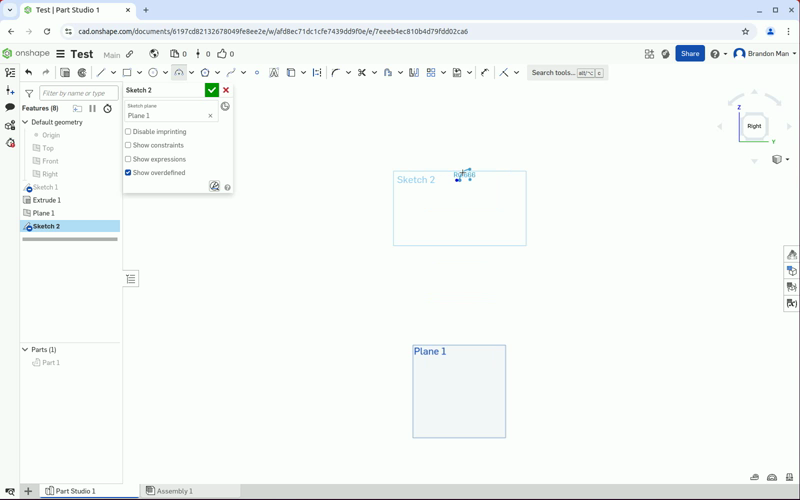
scroll(6)
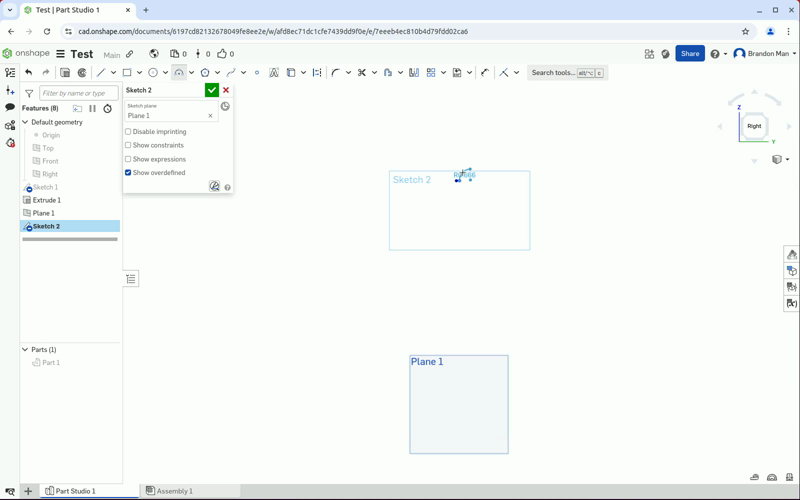
scroll(6)
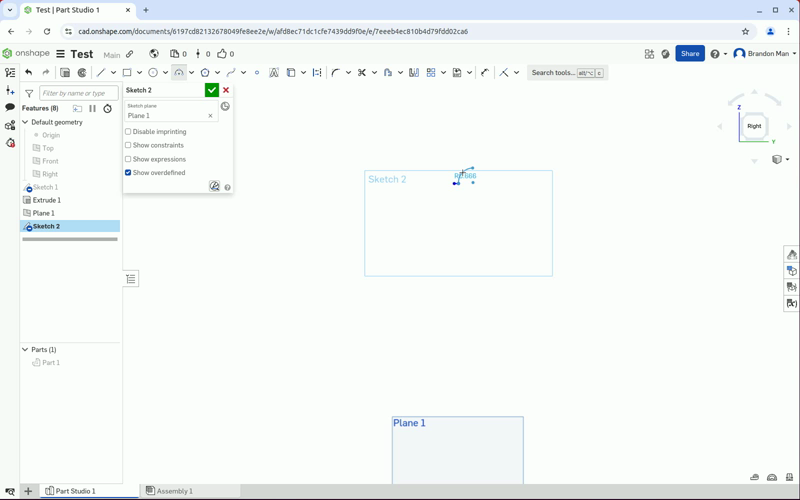
scroll(6)
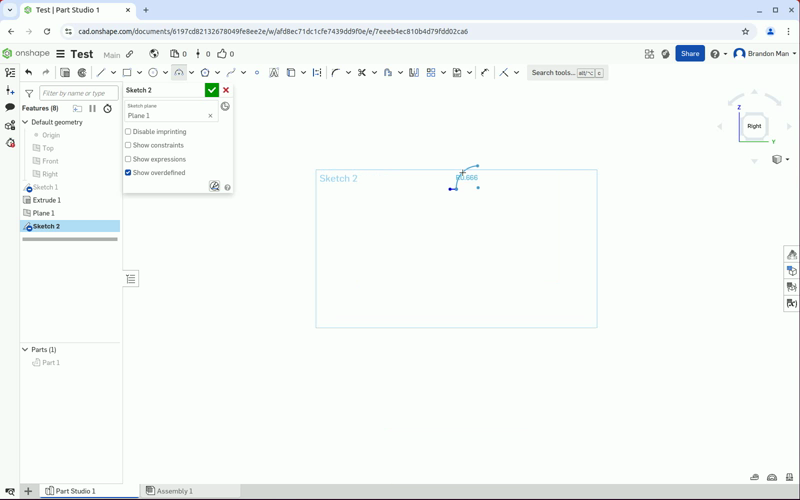
scroll(6)
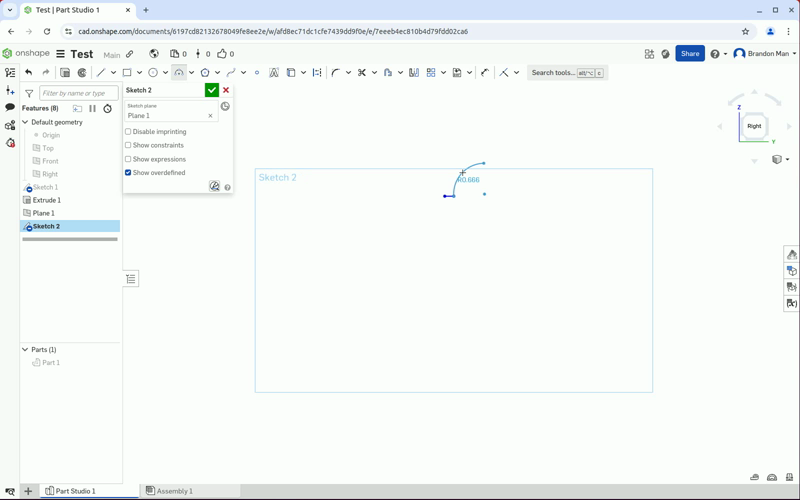
scroll(6)
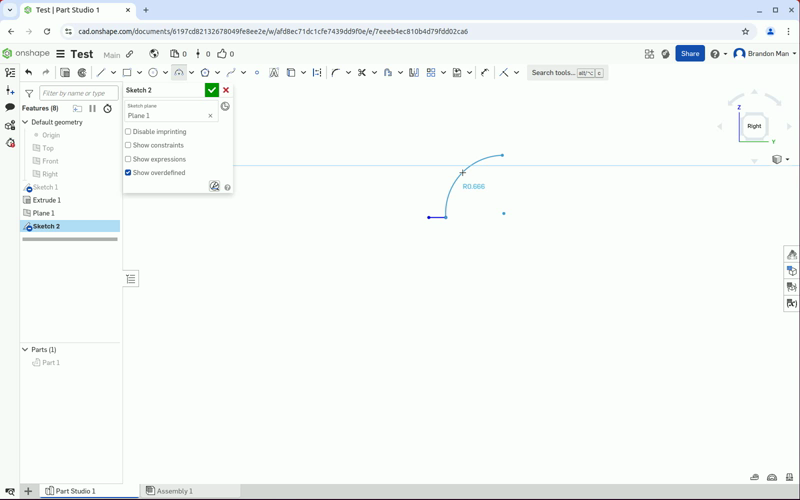
click(462, 172)
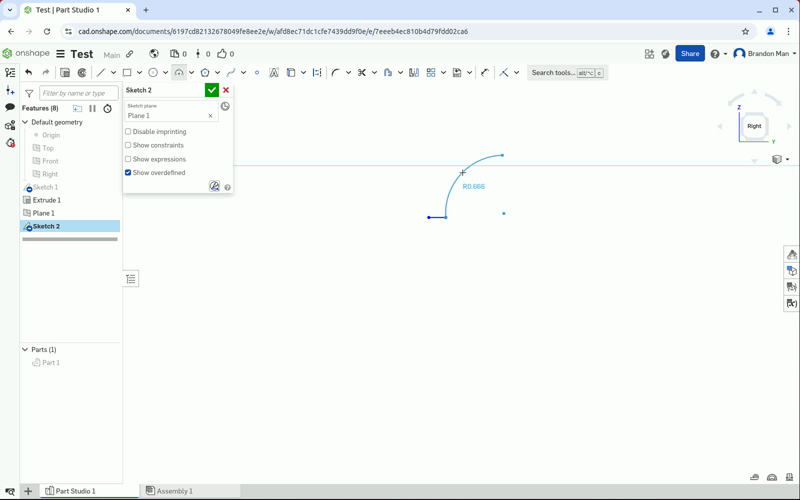
scroll(-6)
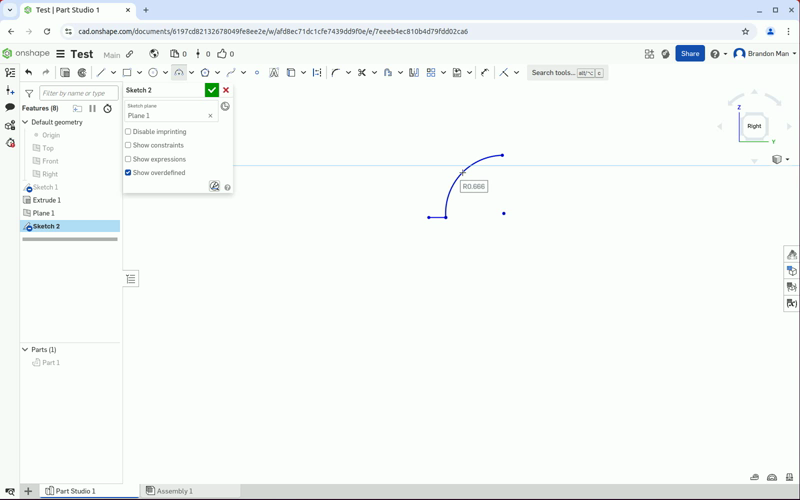
scroll(-6)
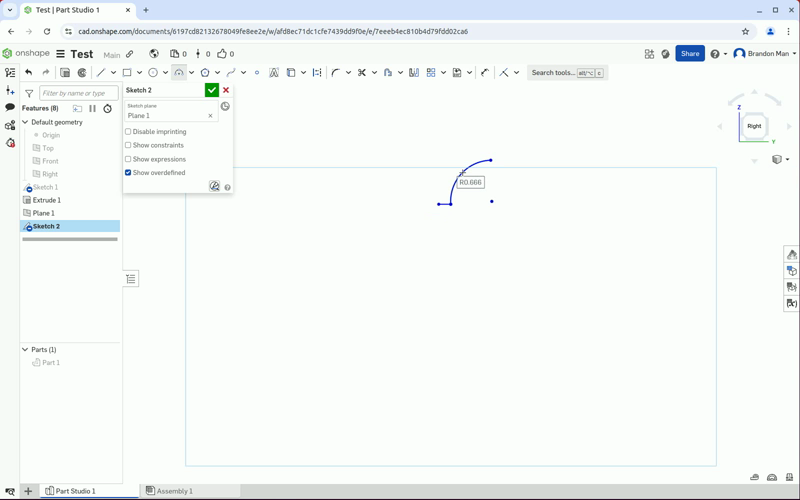
scroll(-6)
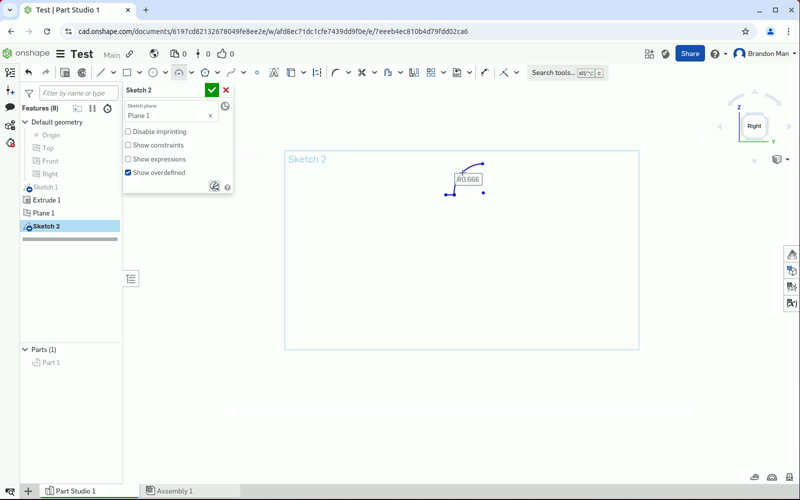
scroll(-6)
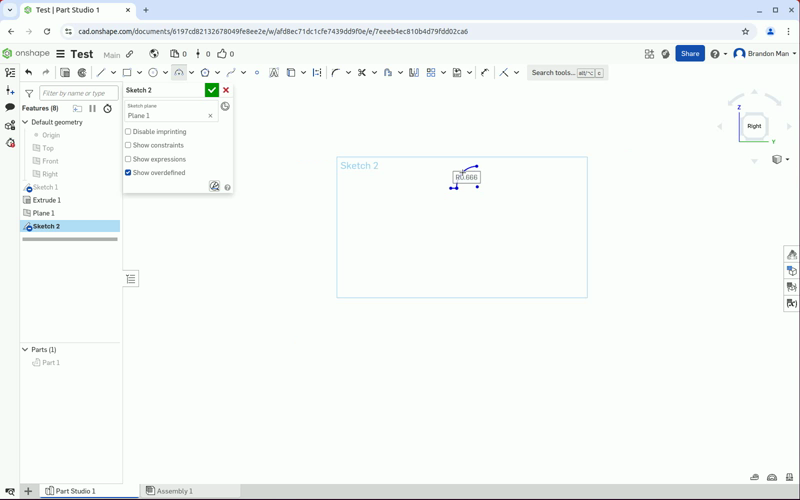
scroll(-6)
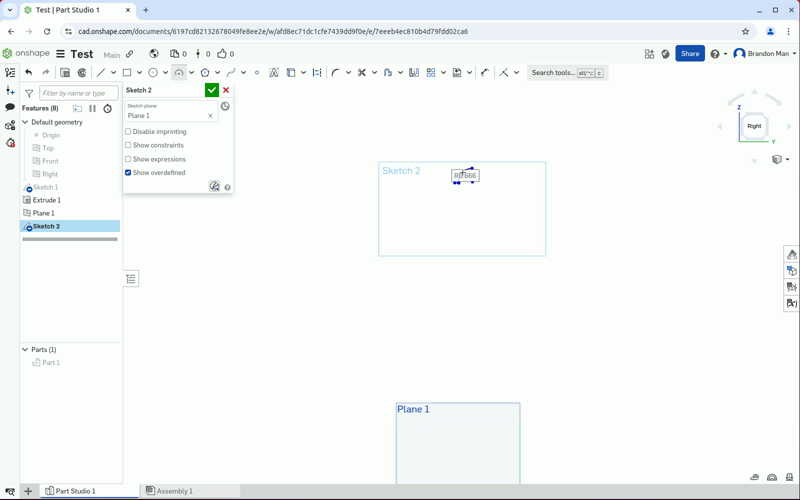
scroll(-6)
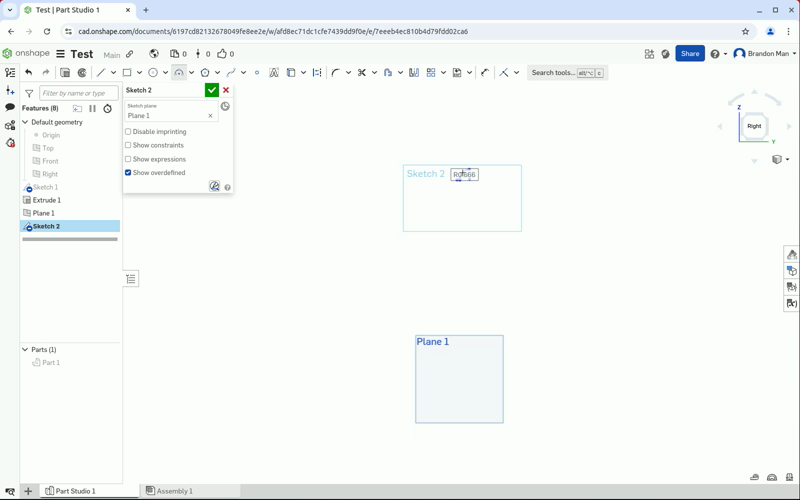
scroll(-6)
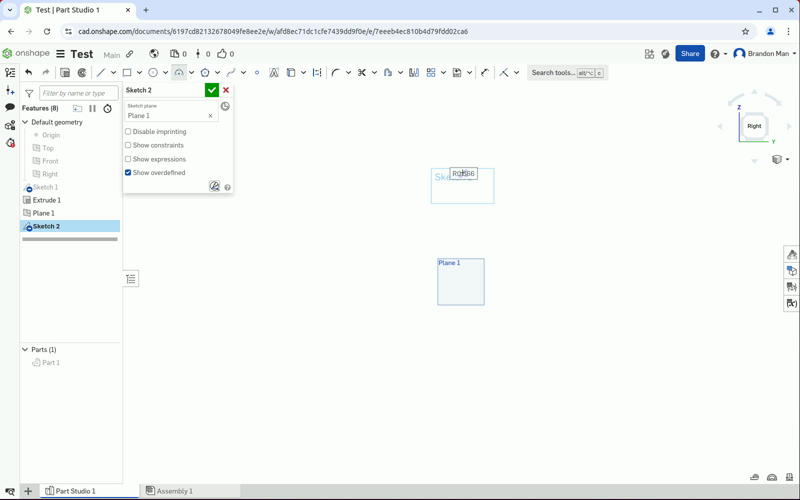
key_up(shift)
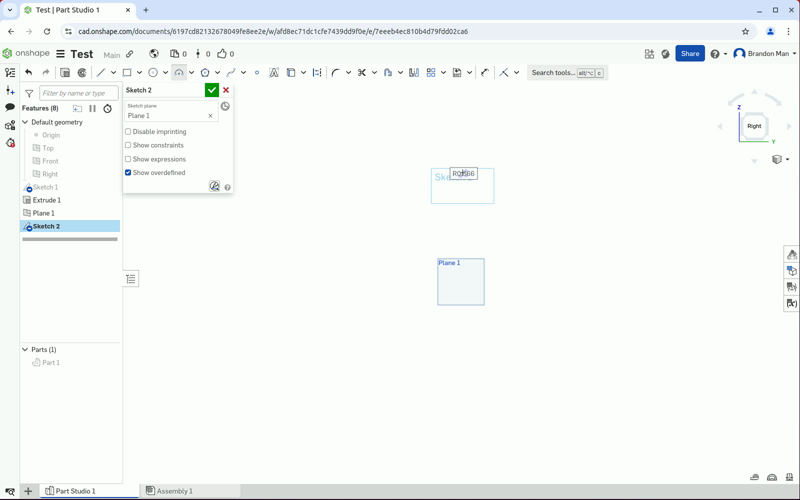
key(esc)
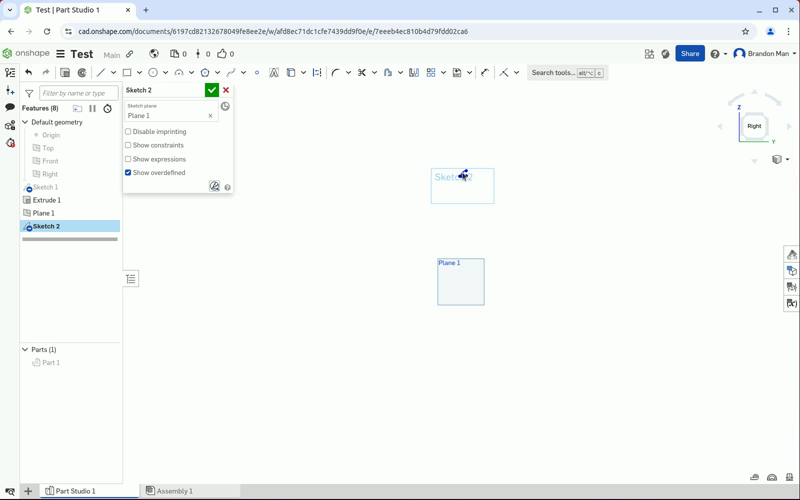
key(l)
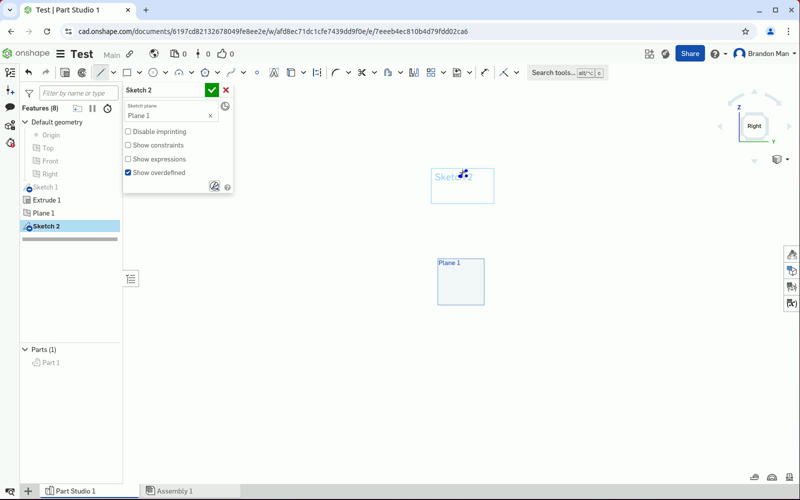
mouse_move(466, 170)
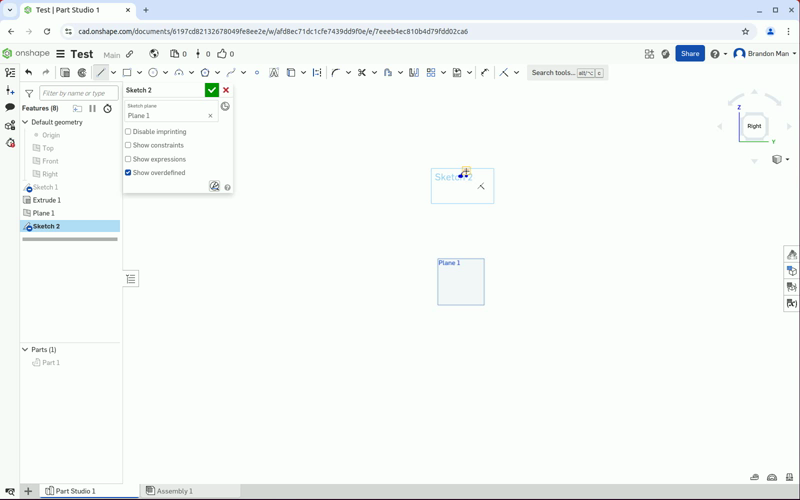
scroll(6)
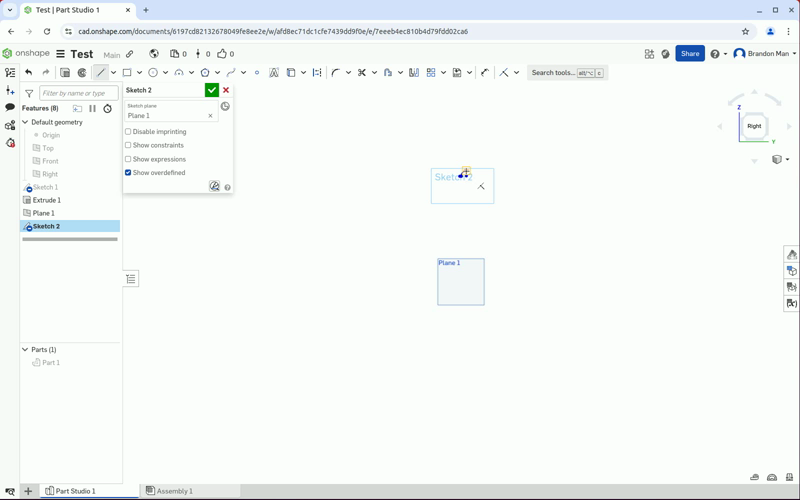
scroll(6)
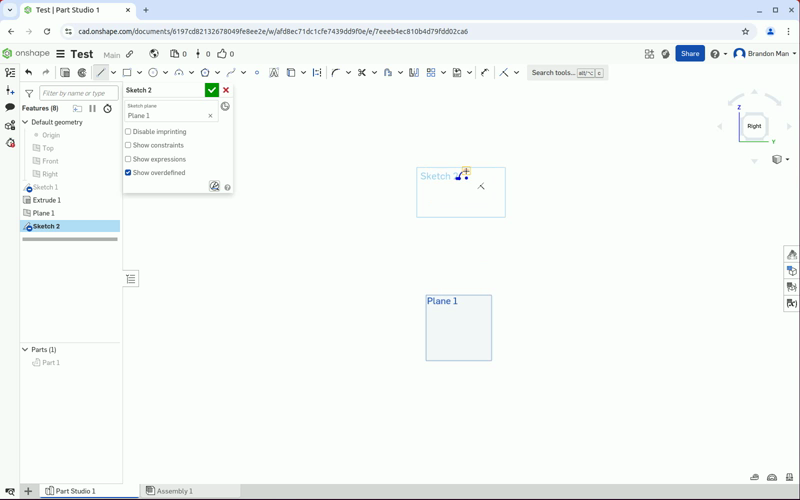
scroll(6)
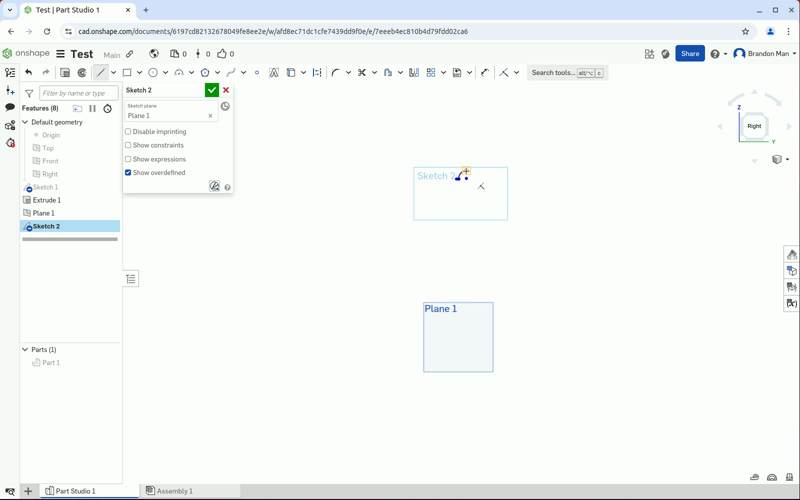
scroll(6)
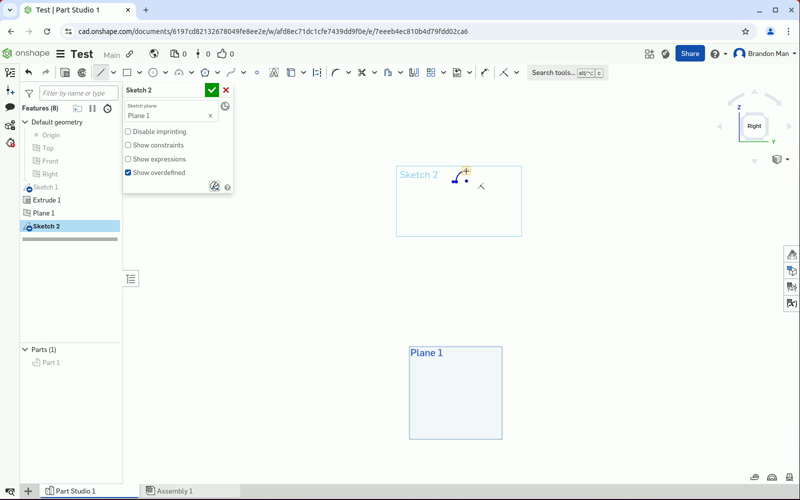
scroll(6)
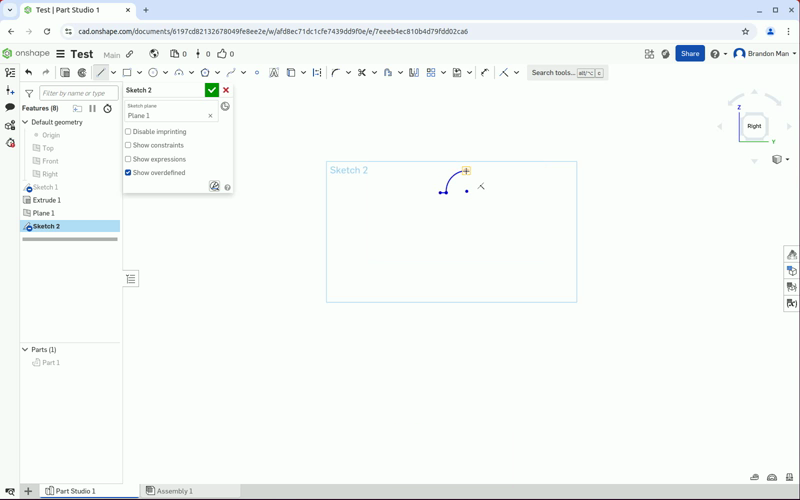
scroll(6)
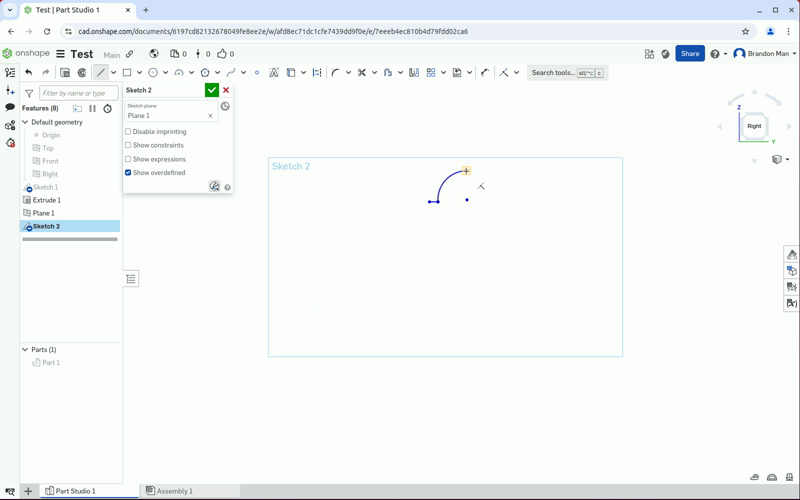
scroll(6)
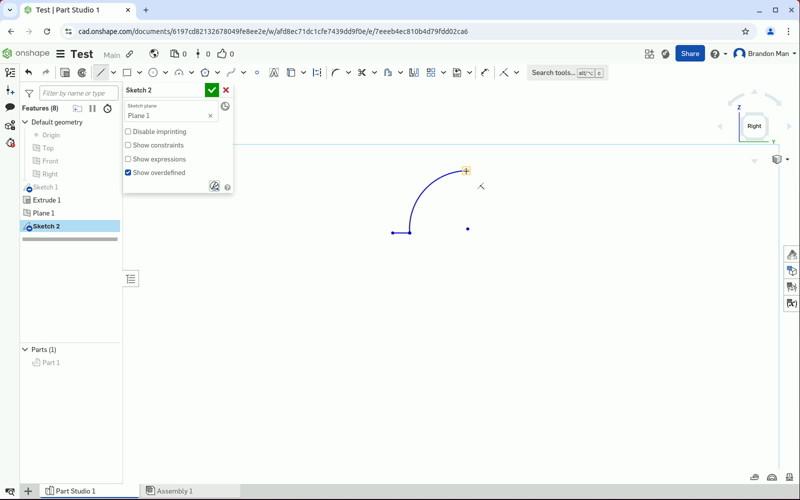
click(466, 170)
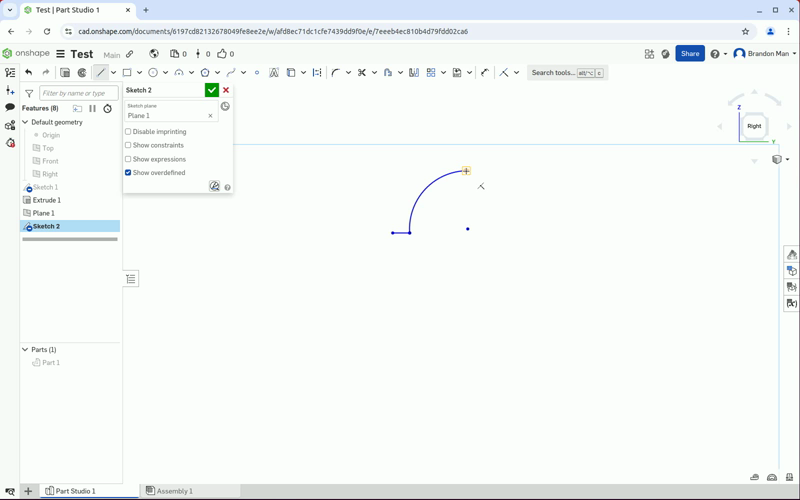
scroll(-6)
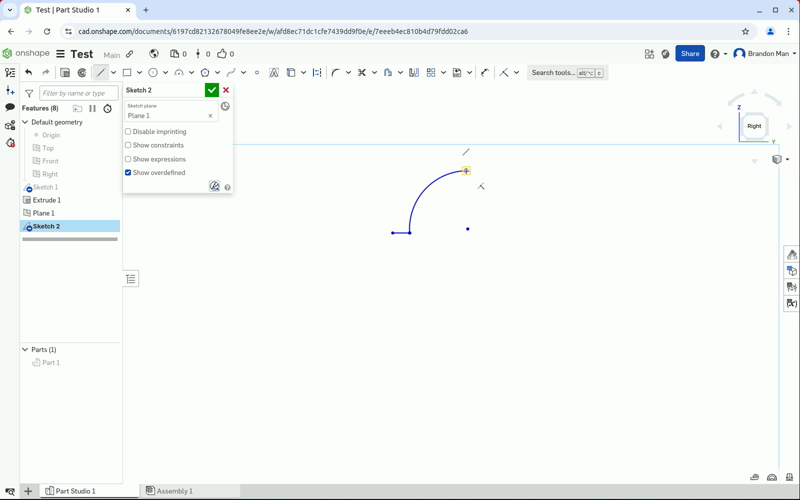
scroll(-6)
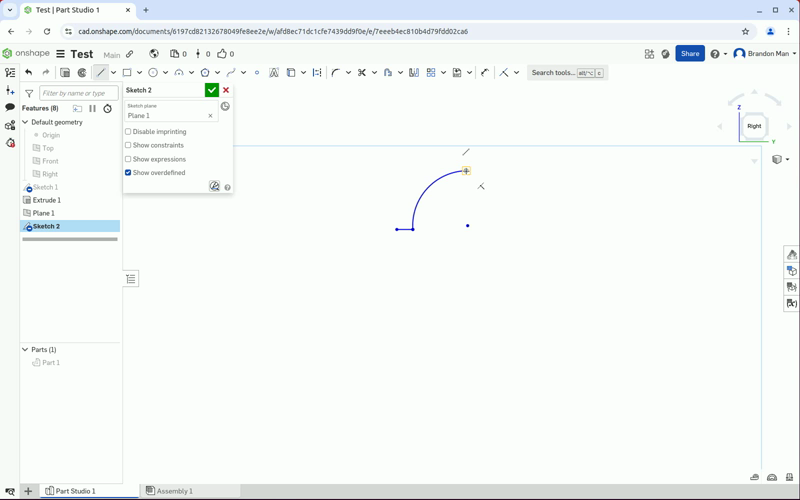
scroll(-6)
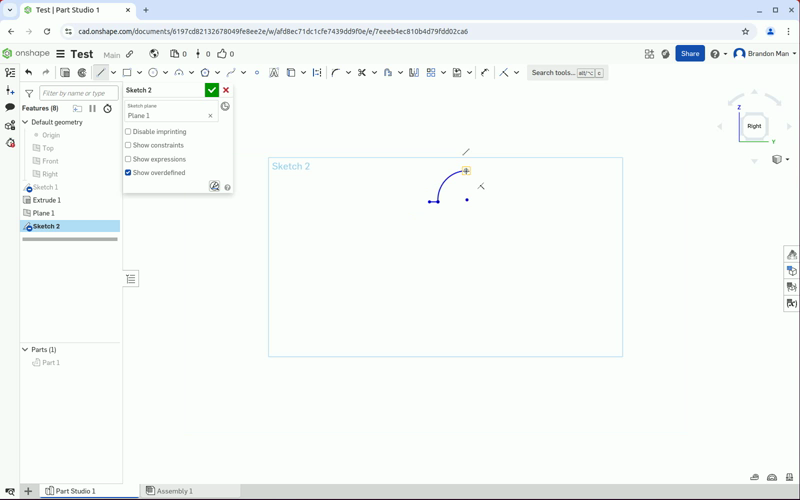
scroll(-6)
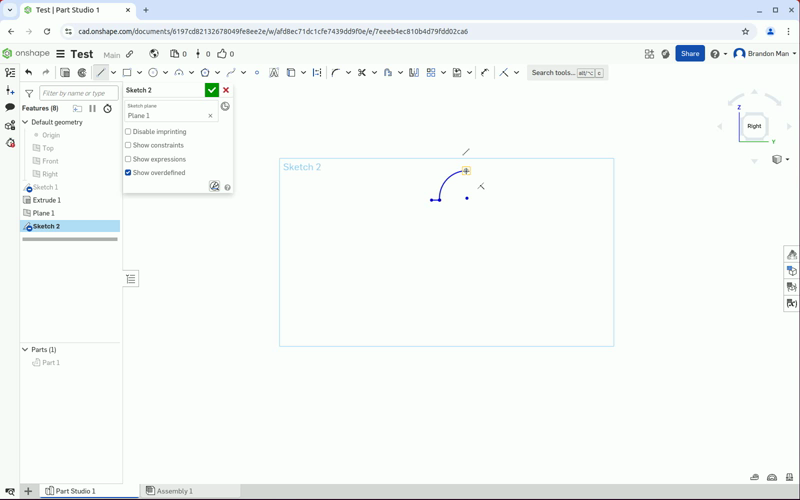
scroll(-6)
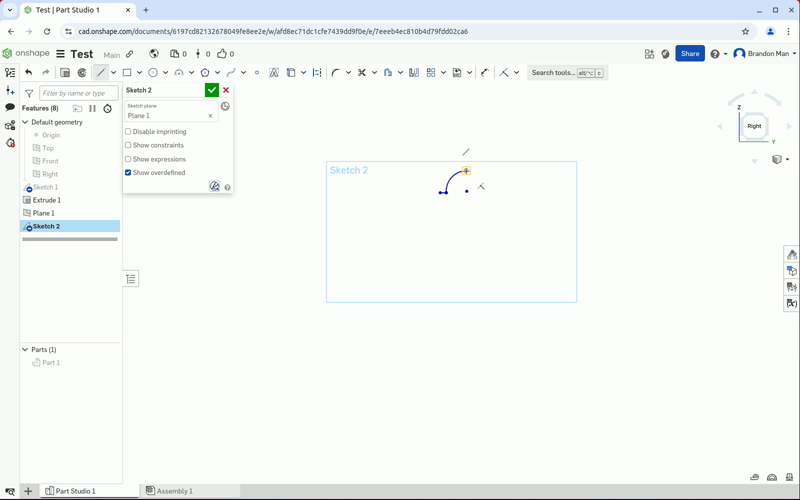
scroll(-6)
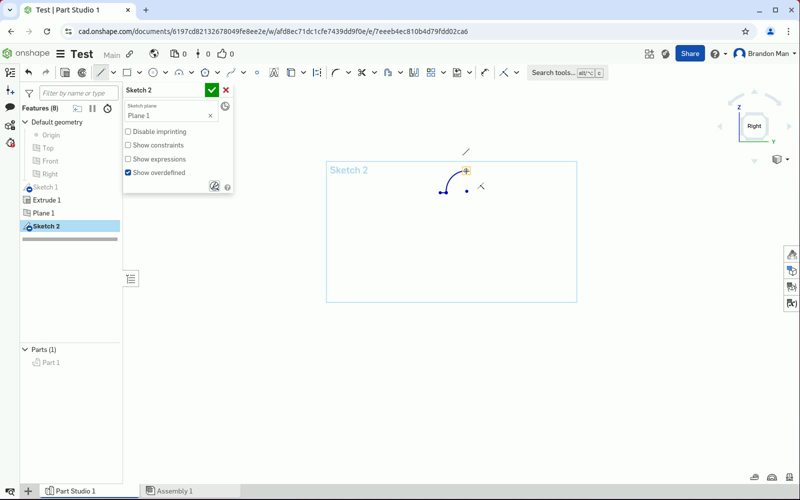
scroll(-6)
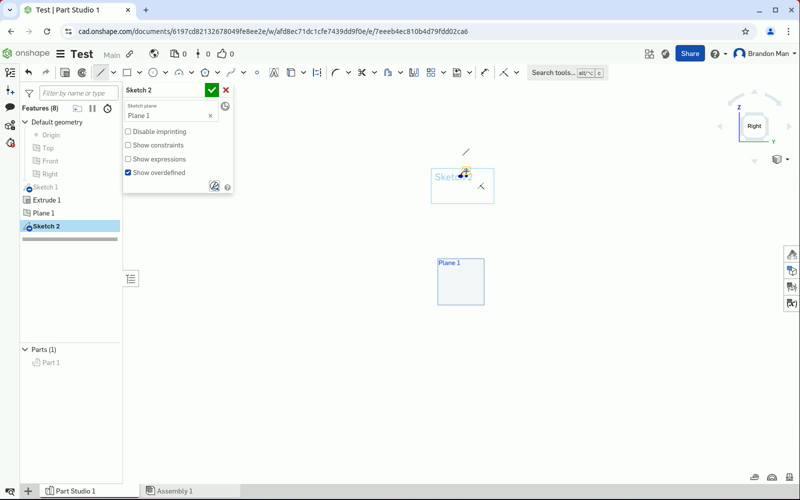
key_down(shift)
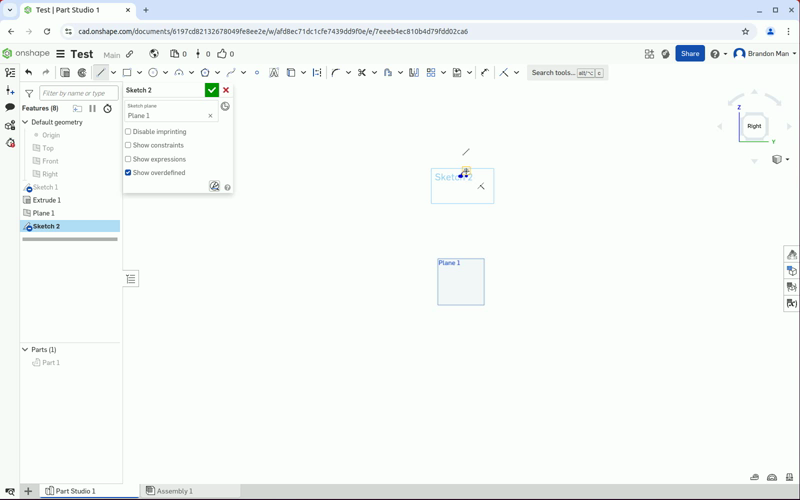
mouse_move(496, 170)
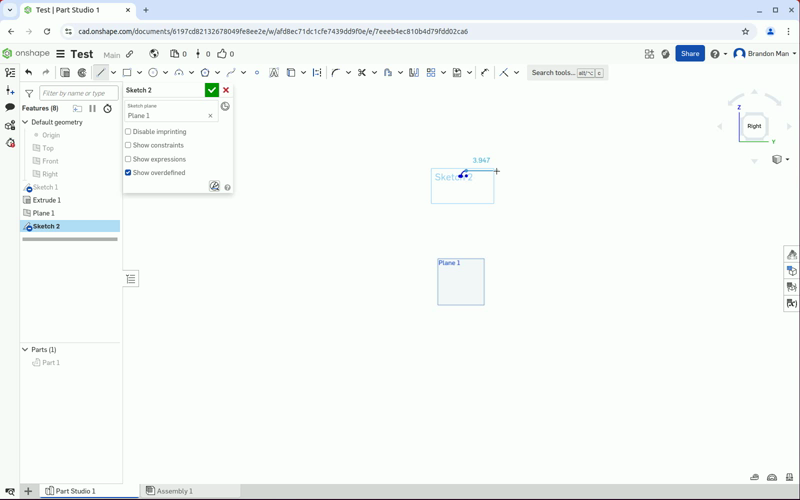
mouse_move(466, 169)
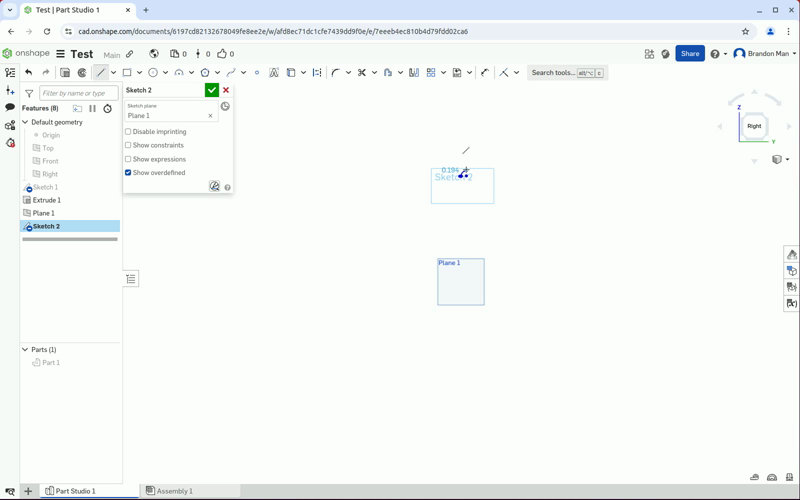
scroll(6)
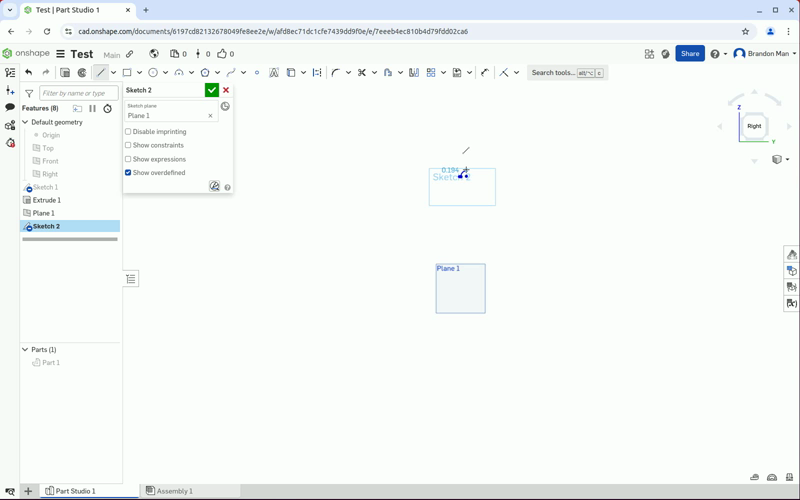
scroll(6)
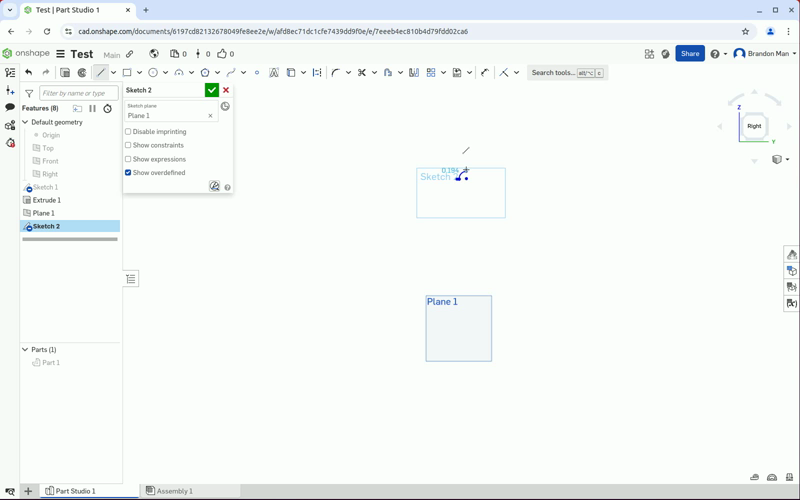
scroll(6)
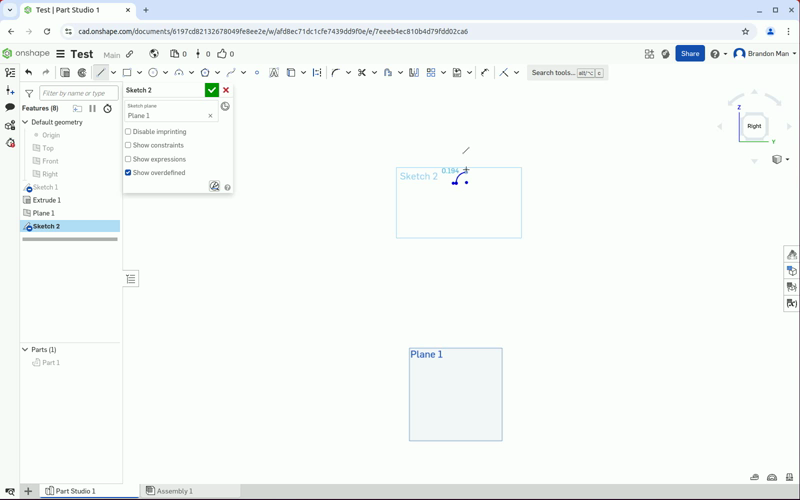
scroll(6)
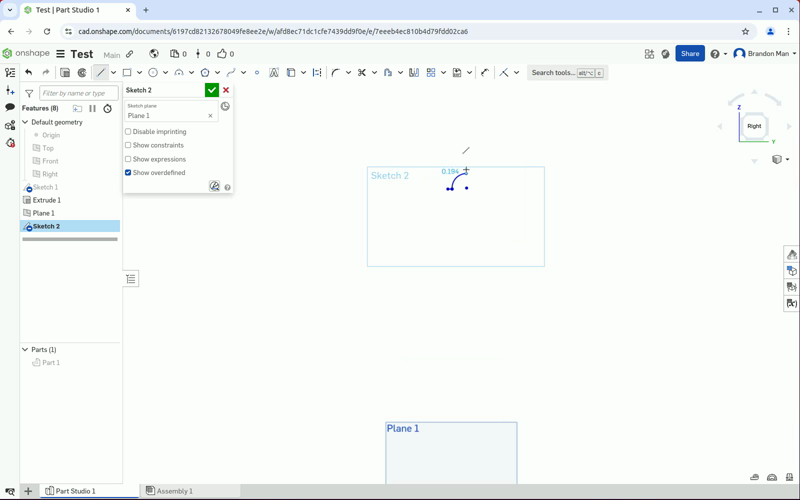
scroll(6)
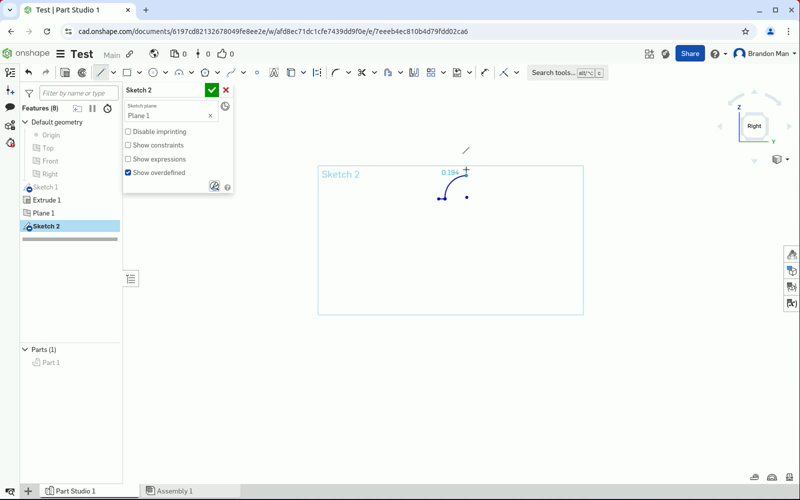
scroll(6)
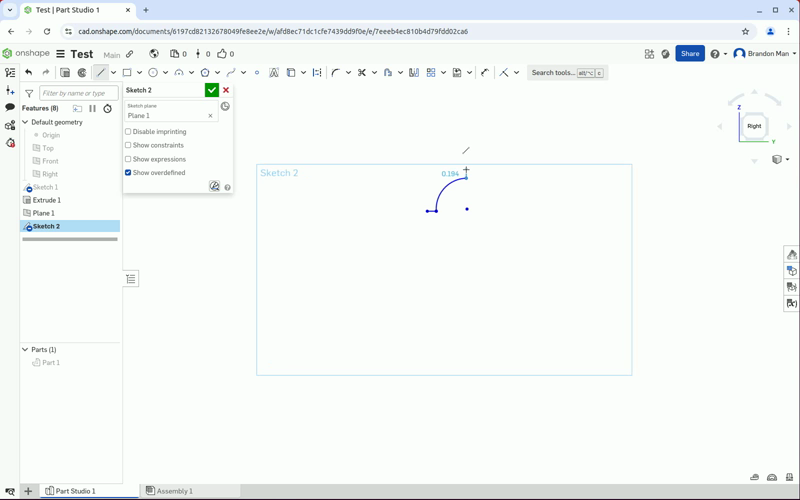
scroll(6)
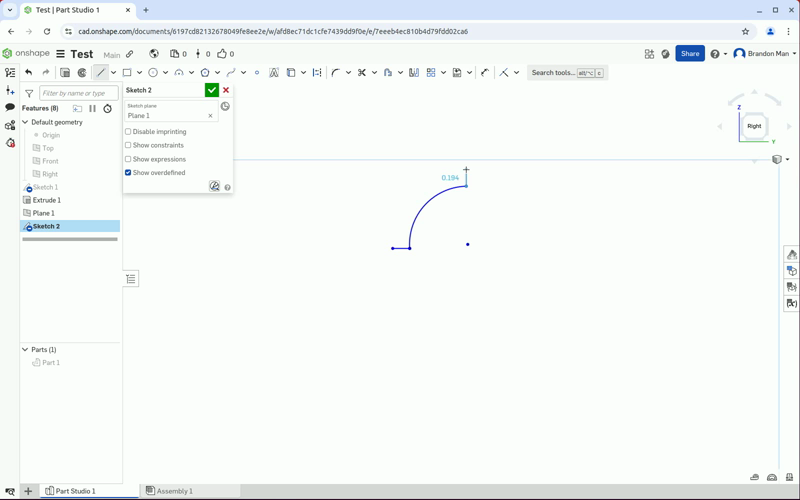
click(466, 169)
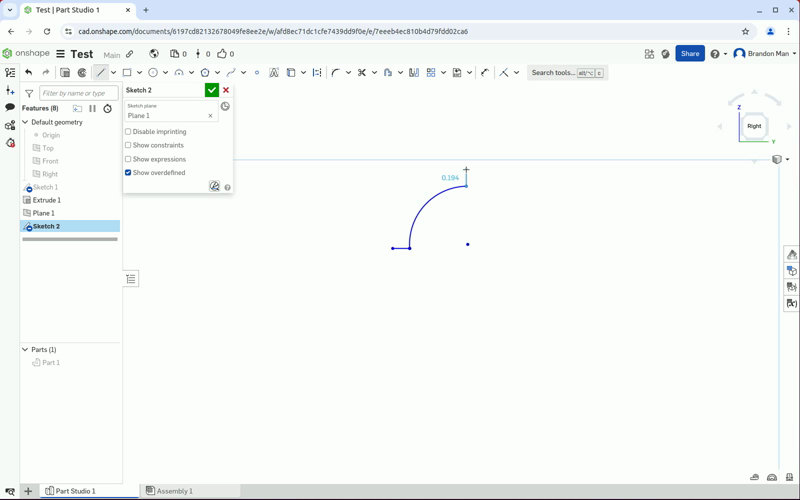
scroll(-6)
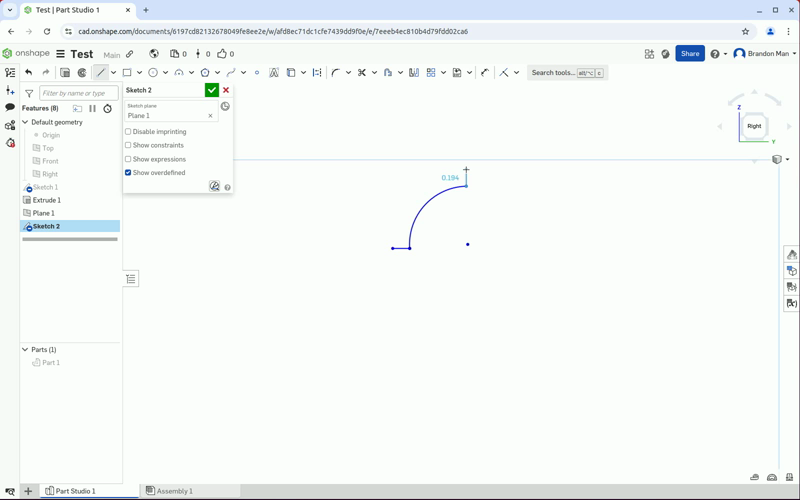
scroll(-6)
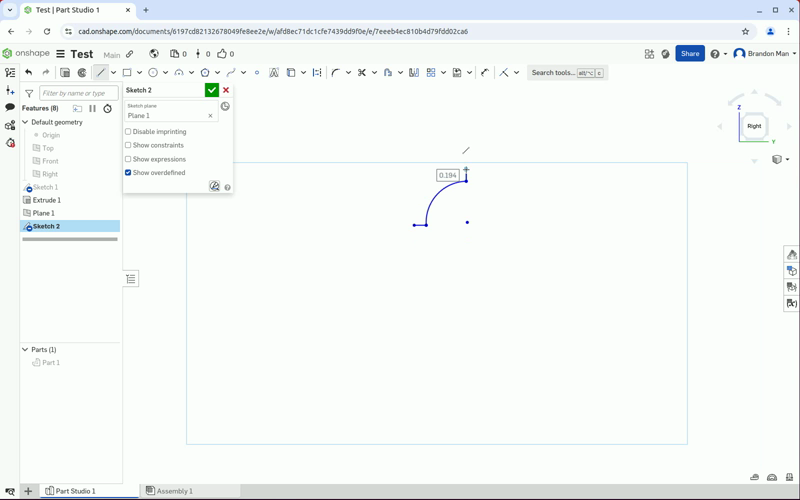
scroll(-6)
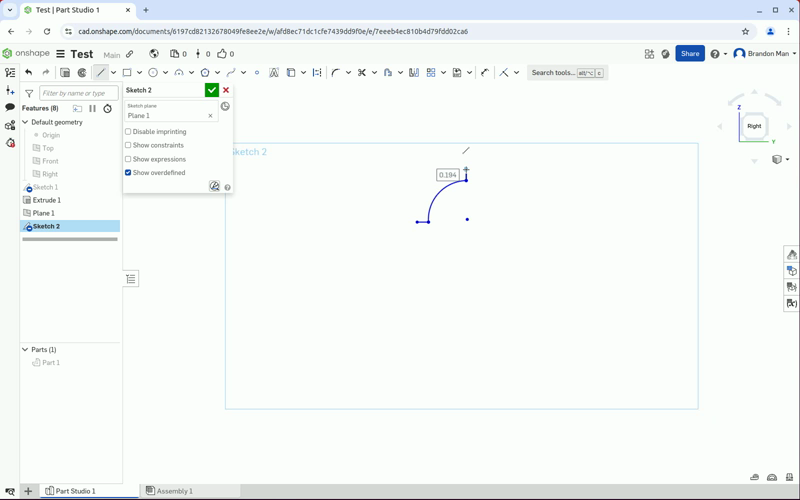
scroll(-6)
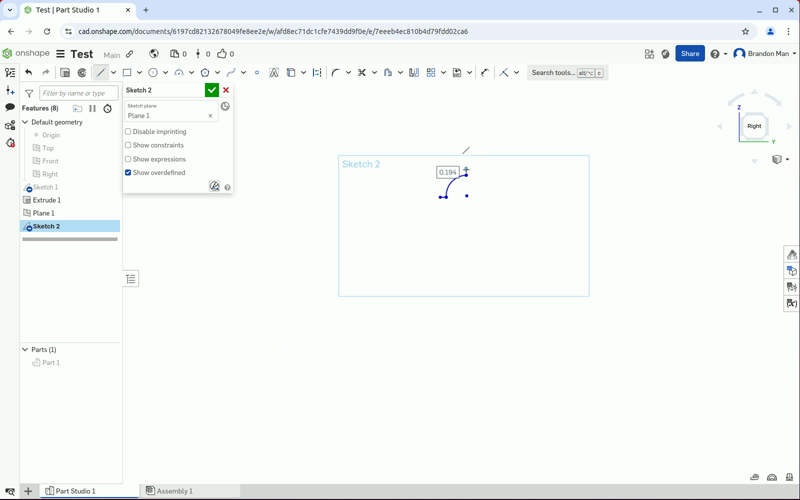
scroll(-6)
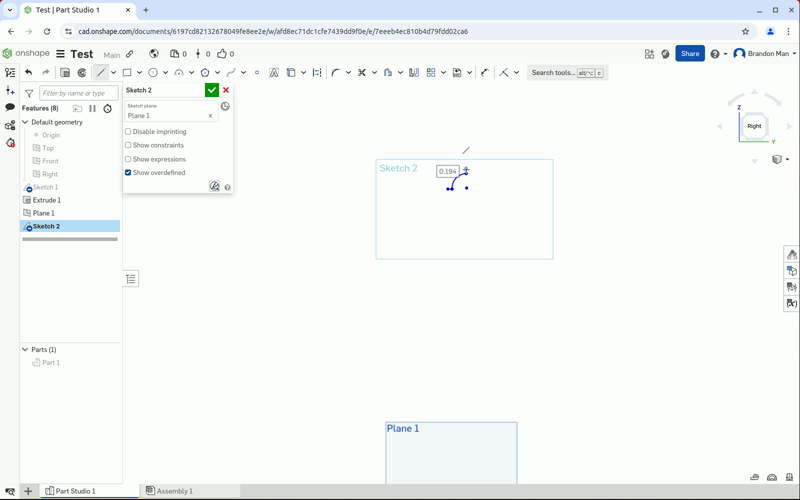
scroll(-6)
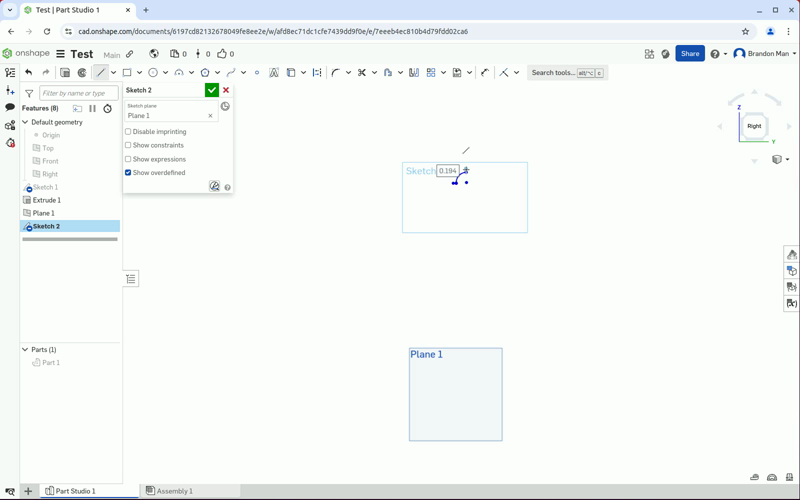
scroll(-6)
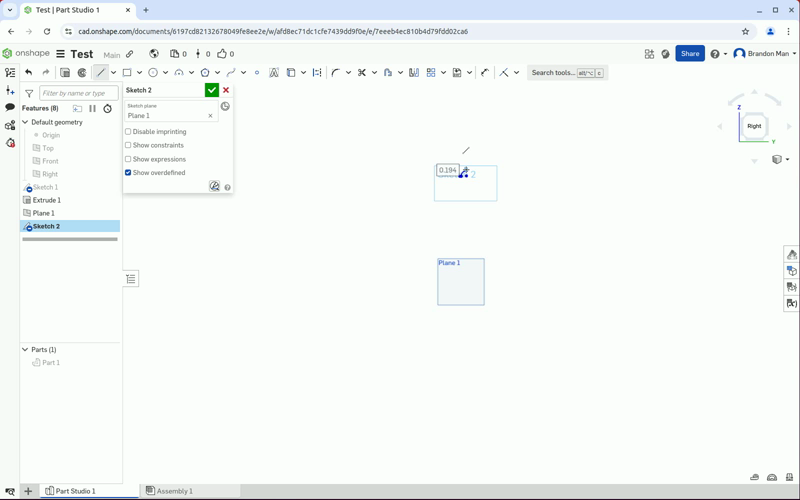
key_up(shift)
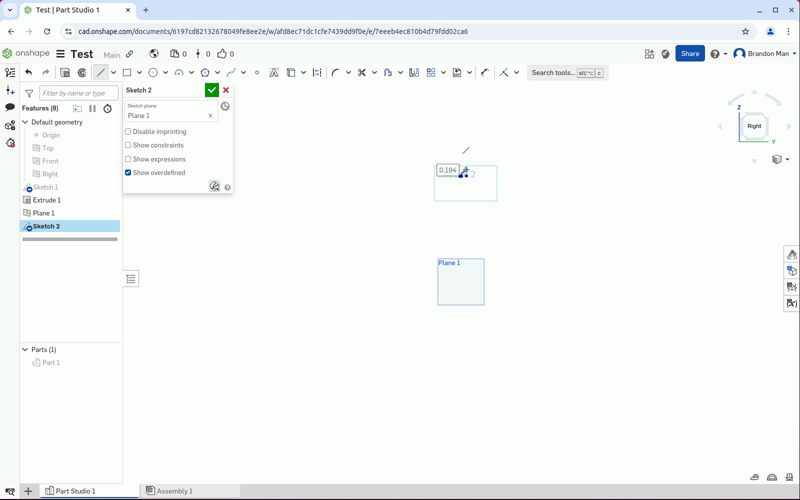
key(esc)
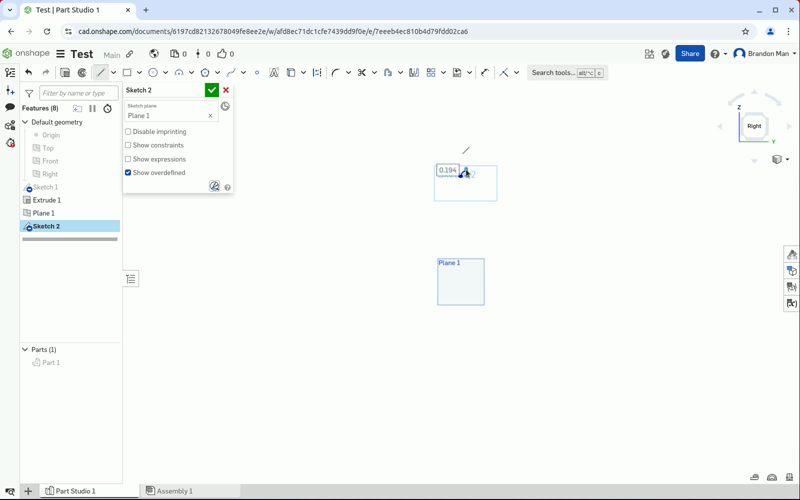
key(a)
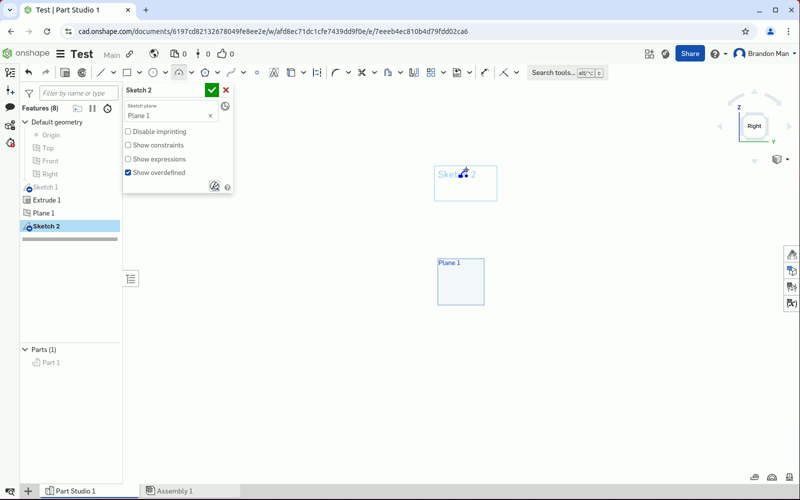
mouse_move(466, 169)
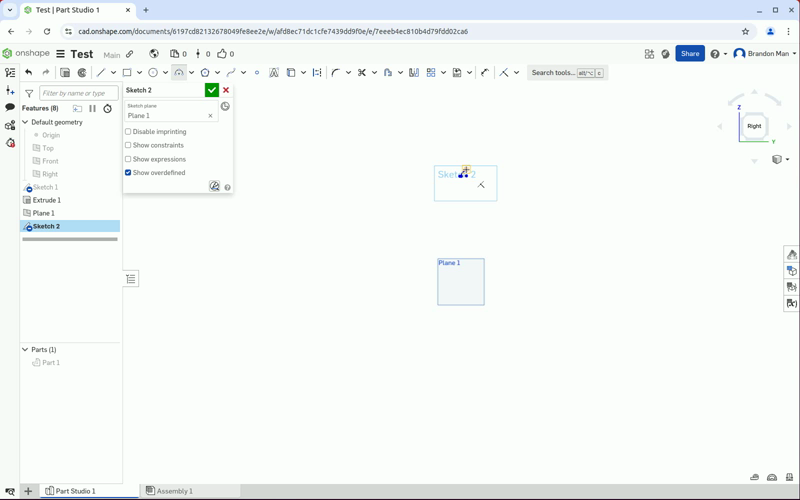
scroll(6)
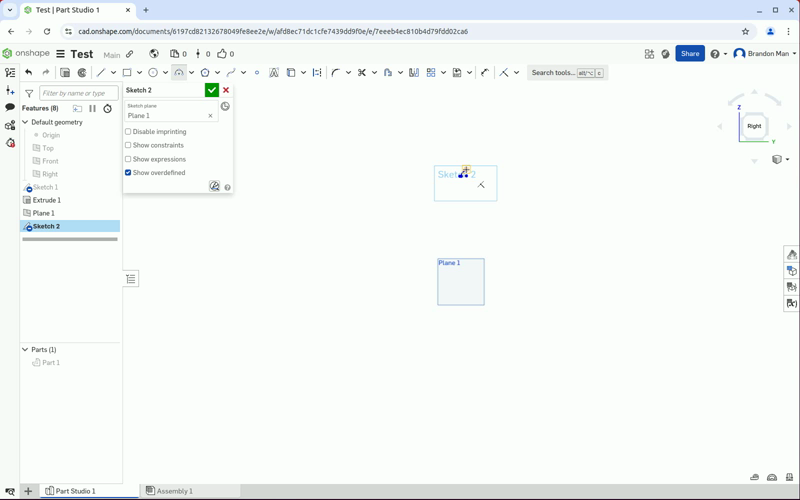
scroll(6)
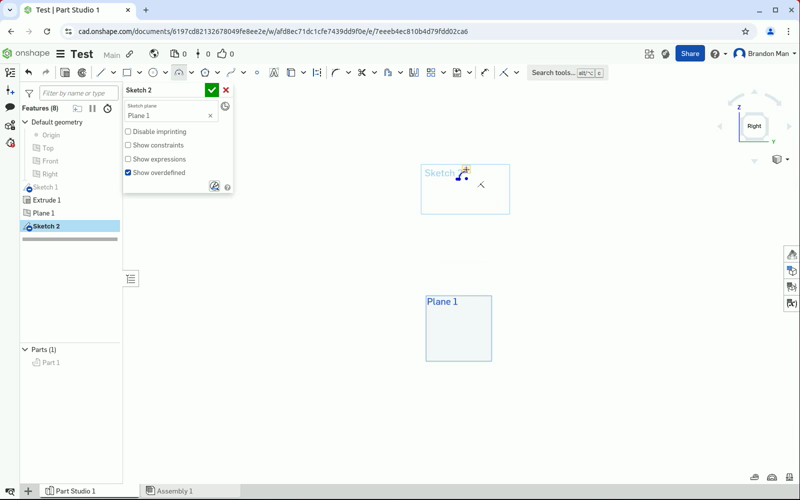
scroll(6)
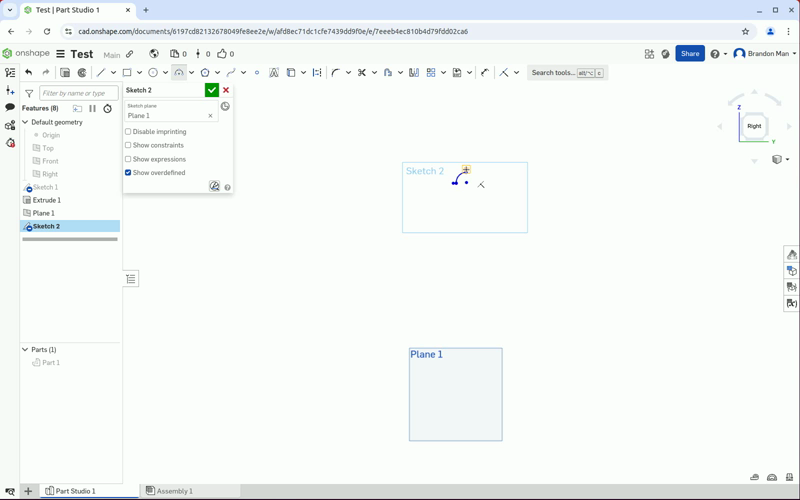
scroll(6)
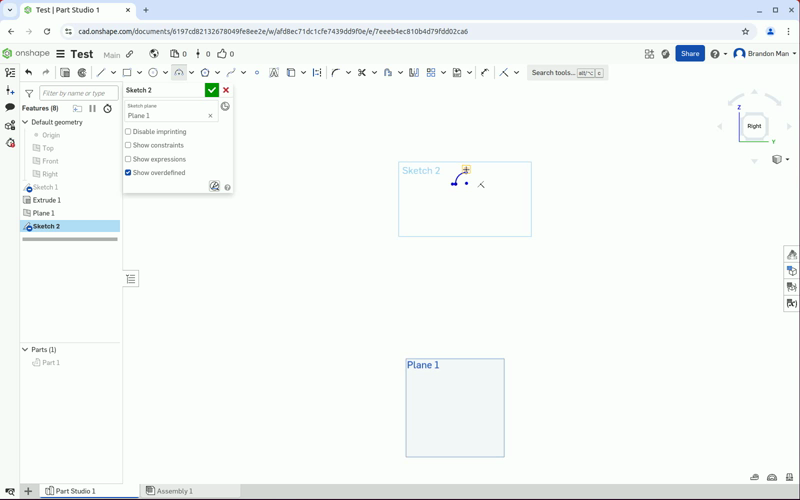
scroll(6)
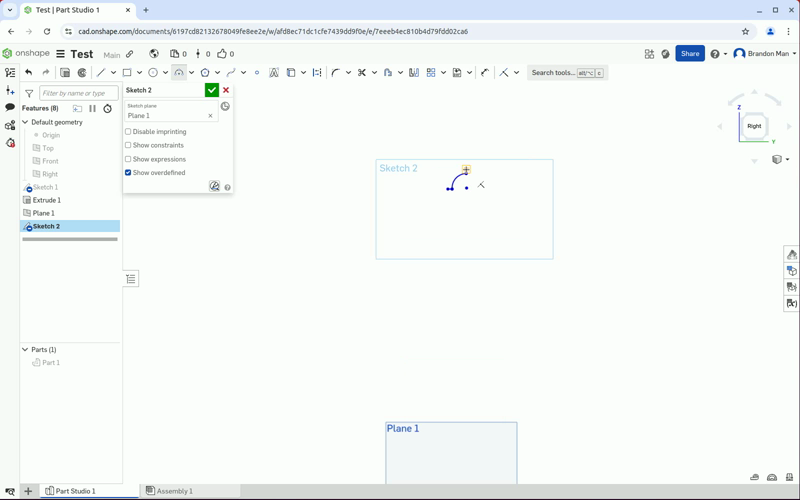
scroll(6)
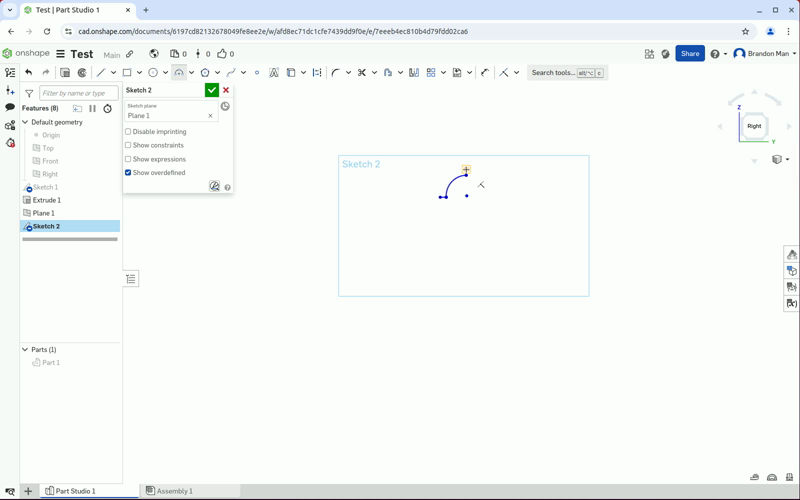
scroll(6)
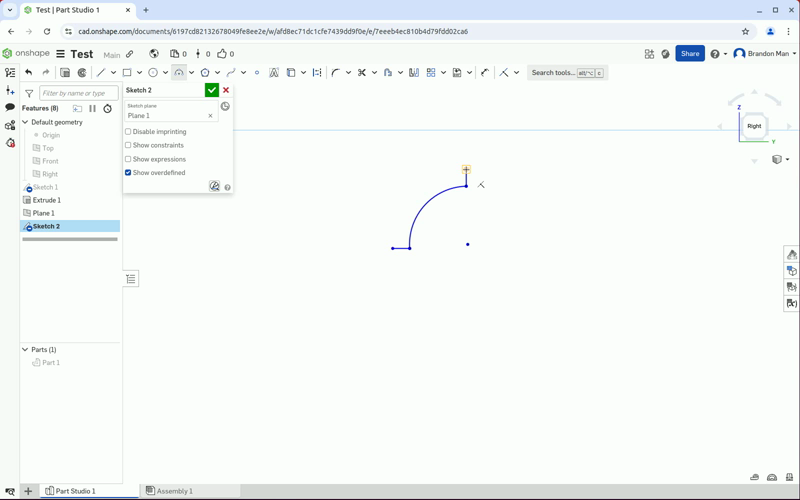
click(466, 169)
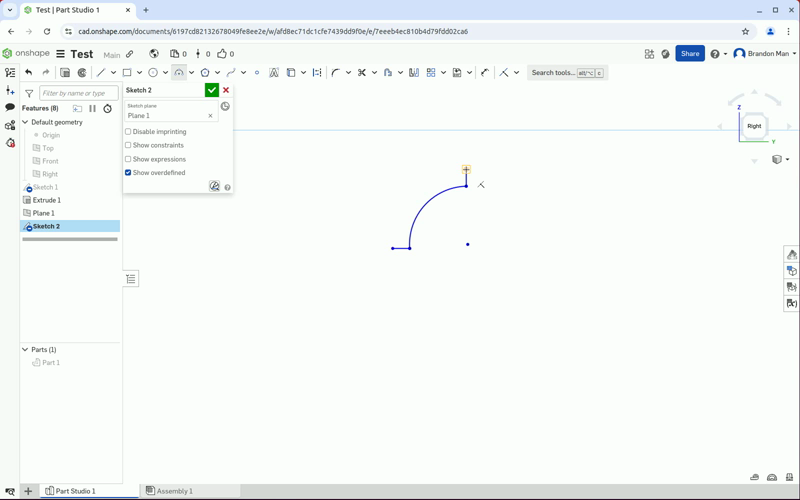
scroll(-6)
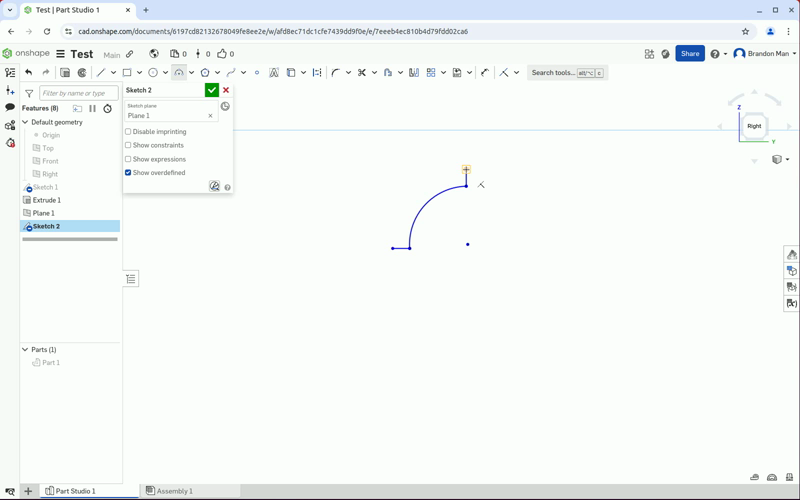
scroll(-6)
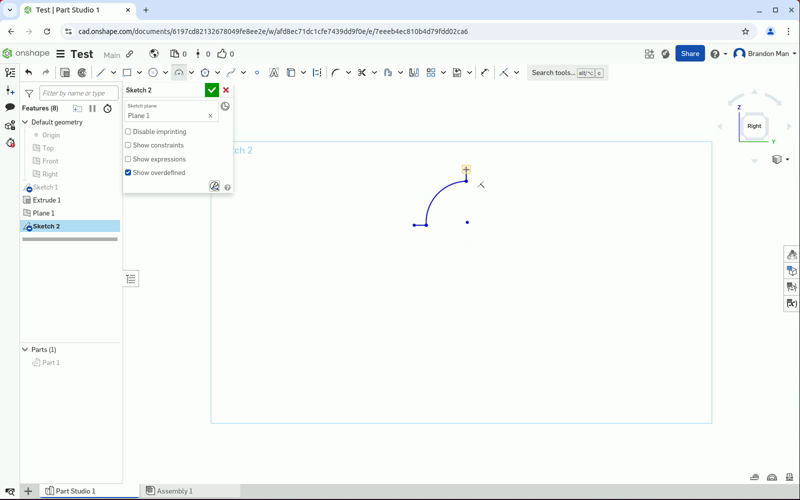
scroll(-6)
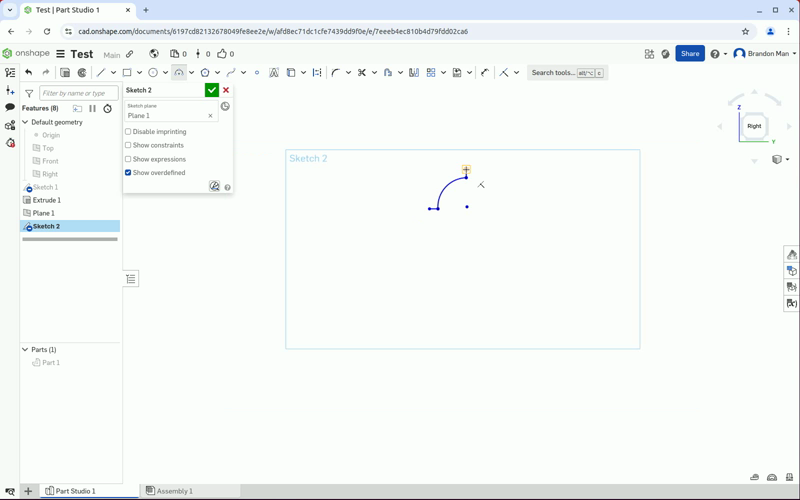
scroll(-6)
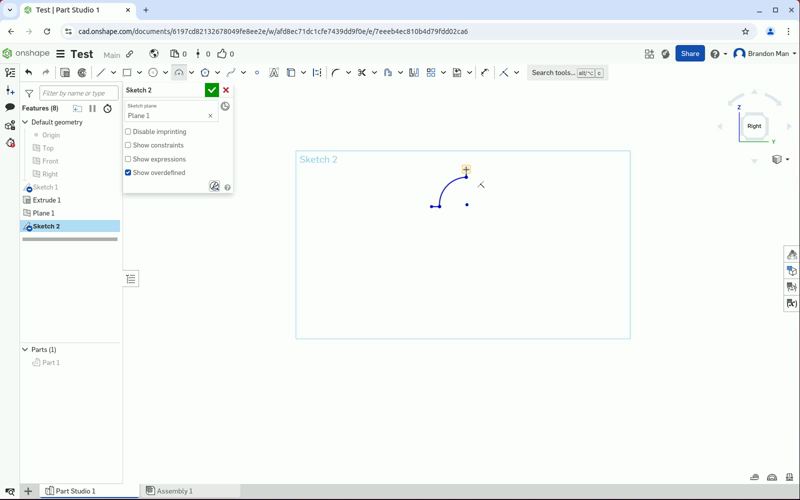
scroll(-6)
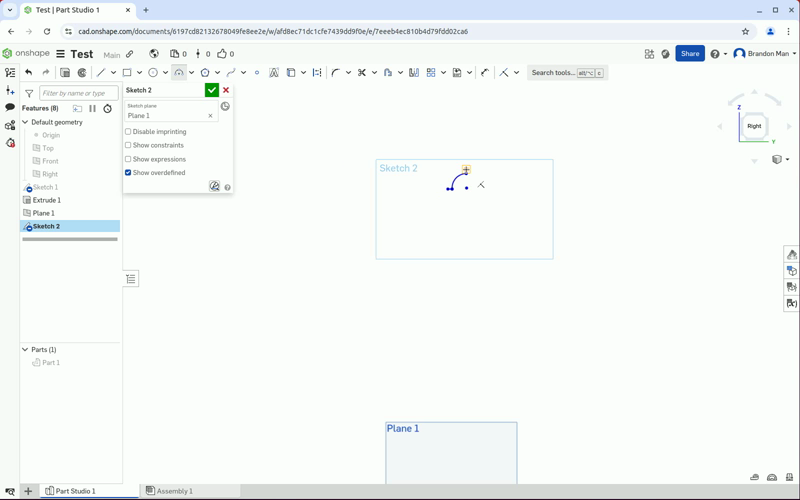
scroll(-6)
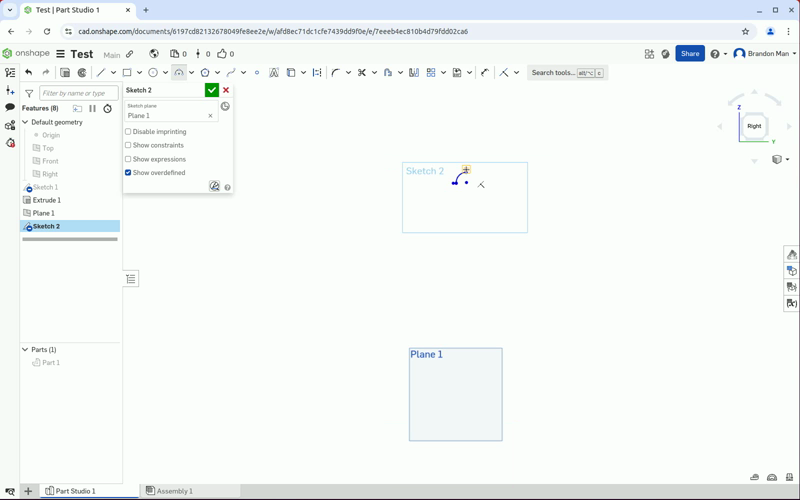
scroll(-6)
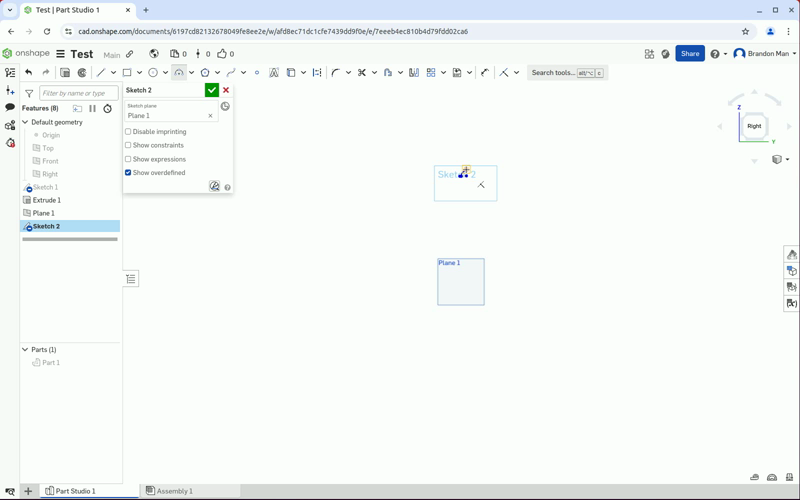
mouse_move(459, 176)
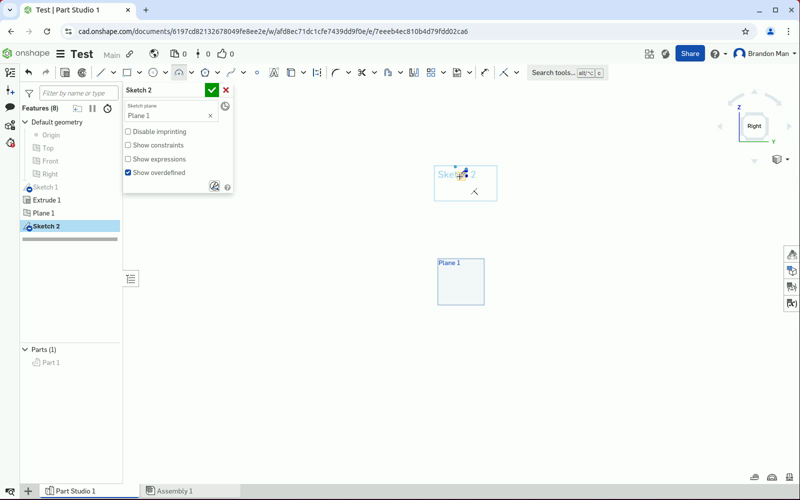
scroll(6)
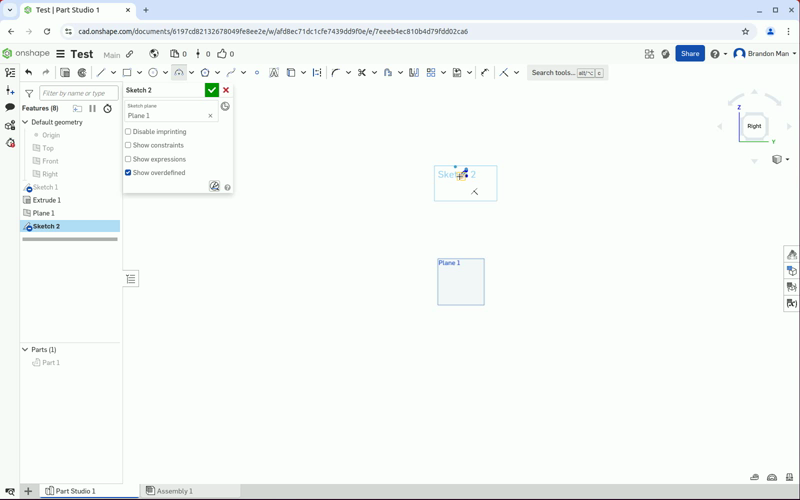
scroll(6)
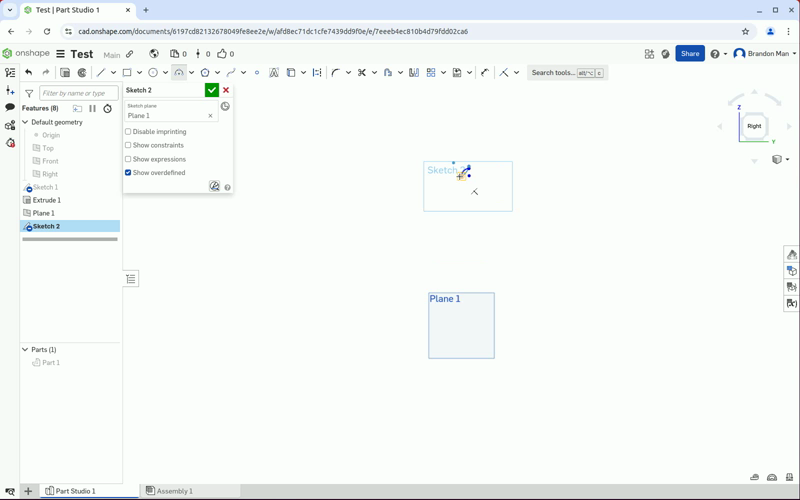
scroll(6)
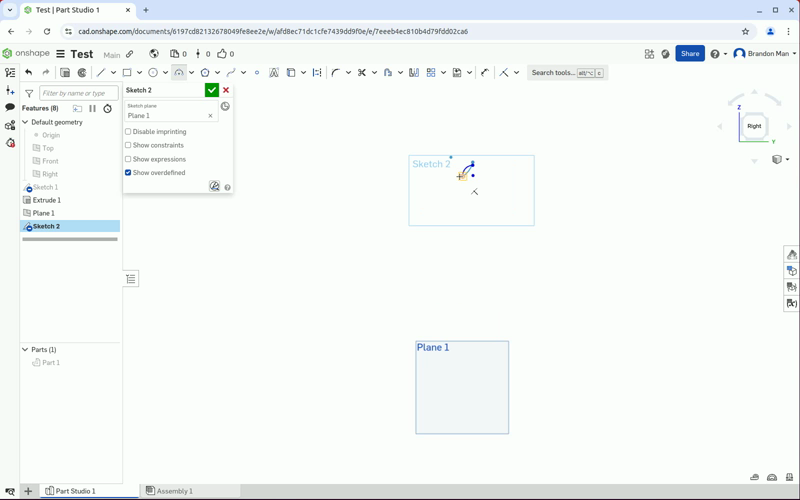
scroll(6)
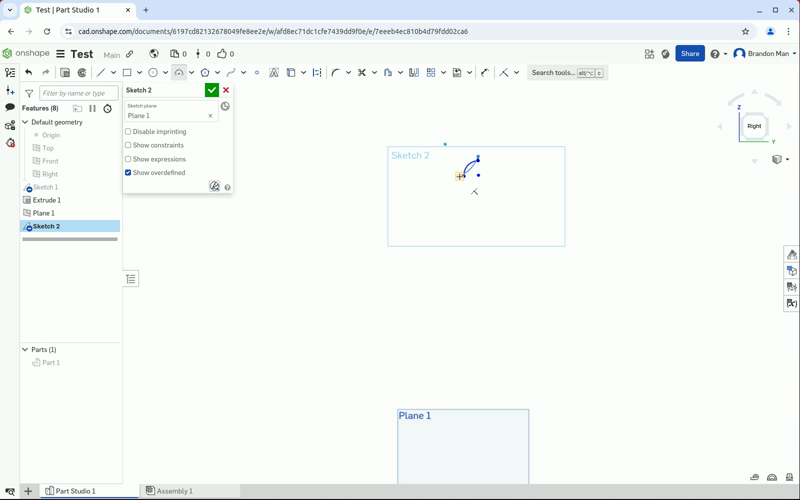
scroll(6)
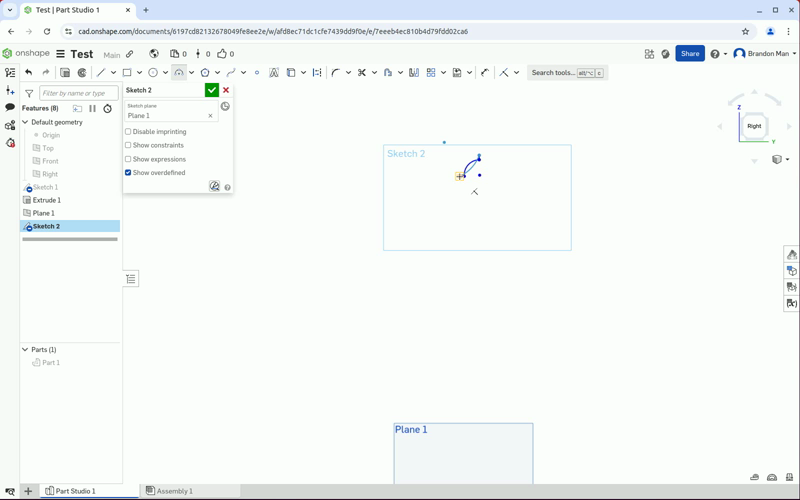
scroll(6)
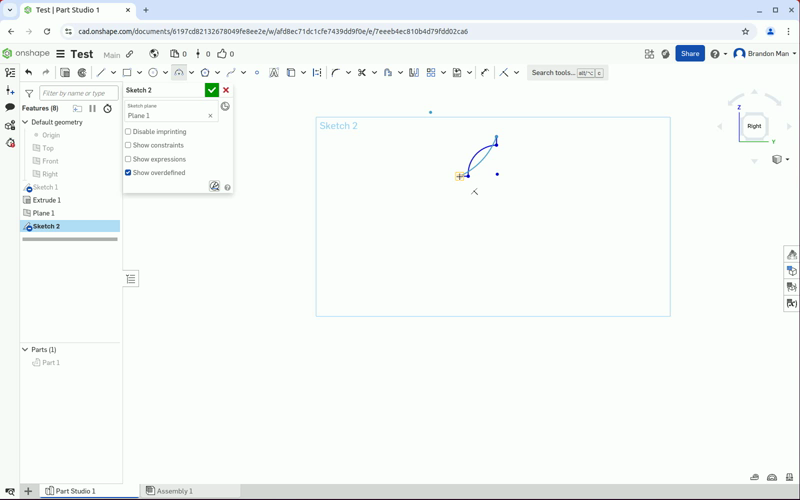
scroll(6)
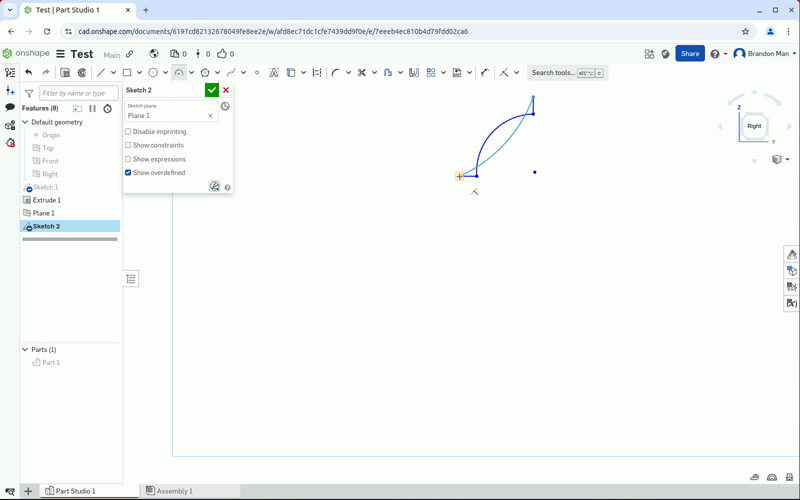
click(459, 176)
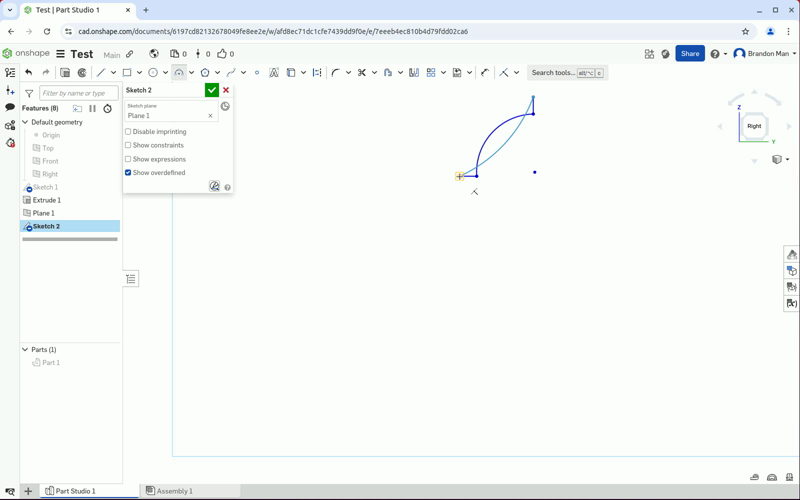
scroll(-6)
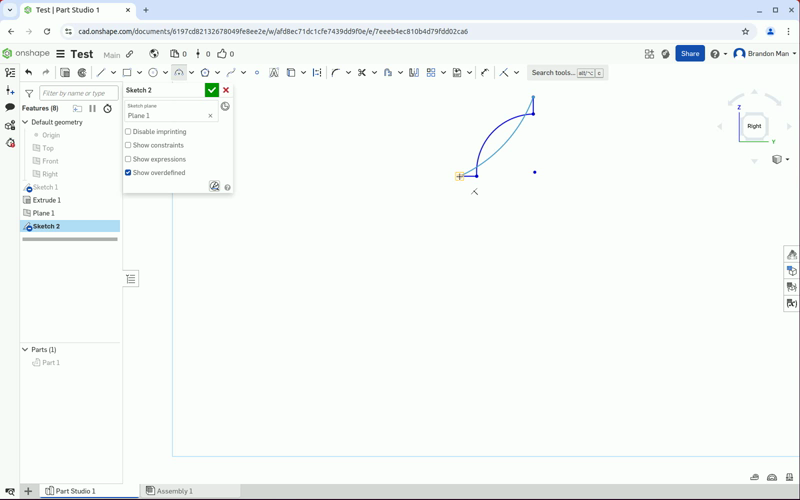
scroll(-6)
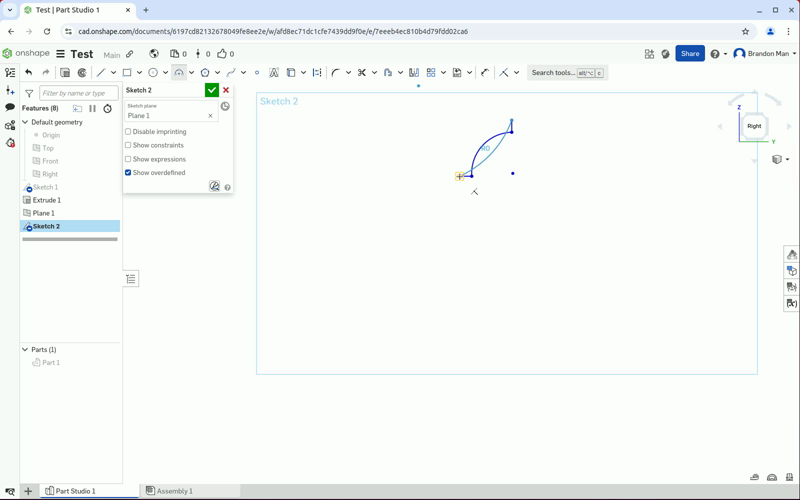
scroll(-6)
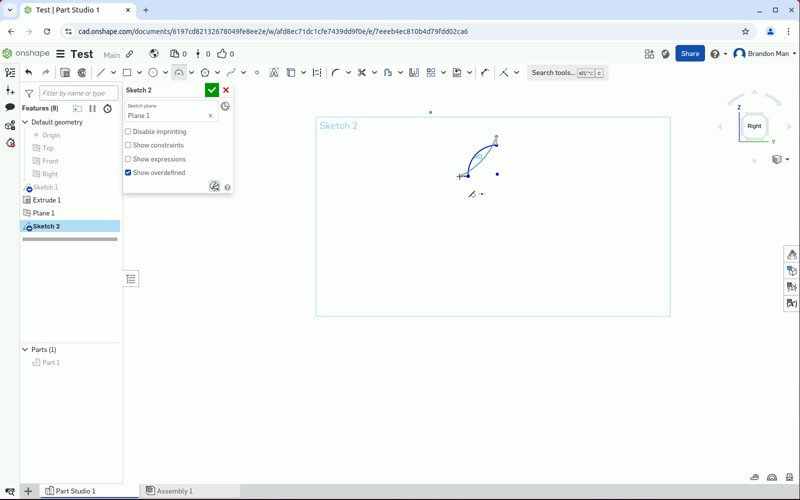
scroll(-6)
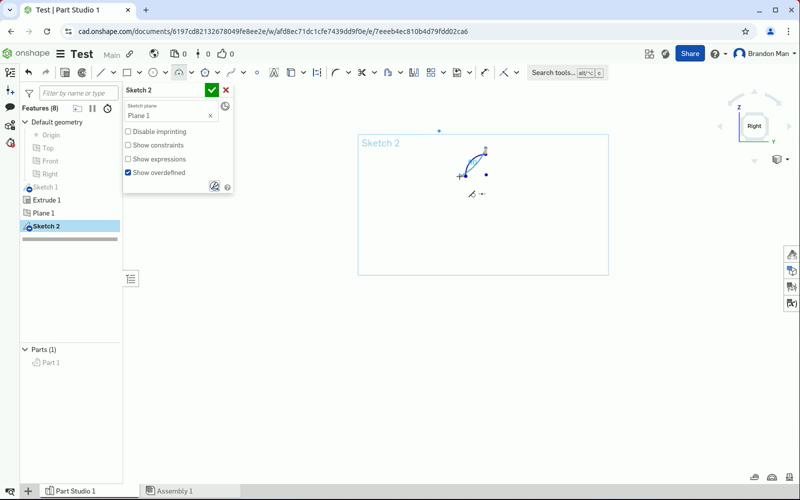
scroll(-6)
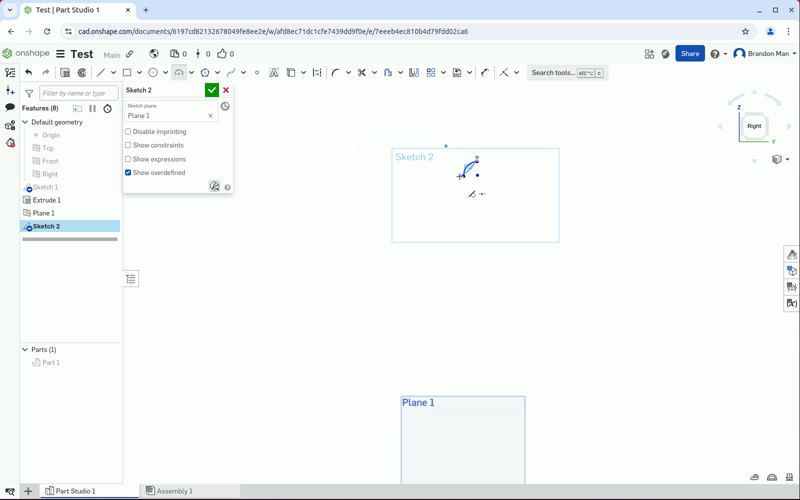
scroll(-6)
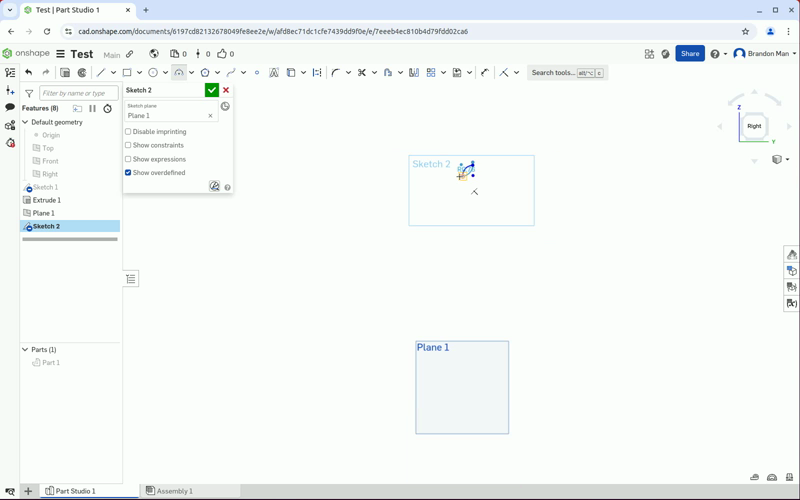
scroll(-6)
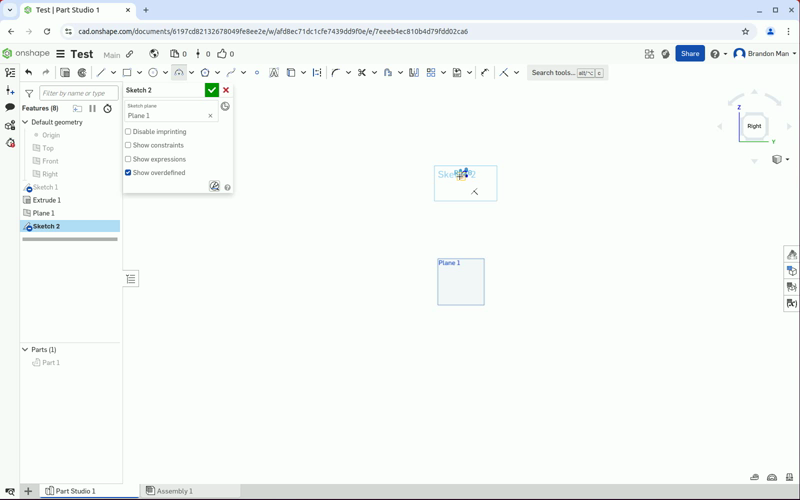
key_down(shift)
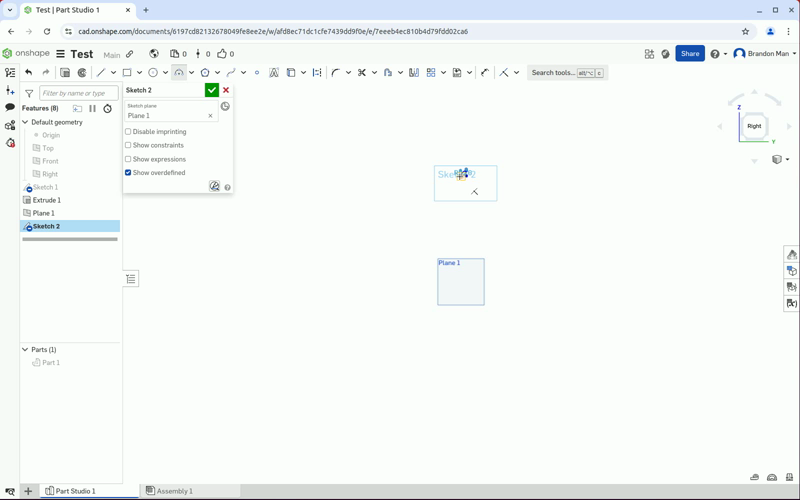
mouse_move(461, 171)
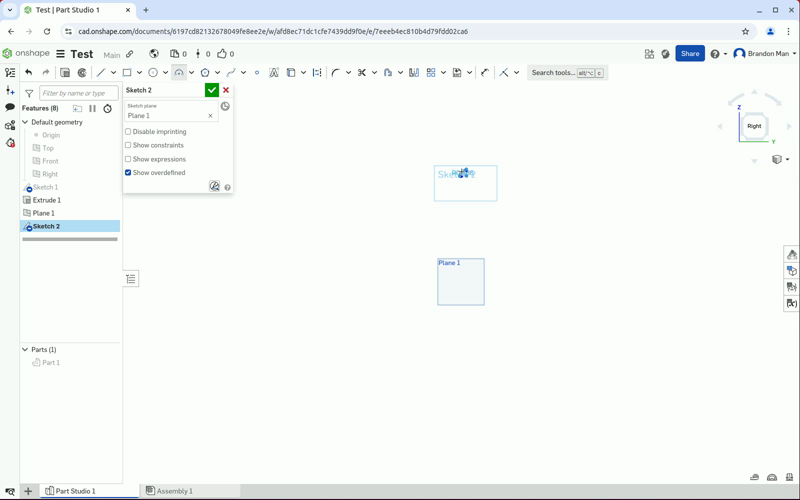
scroll(6)
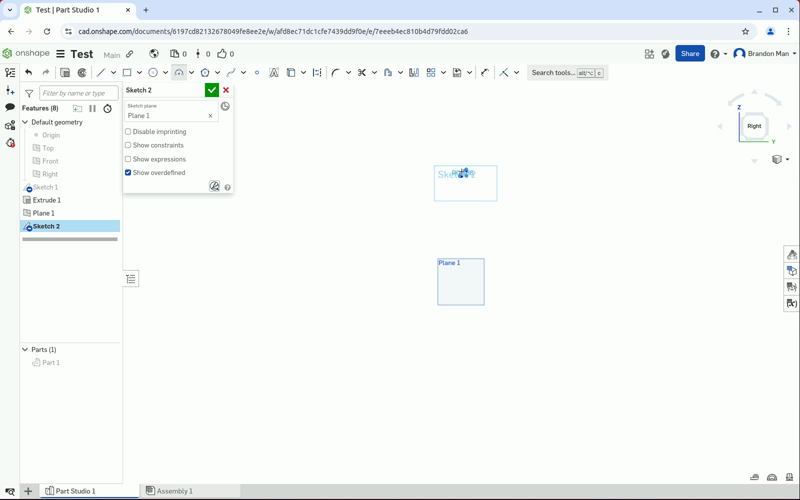
scroll(6)
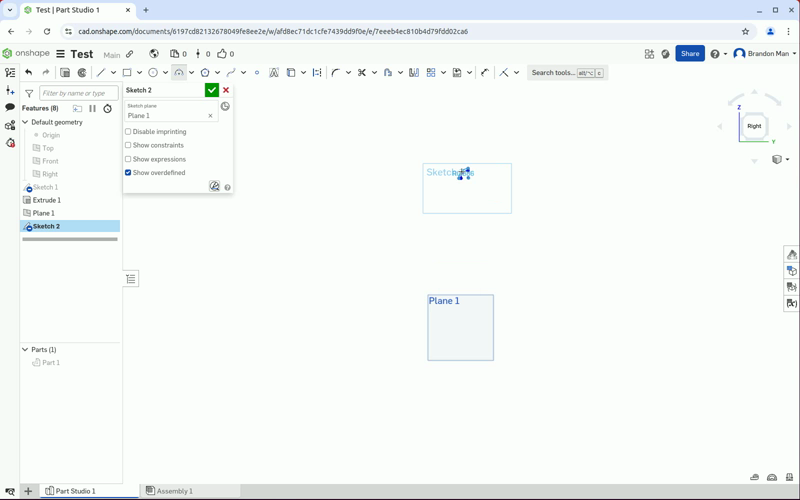
scroll(6)
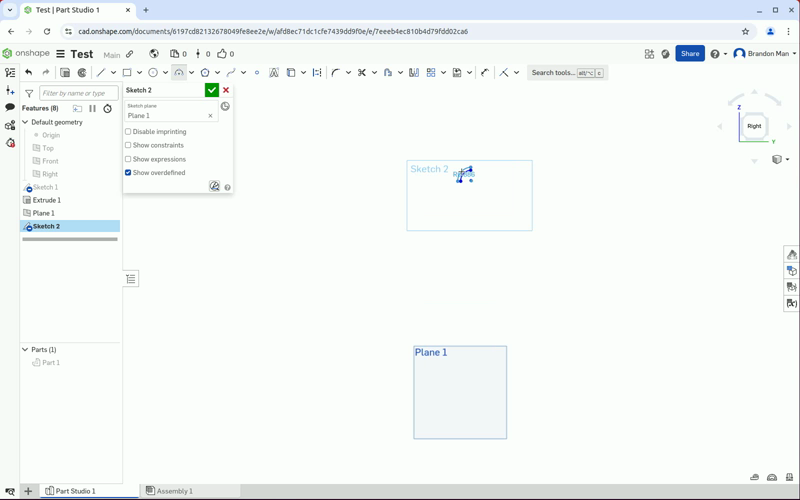
scroll(6)
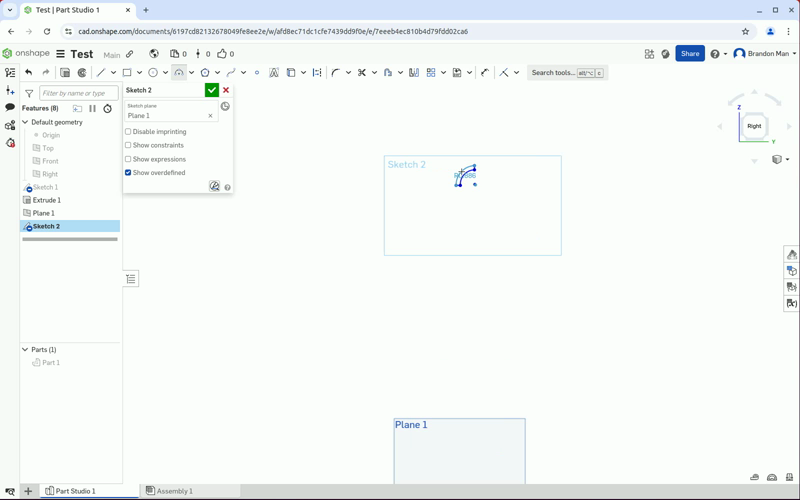
scroll(6)
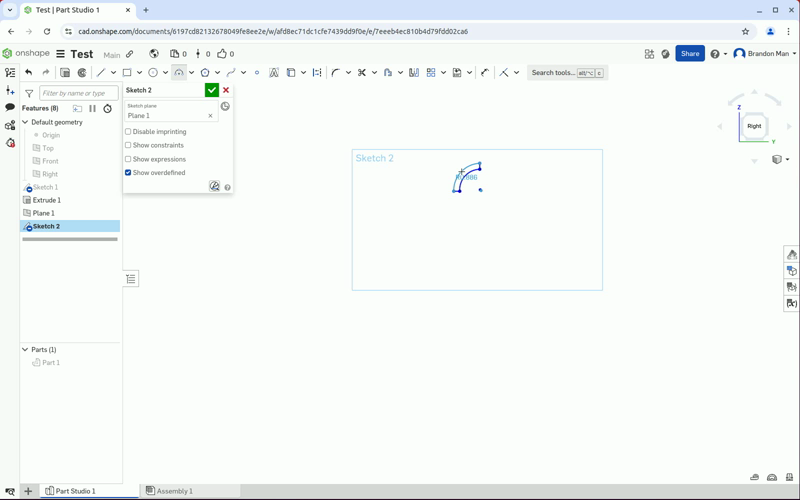
scroll(6)
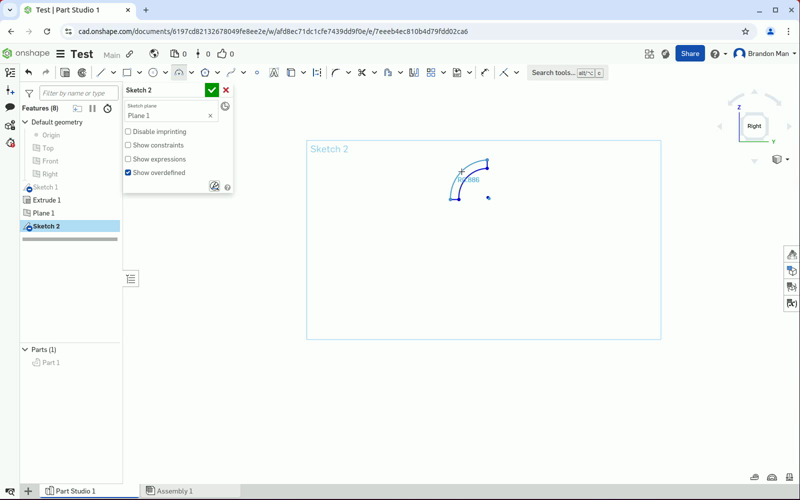
scroll(6)
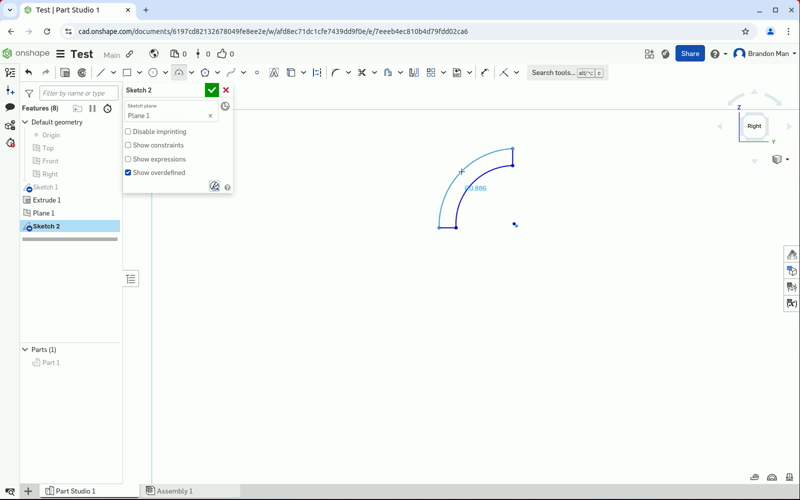
click(461, 171)
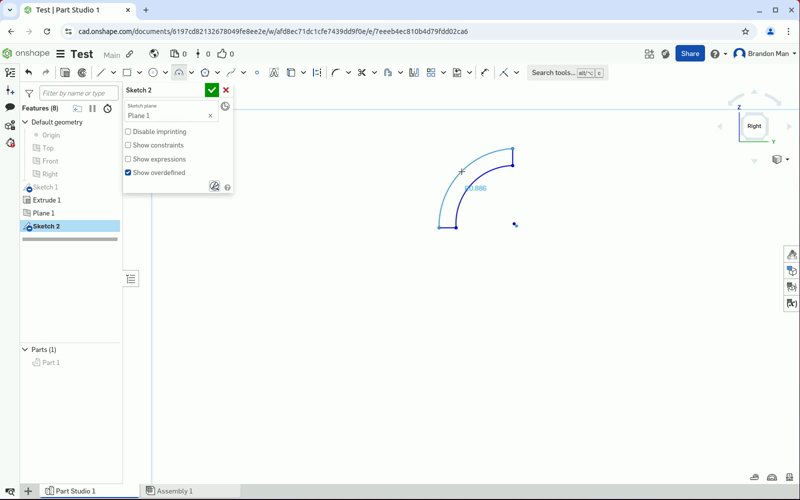
scroll(-6)
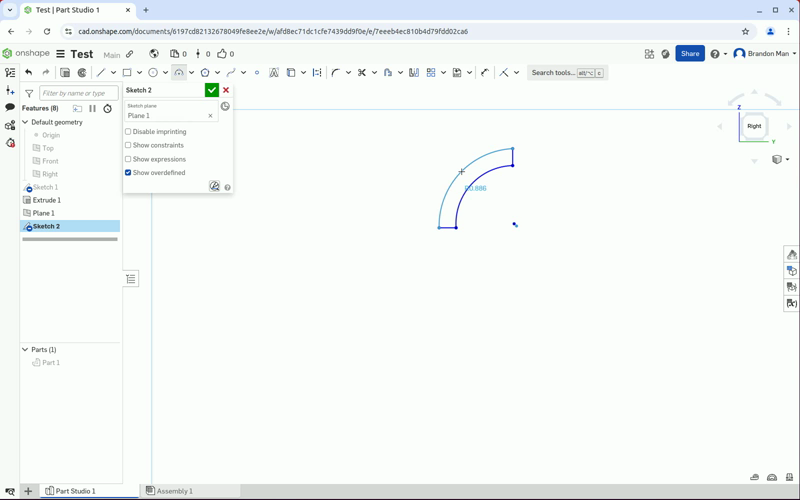
scroll(-6)
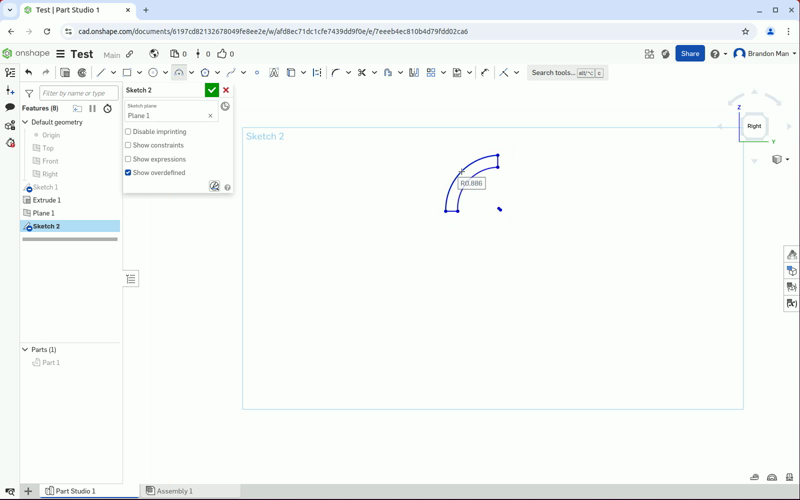
scroll(-6)
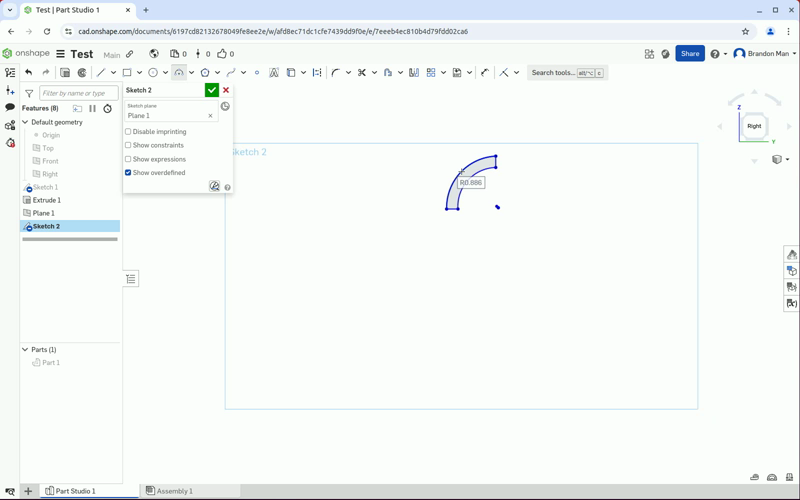
scroll(-6)
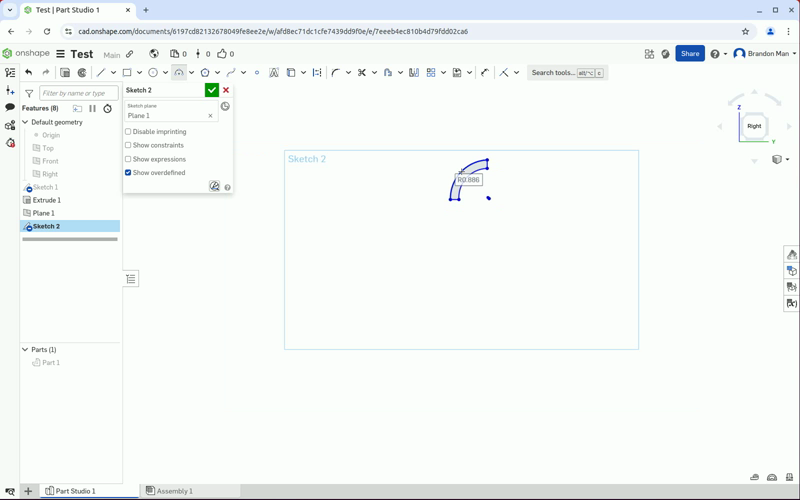
scroll(-6)
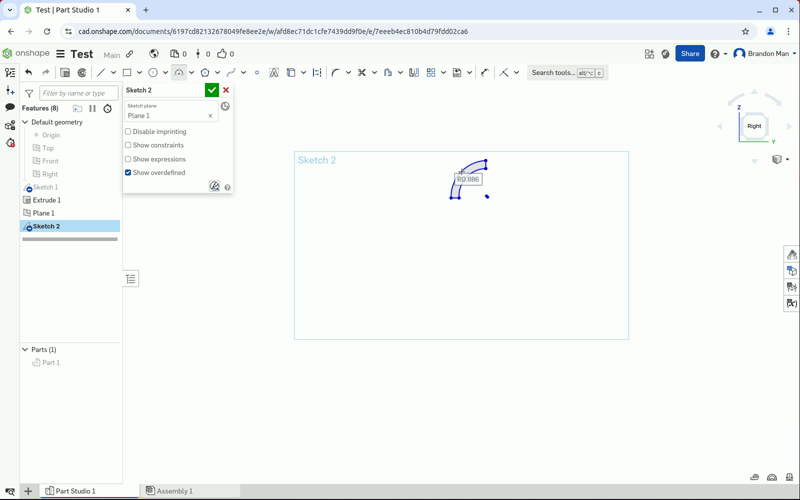
scroll(-6)
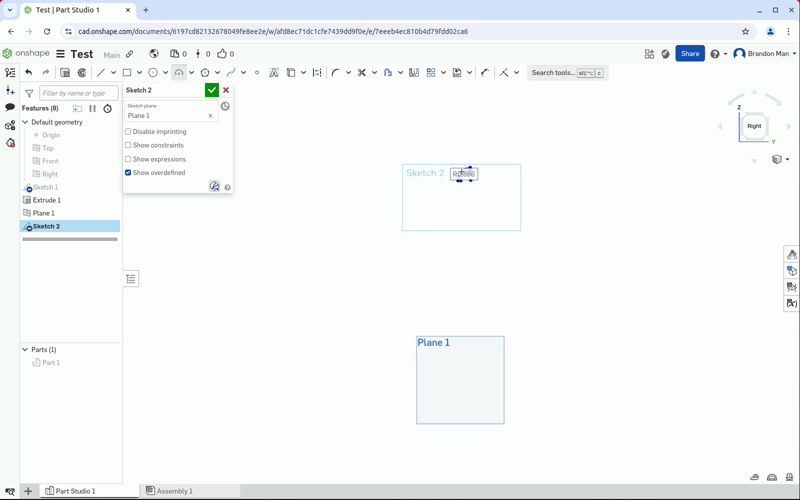
scroll(-6)
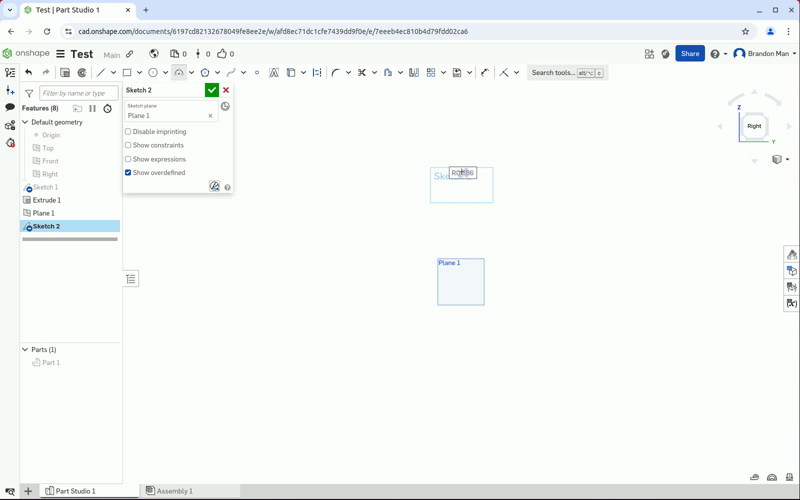
key_up(shift)
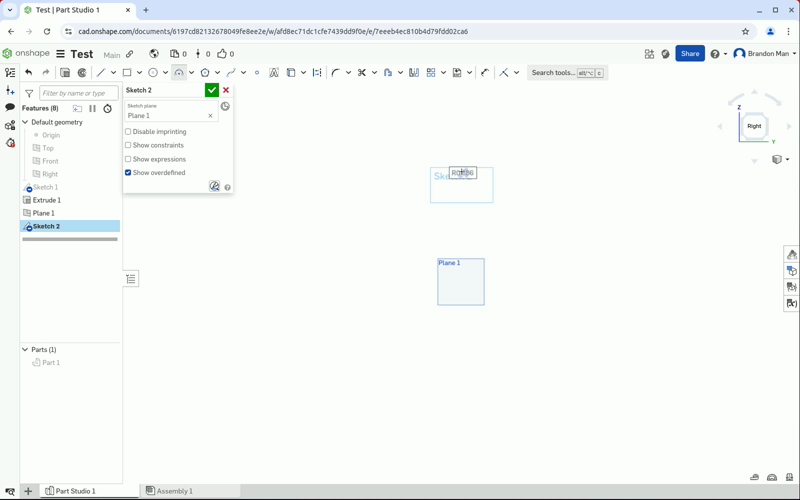
key(esc)
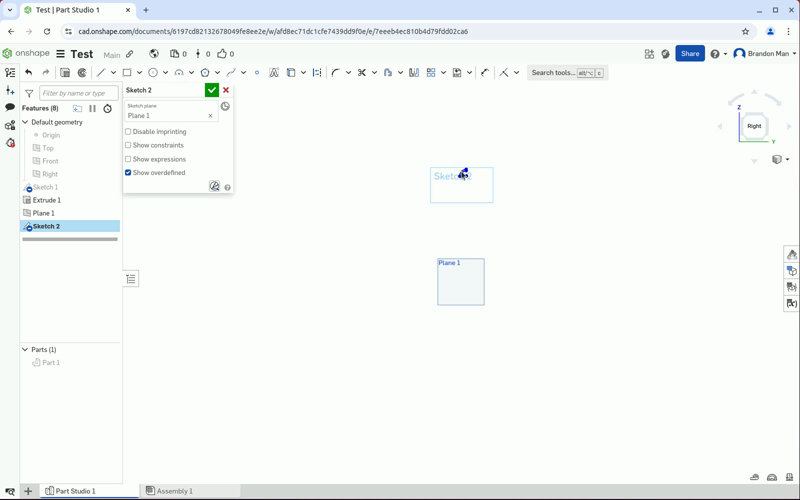
mouse_move(461, 171)
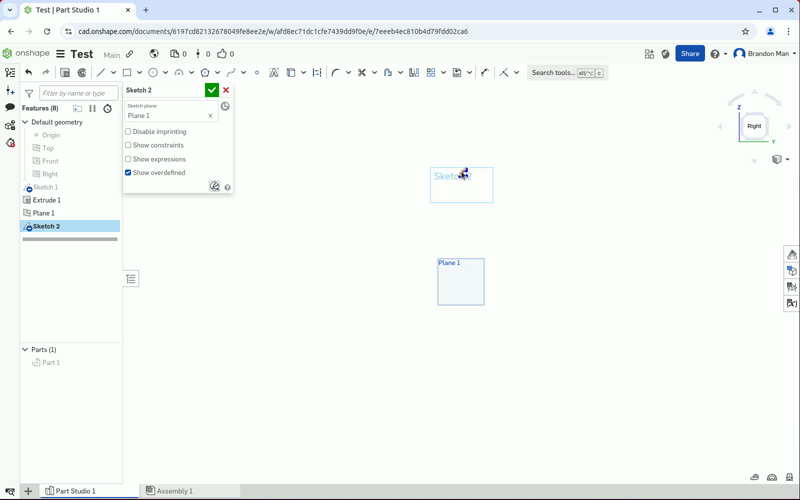
scroll(6)
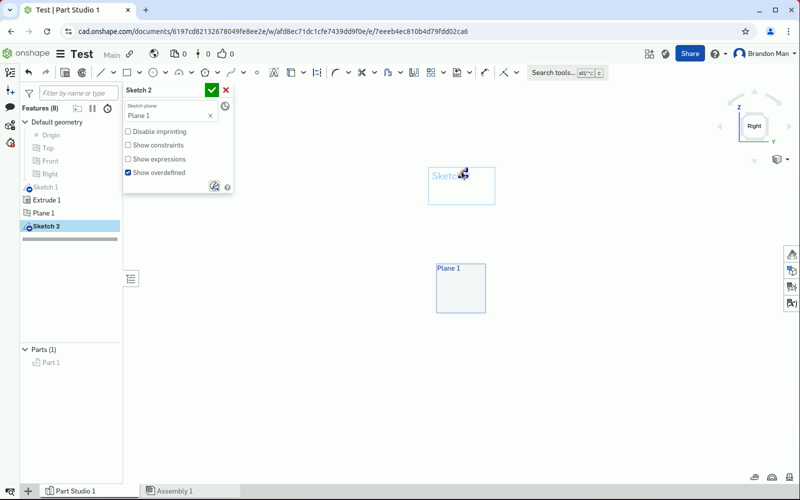
scroll(6)
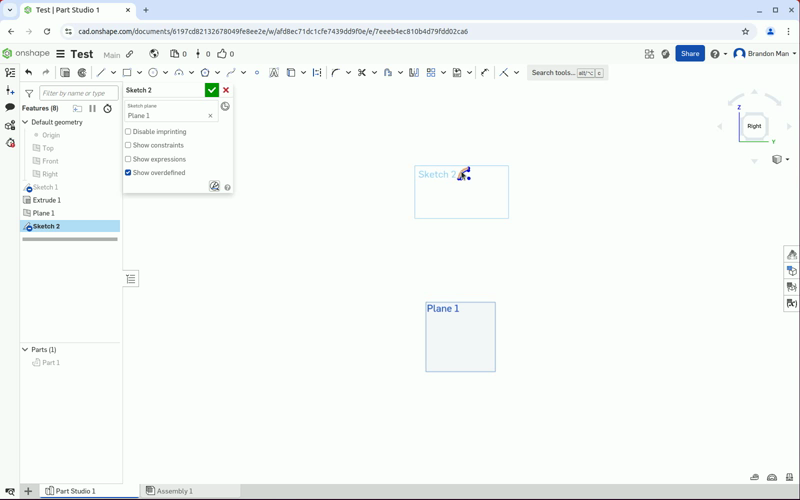
scroll(6)
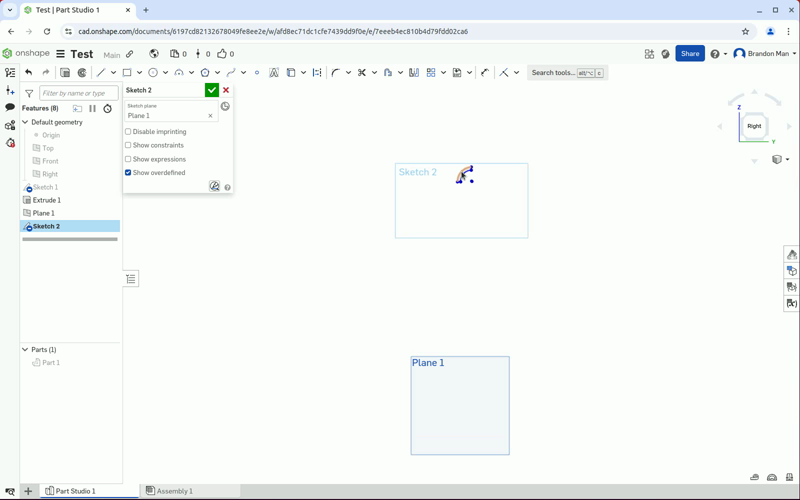
scroll(6)
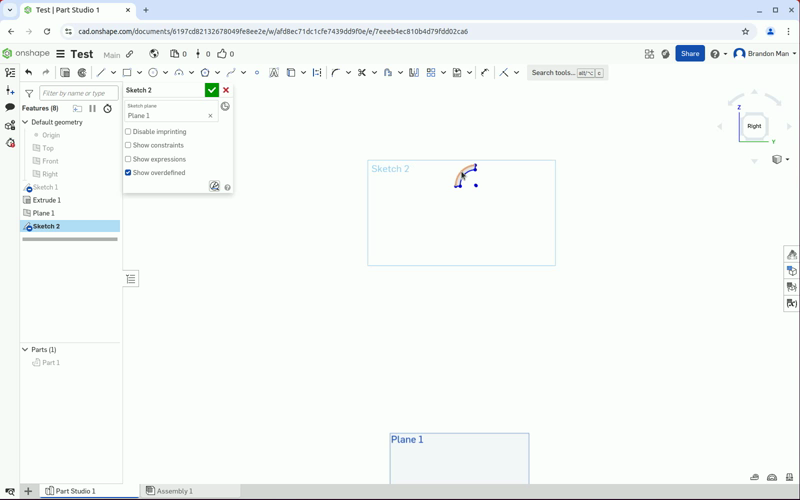
scroll(6)
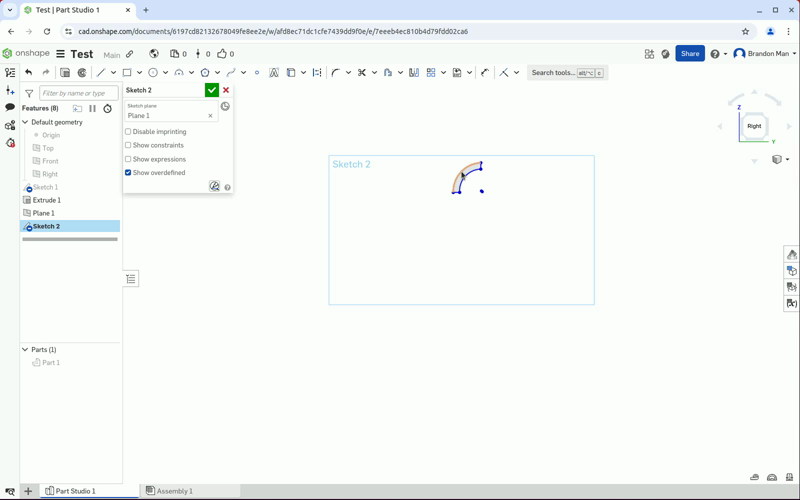
scroll(6)
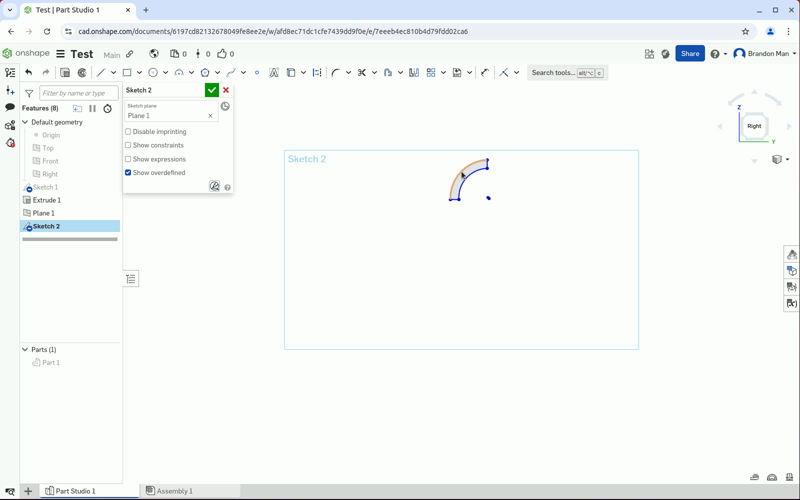
scroll(6)
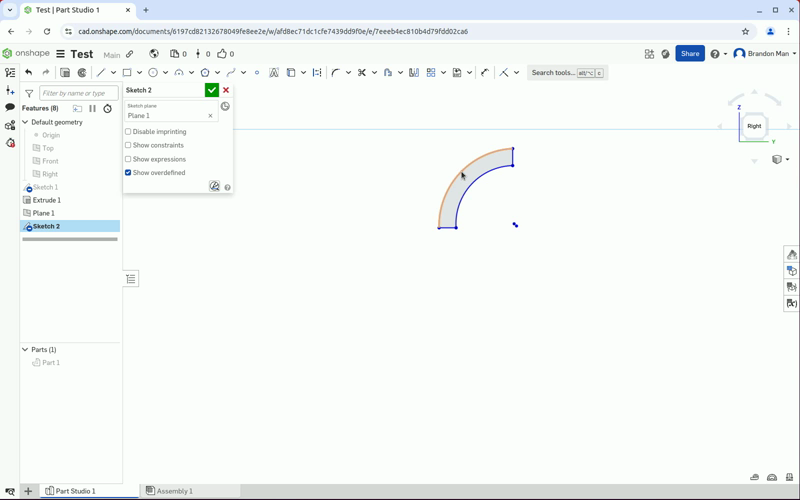
click(461, 171)
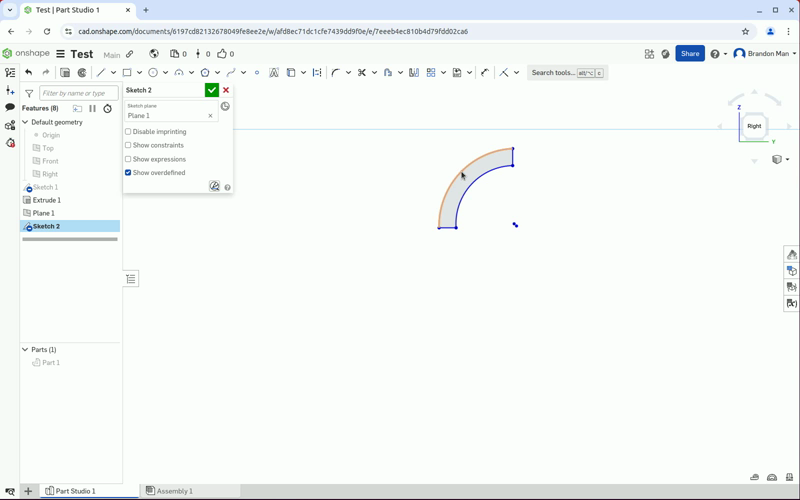
scroll(-6)
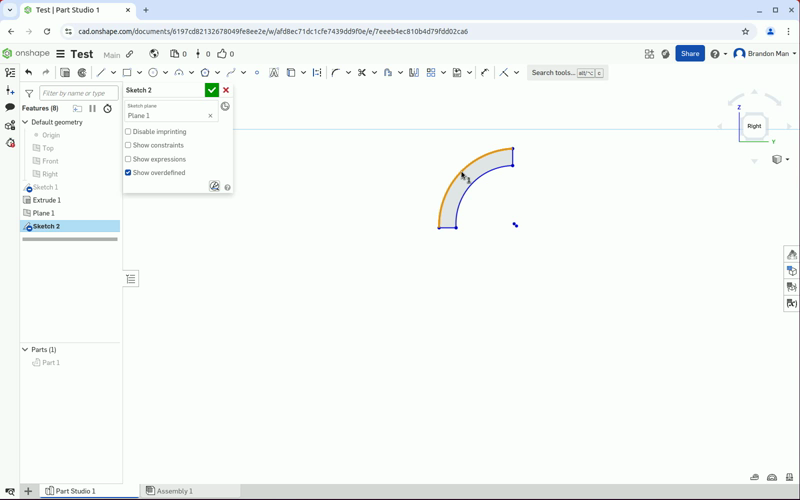
scroll(-6)
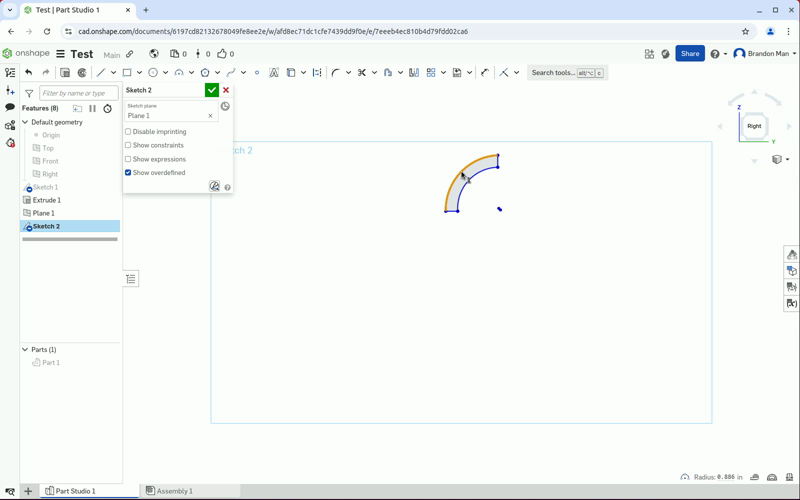
scroll(-6)
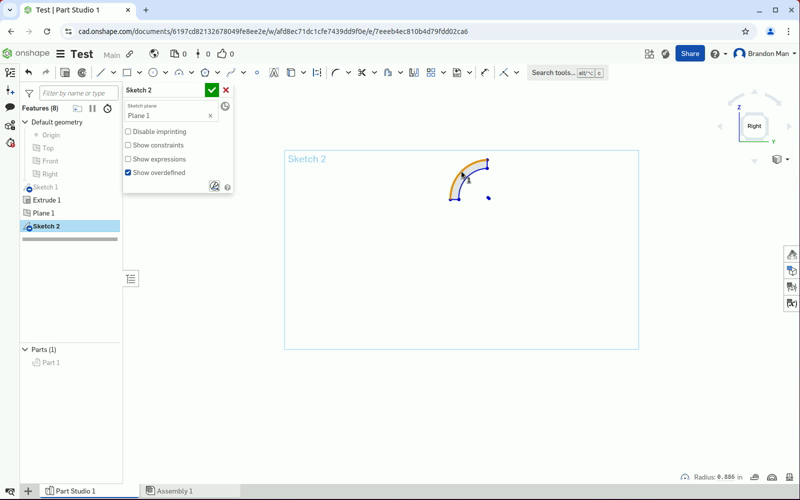
scroll(-6)
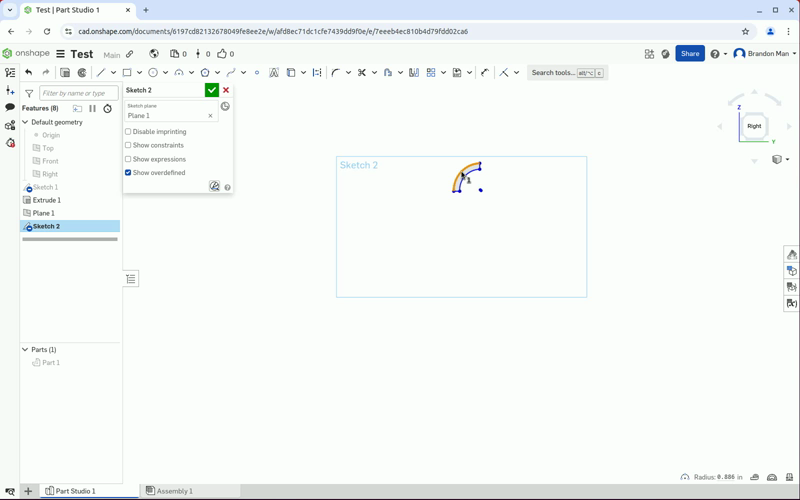
scroll(-6)
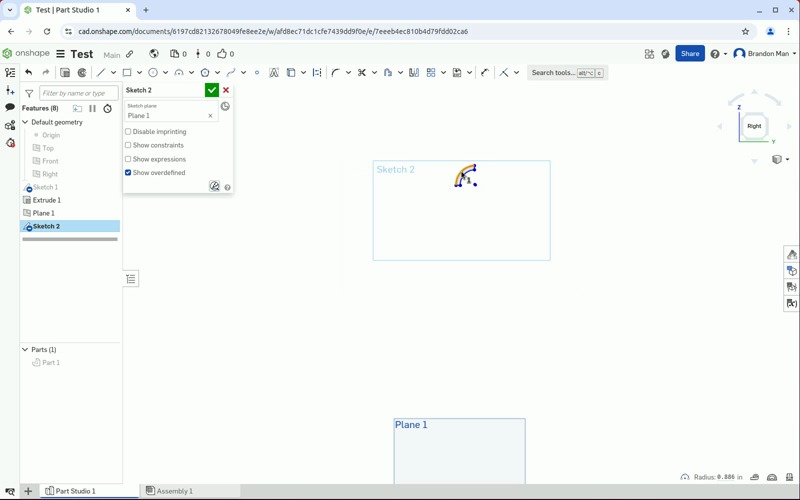
scroll(-6)
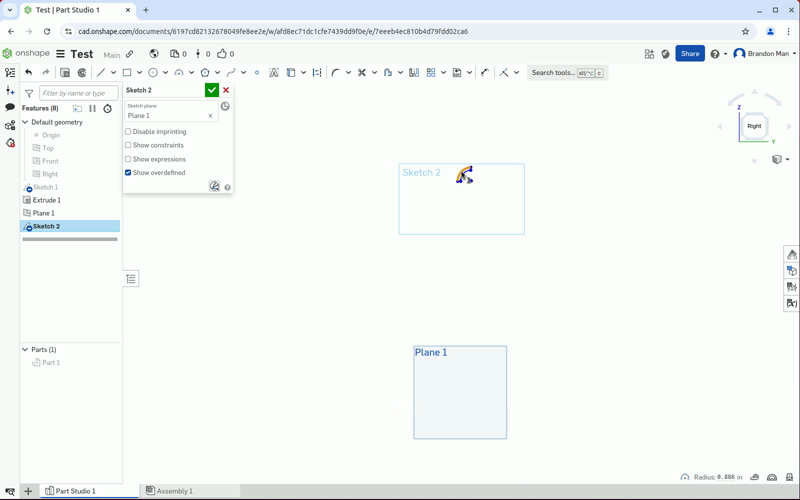
scroll(-6)
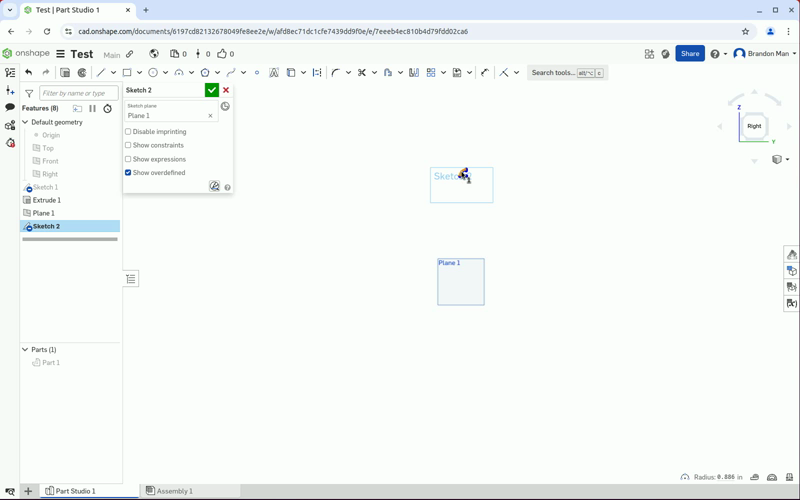
mouse_move(73, 352)
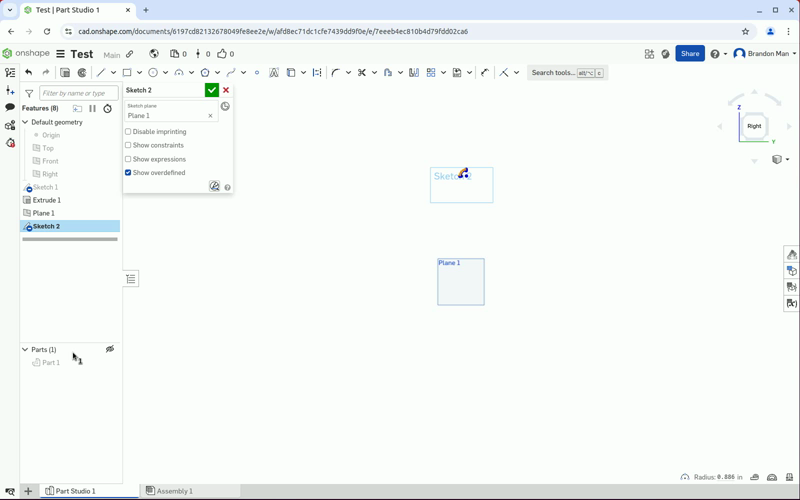
key(shift+y)
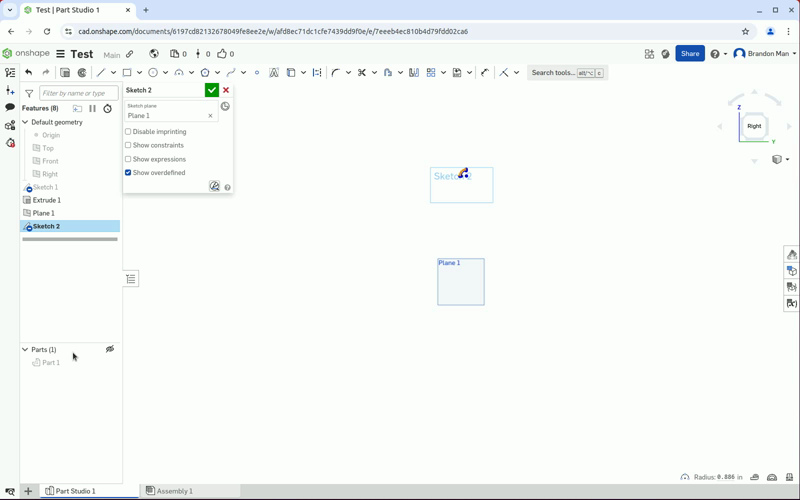
key(shift+e)
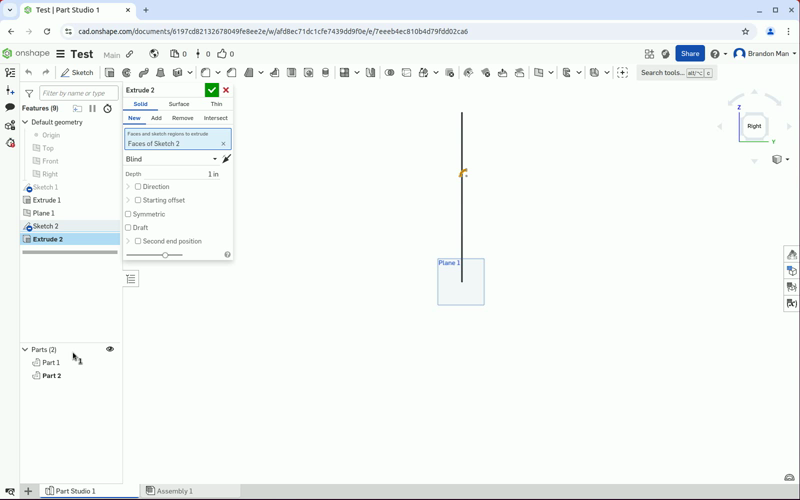
mouse_move(143, 106)
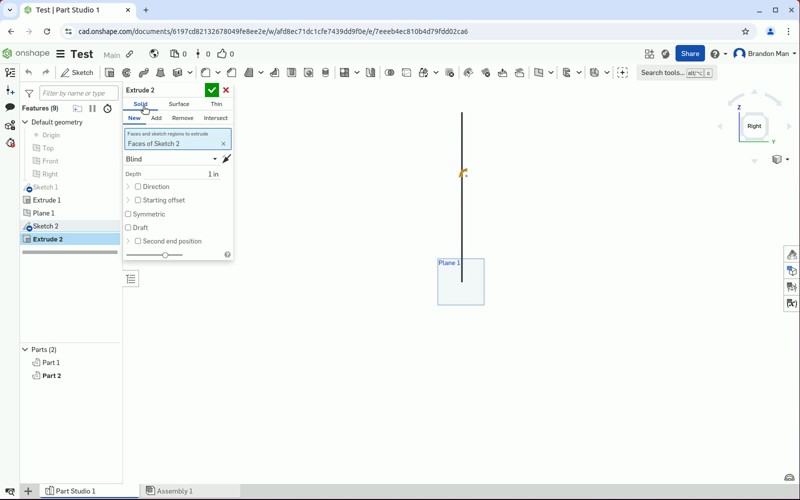
click(143, 106)
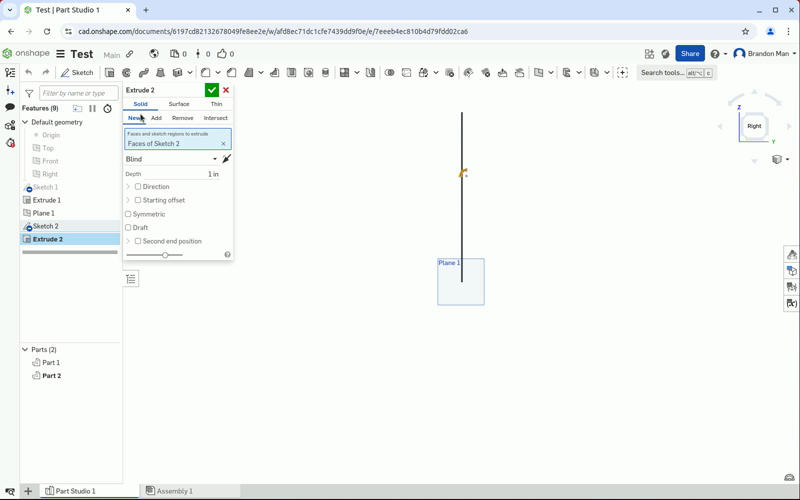
mouse_move(137, 120)
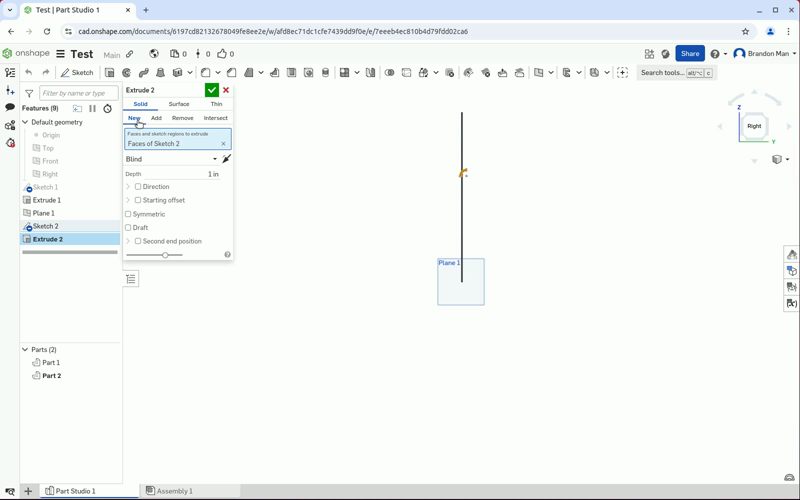
click(137, 120)
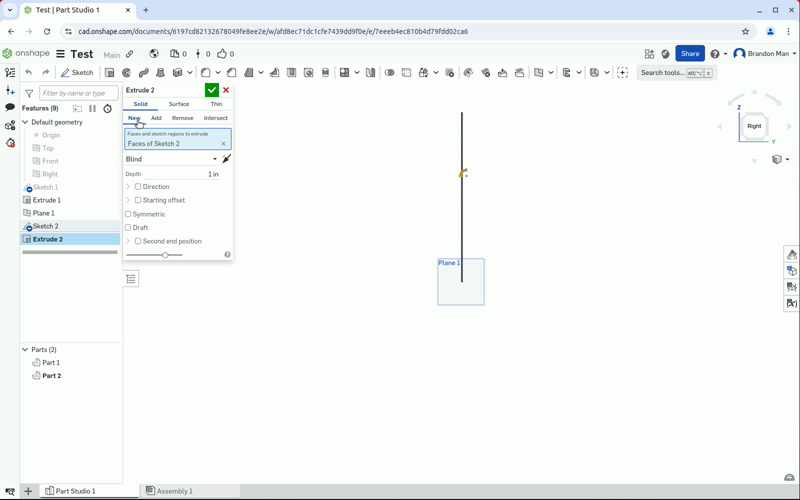
key(tab, 4)
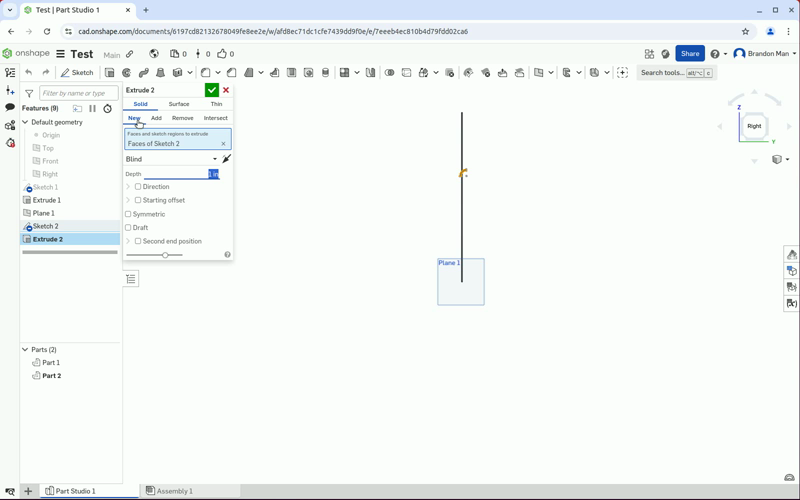
text(-0.241)
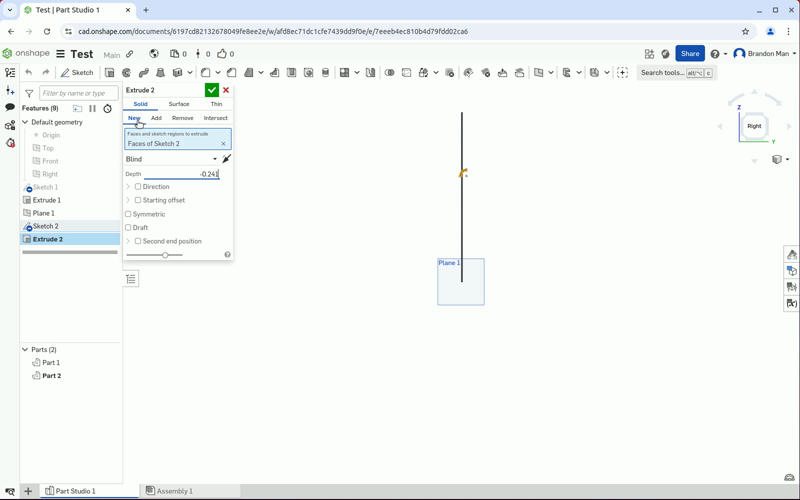
key(enter)
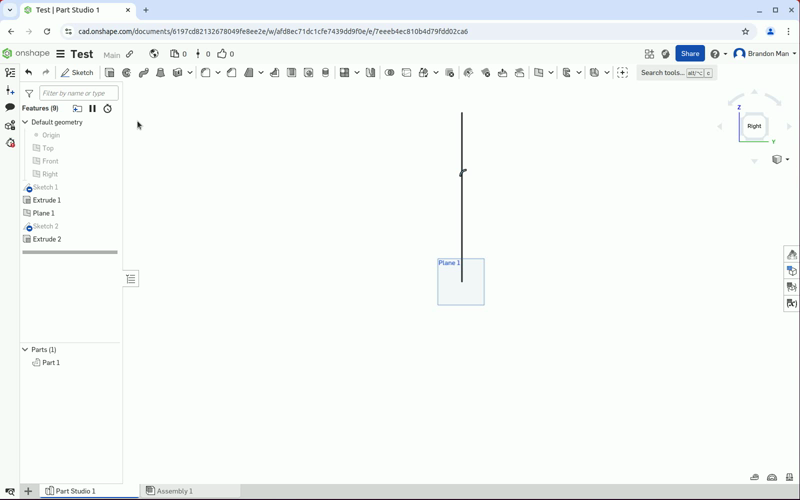
key(shift+h)
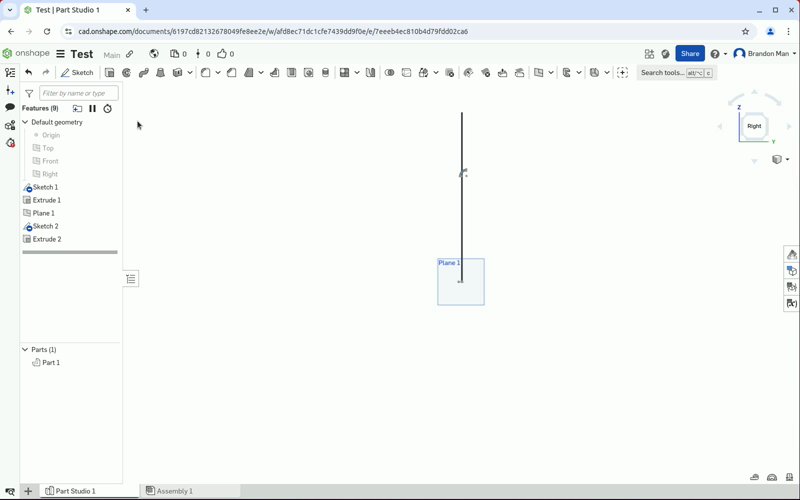
key(shift+h)
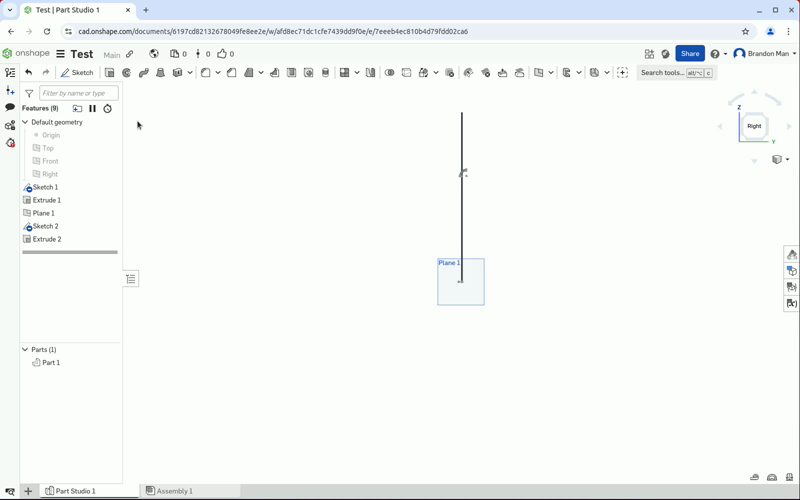
key(shift+7)
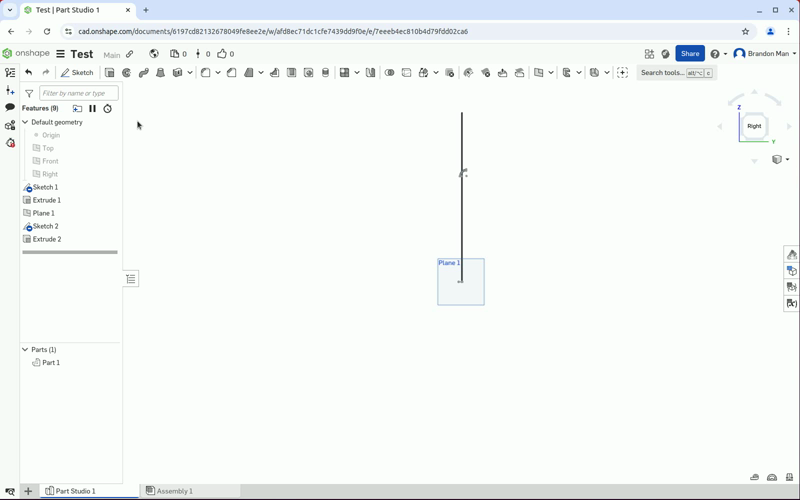
key(right, 2)
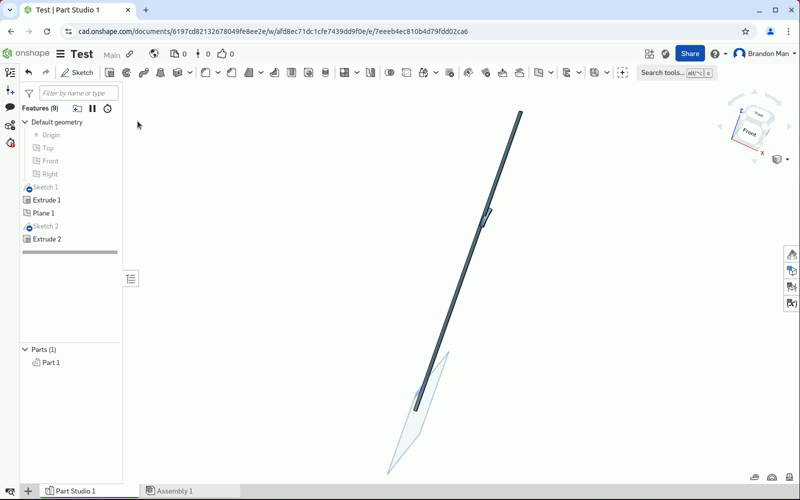
key(down, 2)
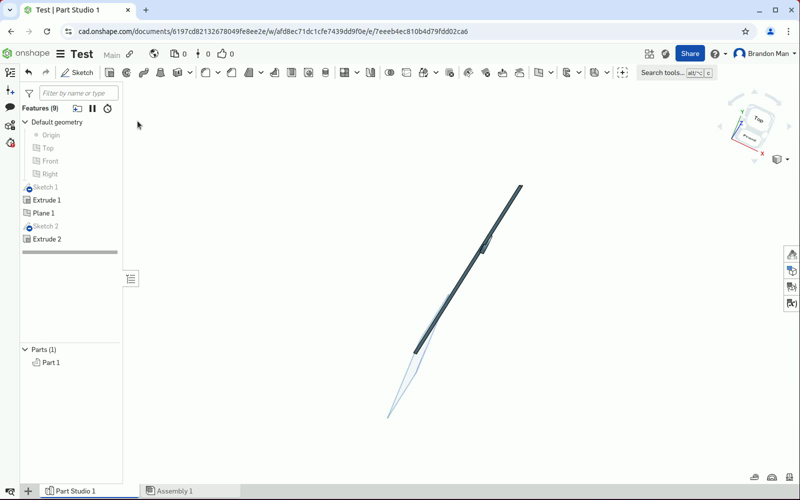
key(up, 2)
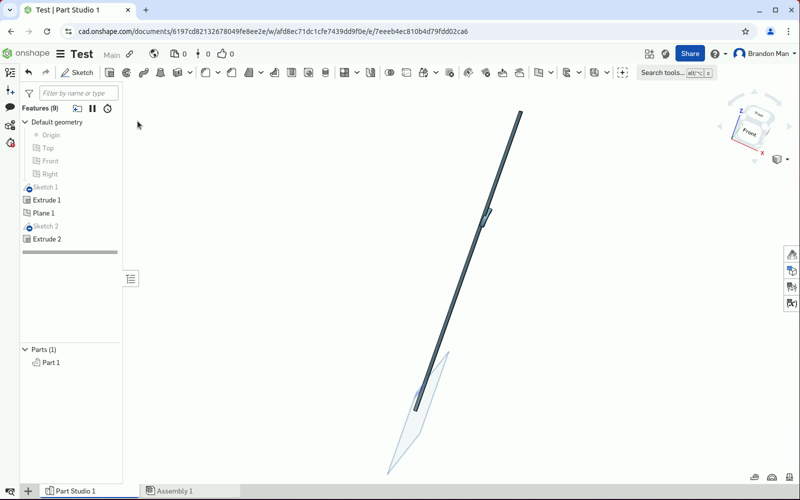
key(left, 2)
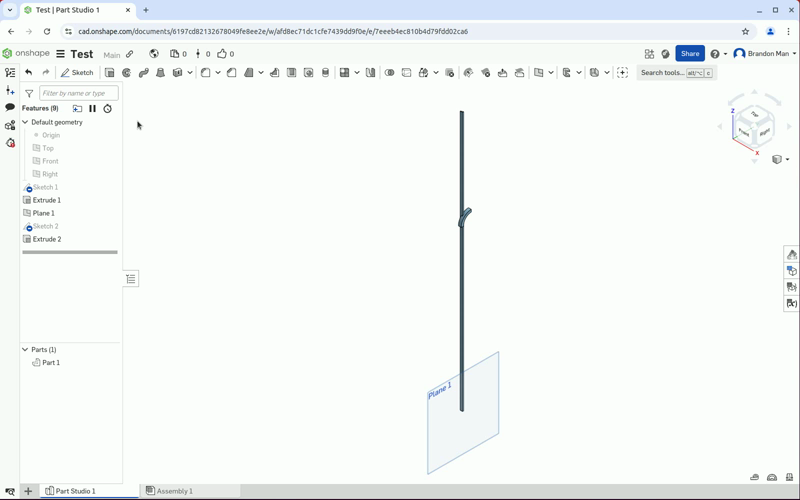
mouse_move(73, 189)
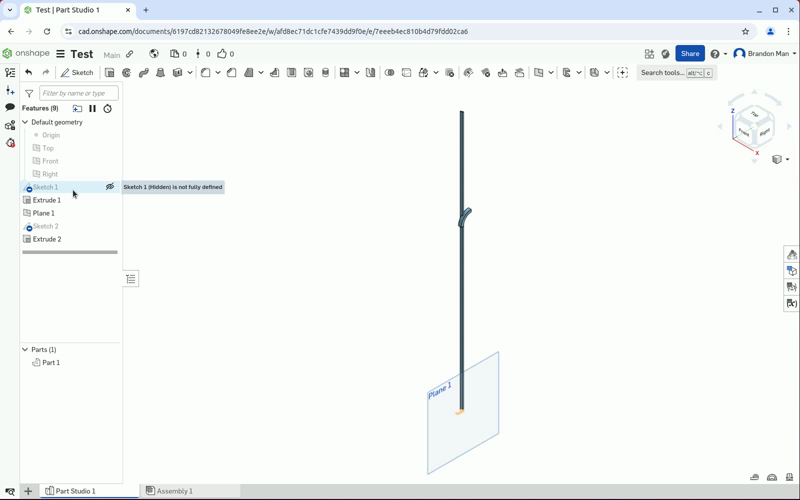
click(73, 189)